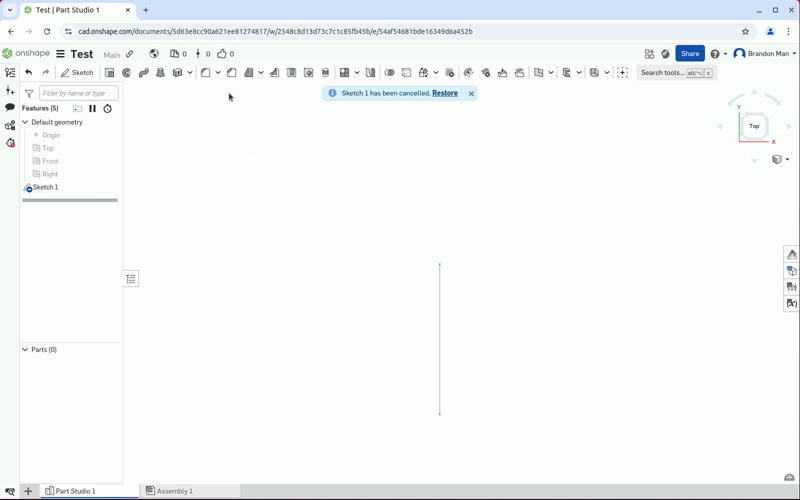
key(shift+h)
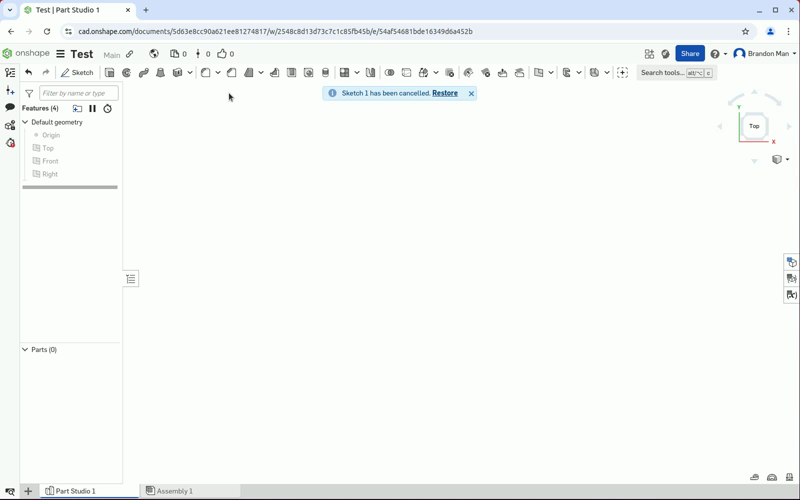
mouse_move(73, 352)
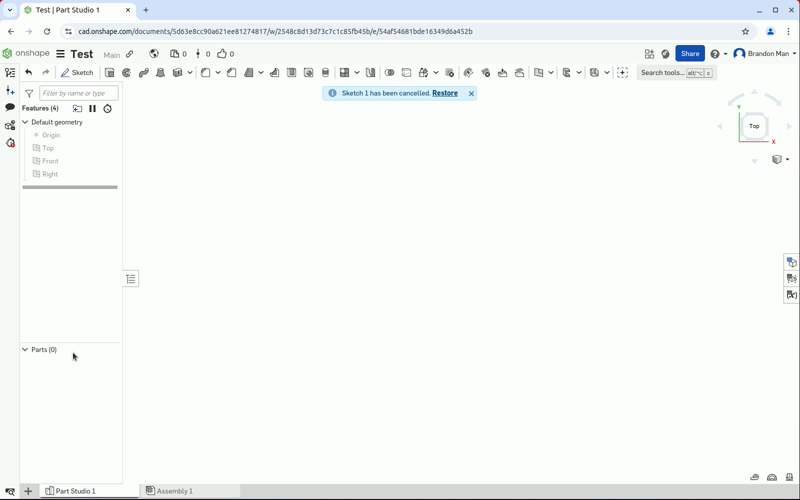
key(y)
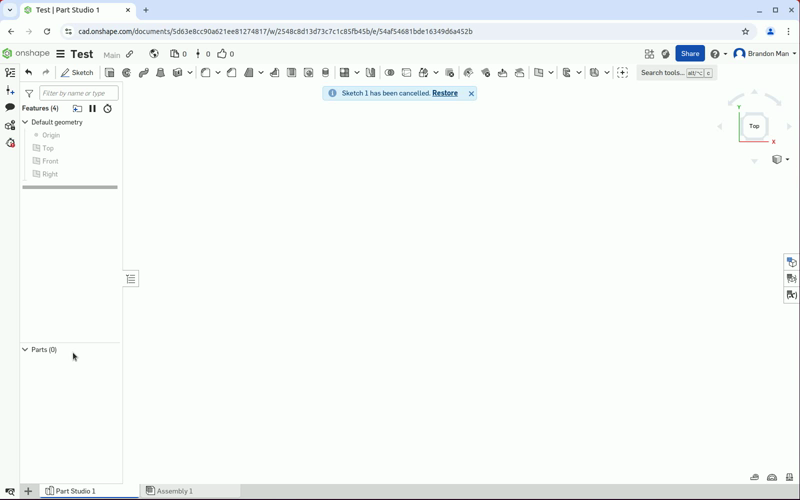
key(shift+p)
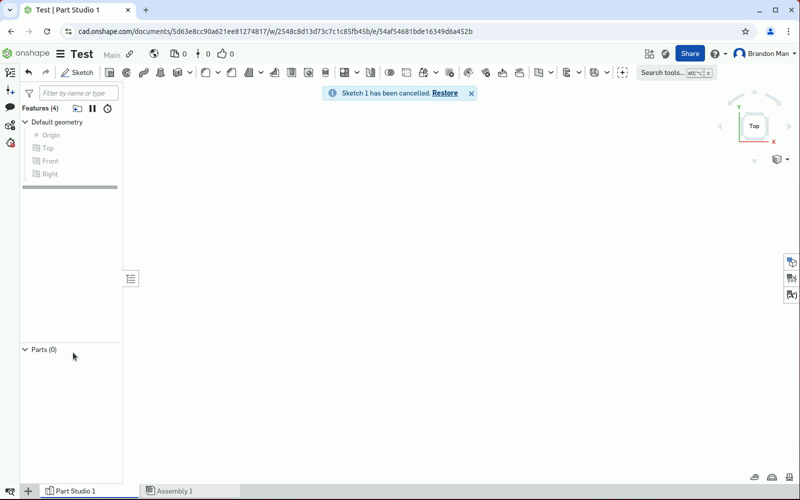
key(space)
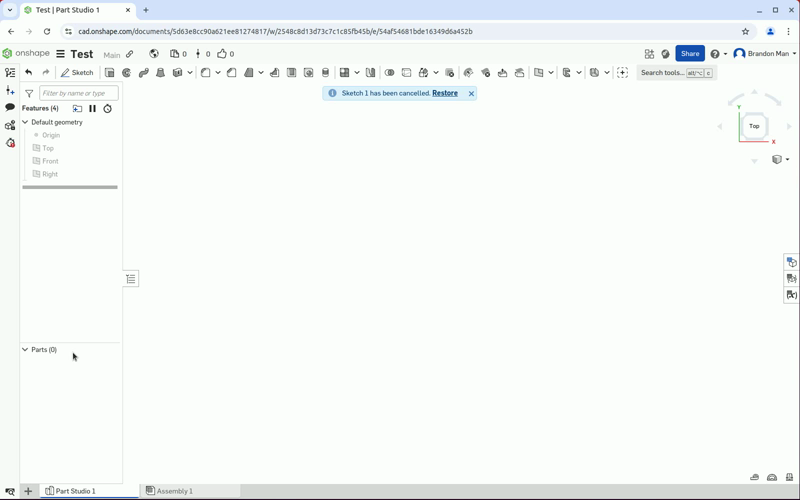
key_down(shift)
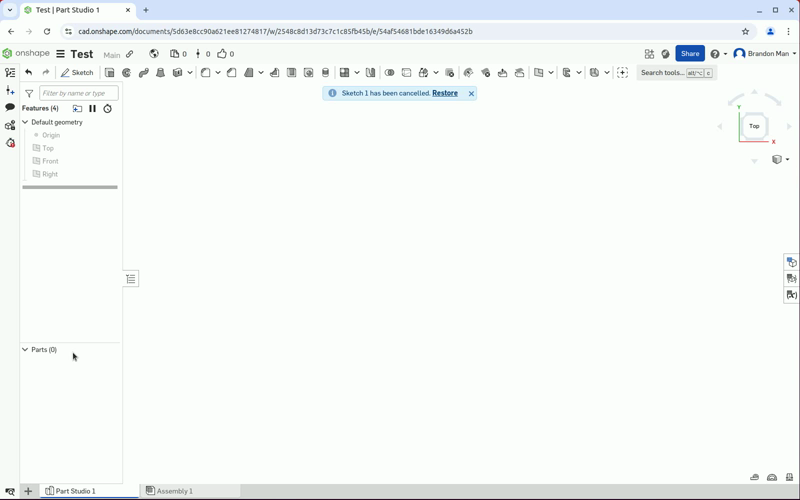
key(up)
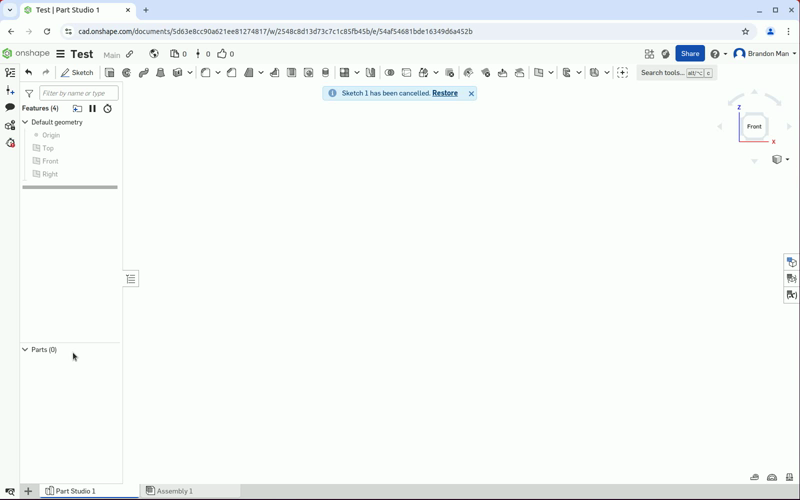
key_up(shift)
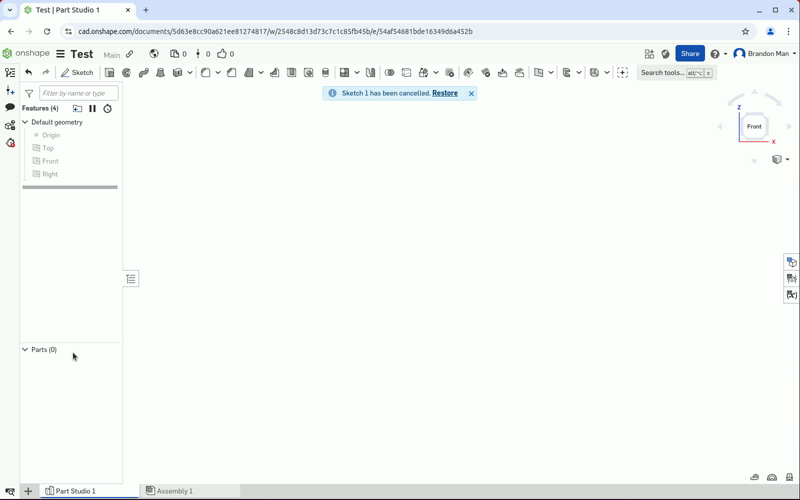
mouse_move(73, 352)
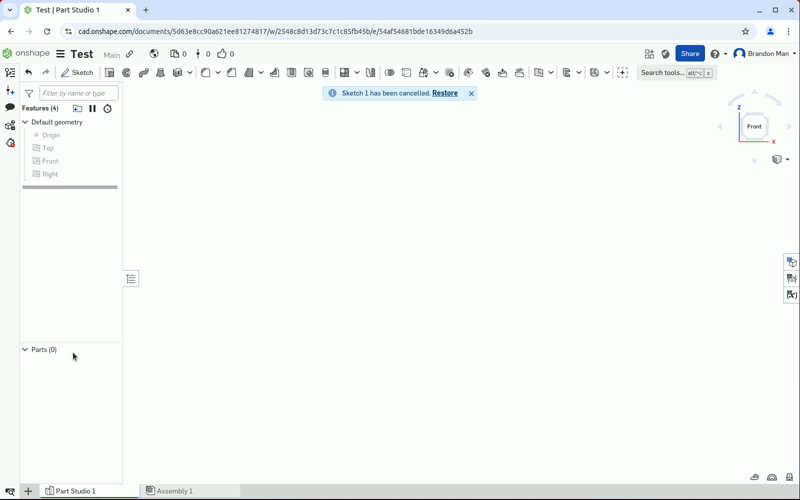
key(shift+y)
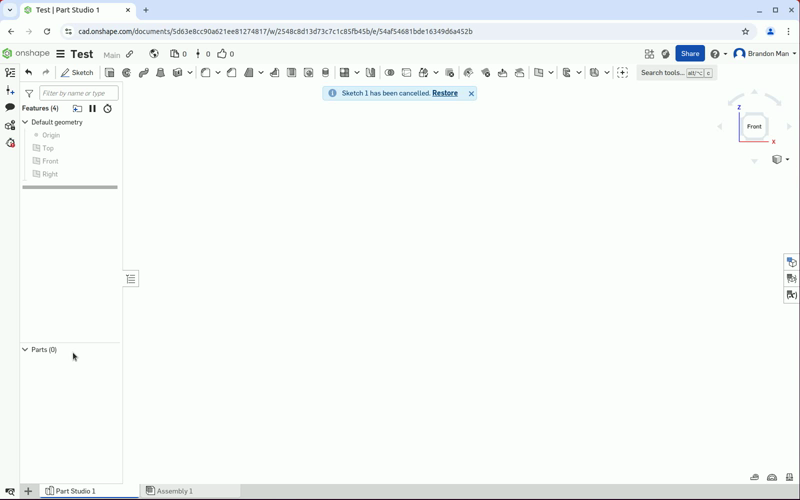
key(shift+s)
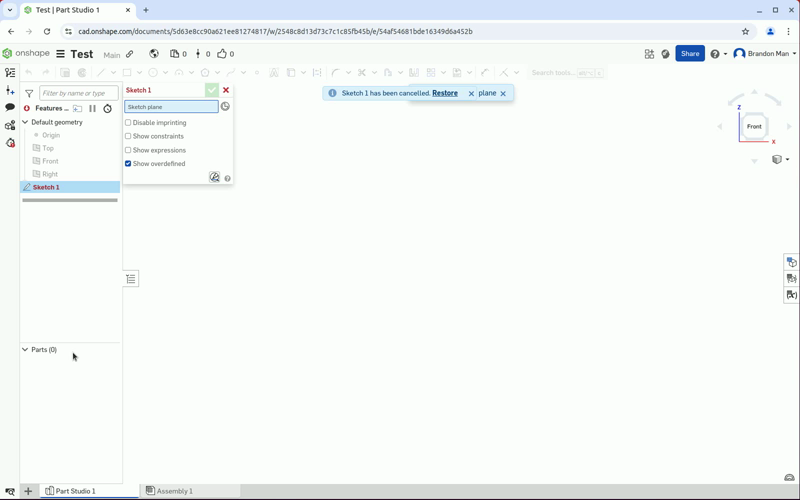
mouse_move(73, 163)
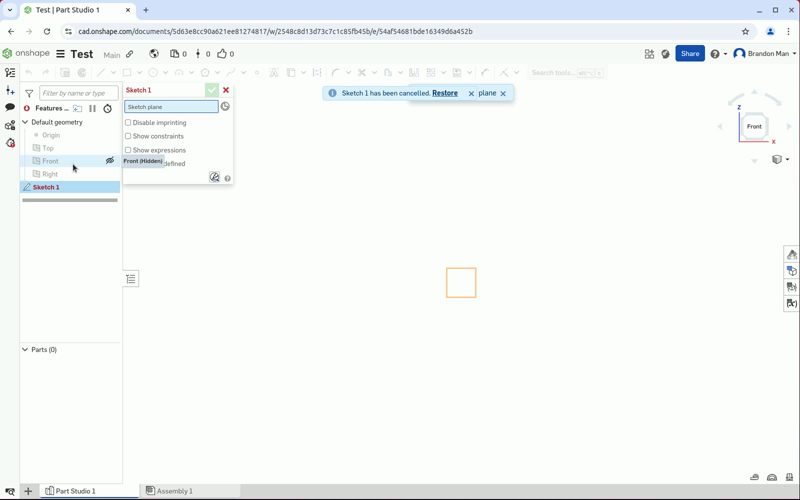
click(73, 163)
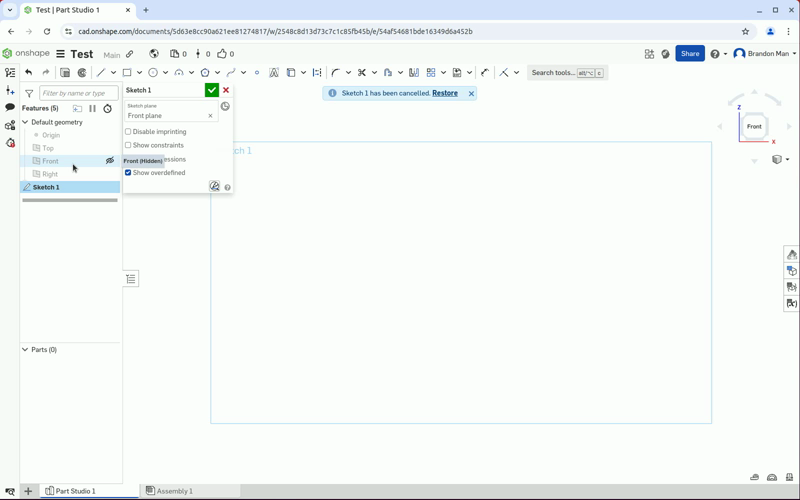
mouse_move(73, 352)
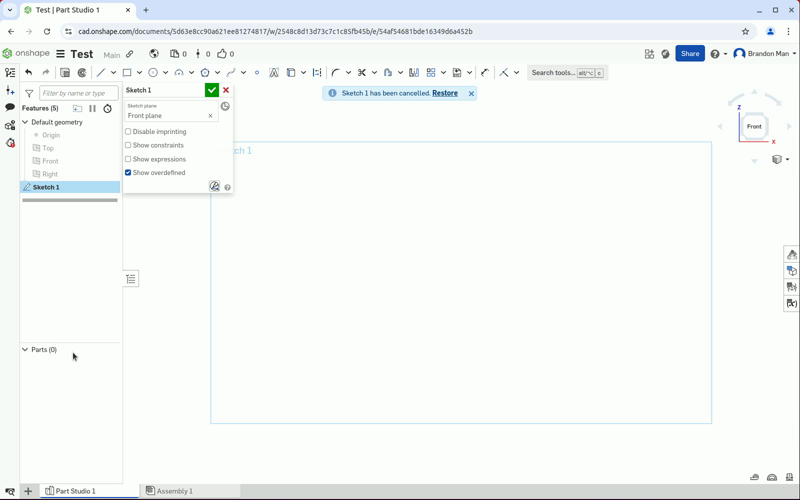
key(y)
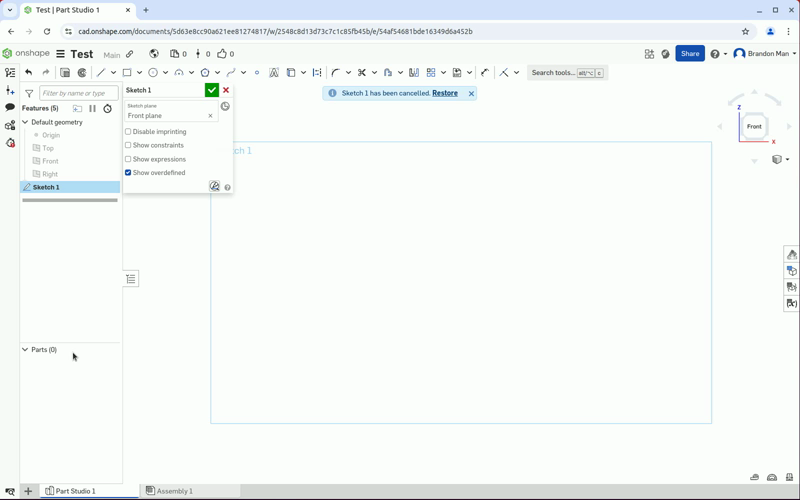
key(a)
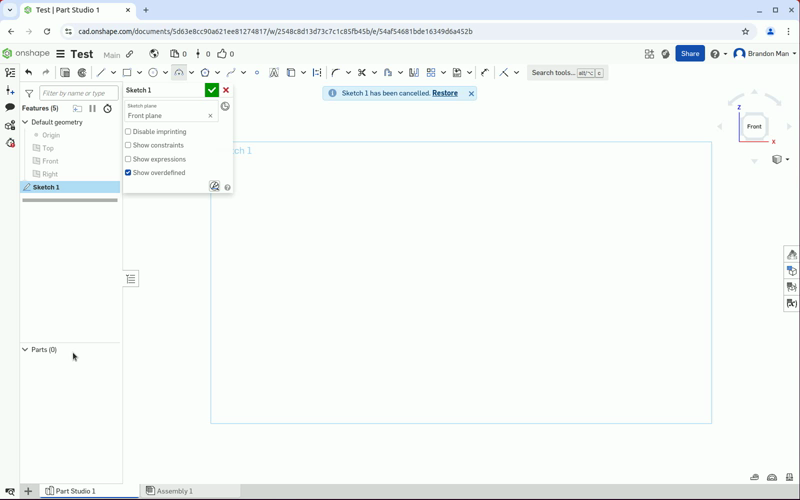
key_down(shift)
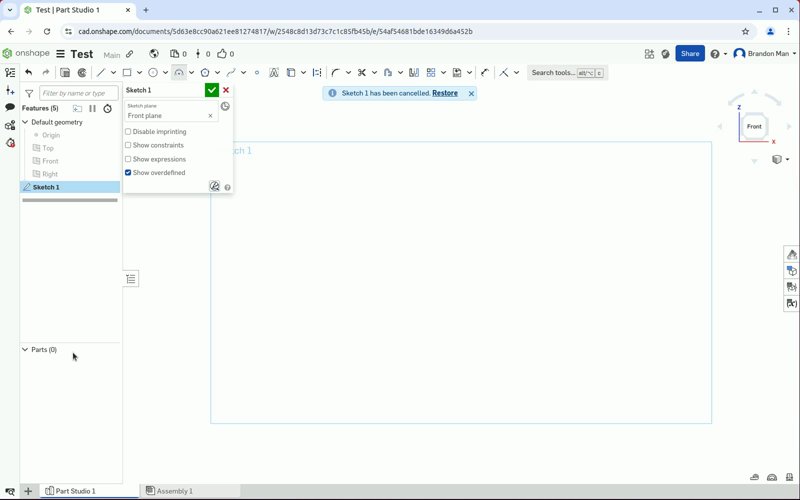
mouse_move(447, 252)
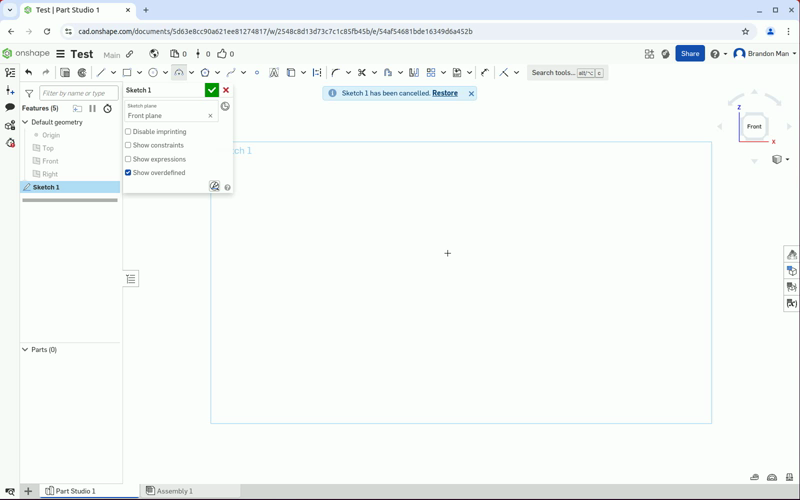
click(447, 252)
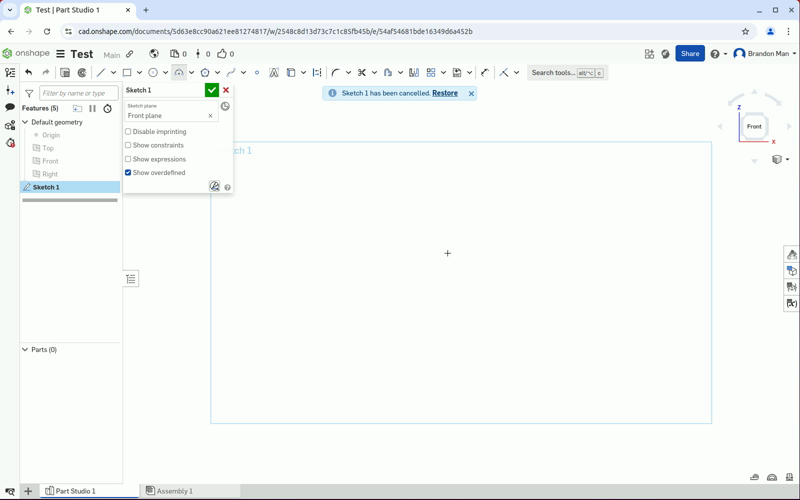
key_up(shift)
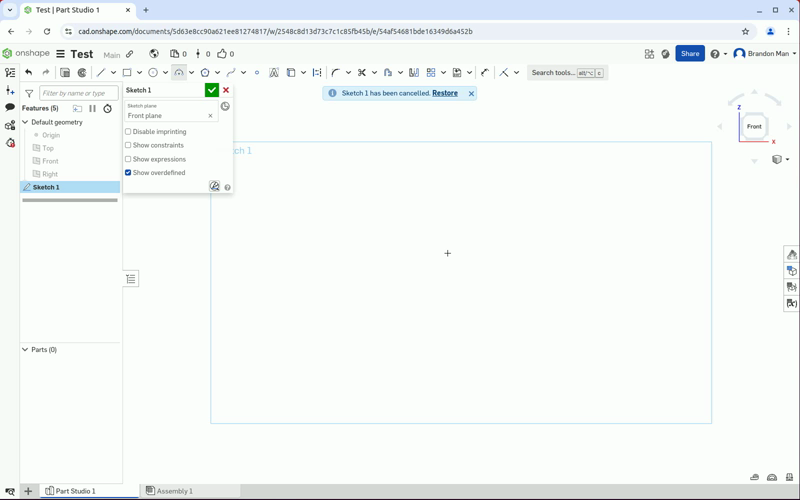
key_down(shift)
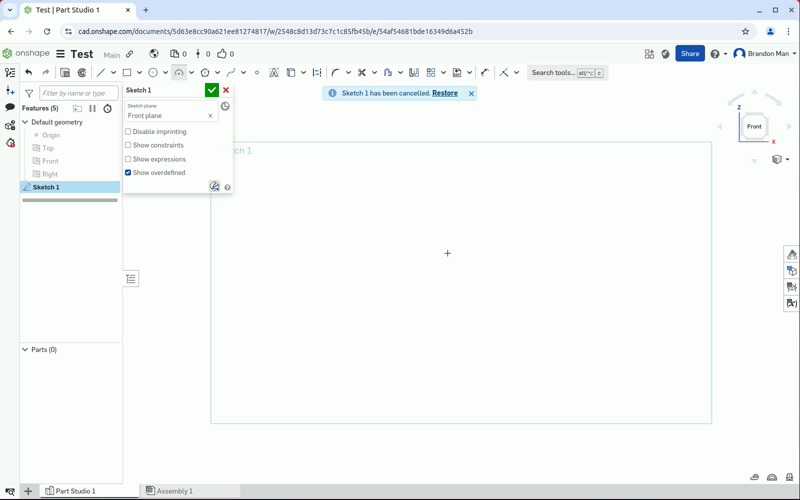
mouse_move(485, 260)
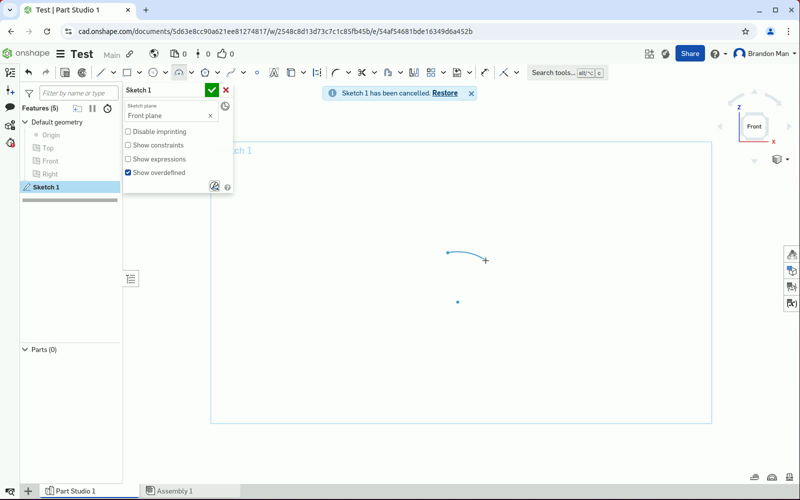
click(485, 260)
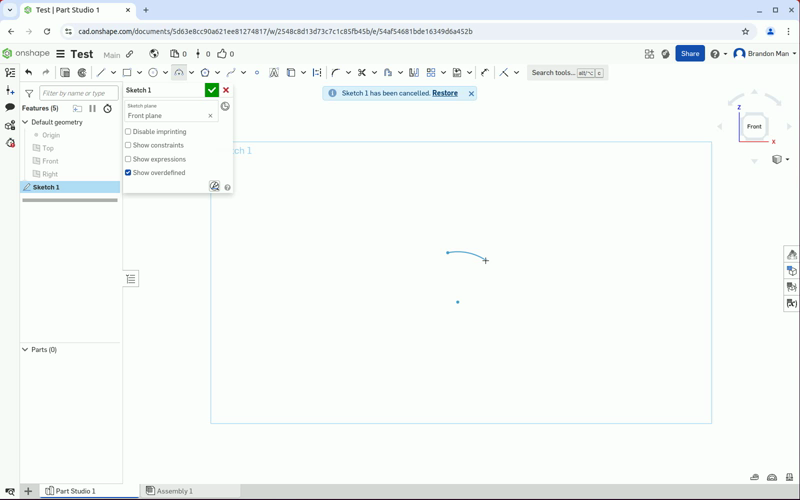
mouse_move(467, 250)
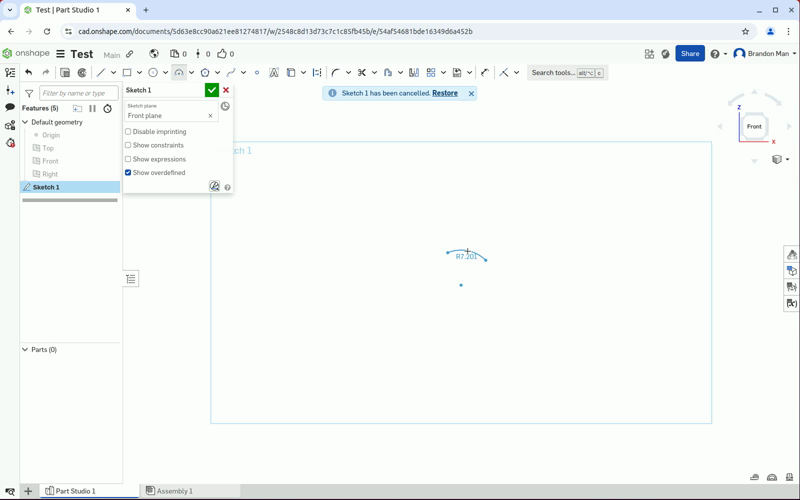
click(467, 250)
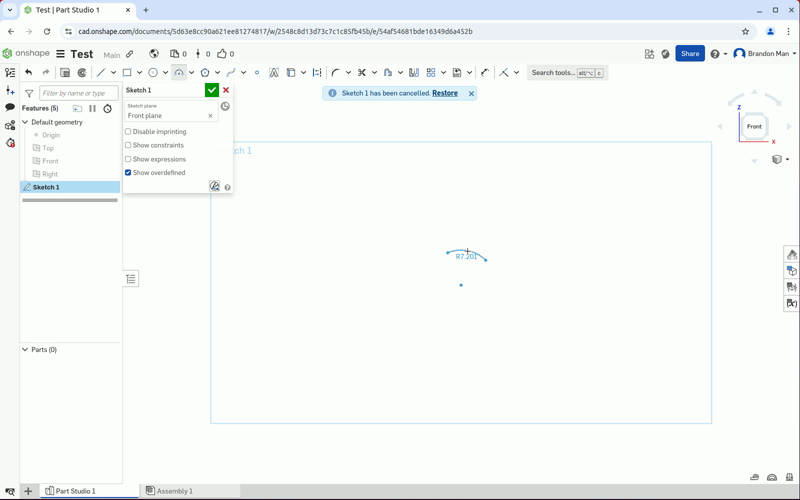
key_up(shift)
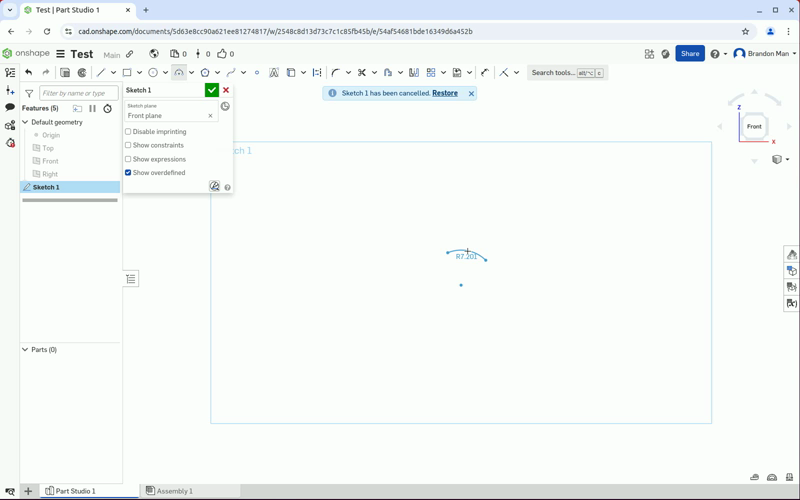
mouse_move(485, 260)
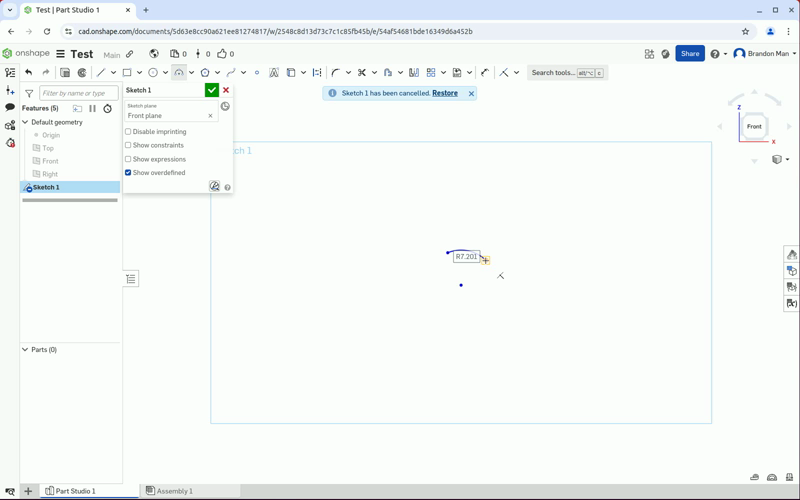
click(485, 260)
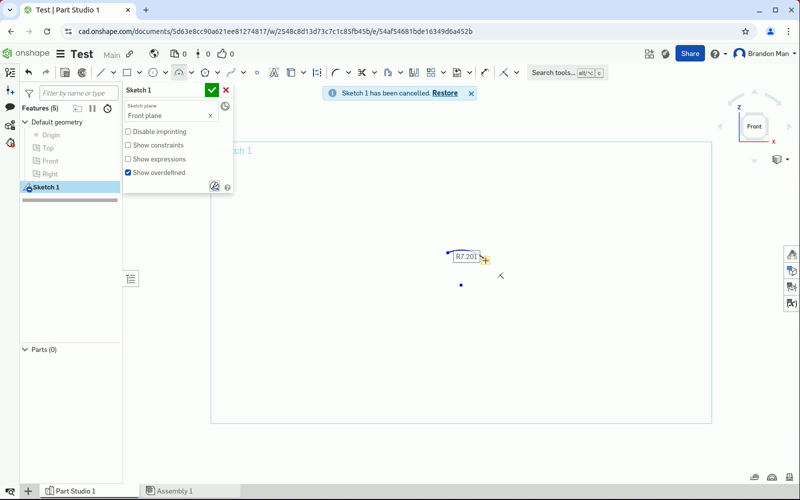
key_down(shift)
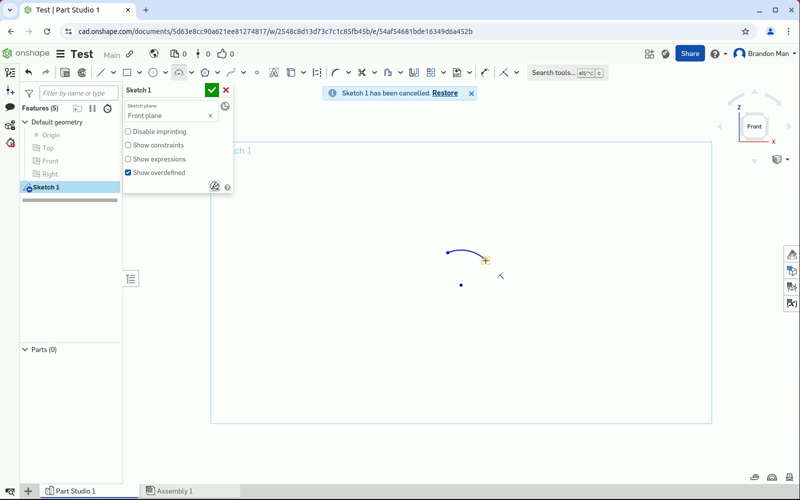
mouse_move(505, 268)
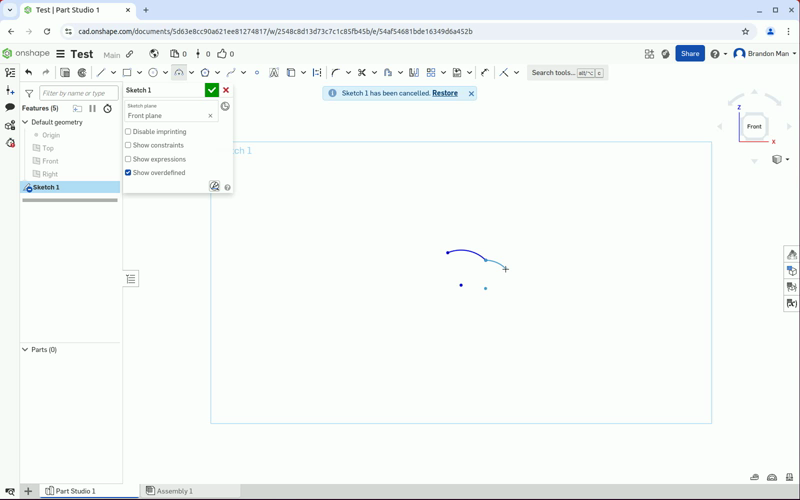
click(505, 268)
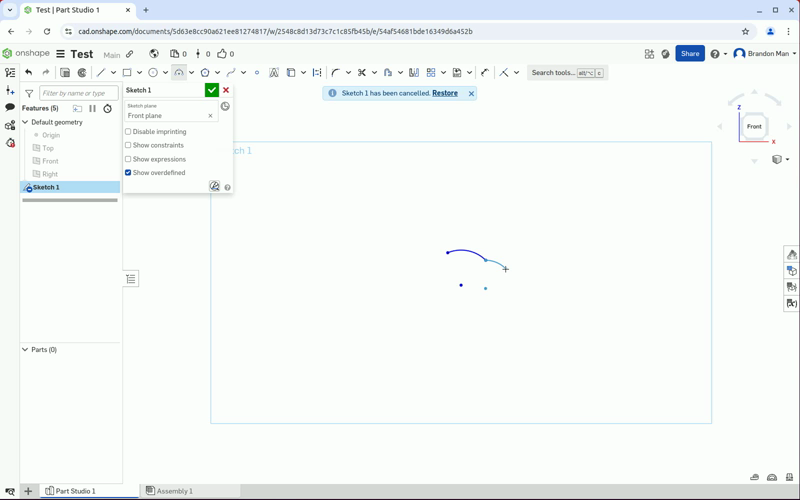
mouse_move(494, 266)
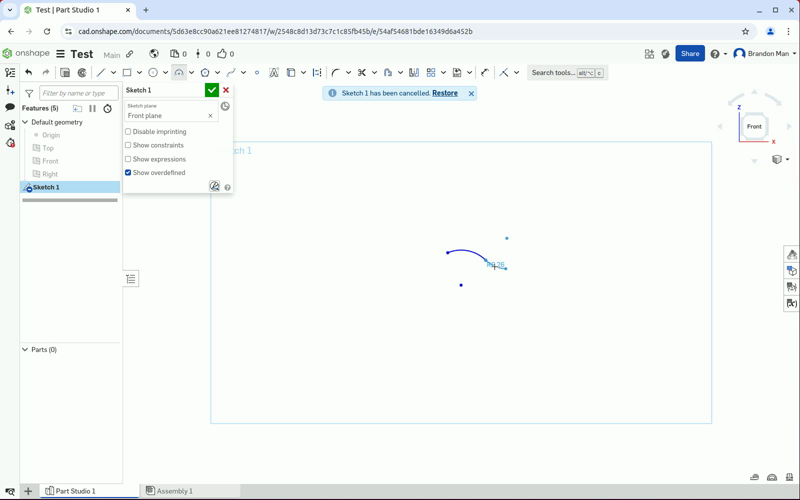
click(494, 266)
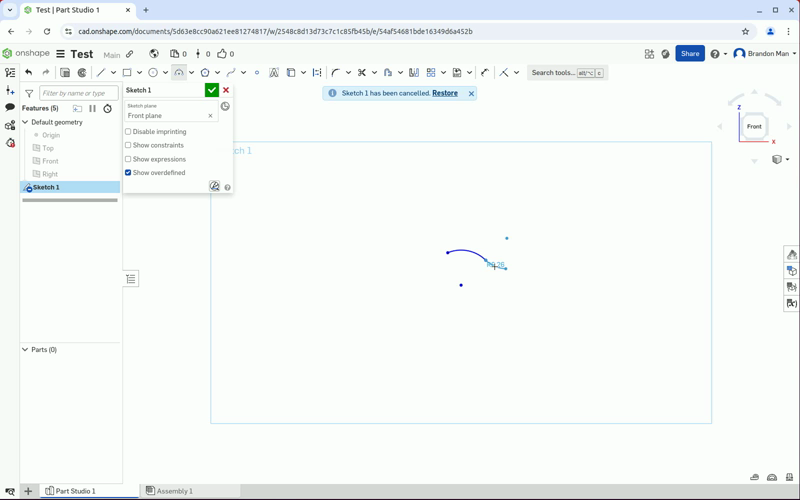
key_up(shift)
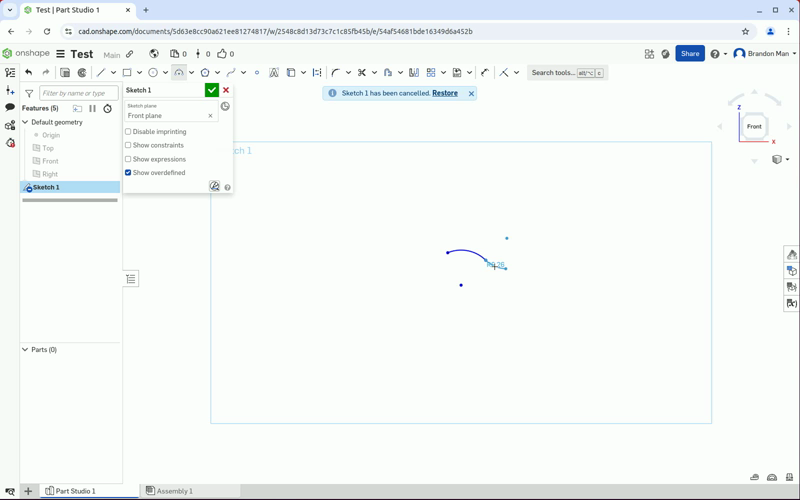
key(esc)
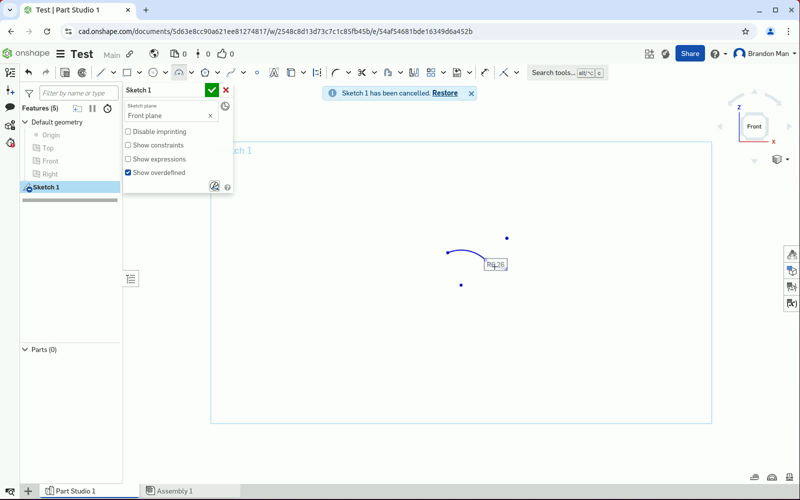
key(l)
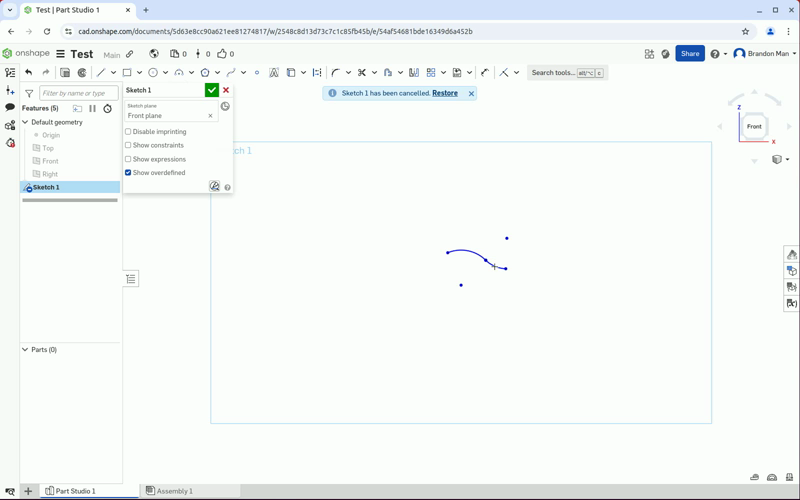
mouse_move(505, 268)
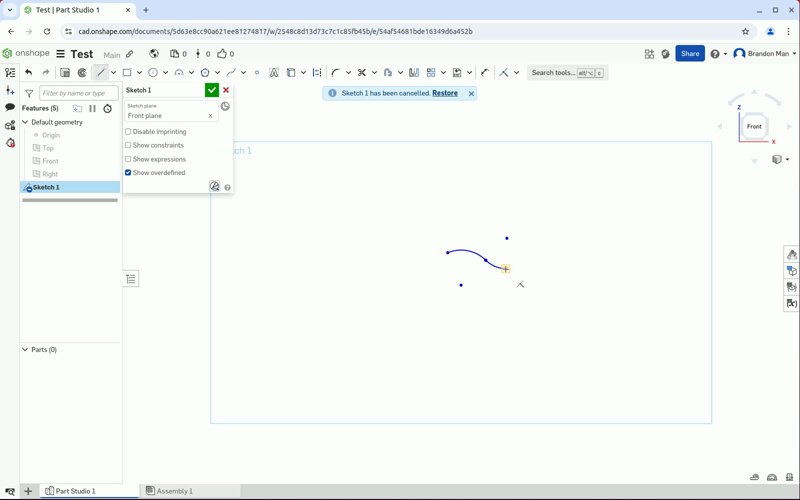
click(505, 268)
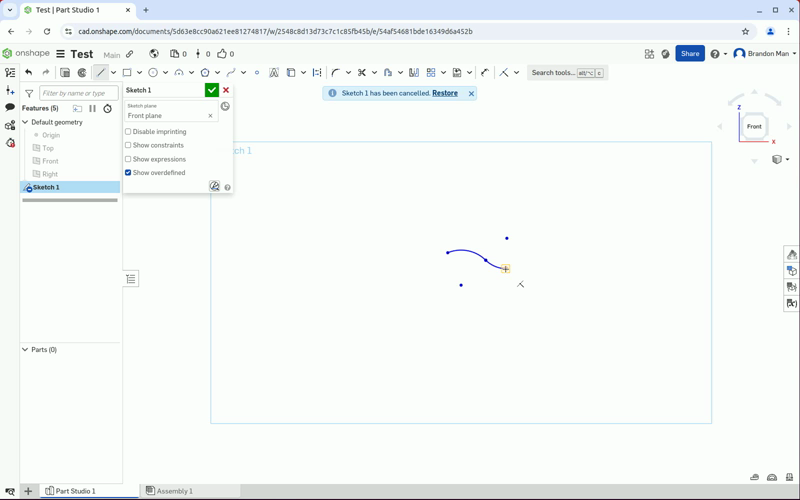
key_down(shift)
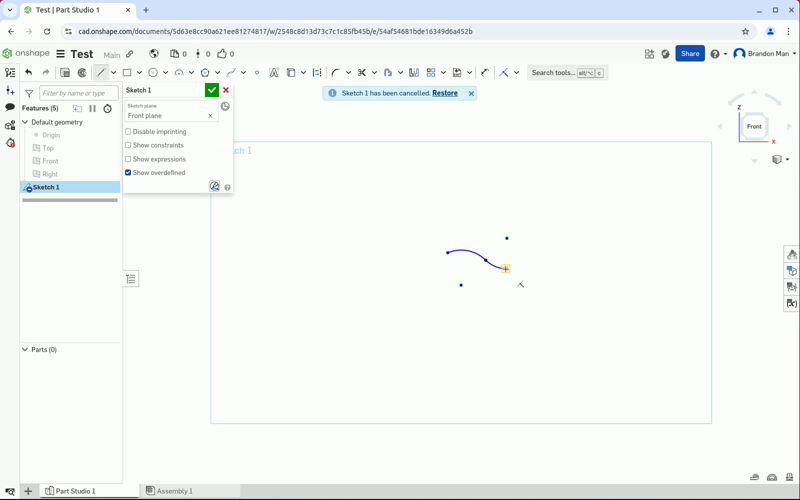
mouse_move(535, 268)
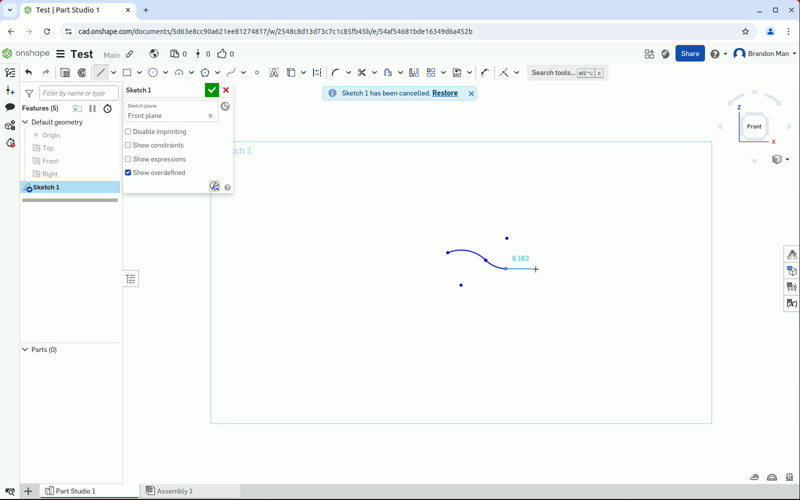
mouse_move(558, 268)
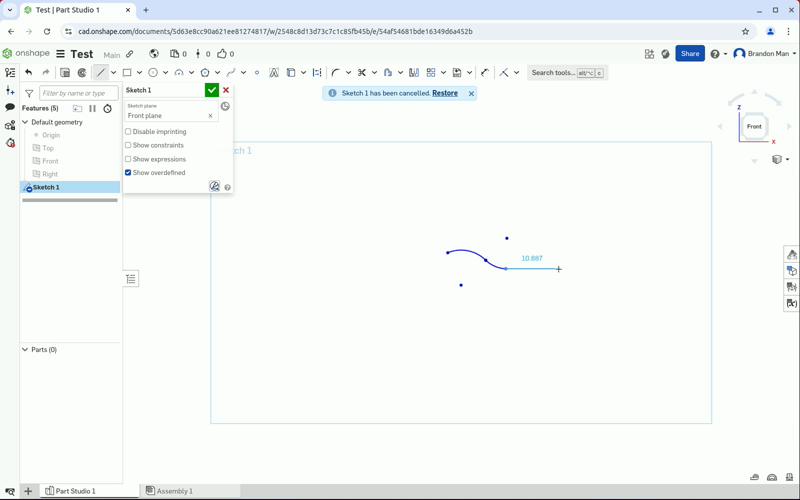
click(558, 268)
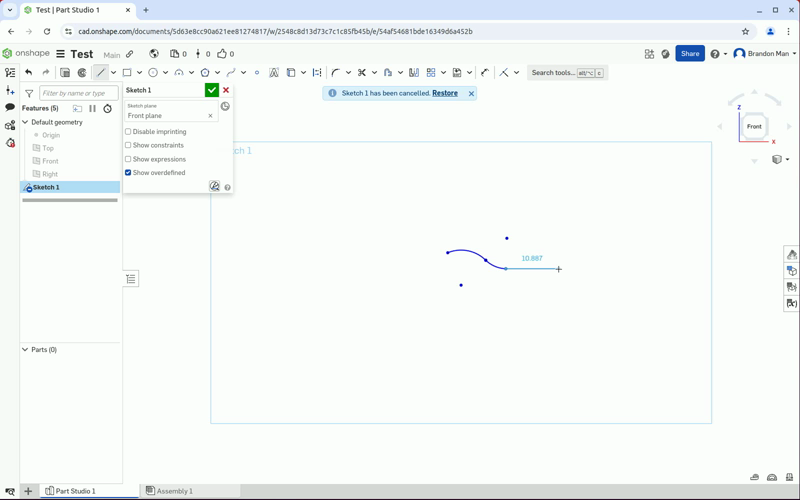
key_up(shift)
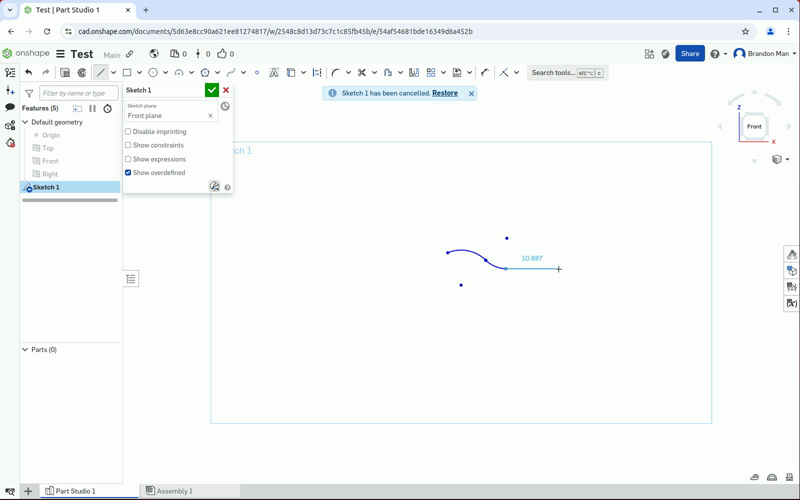
key(esc)
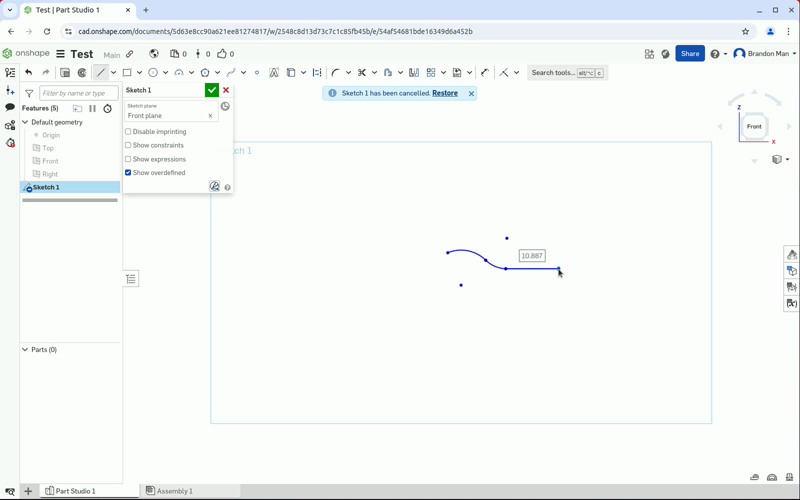
key(a)
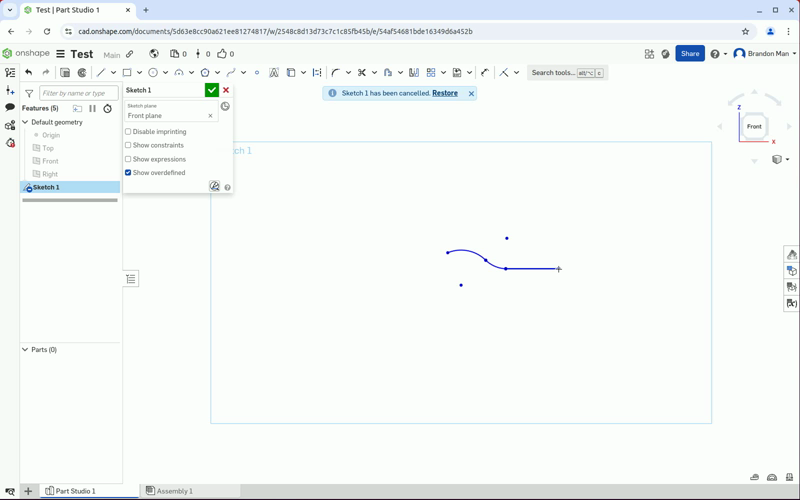
mouse_move(558, 268)
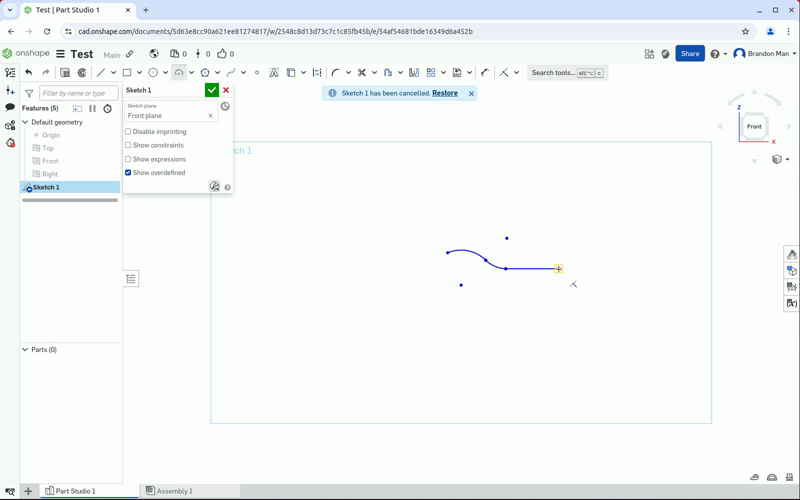
click(558, 268)
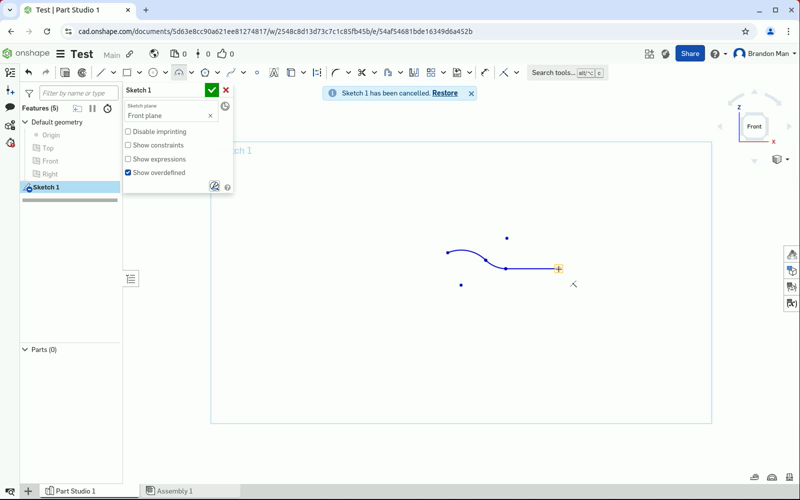
key_down(shift)
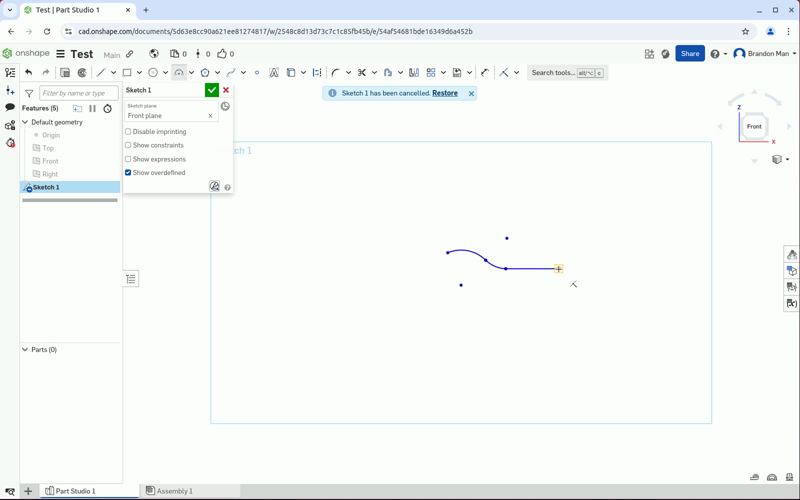
mouse_move(567, 271)
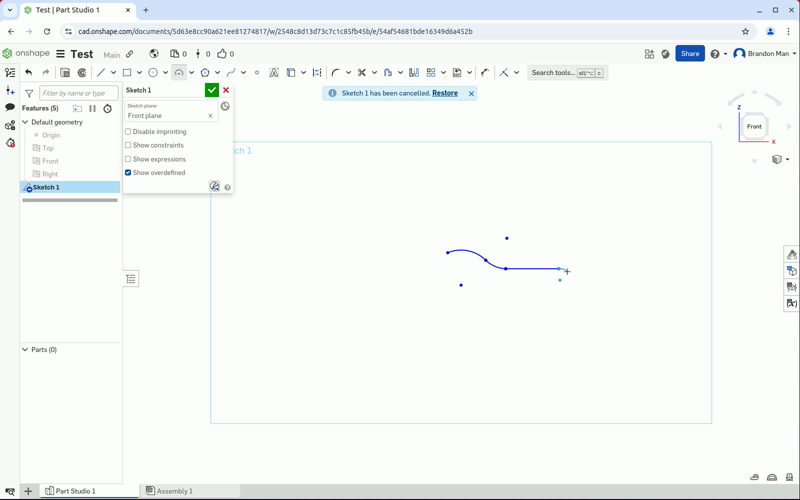
click(567, 271)
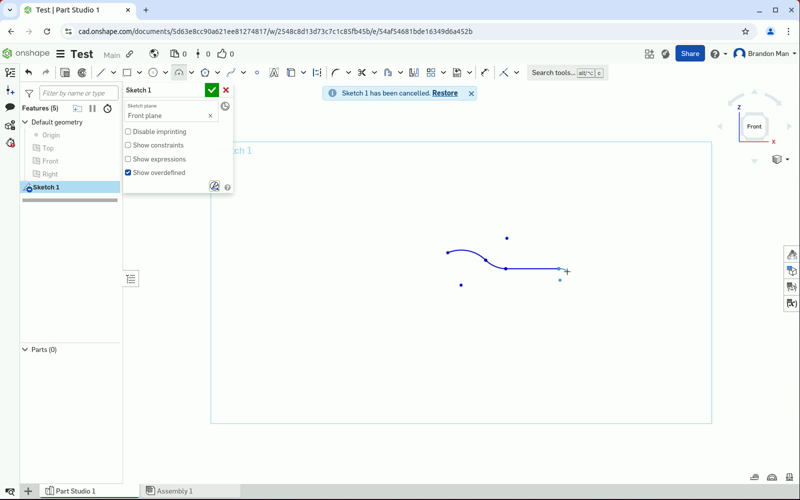
mouse_move(563, 269)
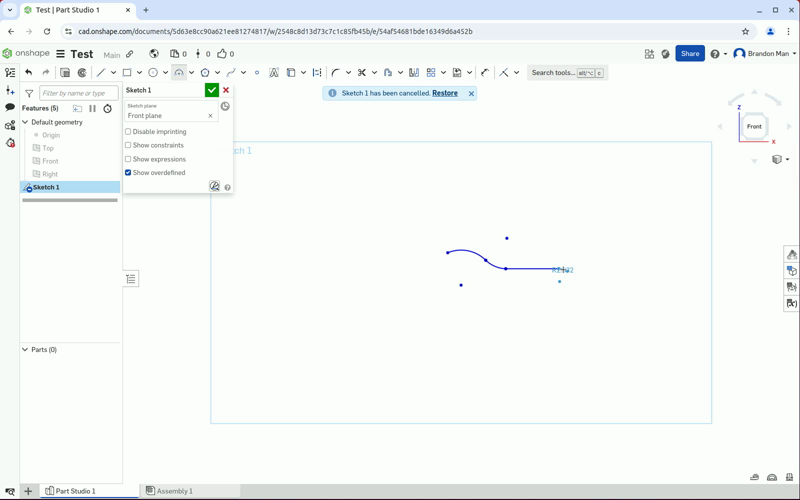
click(563, 269)
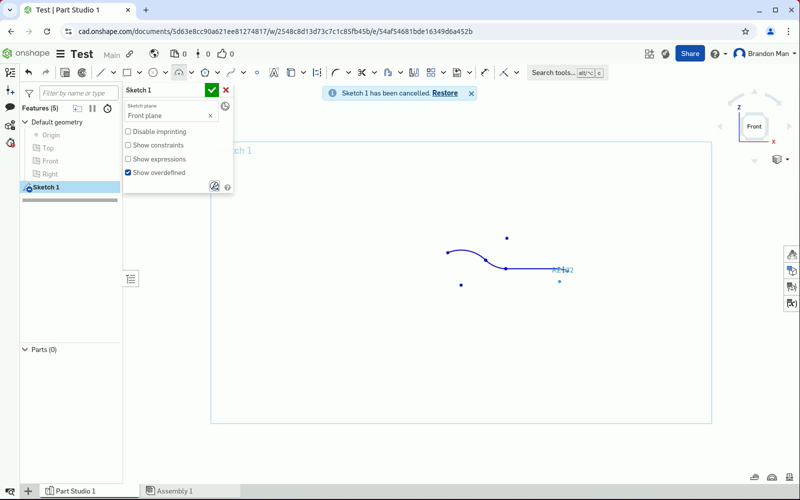
key_up(shift)
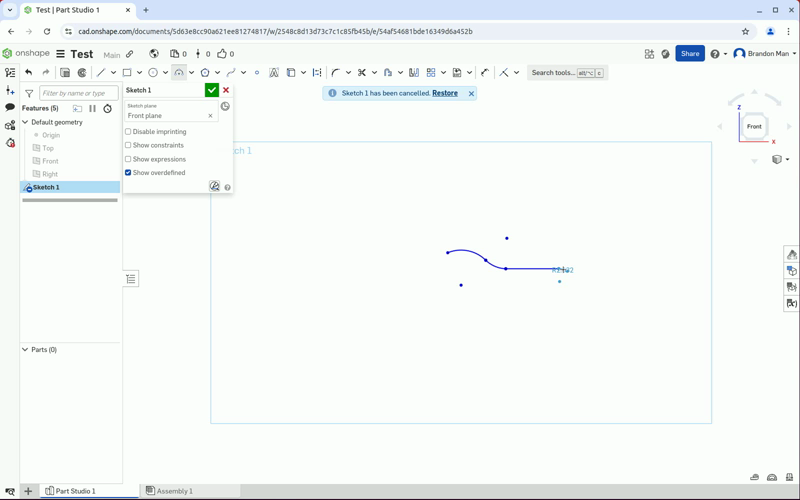
key(esc)
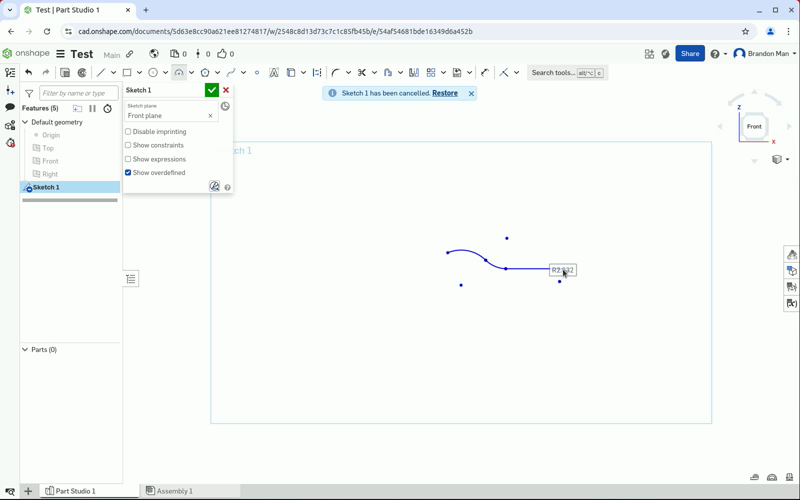
key(l)
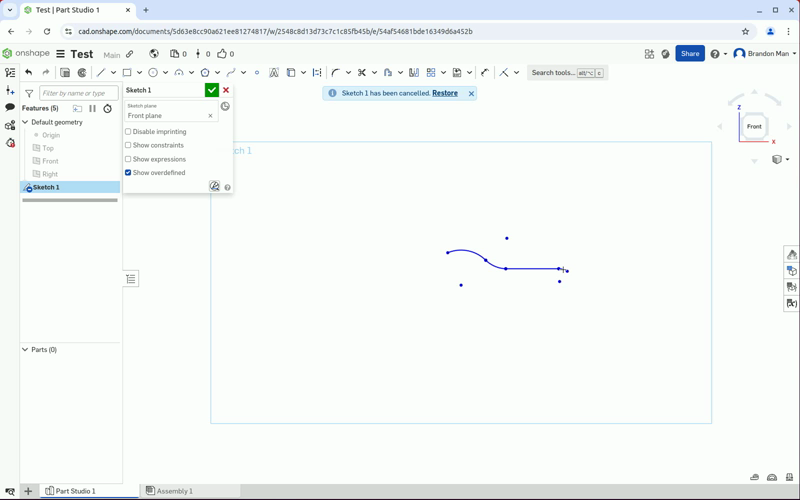
mouse_move(567, 271)
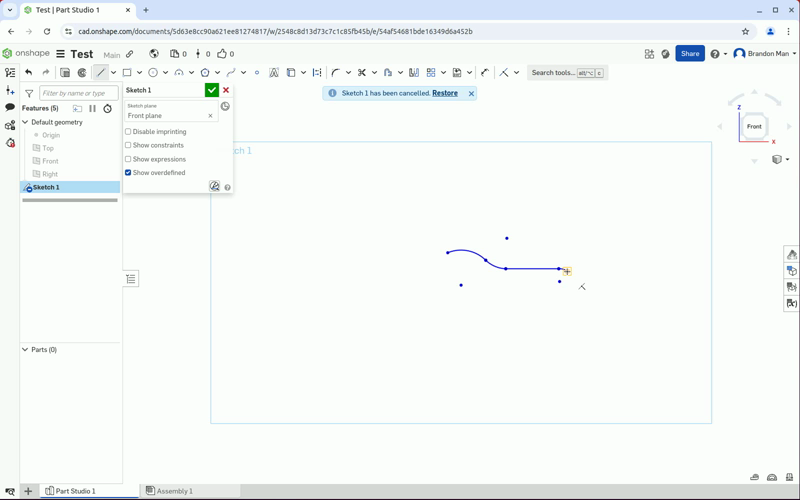
click(567, 271)
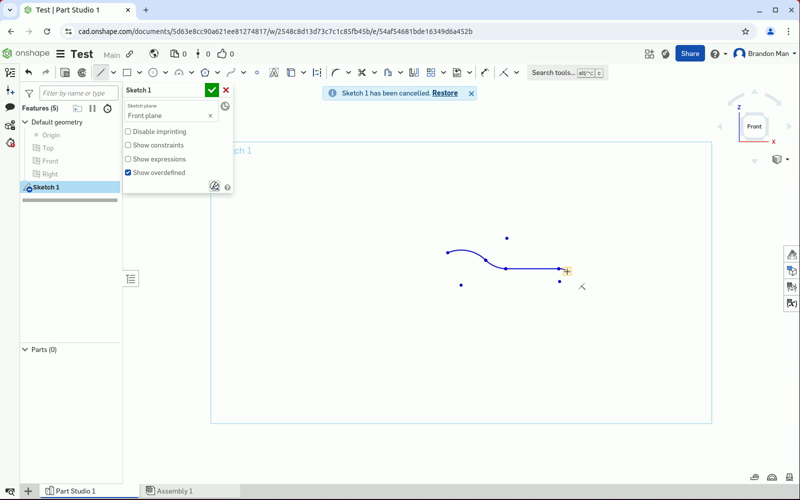
key_down(shift)
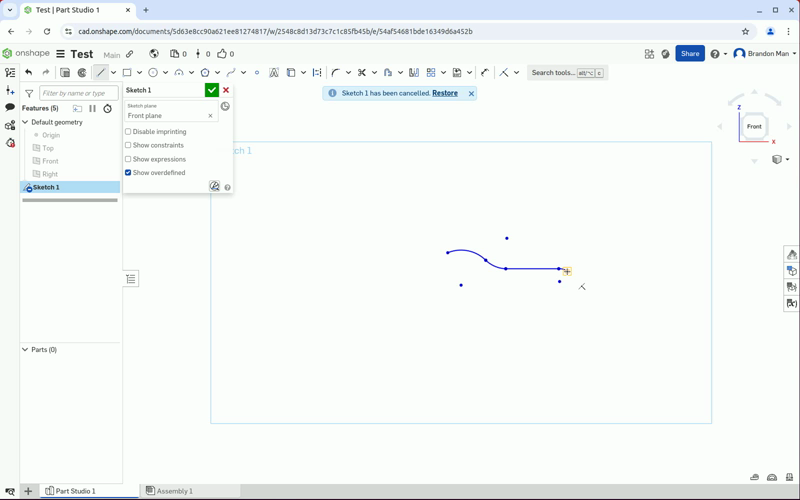
mouse_move(500, 224)
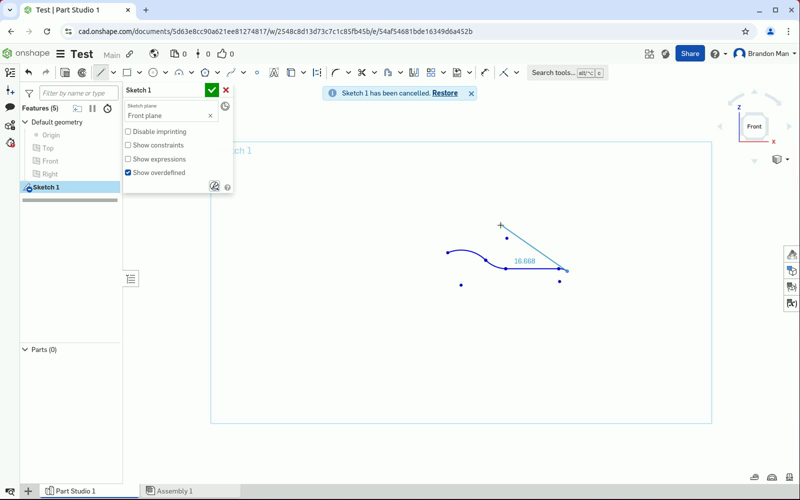
click(500, 224)
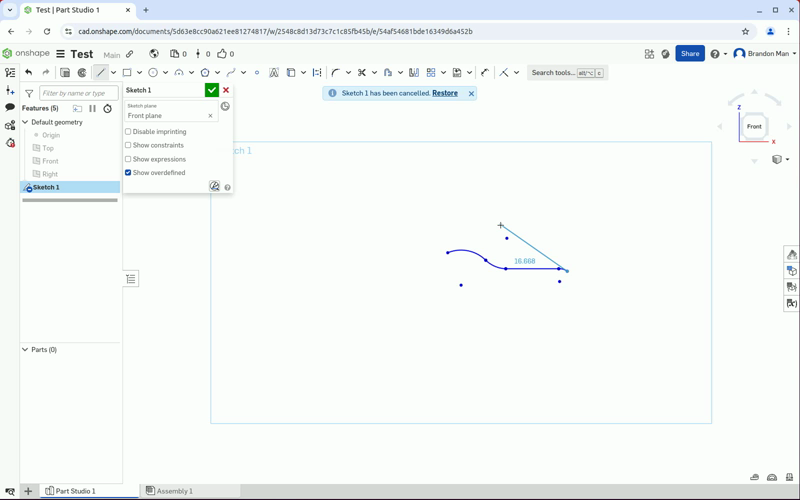
key_up(shift)
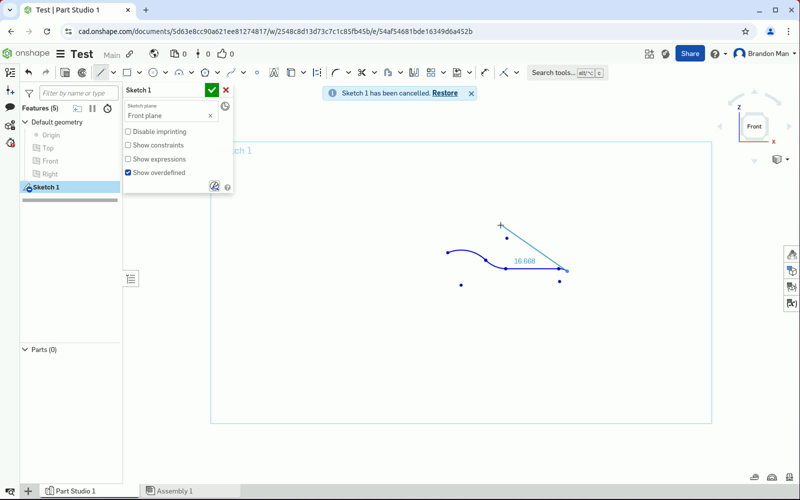
key(esc)
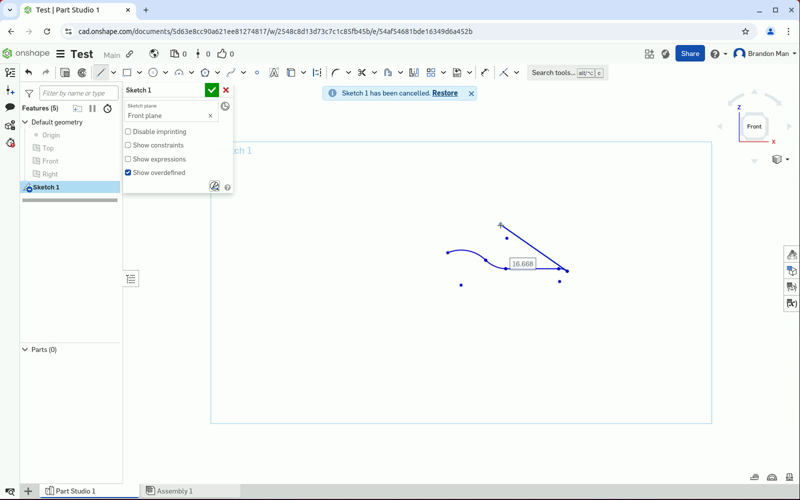
key(a)
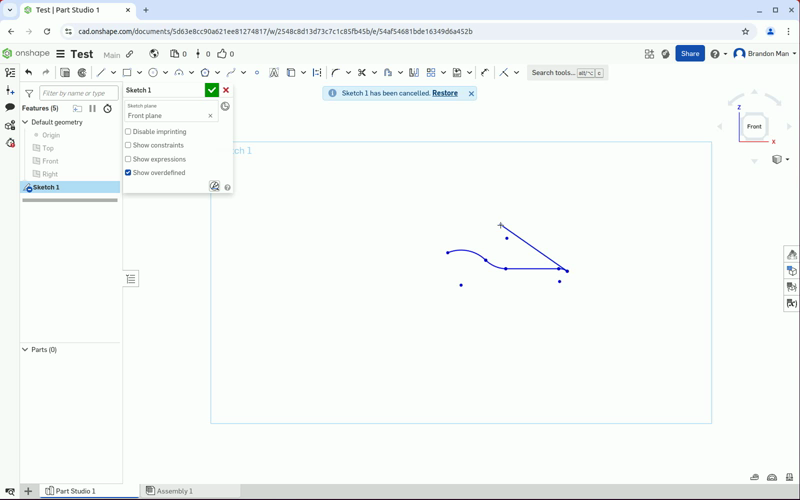
mouse_move(500, 224)
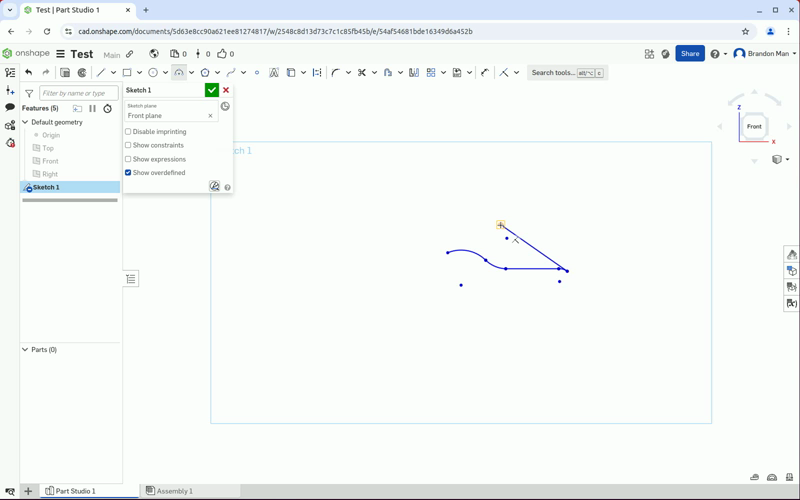
click(500, 224)
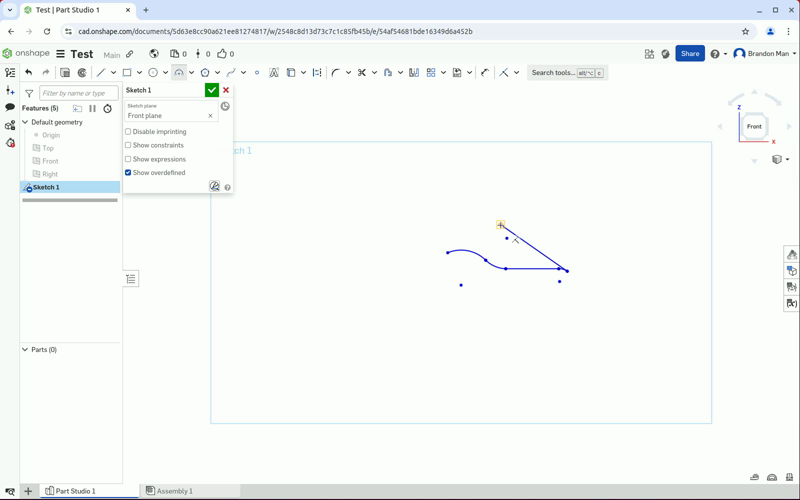
key_down(shift)
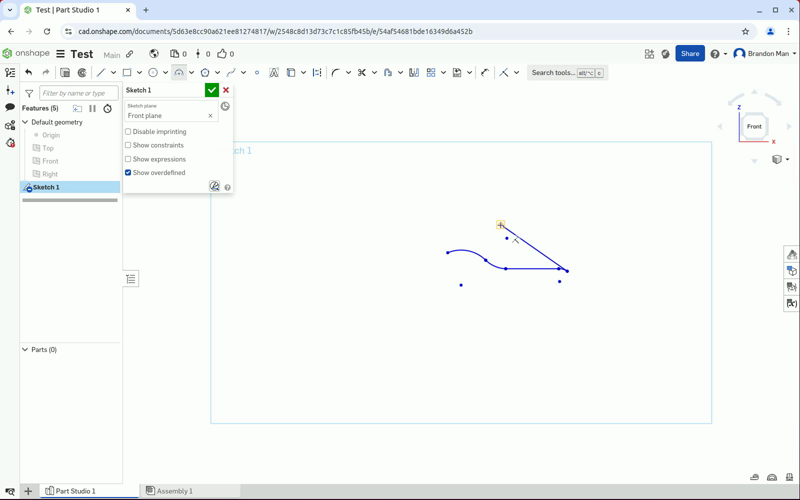
mouse_move(510, 233)
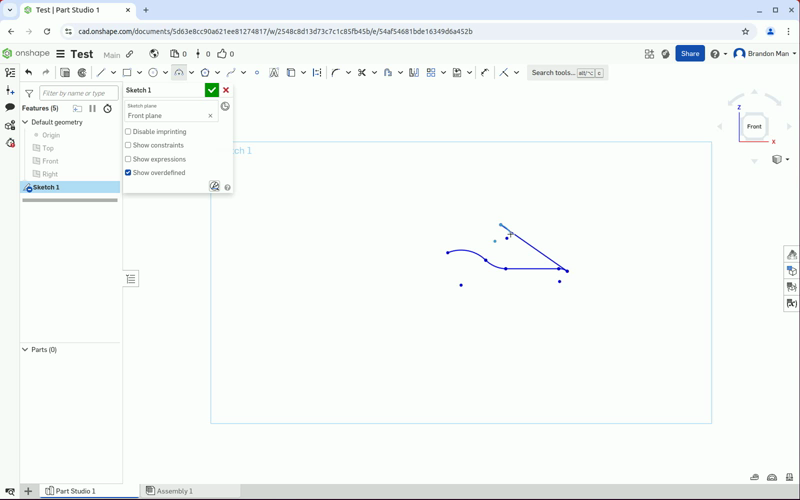
click(510, 233)
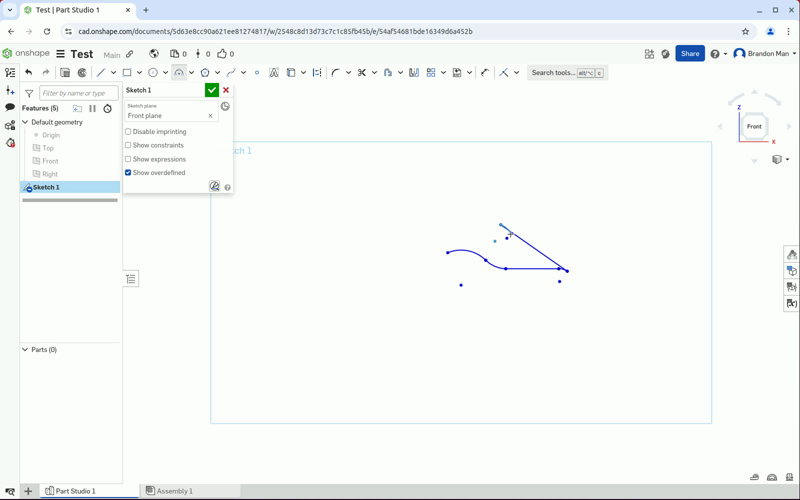
mouse_move(505, 229)
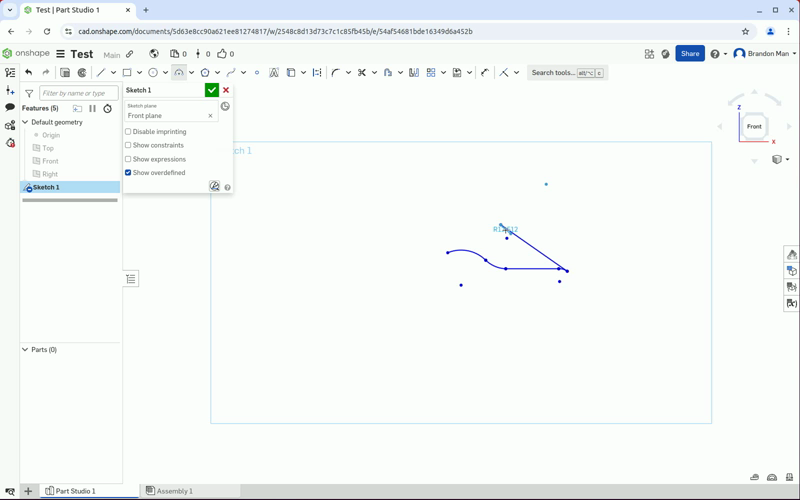
click(505, 229)
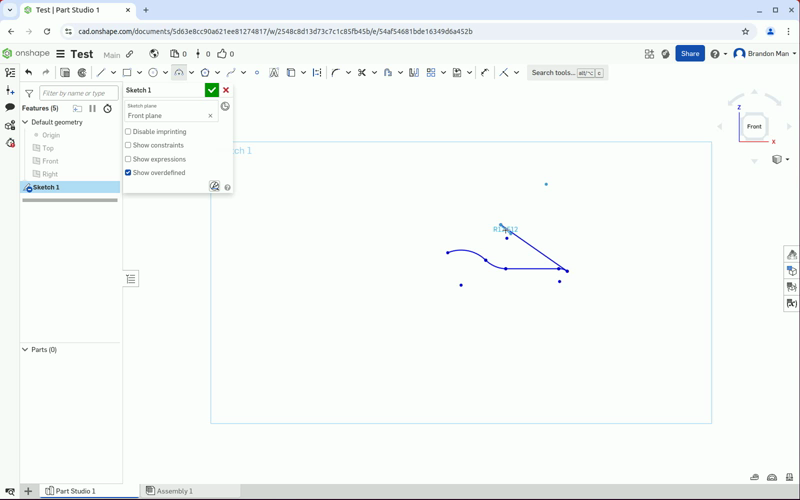
key_up(shift)
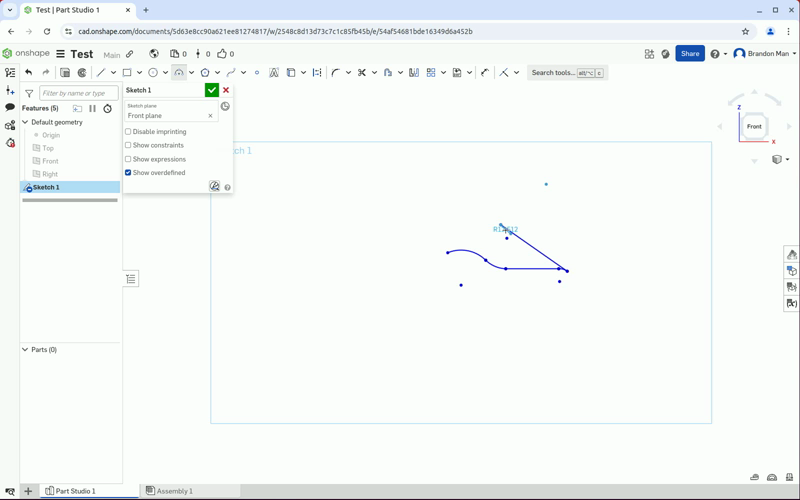
mouse_move(510, 233)
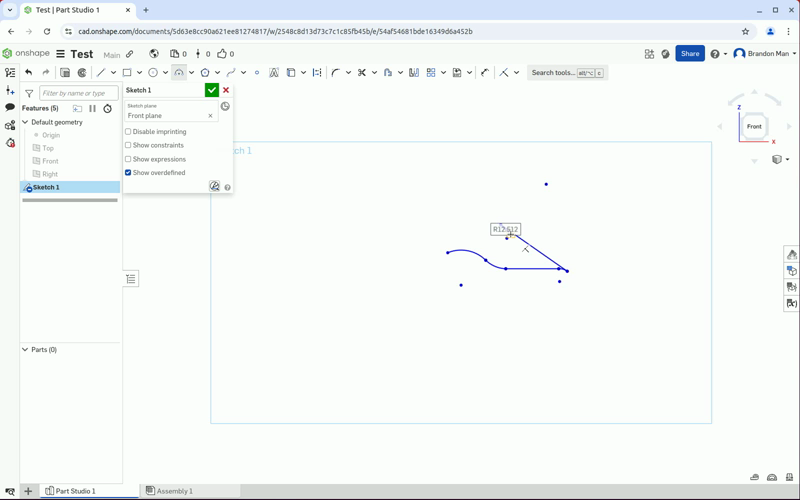
click(510, 233)
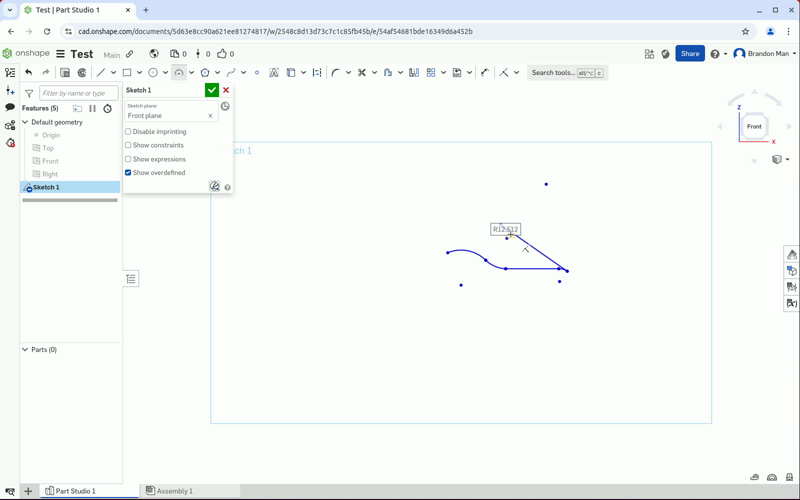
key_down(shift)
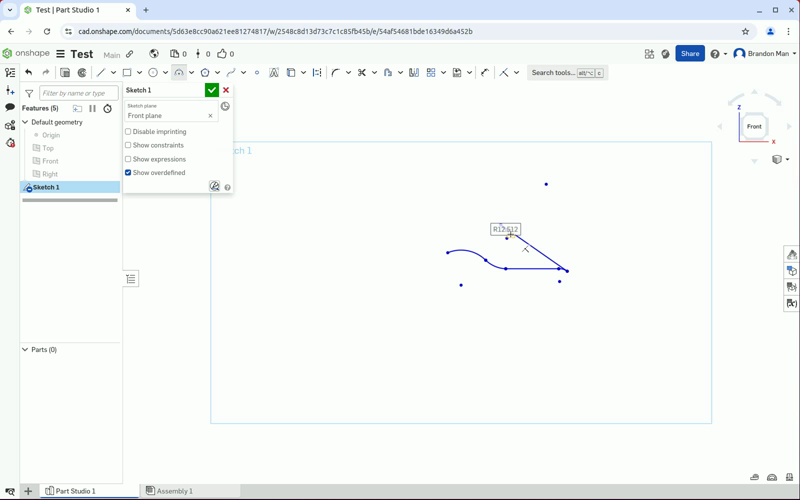
mouse_move(493, 251)
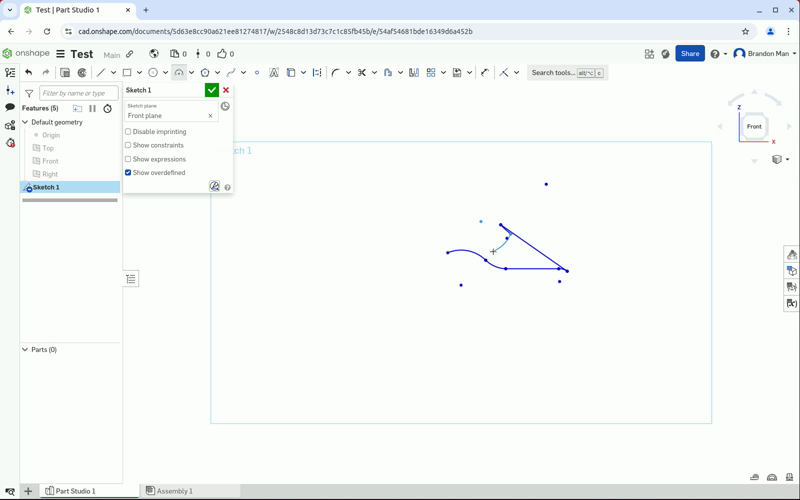
click(493, 251)
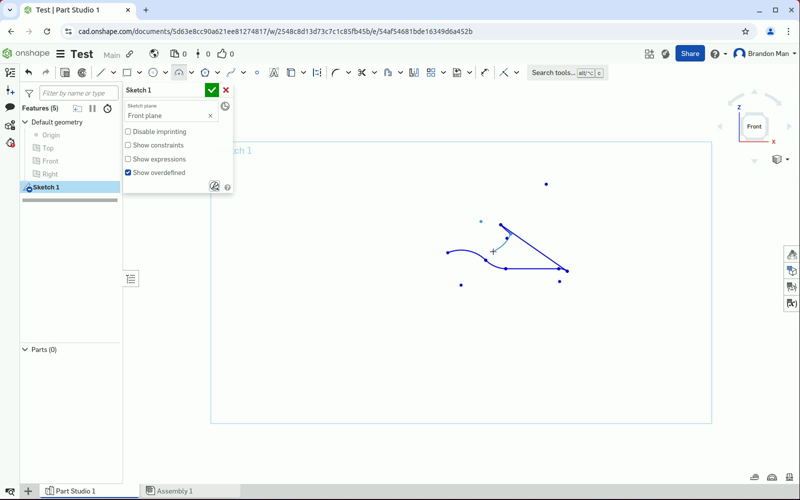
mouse_move(511, 251)
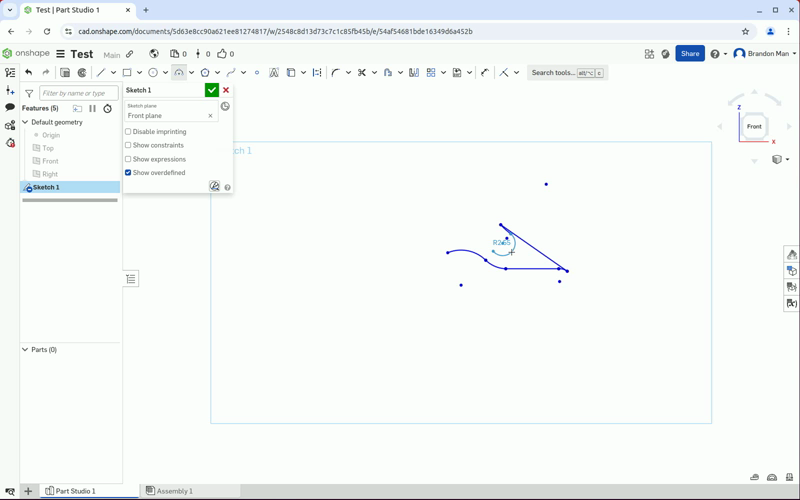
click(511, 251)
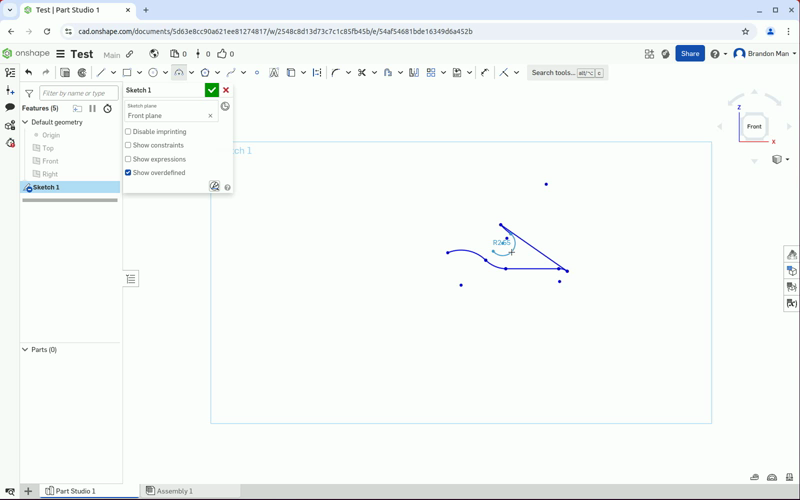
key_up(shift)
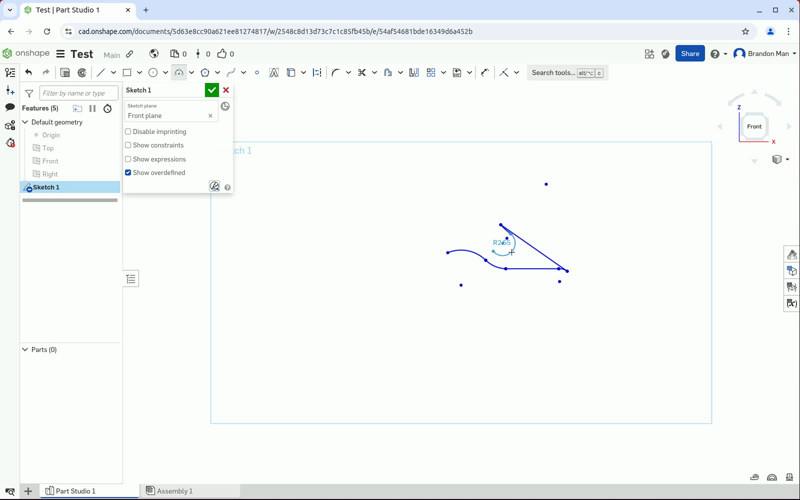
mouse_move(493, 251)
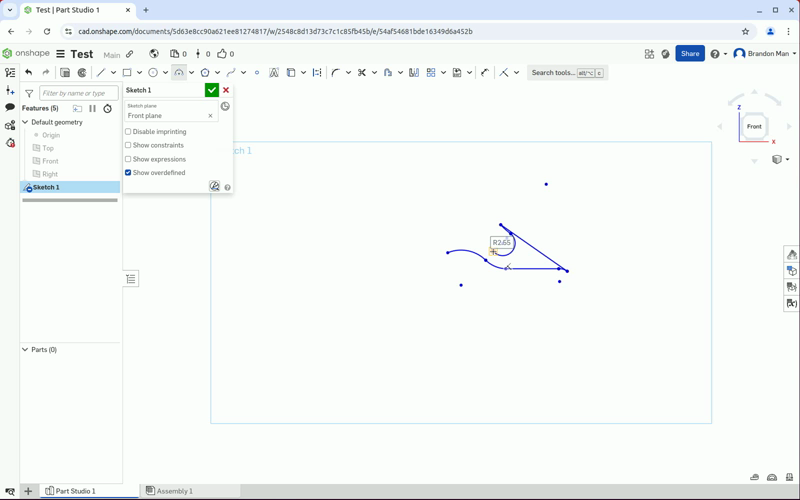
click(493, 251)
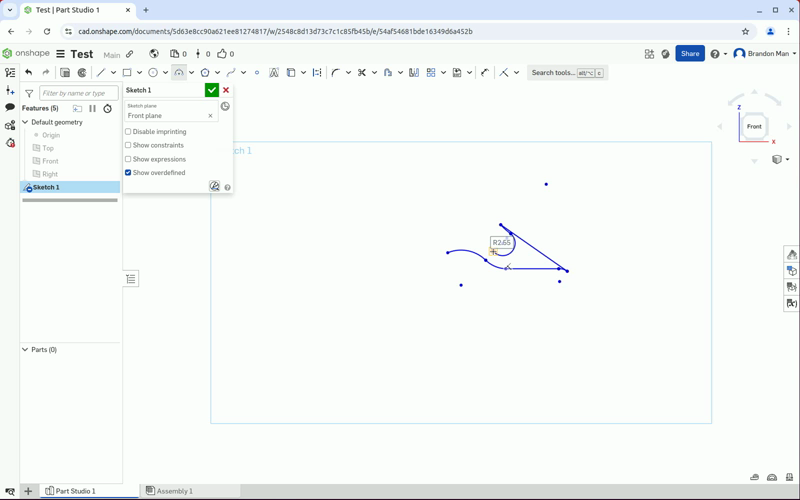
key_down(shift)
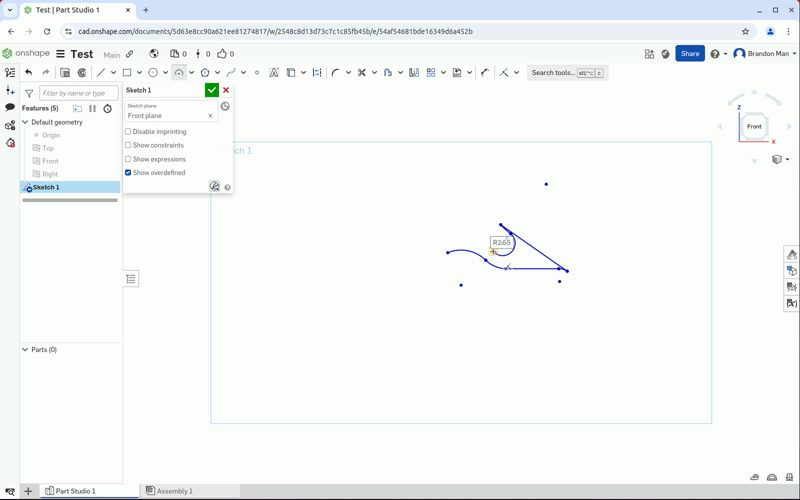
mouse_move(461, 238)
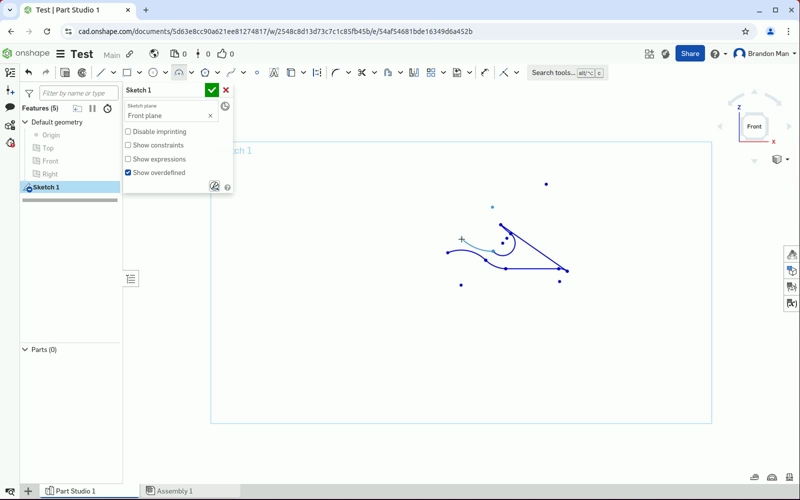
click(461, 238)
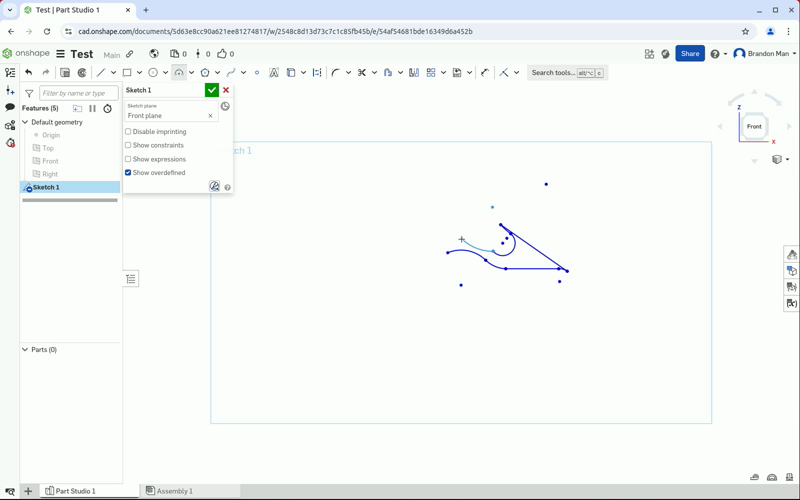
mouse_move(478, 241)
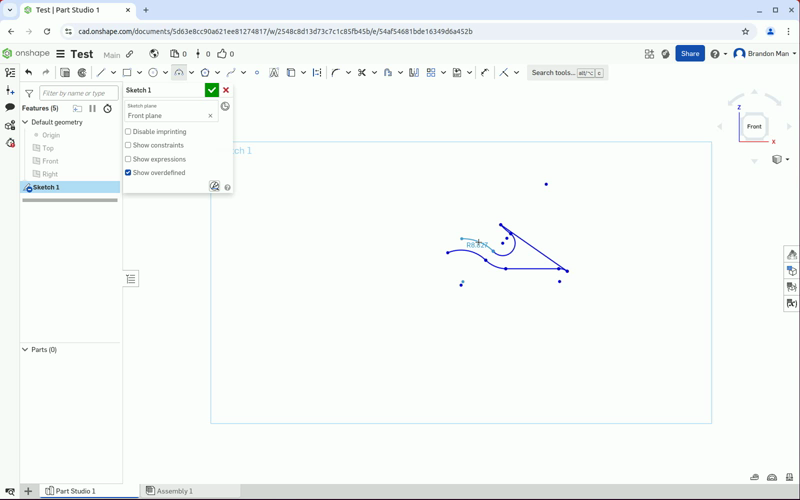
click(478, 241)
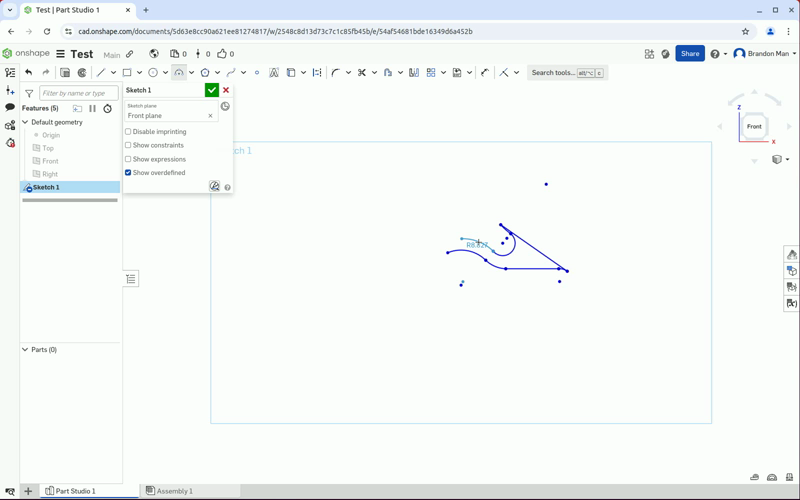
key_up(shift)
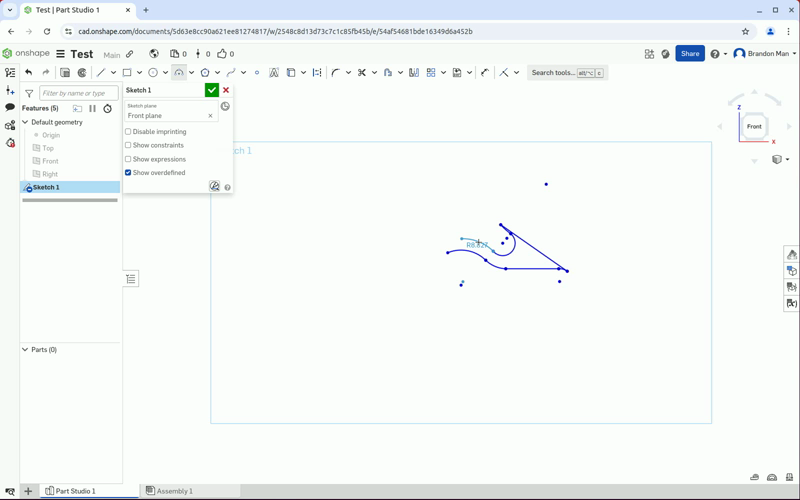
mouse_move(461, 238)
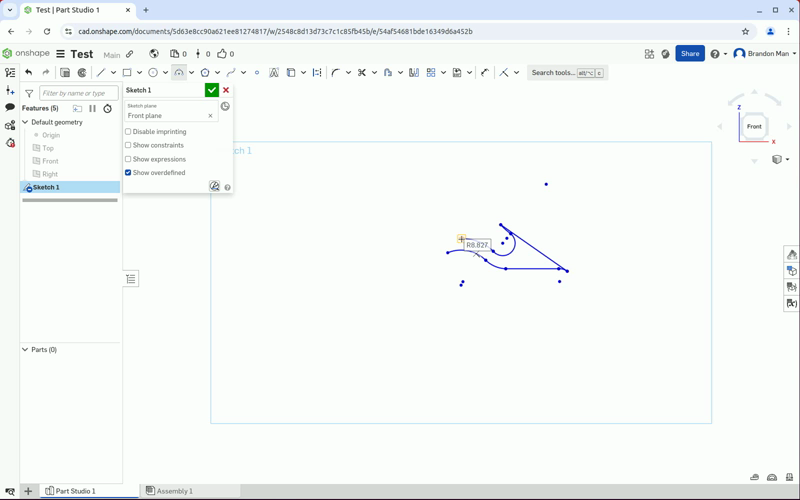
click(461, 238)
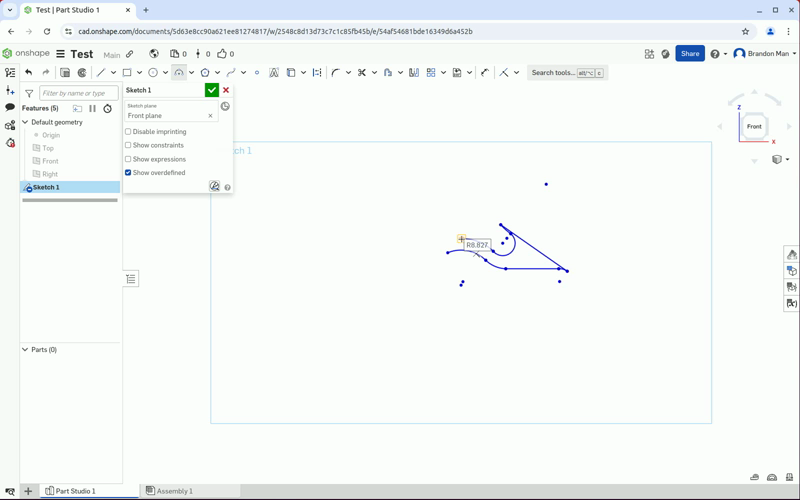
key_down(shift)
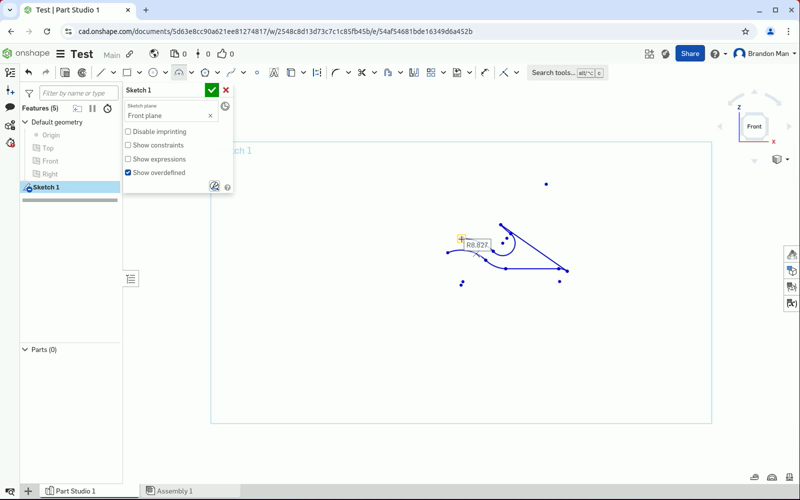
mouse_move(451, 233)
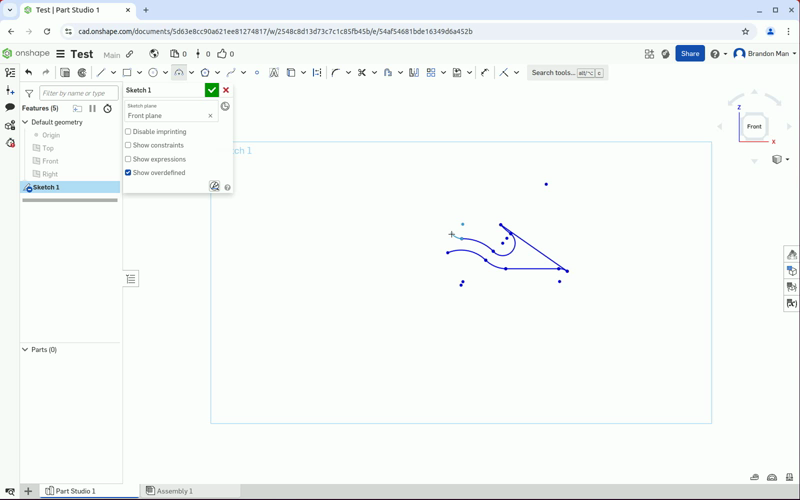
click(451, 233)
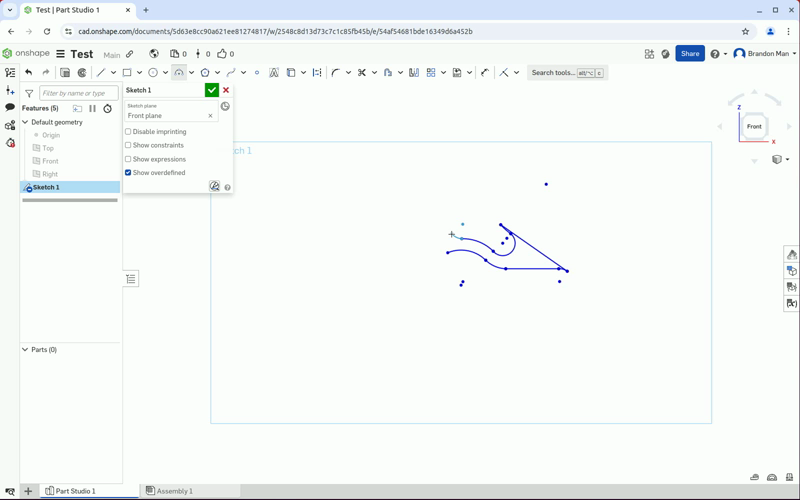
mouse_move(456, 237)
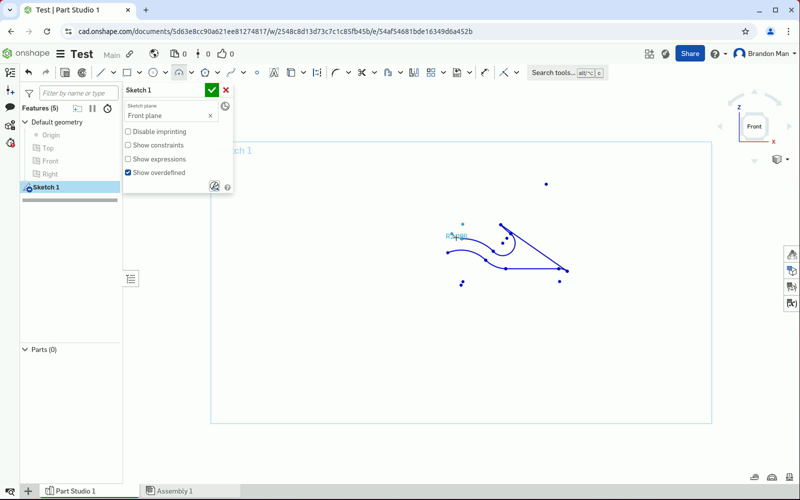
click(456, 237)
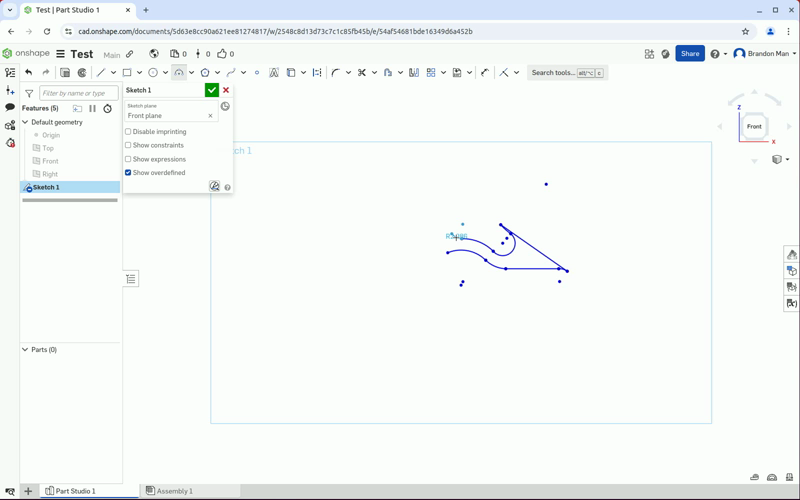
key_up(shift)
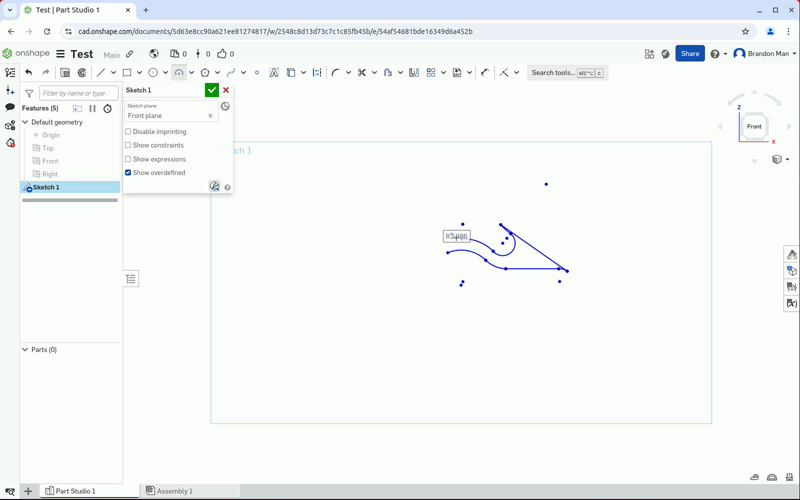
mouse_move(451, 233)
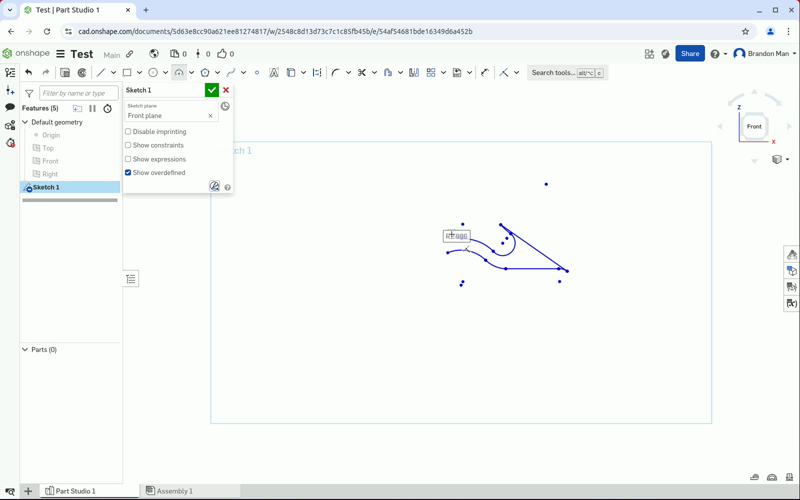
click(451, 233)
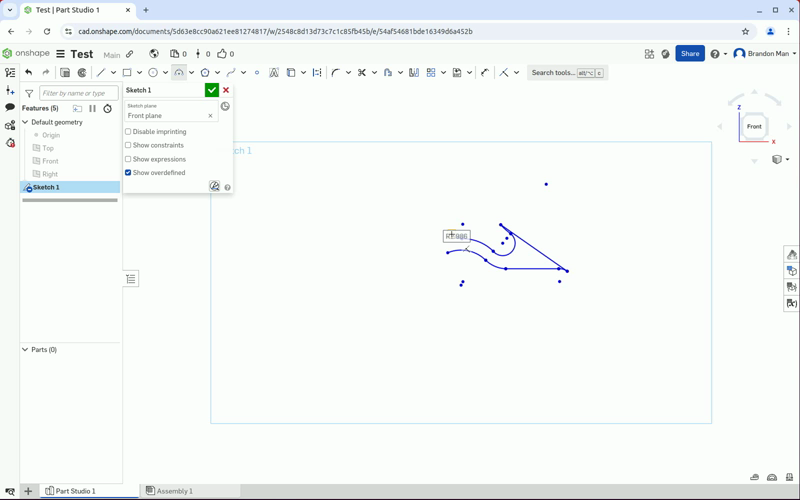
mouse_move(447, 252)
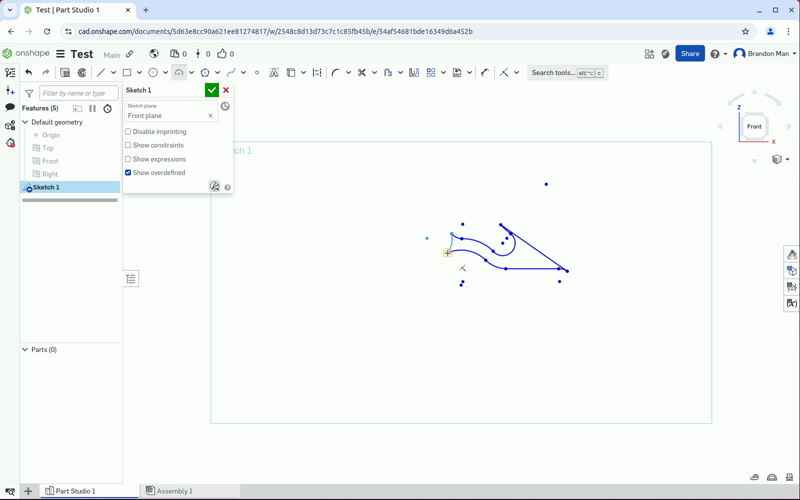
click(447, 252)
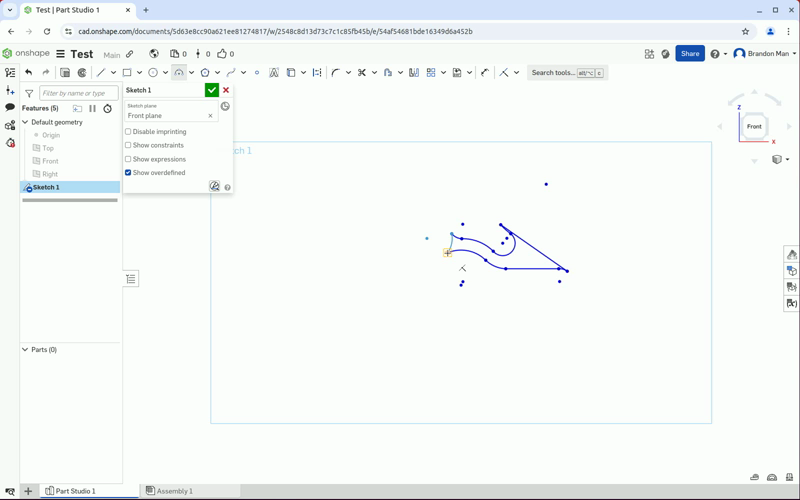
key_down(shift)
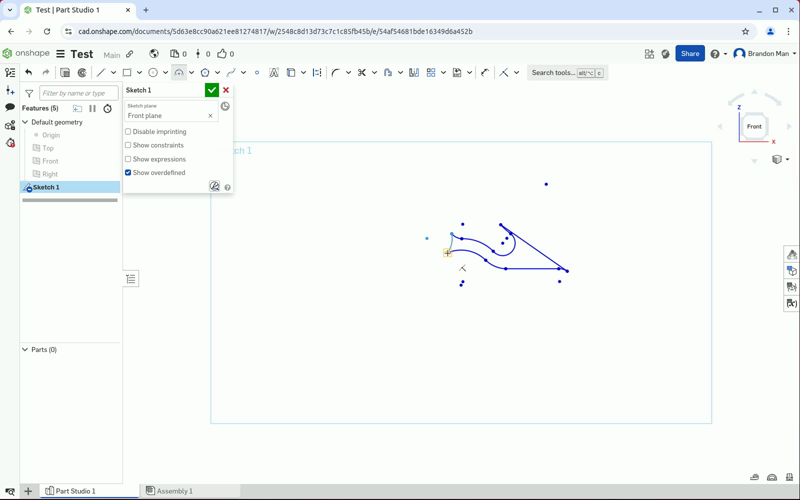
mouse_move(454, 243)
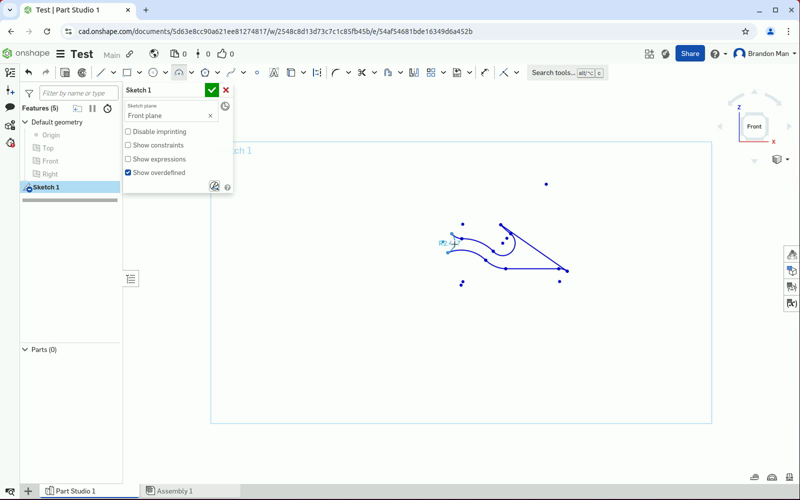
click(454, 243)
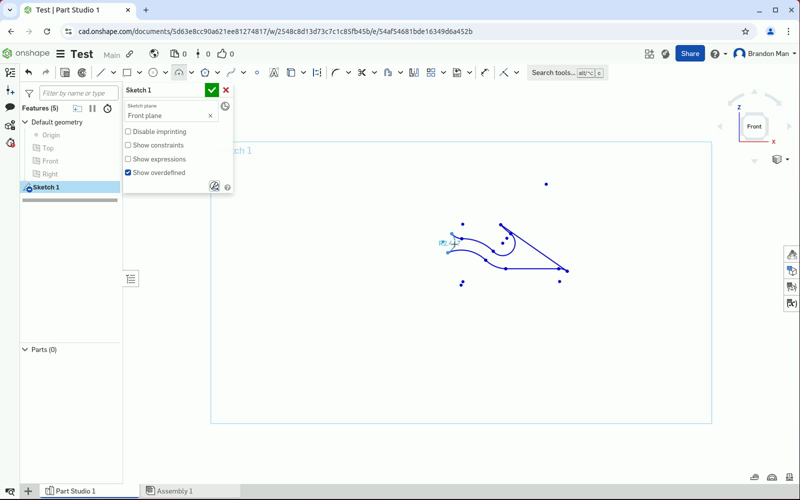
key_up(shift)
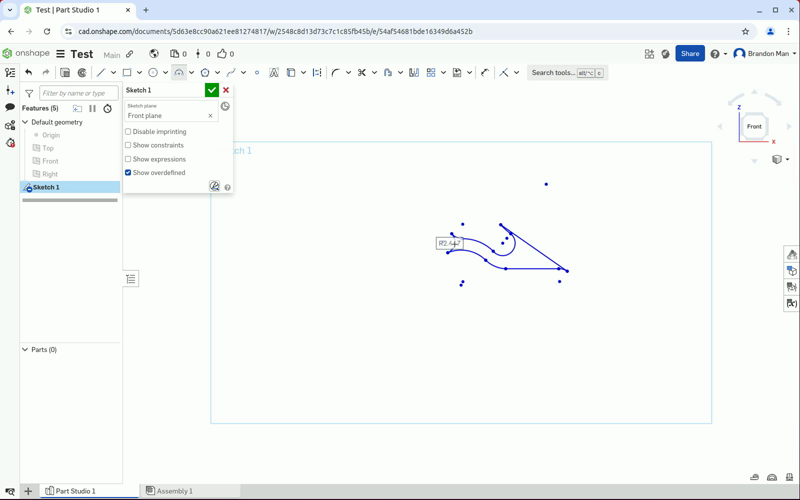
key(esc)
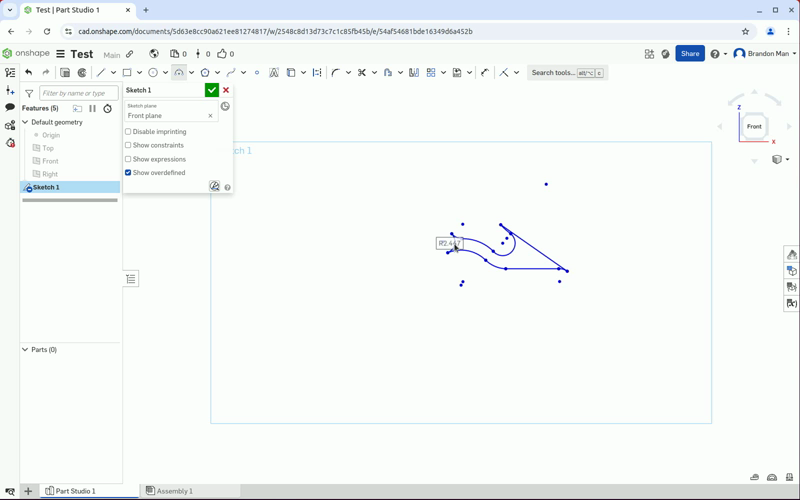
mouse_move(552, 265)
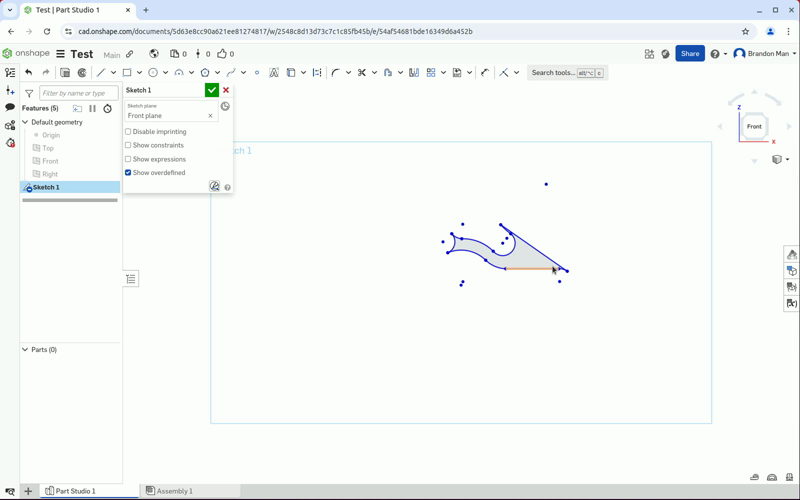
scroll(6)
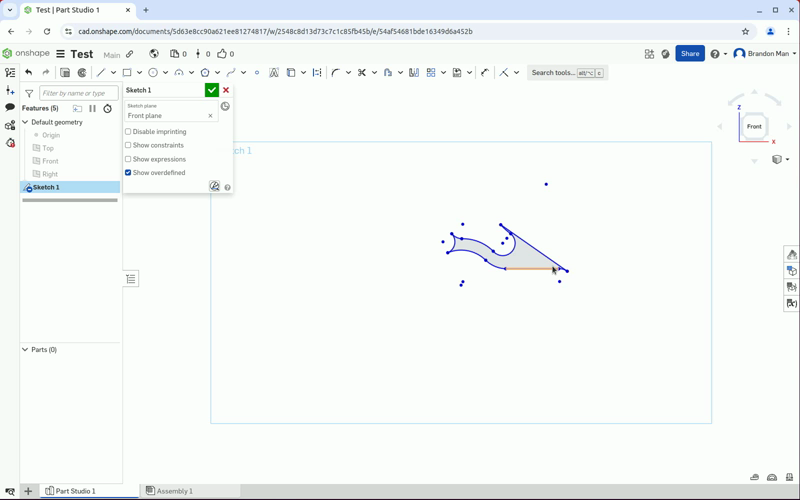
scroll(6)
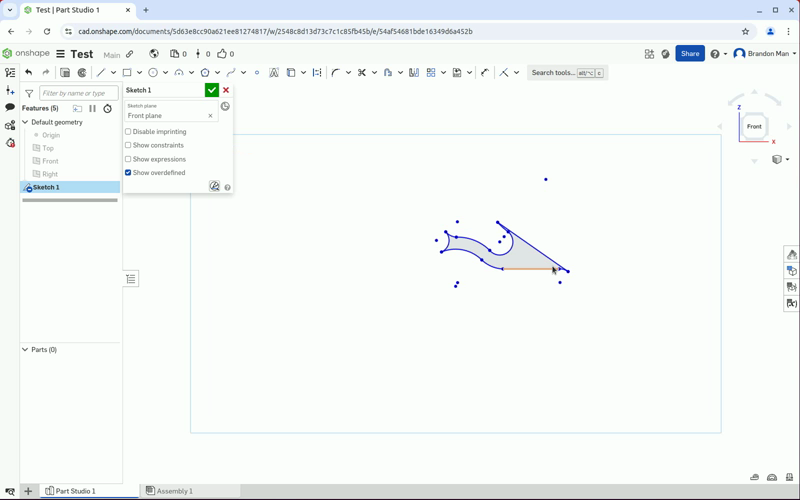
scroll(6)
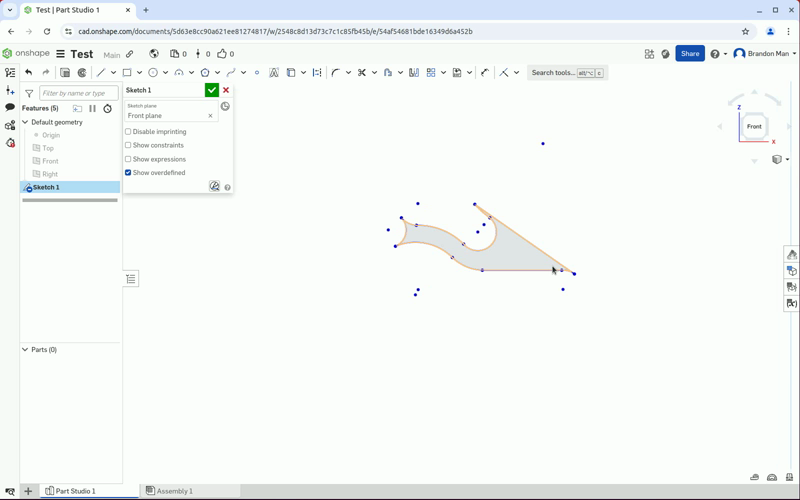
scroll(6)
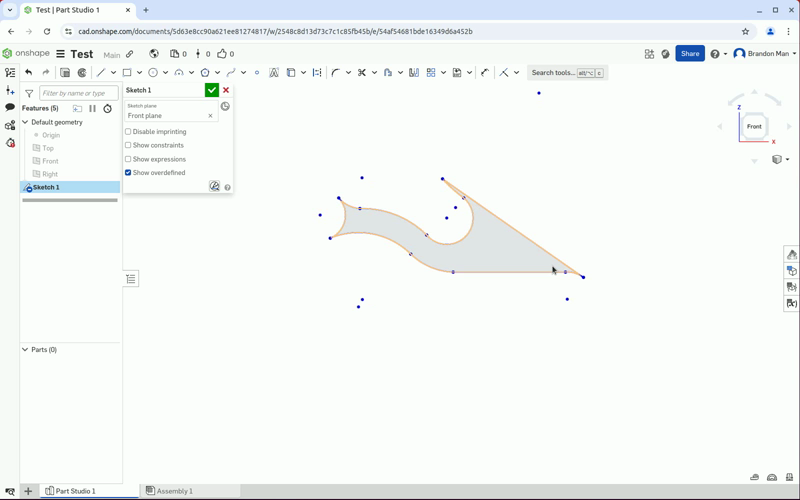
scroll(6)
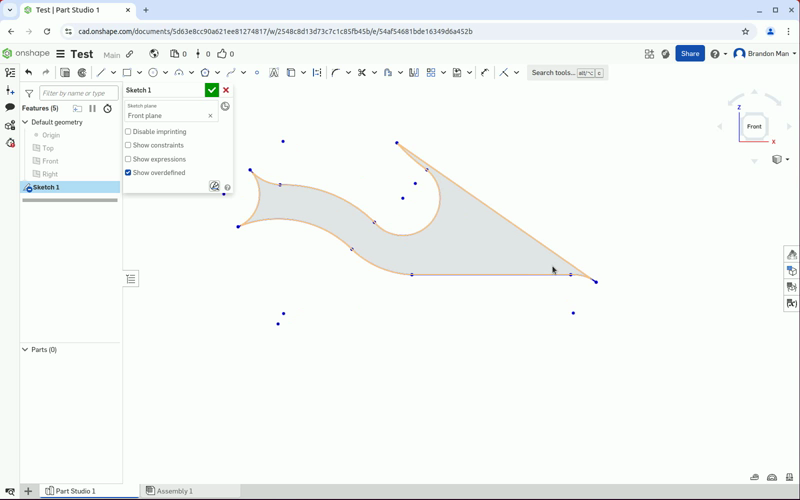
scroll(6)
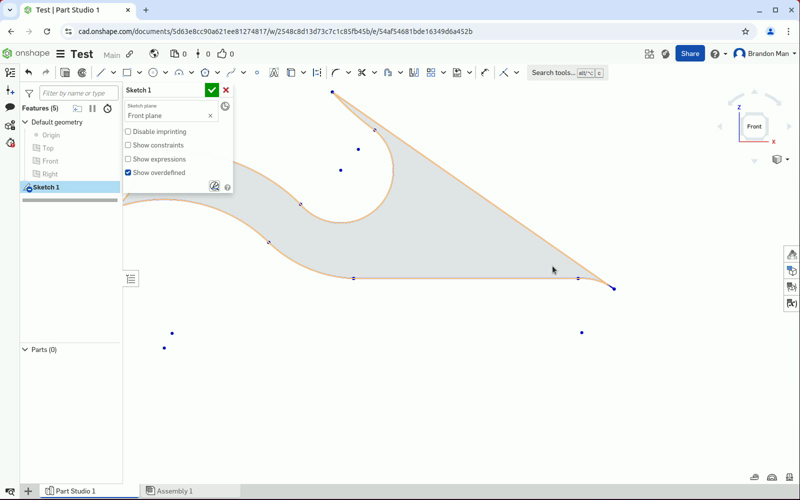
scroll(6)
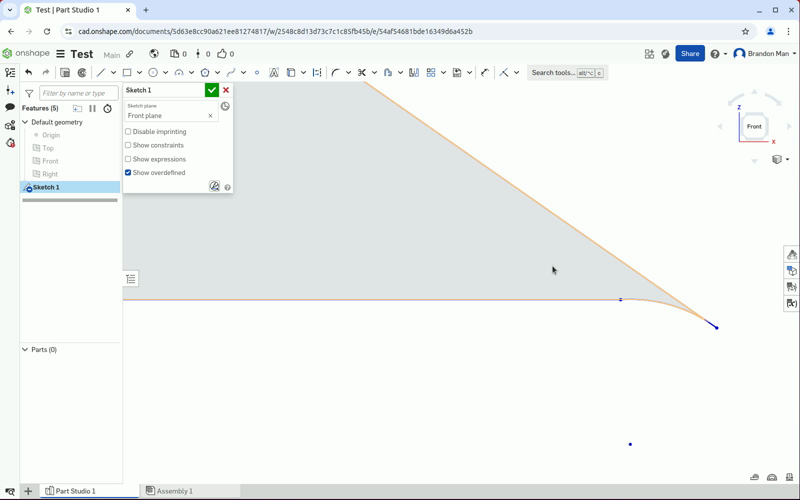
click(552, 265)
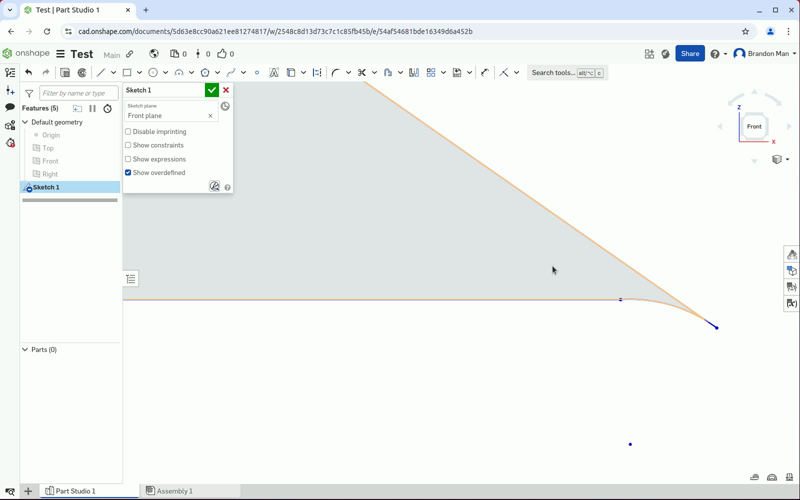
scroll(-6)
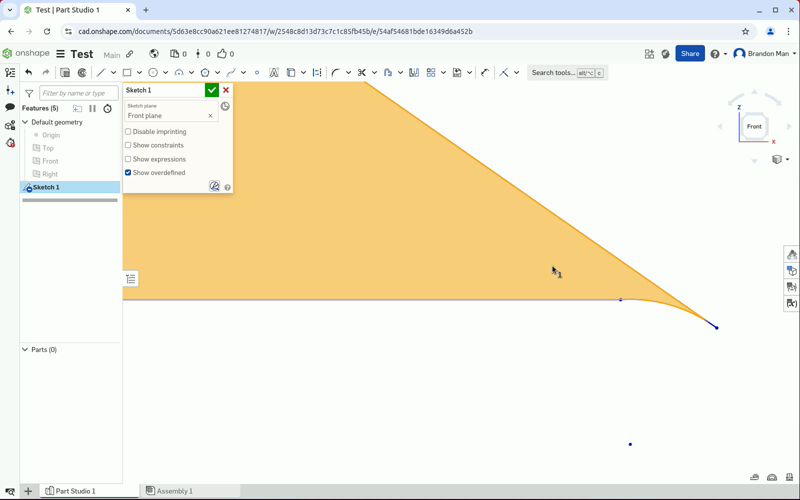
scroll(-6)
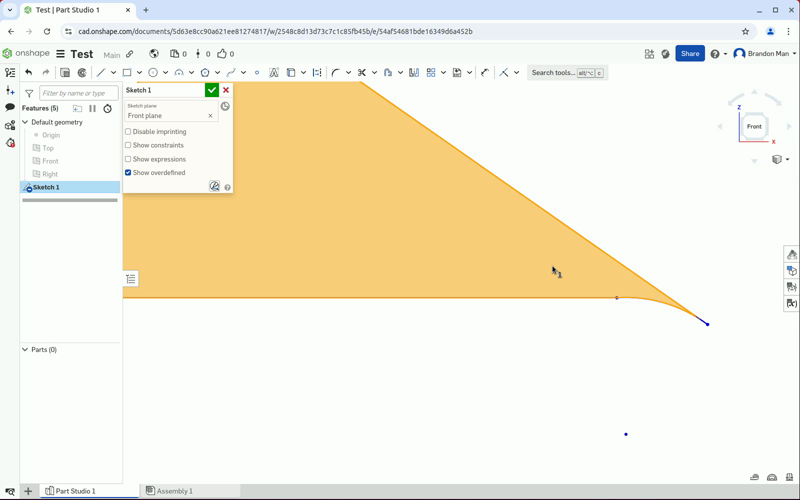
scroll(-6)
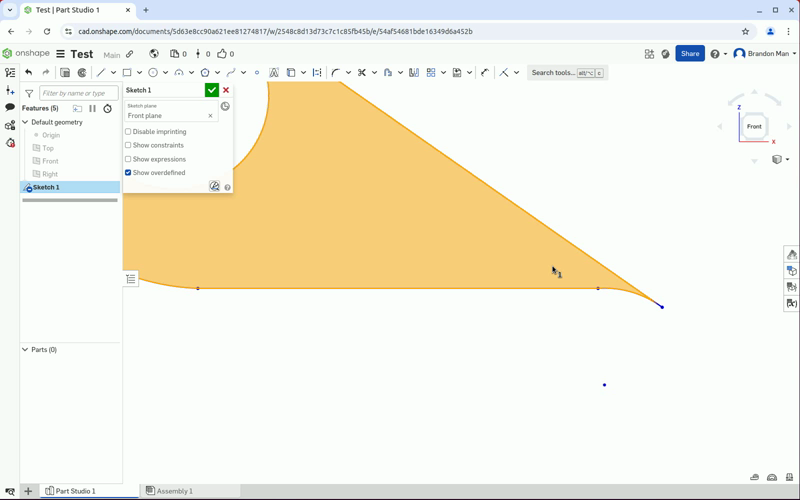
scroll(-6)
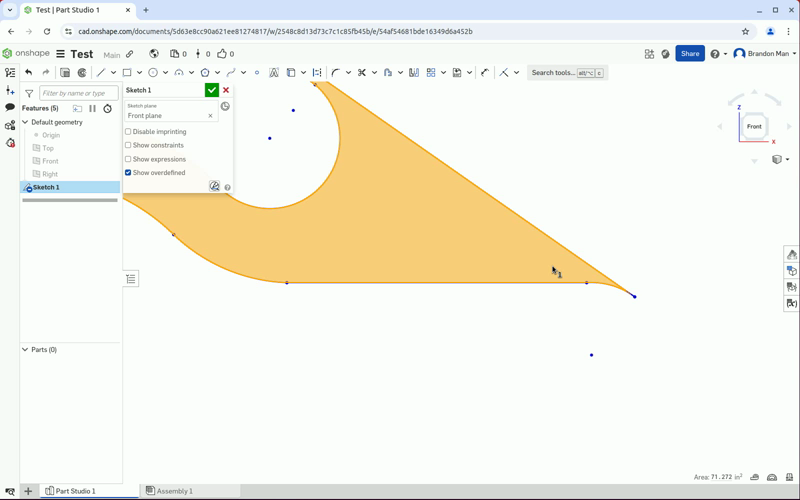
scroll(-6)
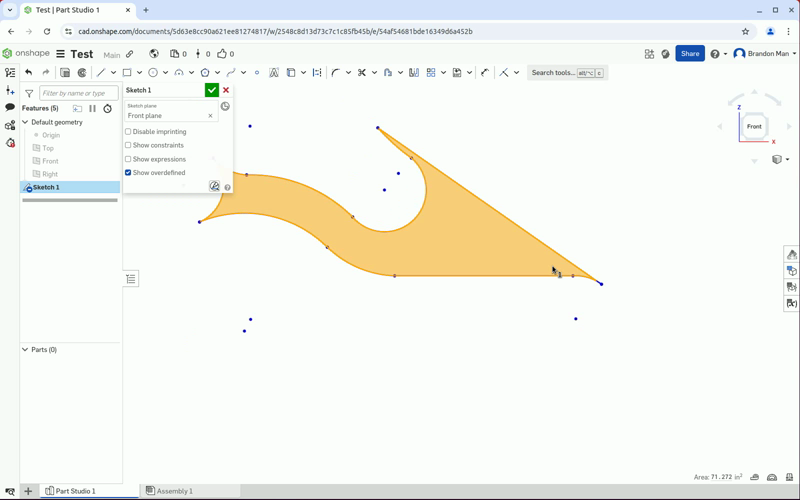
scroll(-6)
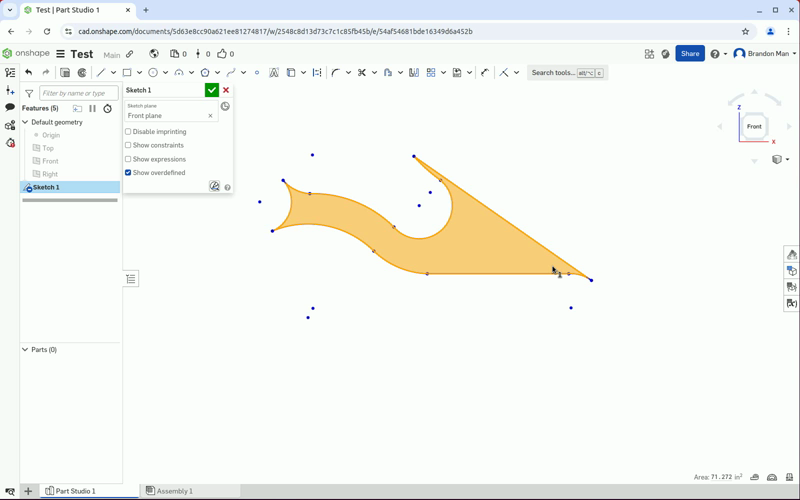
scroll(-6)
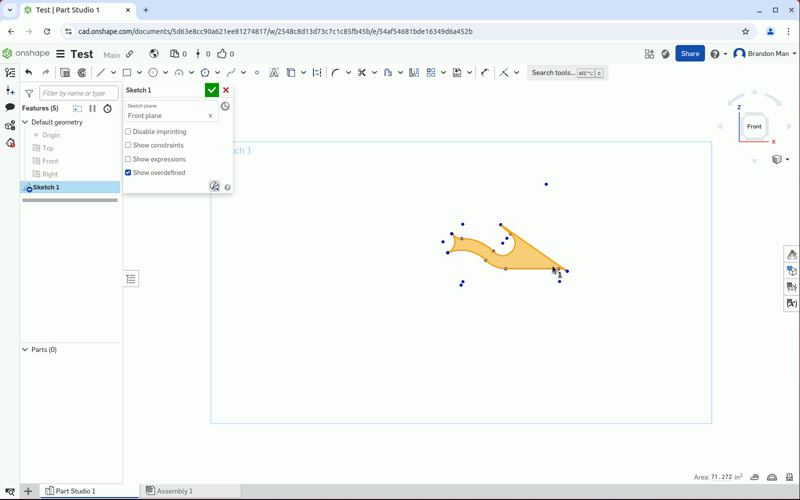
mouse_move(73, 352)
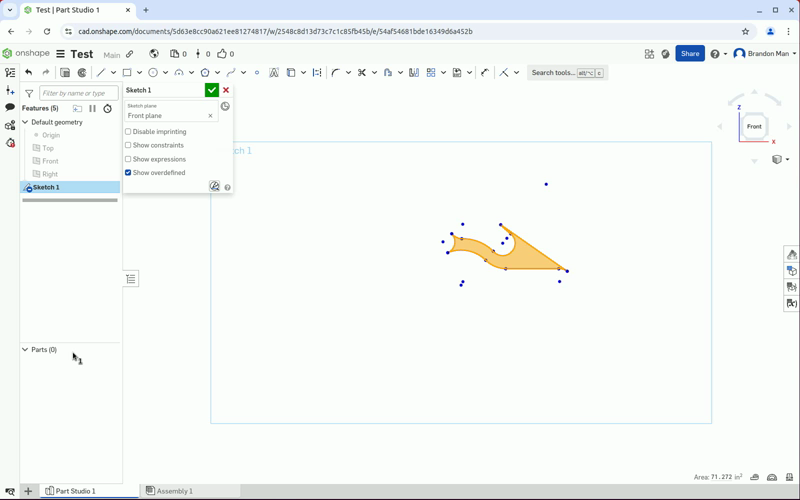
key(shift+y)
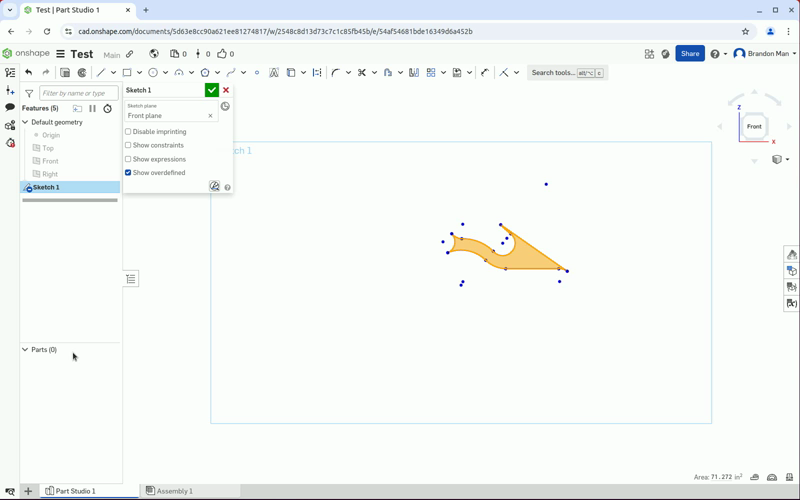
key(shift+e)
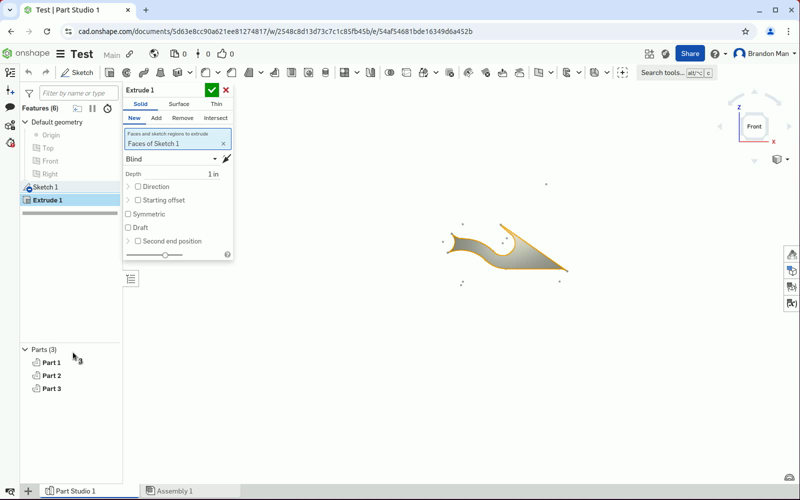
mouse_move(143, 106)
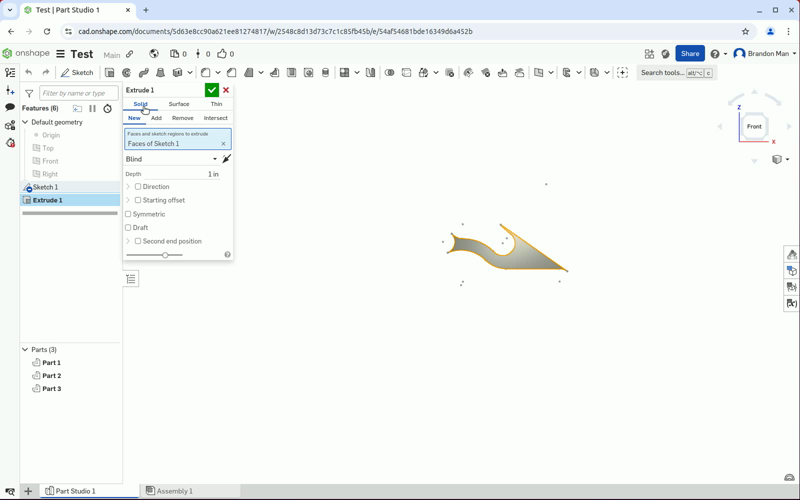
click(143, 106)
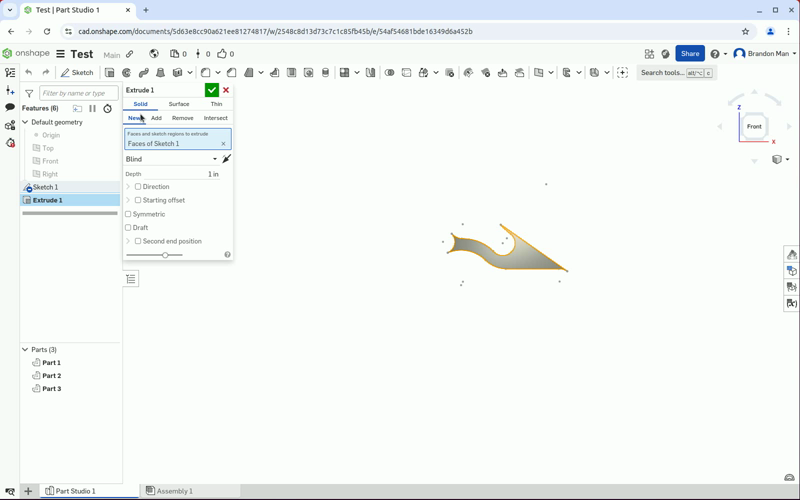
mouse_move(137, 120)
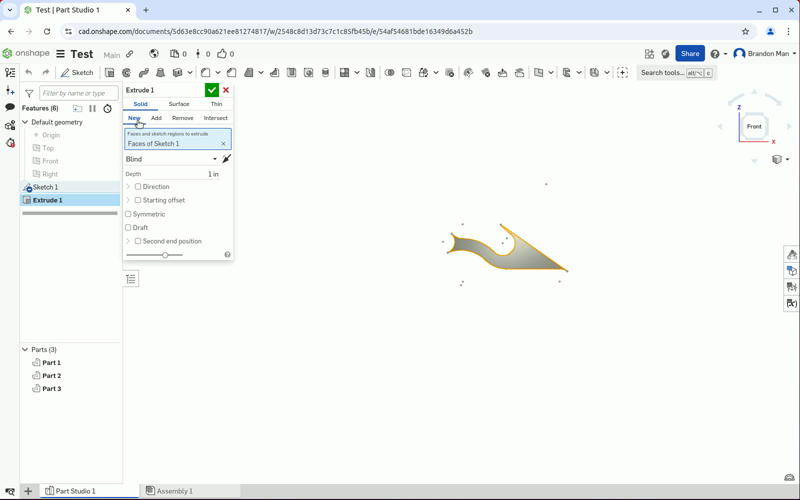
click(137, 120)
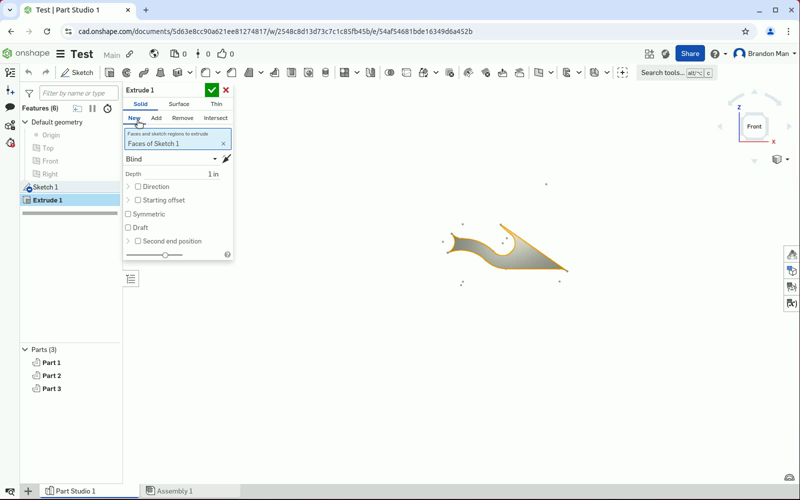
key(tab, 4)
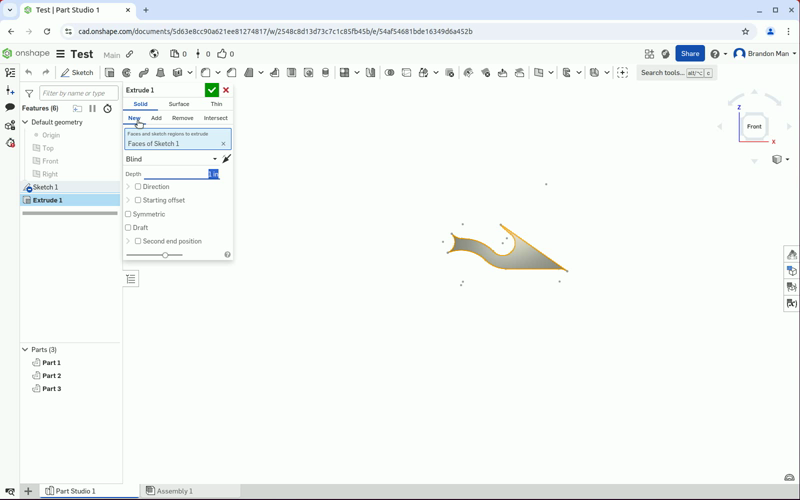
text(3.37)
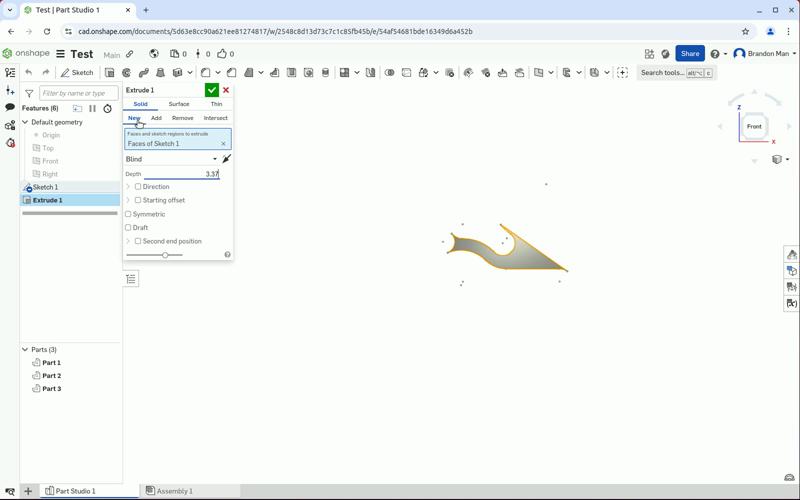
key(tab, 3)
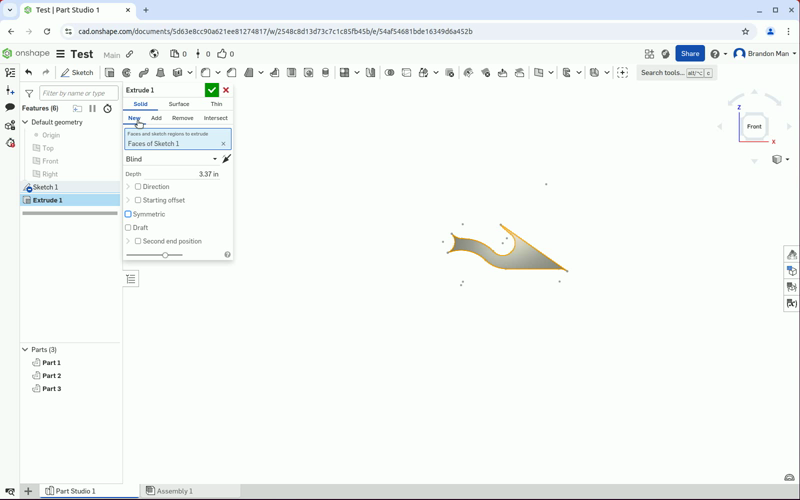
key(space)
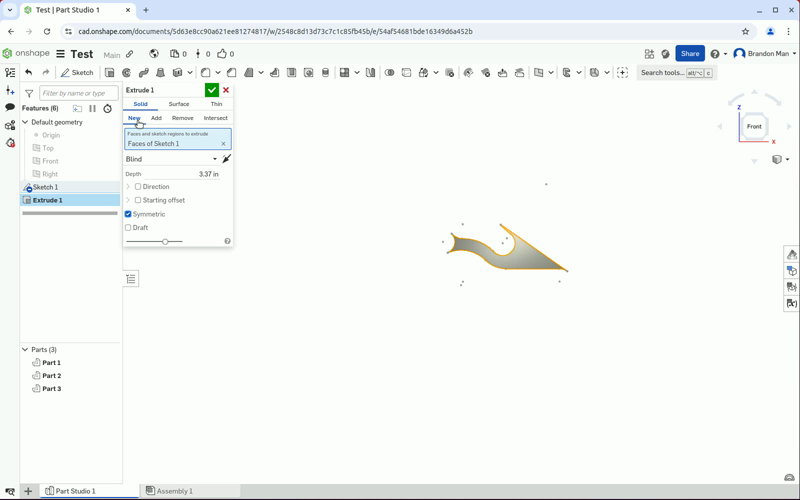
key(enter)
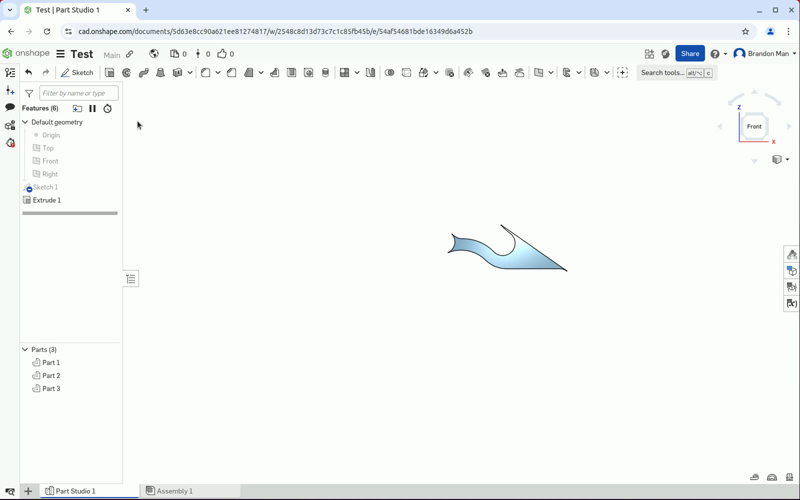
key(shift+h)
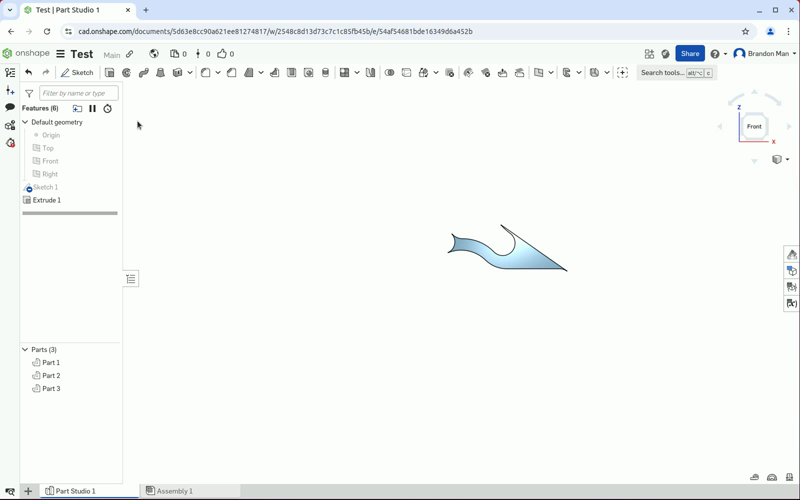
key(shift+h)
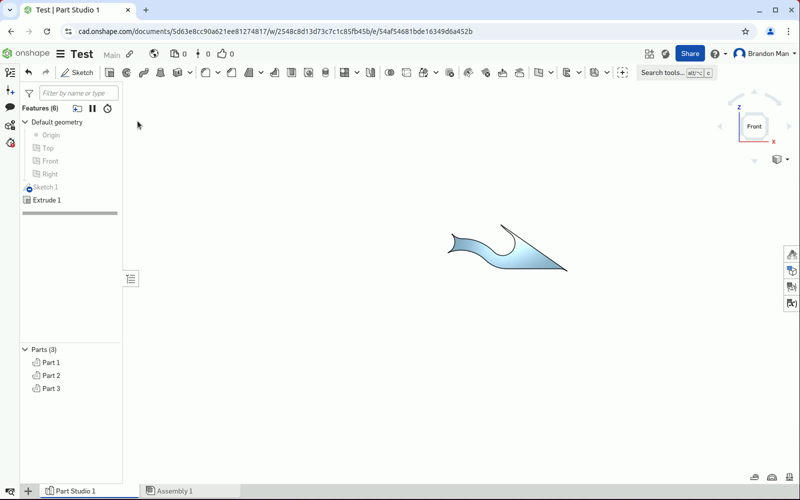
mouse_move(73, 189)
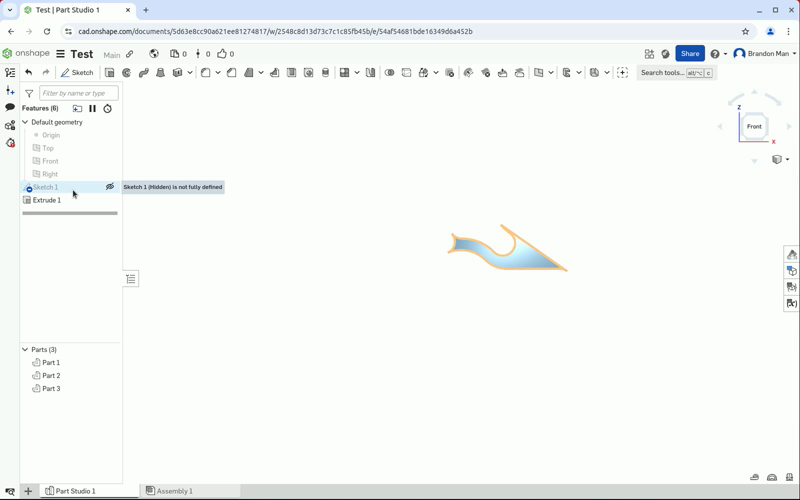
click(73, 189)
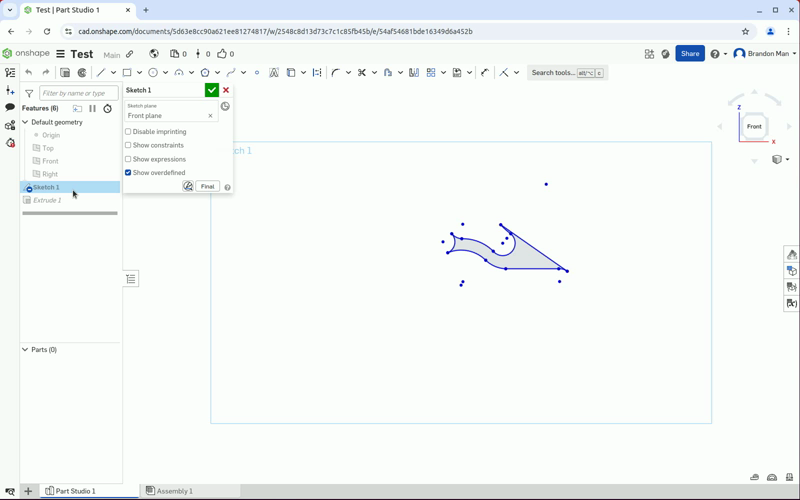
mouse_move(229, 92)
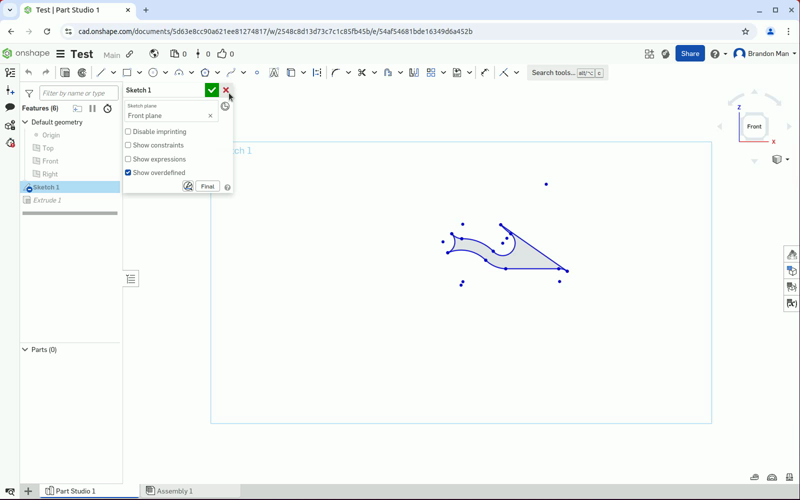
click(229, 92)
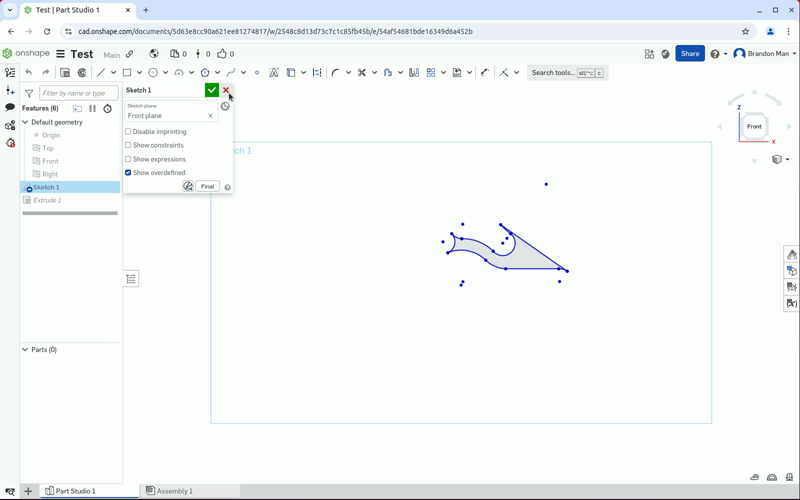
key(shift+s)
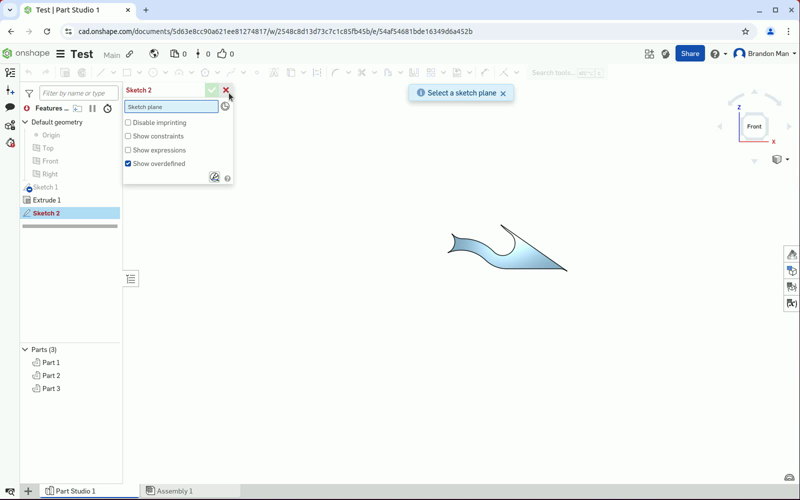
mouse_move(73, 163)
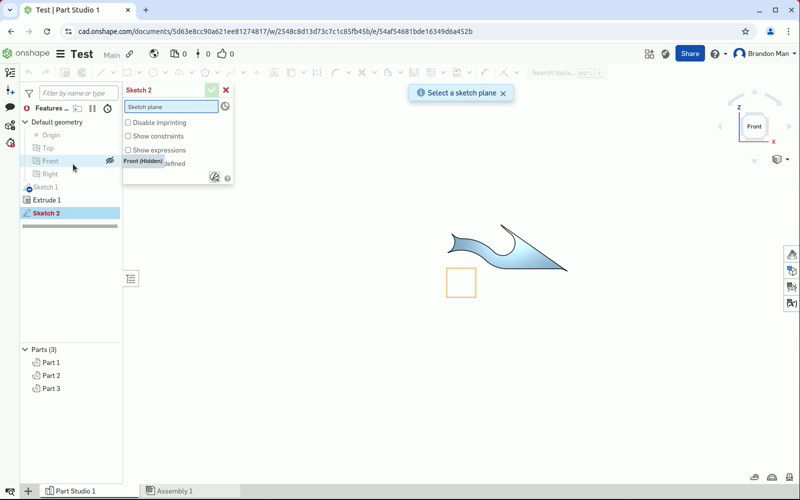
click(73, 163)
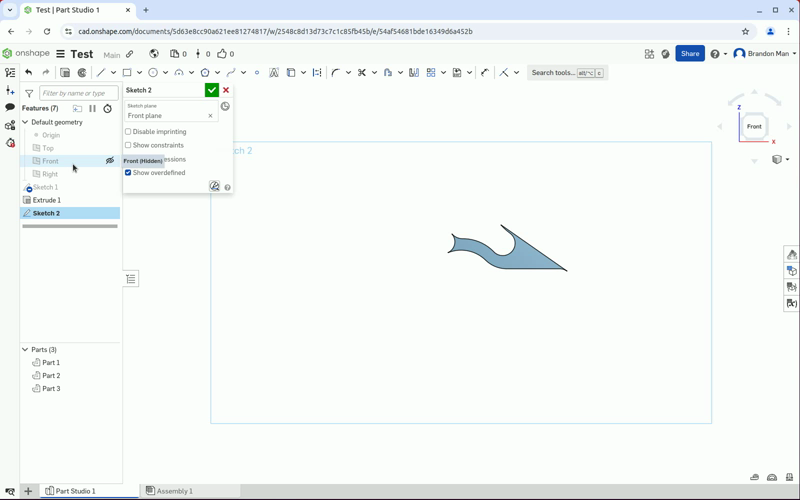
mouse_move(73, 352)
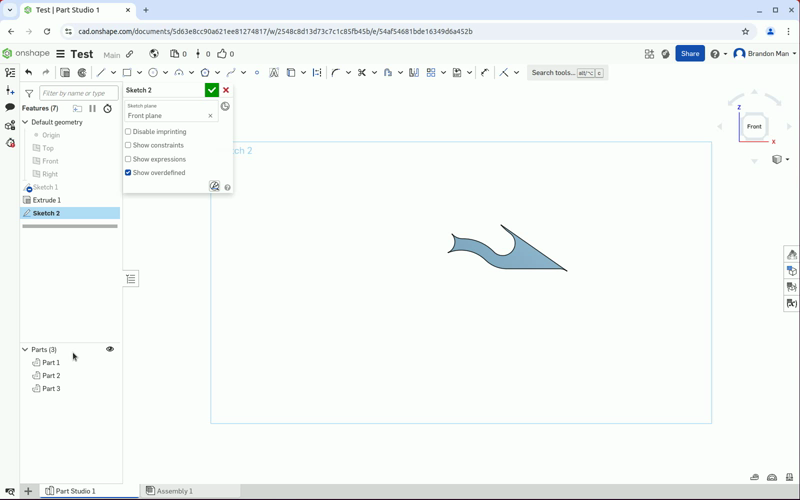
key(y)
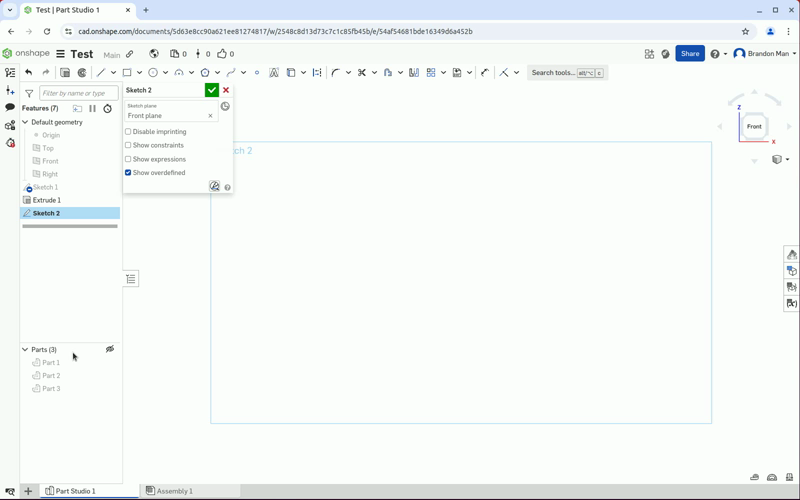
key(a)
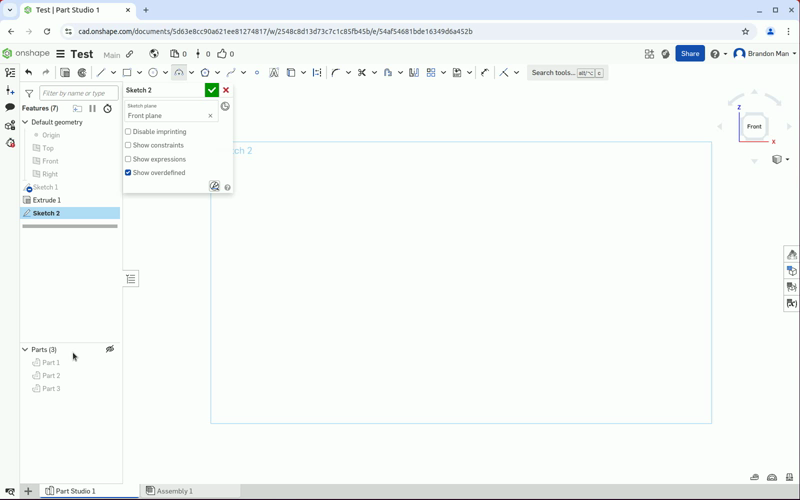
key_down(shift)
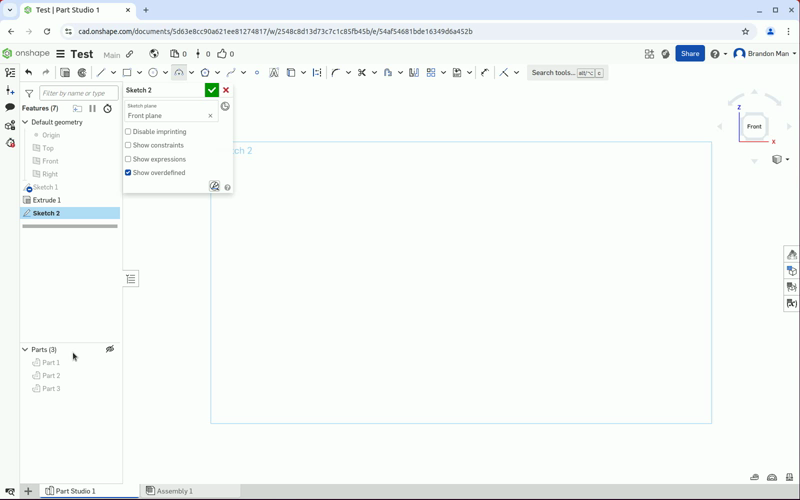
mouse_move(485, 306)
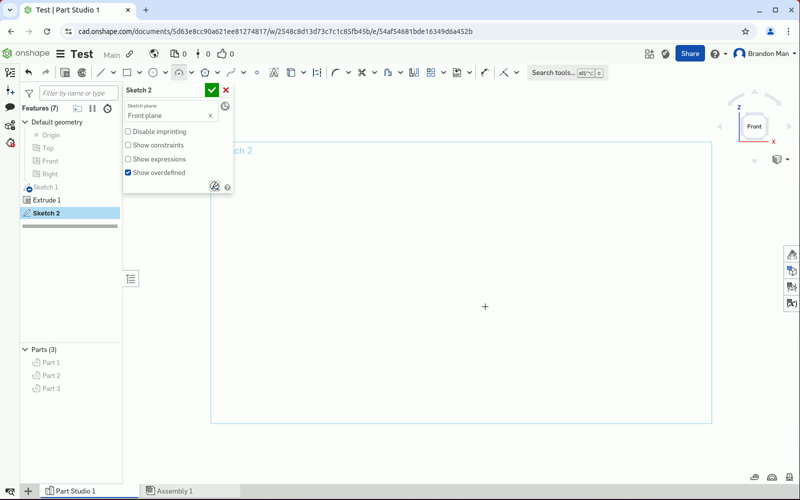
click(485, 306)
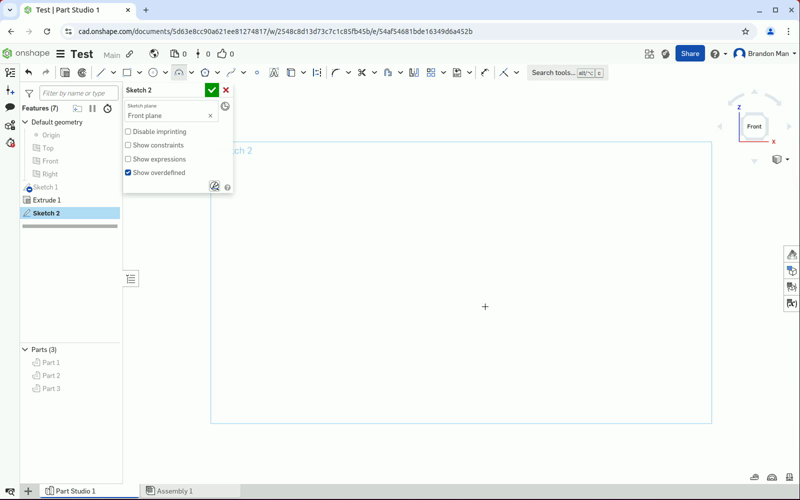
key_up(shift)
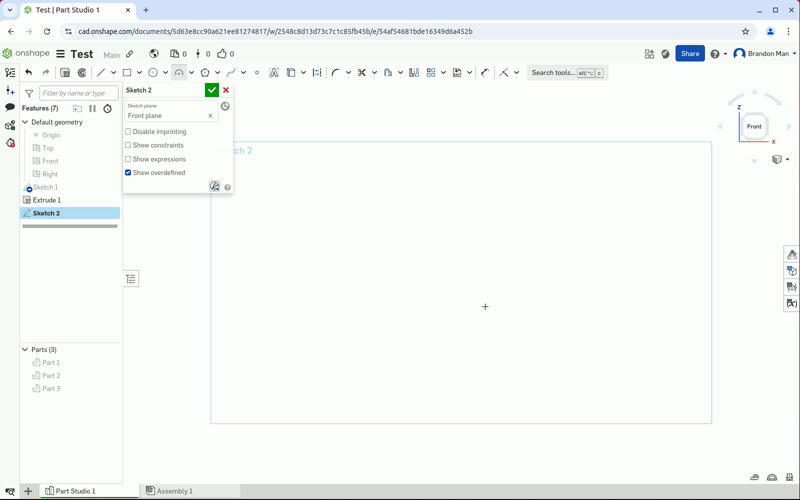
key_down(shift)
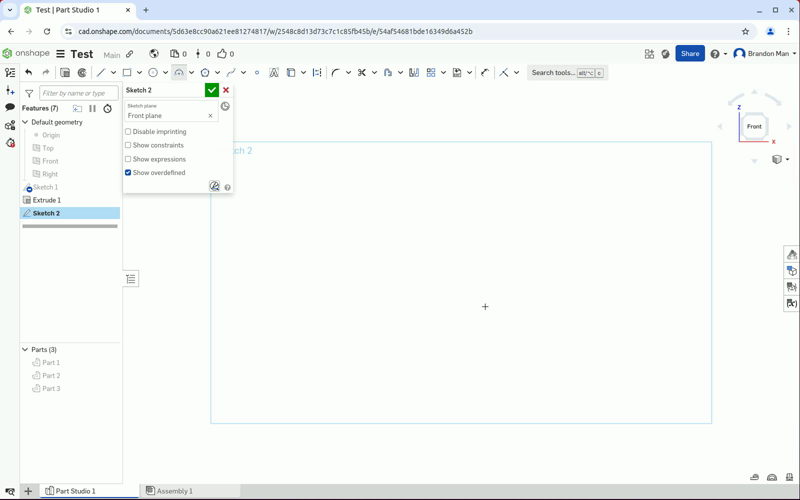
mouse_move(505, 297)
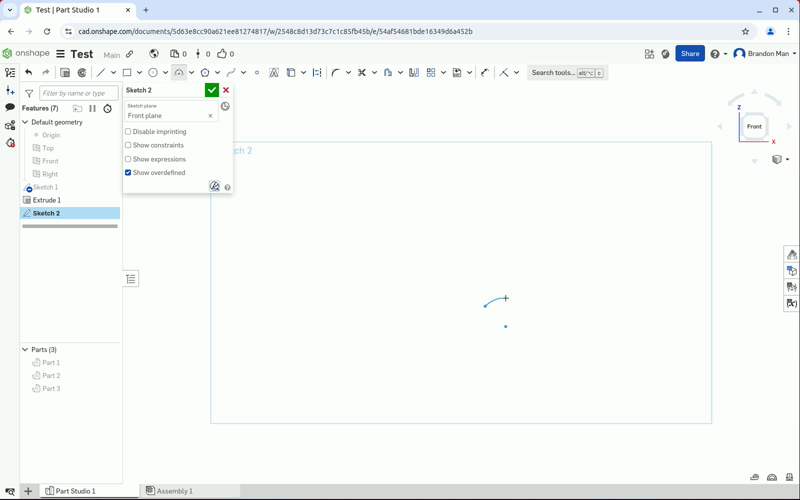
click(505, 297)
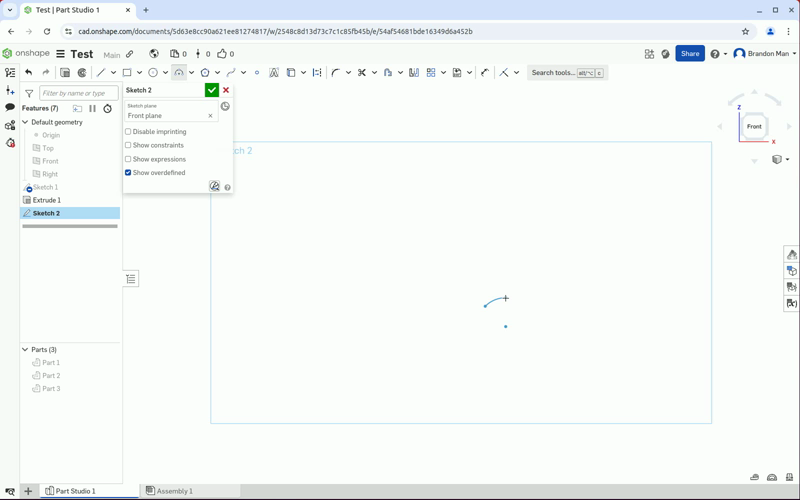
mouse_move(494, 300)
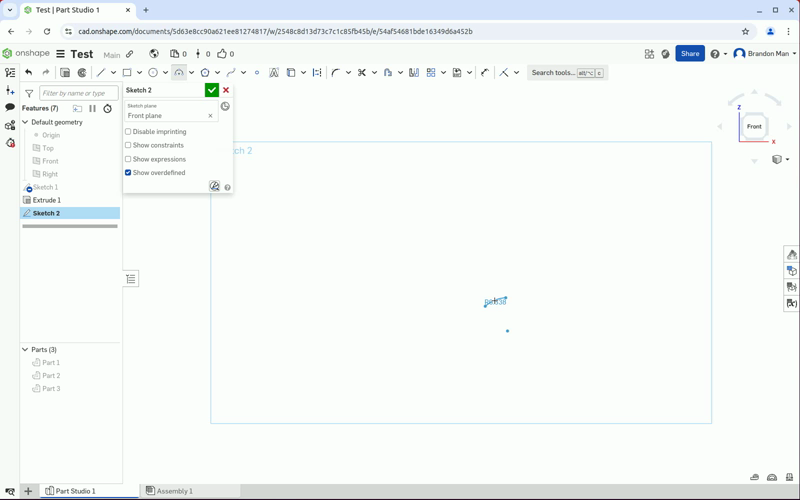
click(494, 300)
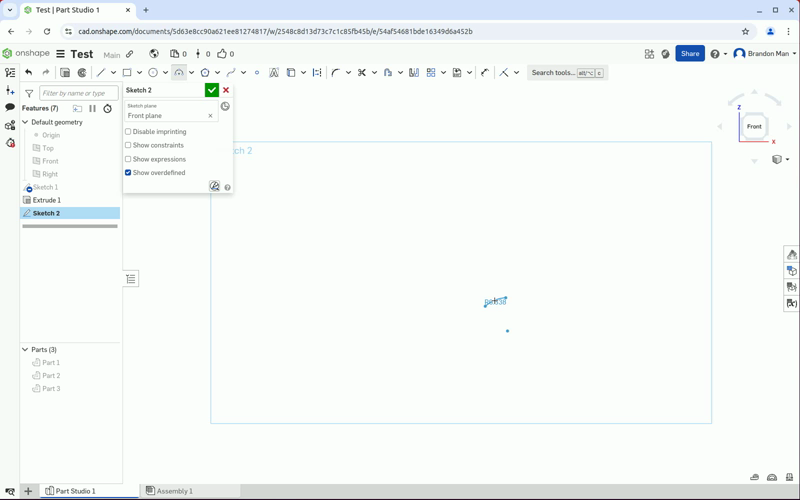
key_up(shift)
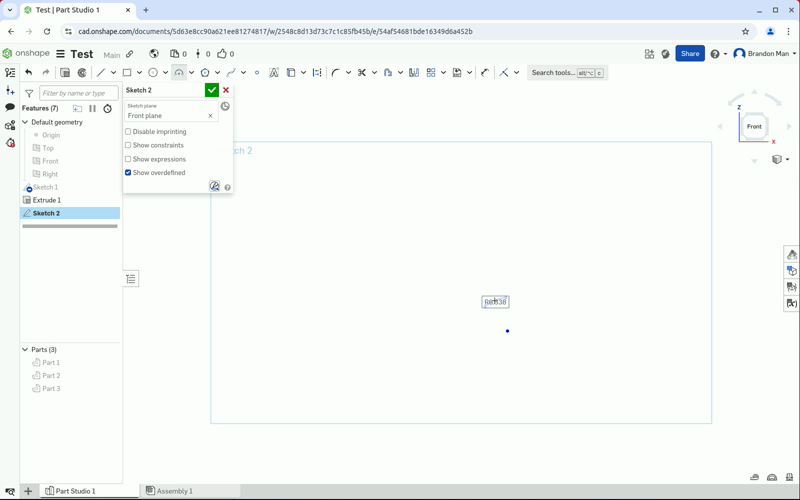
key(esc)
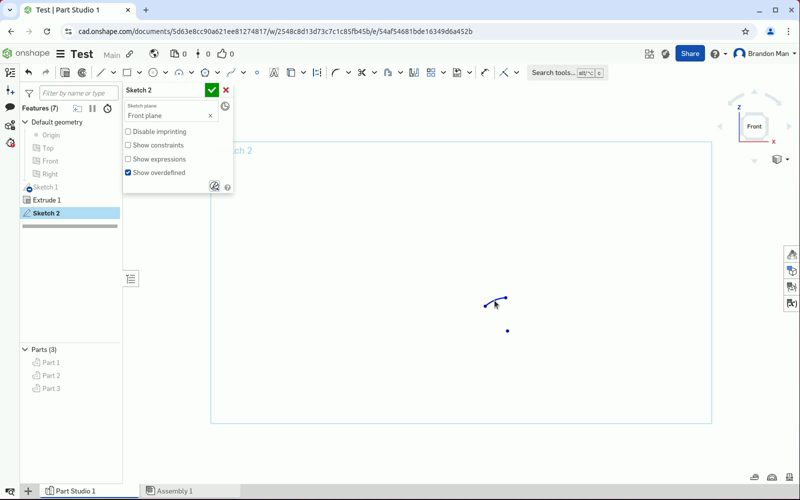
key(l)
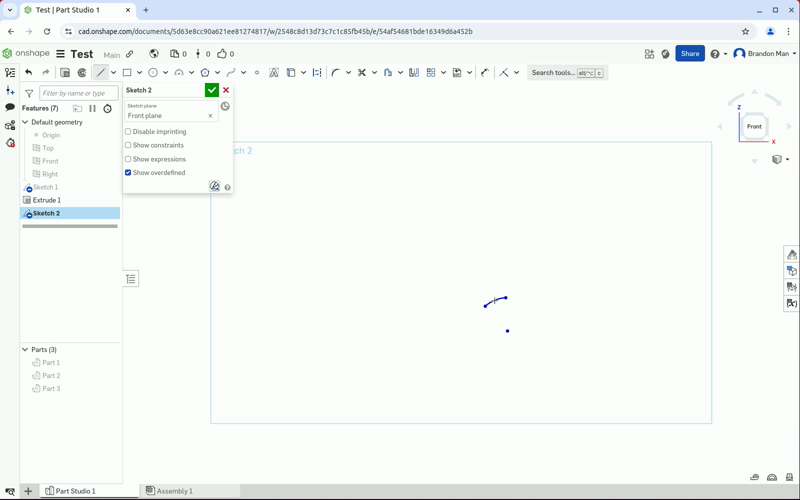
mouse_move(505, 297)
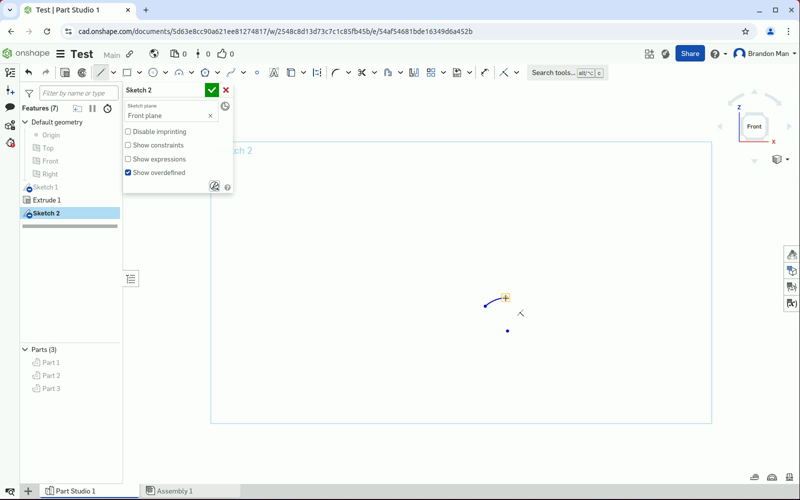
click(505, 297)
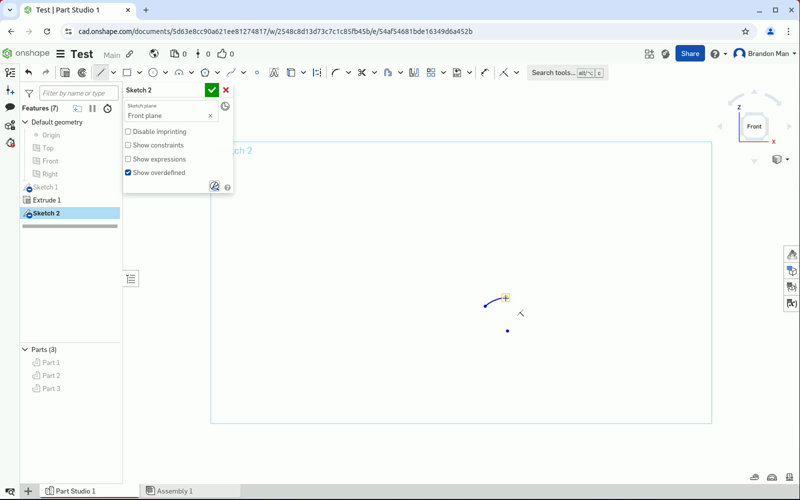
key_down(shift)
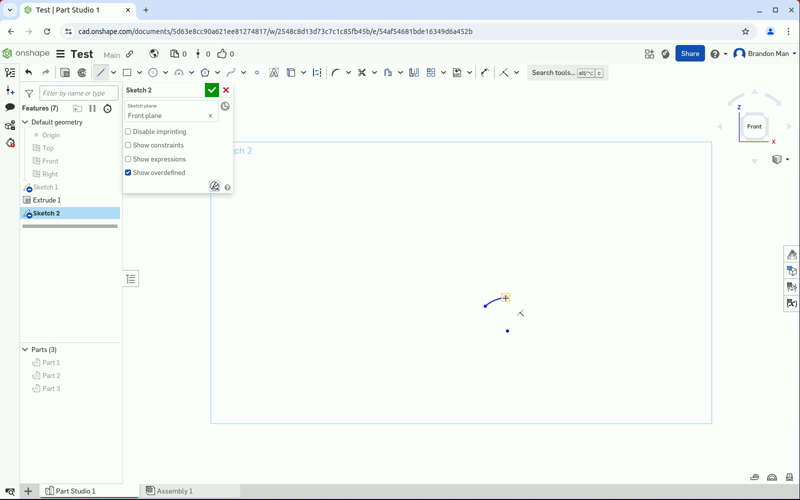
mouse_move(535, 297)
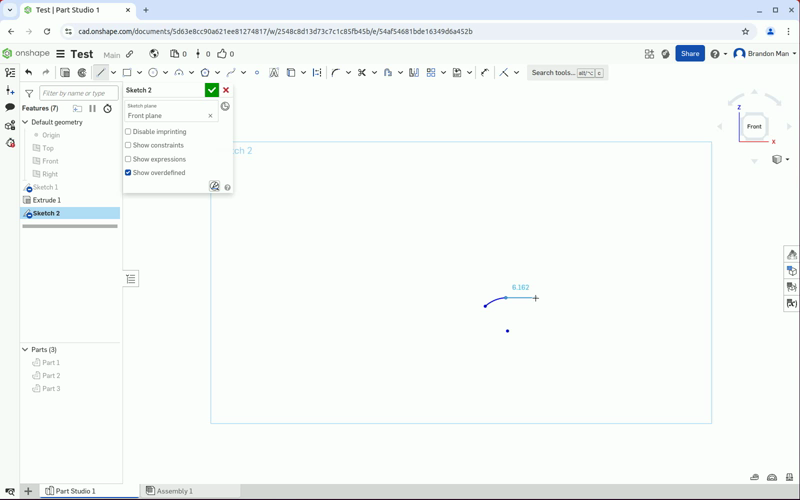
mouse_move(559, 297)
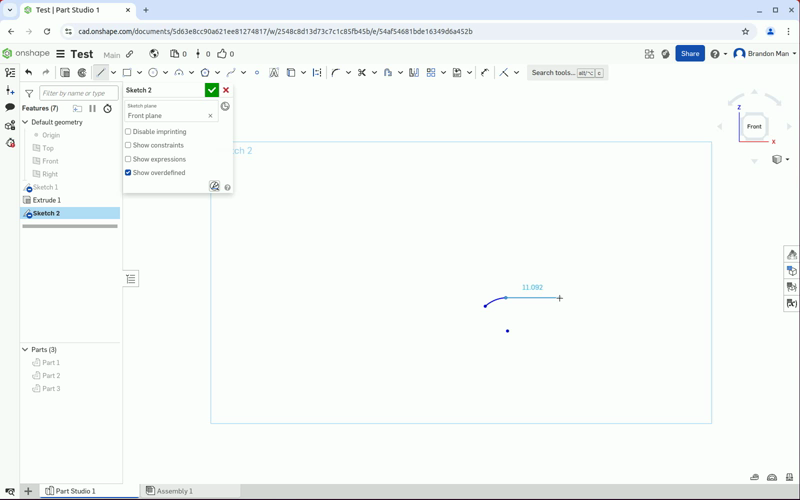
click(559, 297)
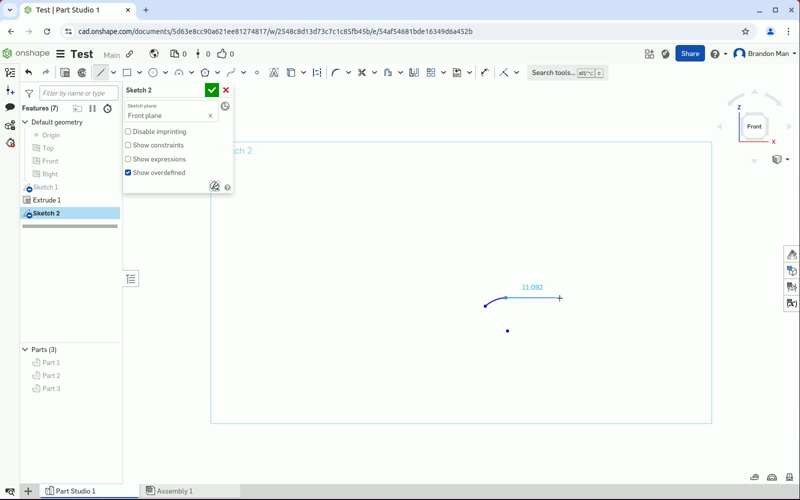
key_up(shift)
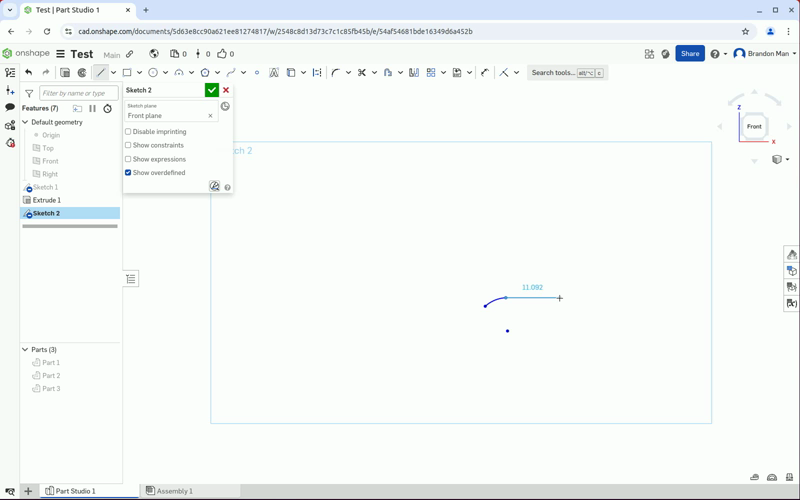
key(esc)
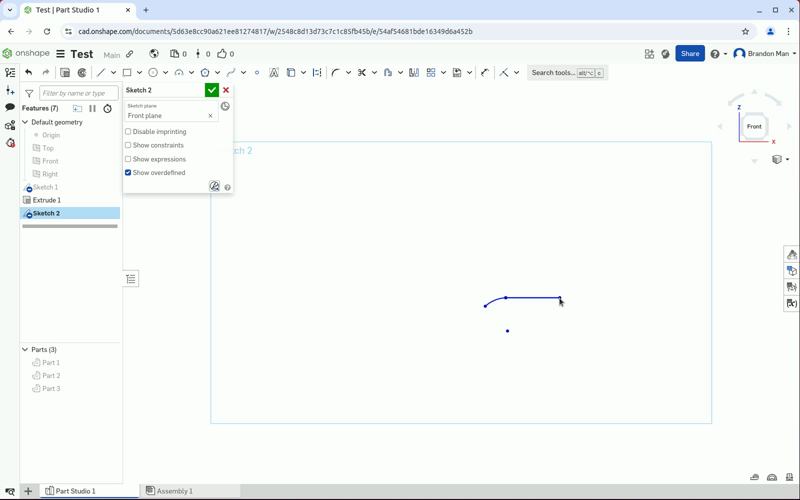
key(a)
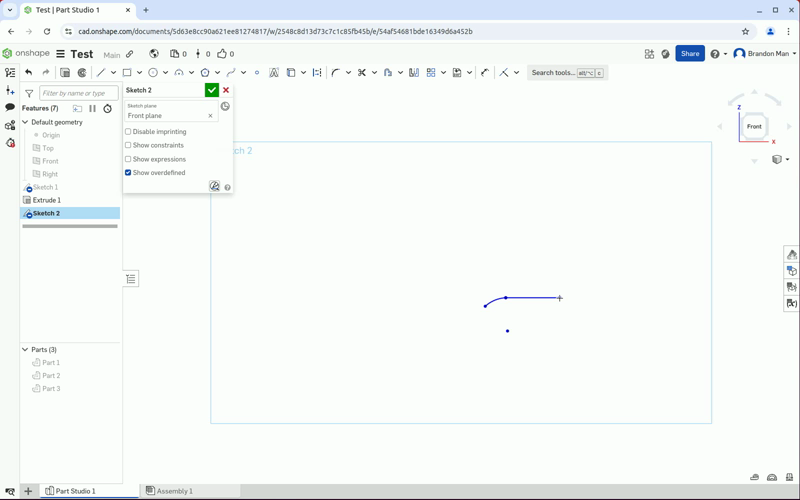
mouse_move(559, 297)
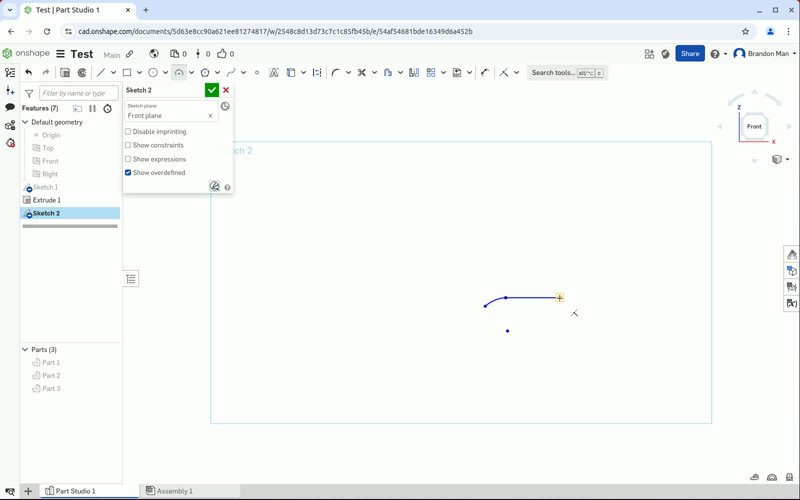
click(559, 297)
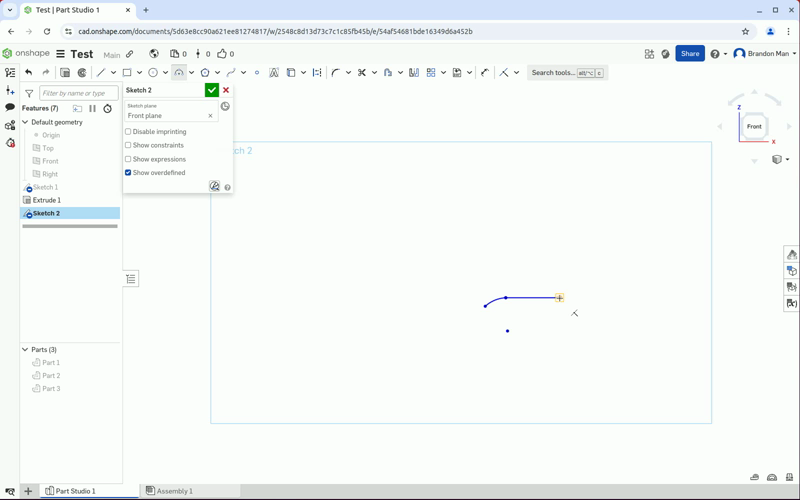
key_down(shift)
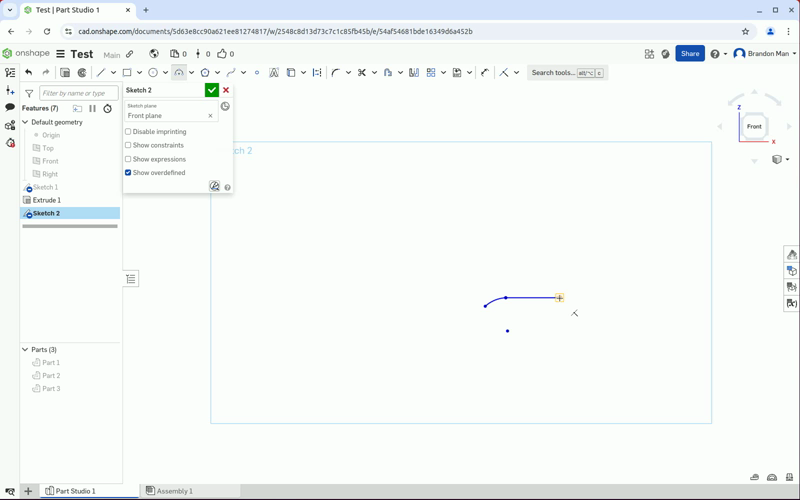
mouse_move(559, 269)
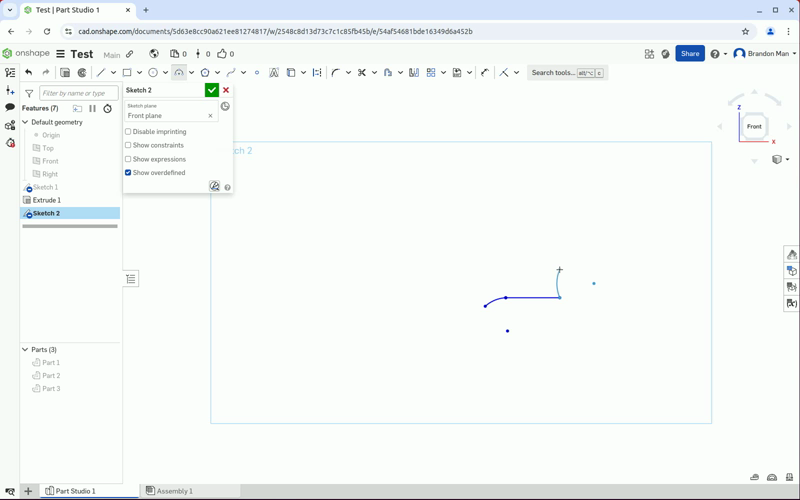
click(559, 269)
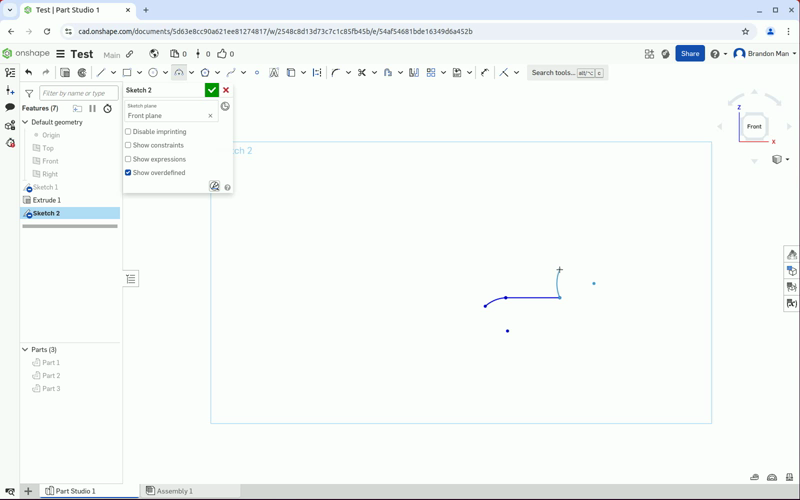
mouse_move(573, 283)
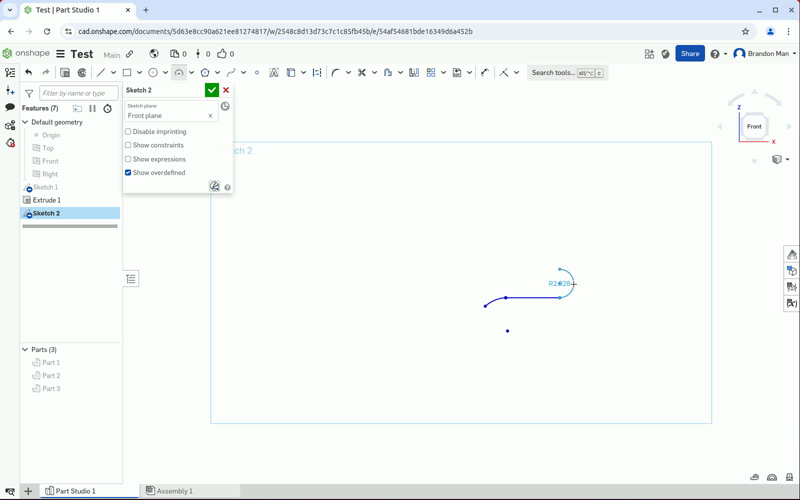
click(573, 283)
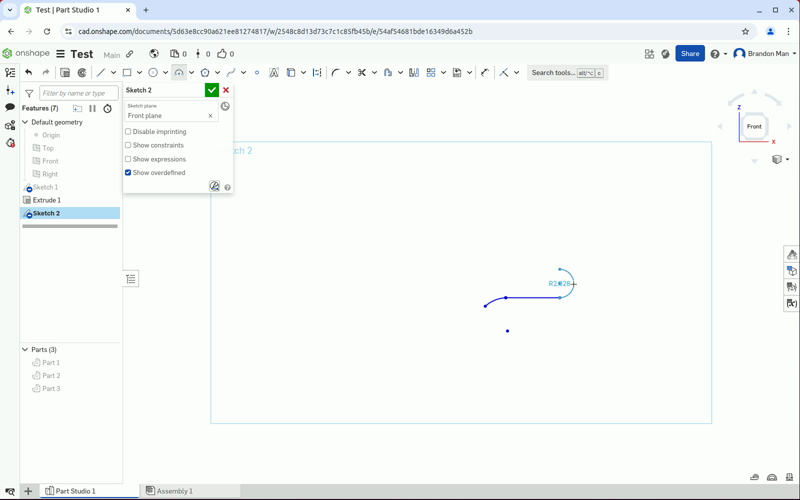
key_up(shift)
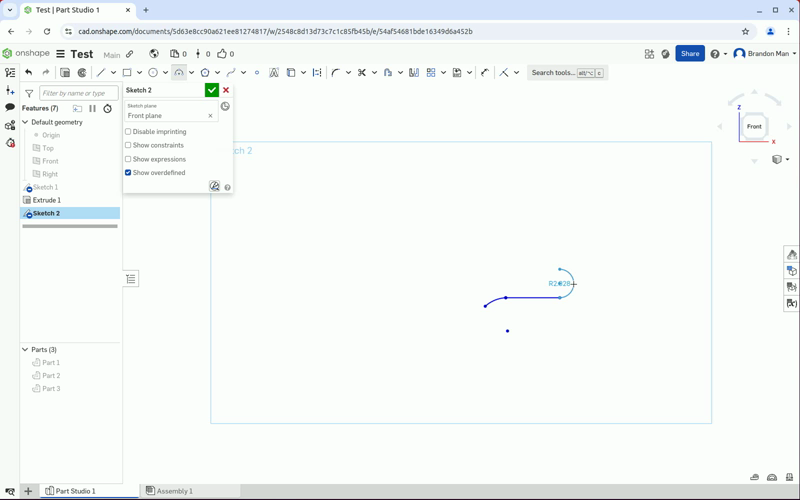
key(esc)
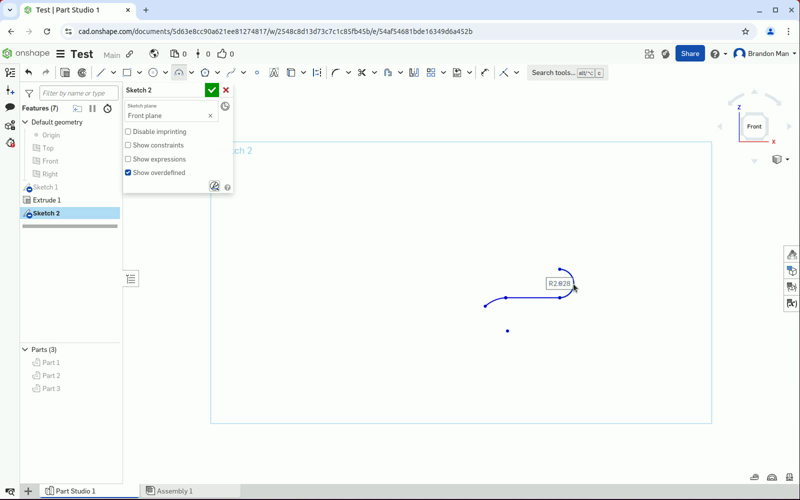
key(l)
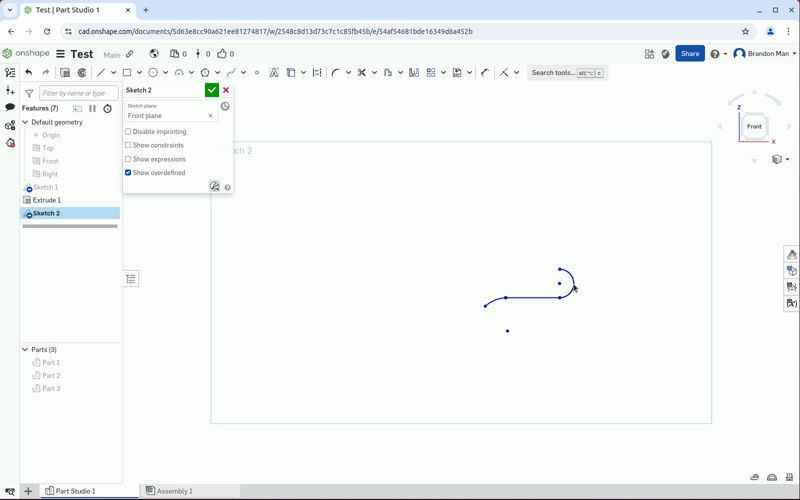
mouse_move(559, 269)
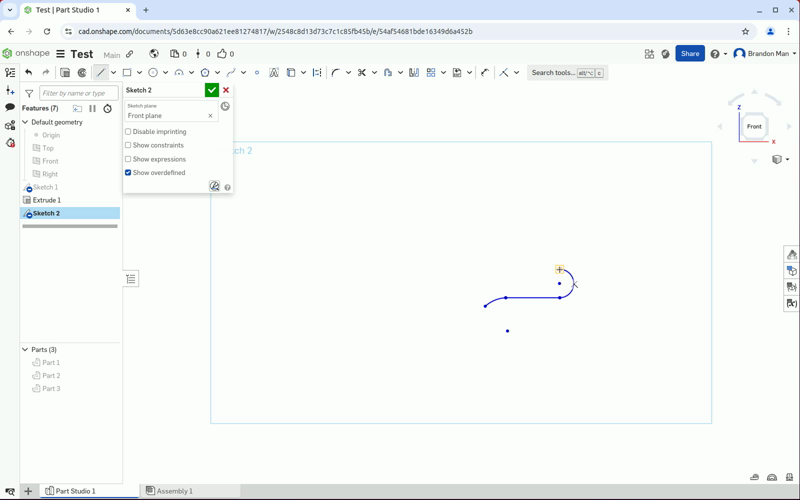
click(559, 269)
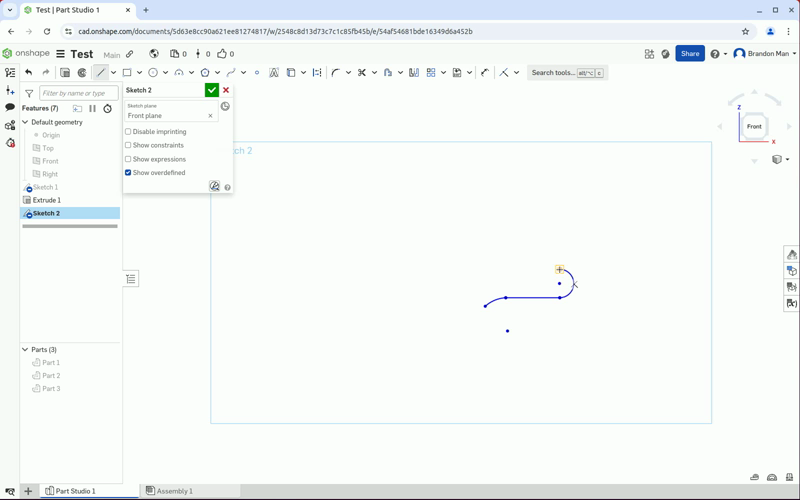
key_down(shift)
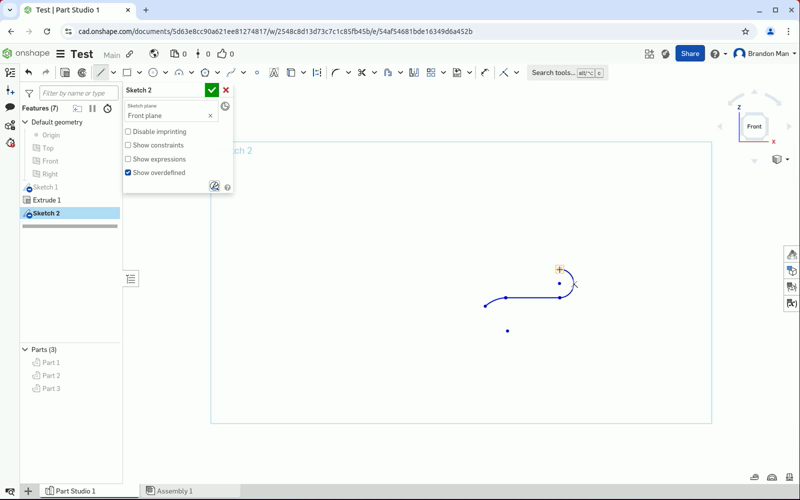
mouse_move(589, 269)
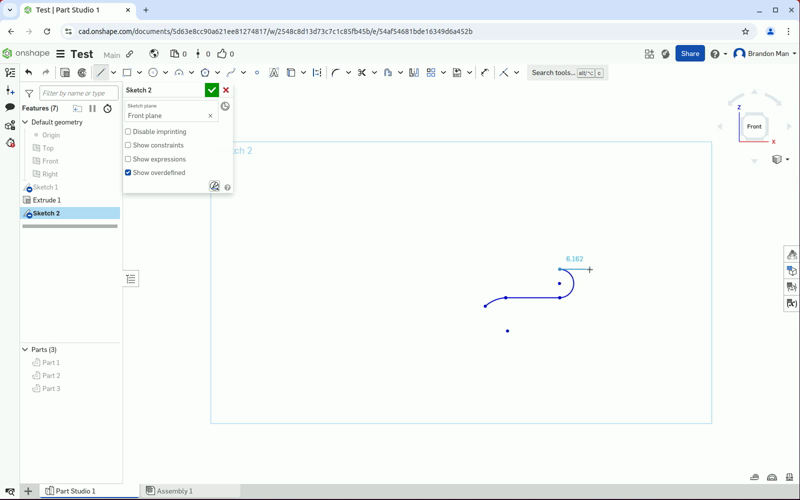
mouse_move(505, 269)
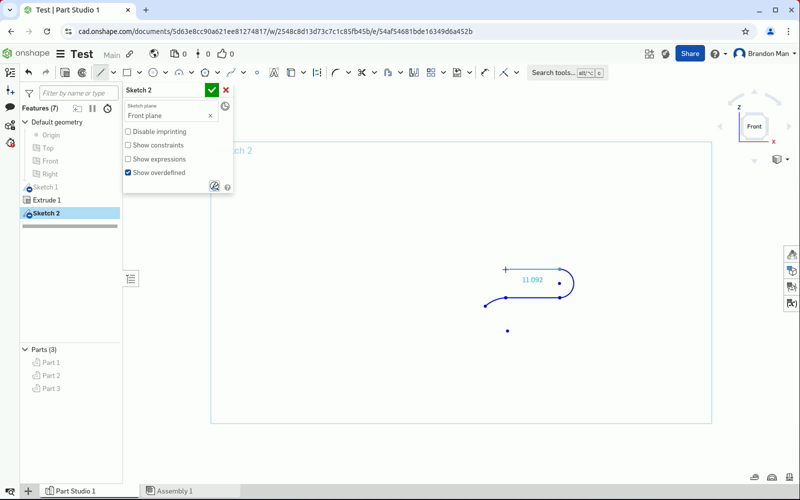
click(505, 269)
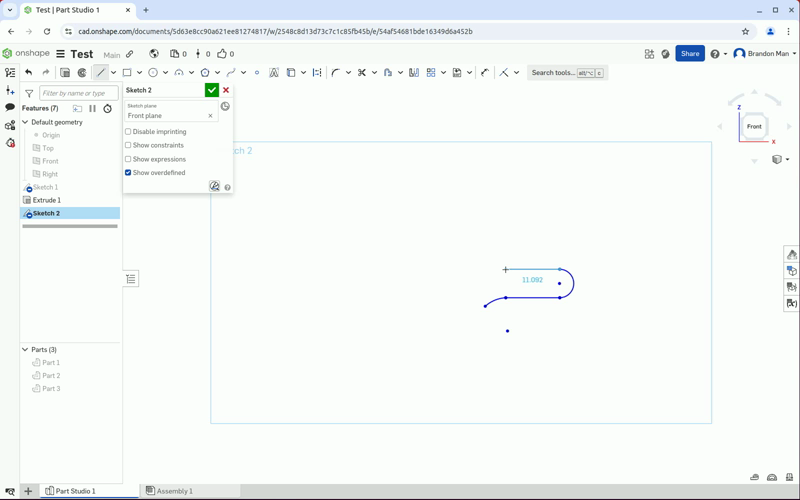
key_up(shift)
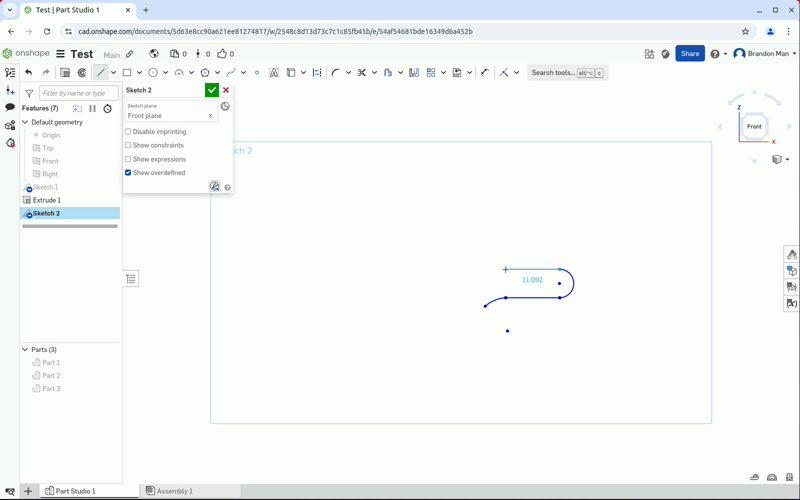
key(esc)
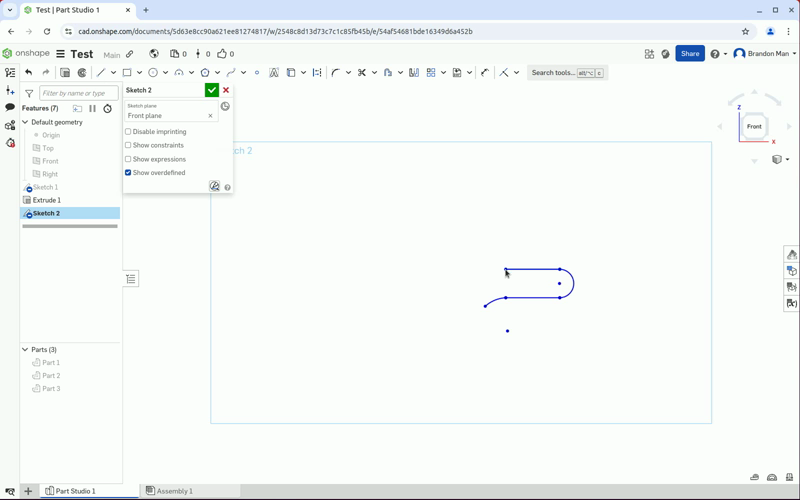
key(a)
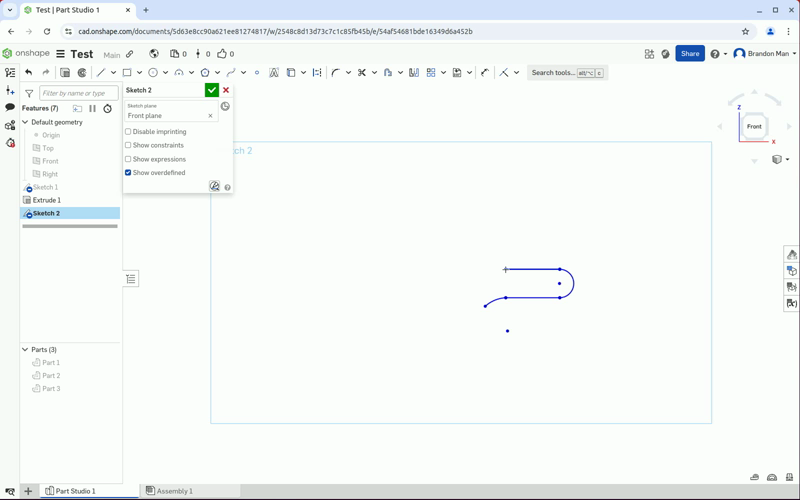
mouse_move(505, 269)
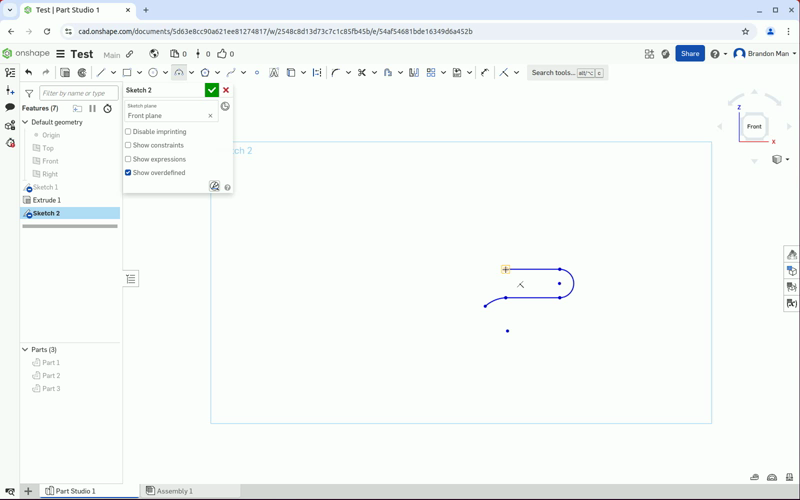
click(505, 269)
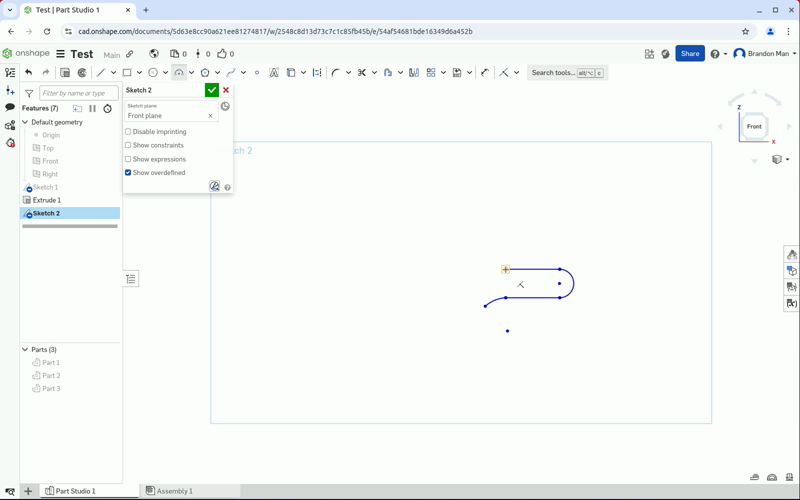
key_down(shift)
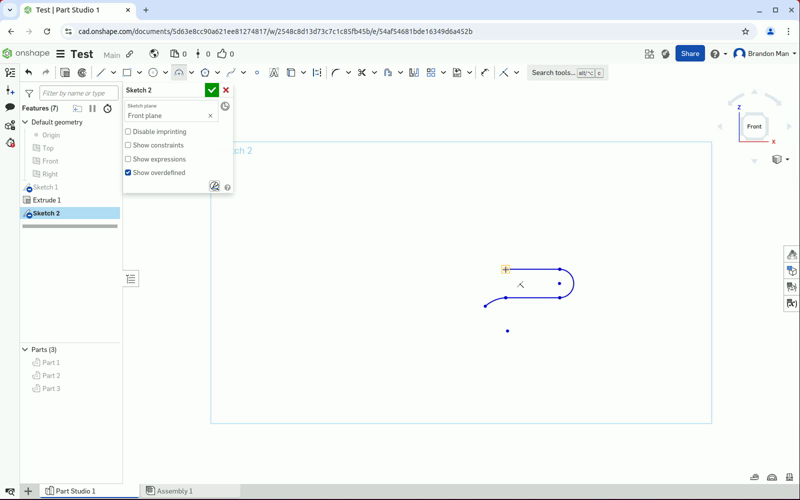
mouse_move(485, 259)
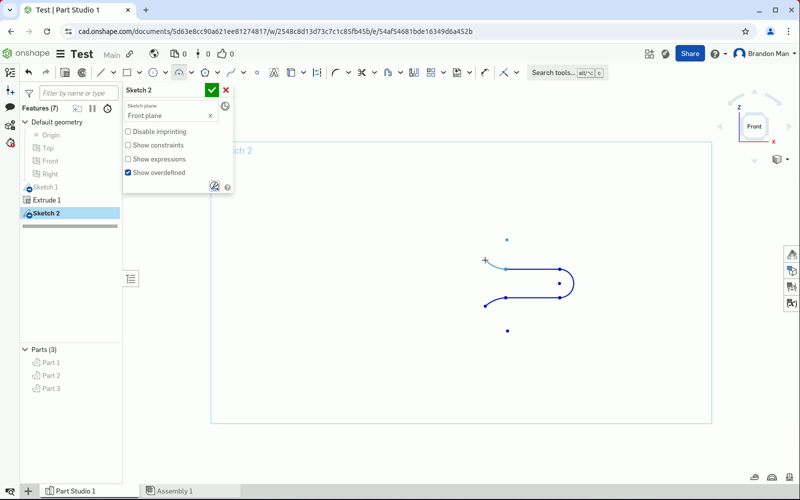
click(485, 259)
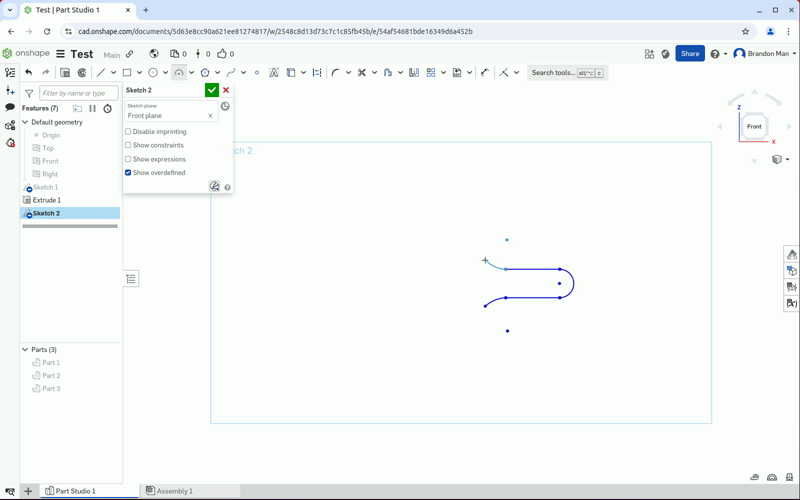
mouse_move(494, 266)
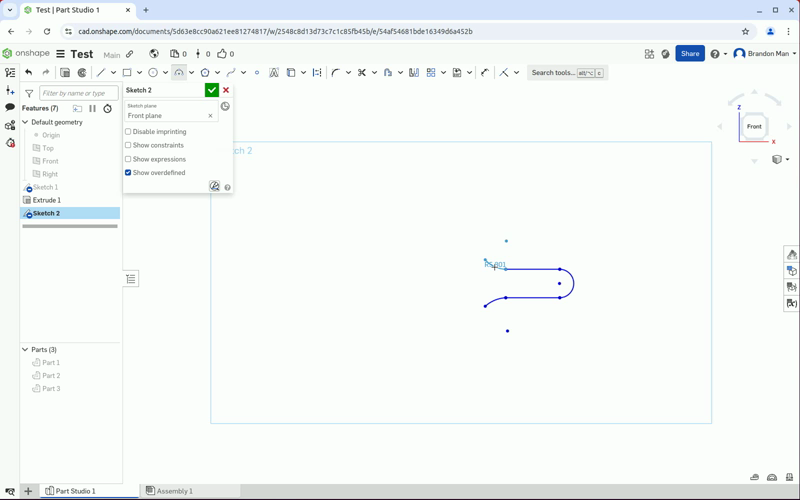
click(494, 266)
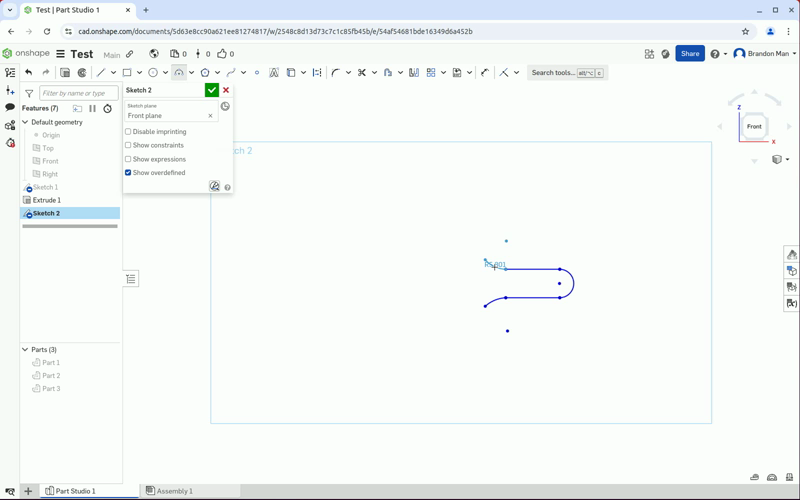
key_up(shift)
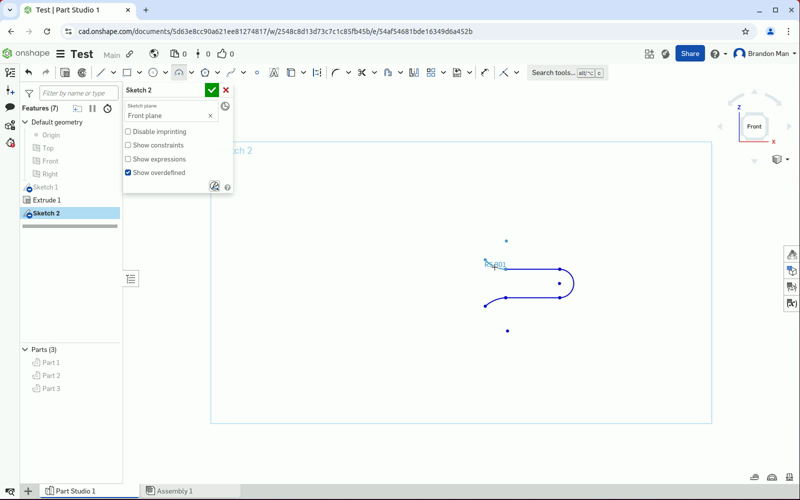
mouse_move(485, 259)
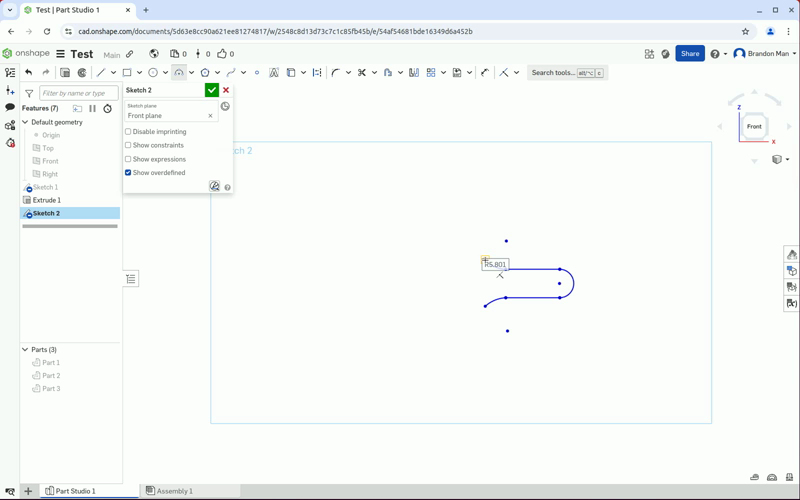
click(485, 259)
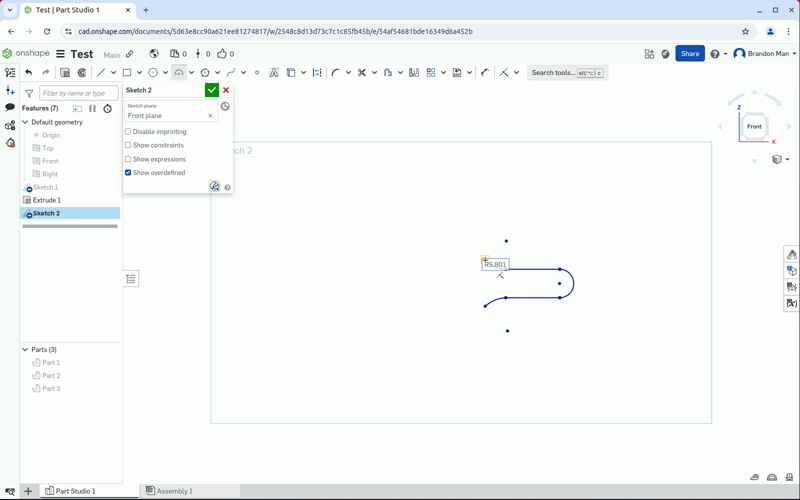
mouse_move(485, 306)
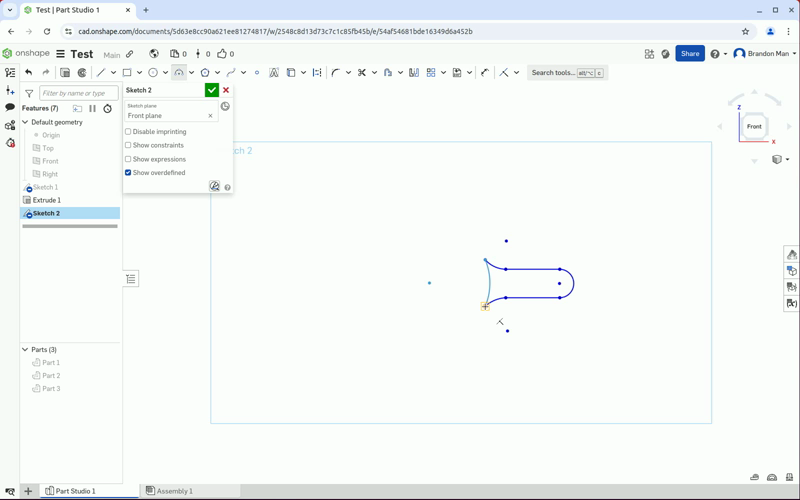
click(485, 306)
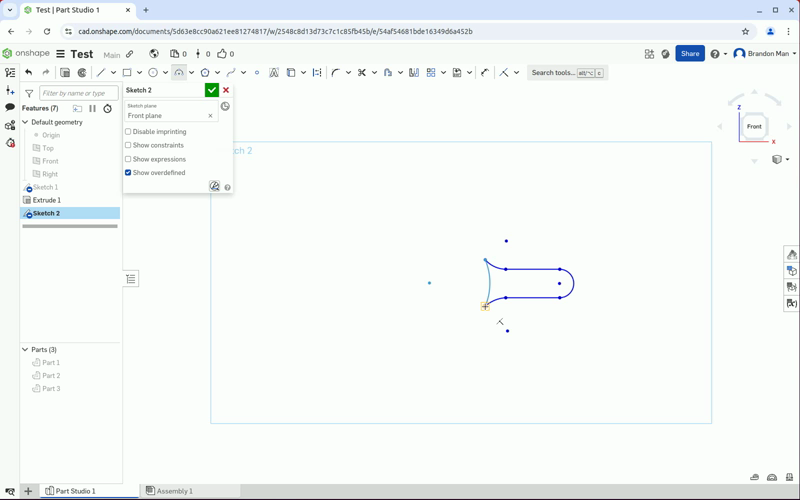
key_down(shift)
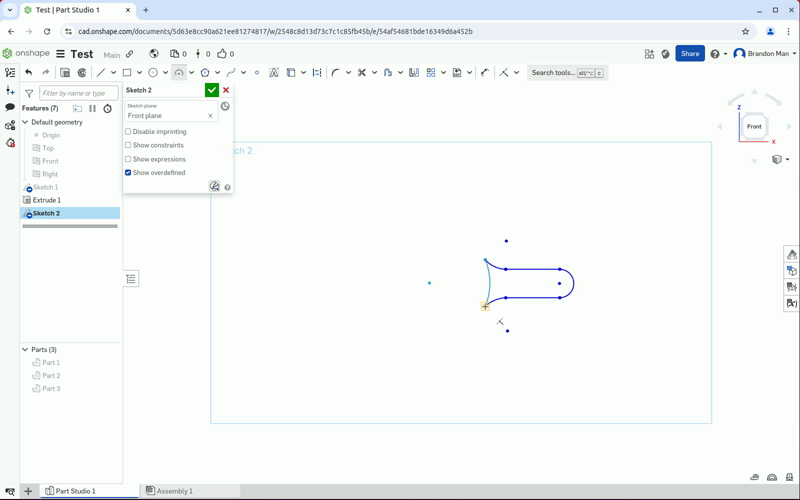
mouse_move(428, 283)
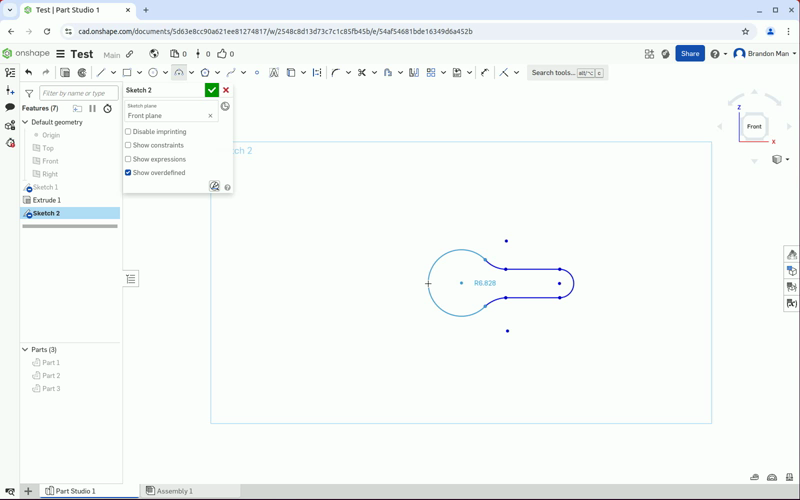
click(428, 283)
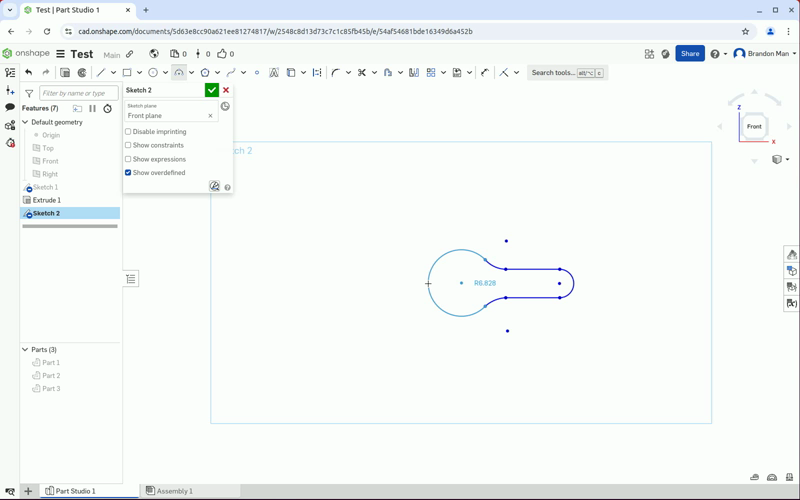
key_up(shift)
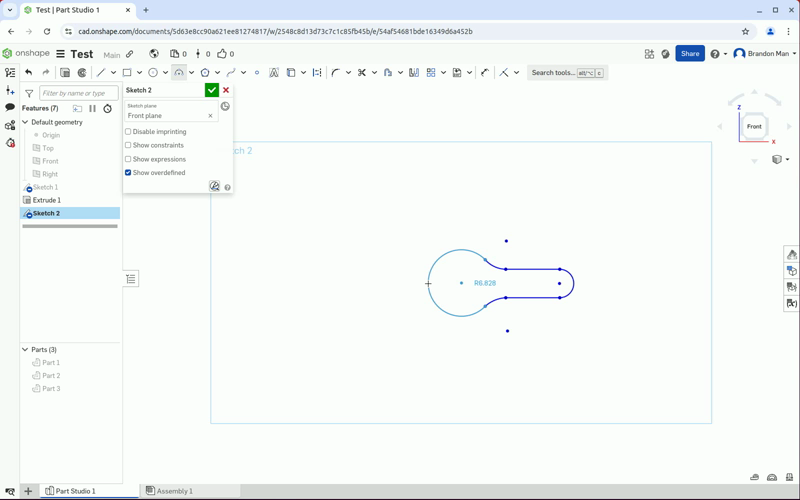
key(esc)
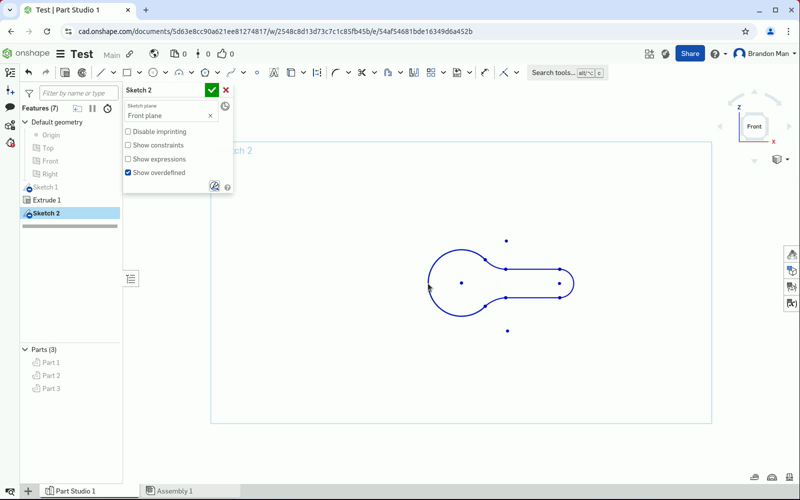
key(c)
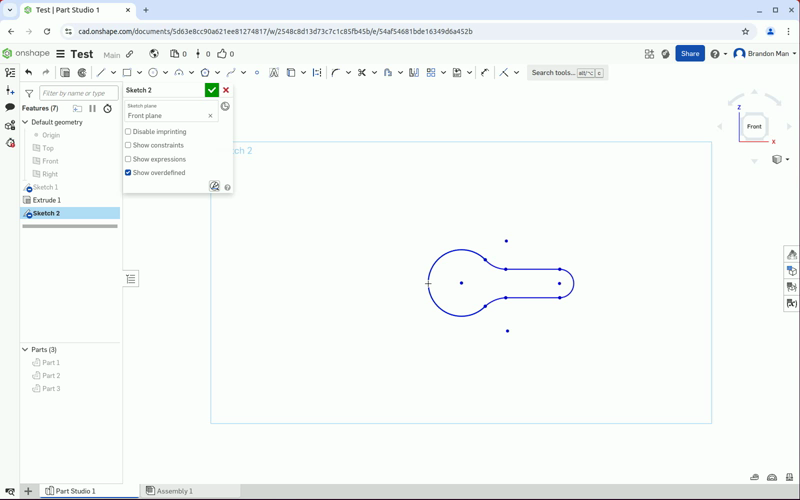
key_down(shift)
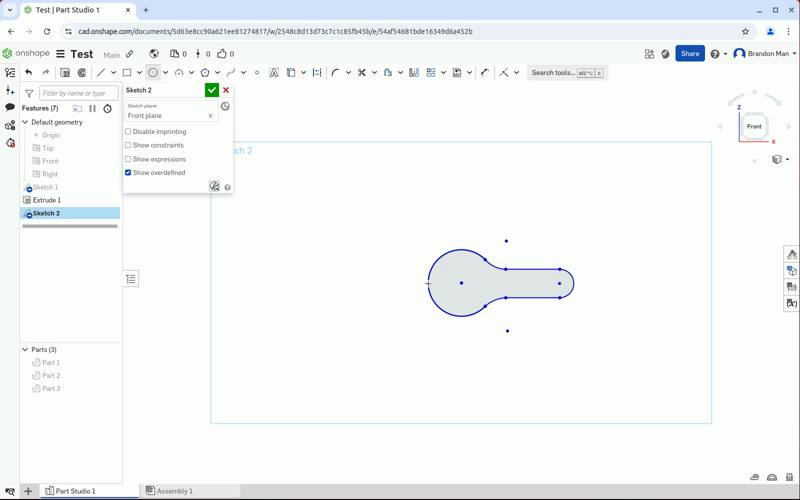
mouse_move(461, 283)
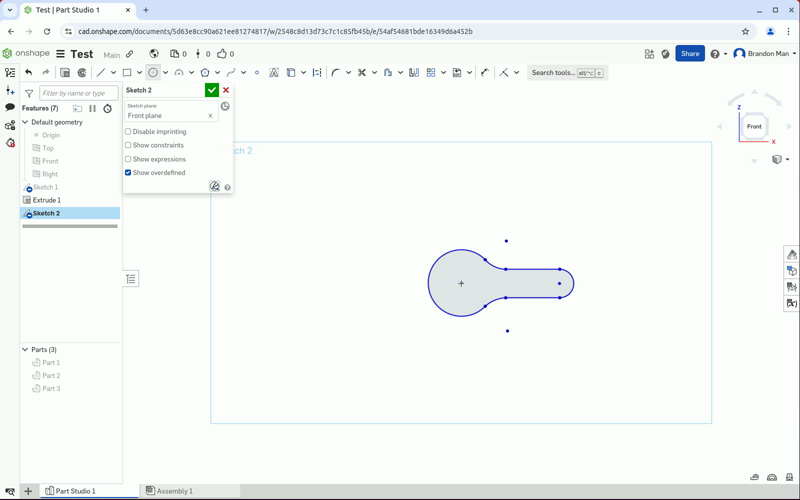
click(461, 283)
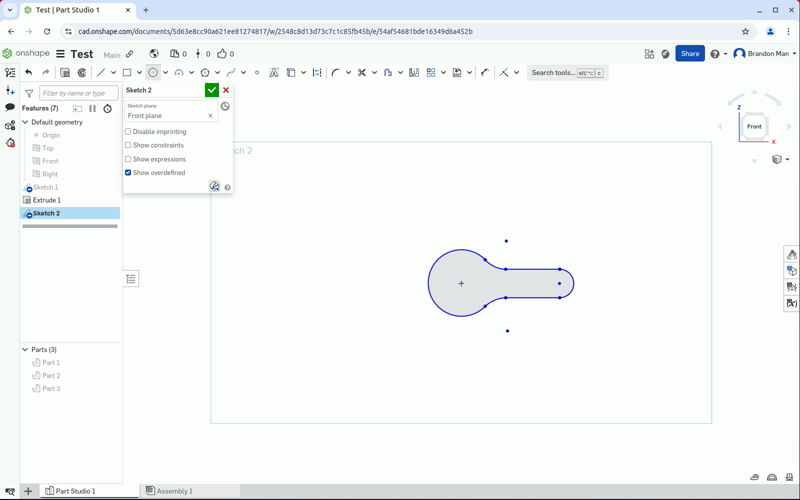
key_up(shift)
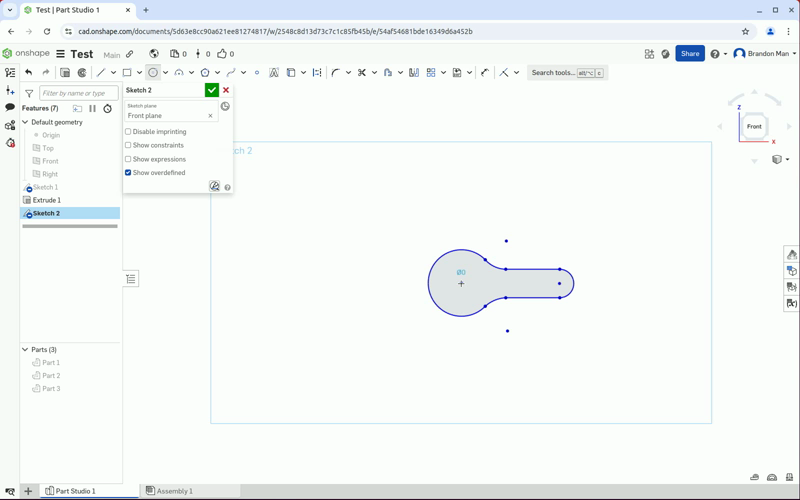
mouse_move(484, 283)
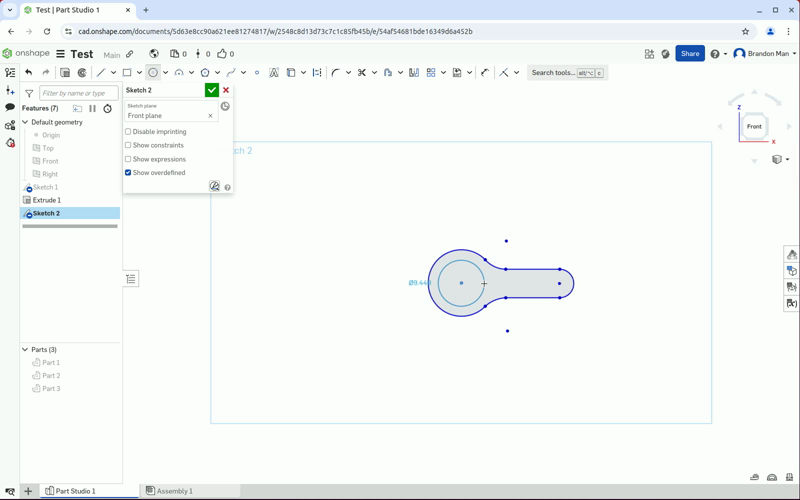
click(484, 283)
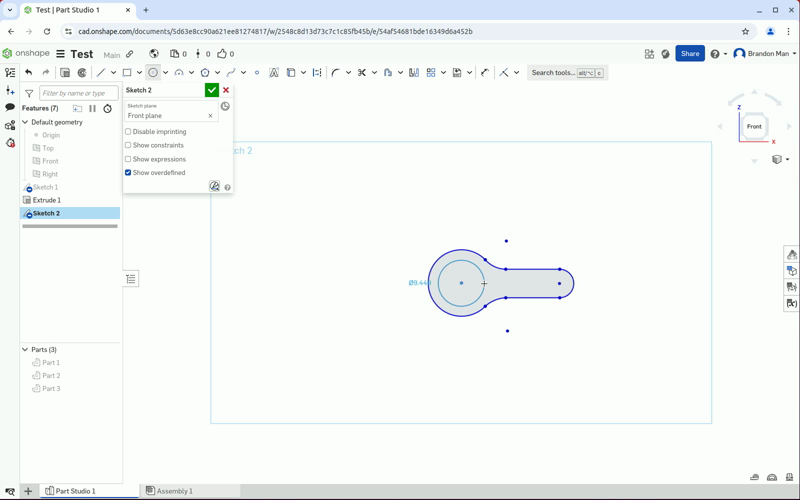
key(esc)
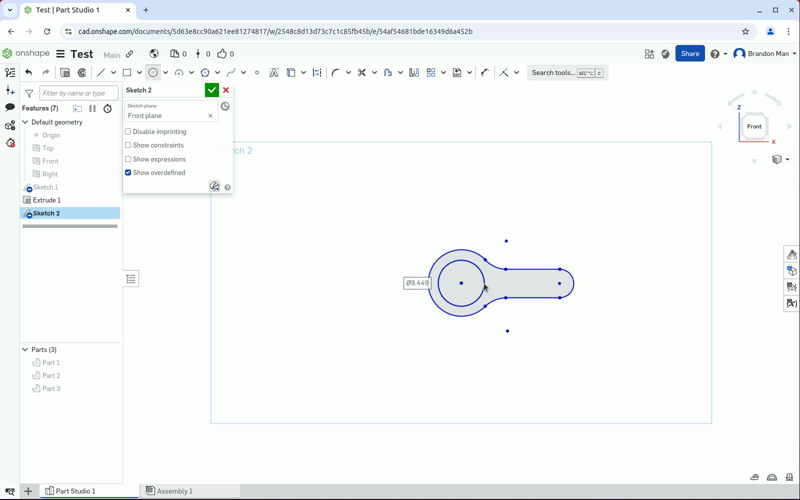
key(l)
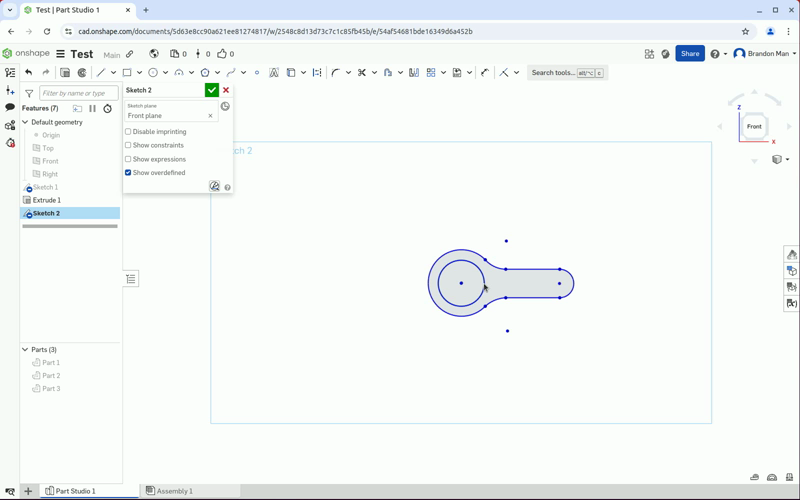
key_down(shift)
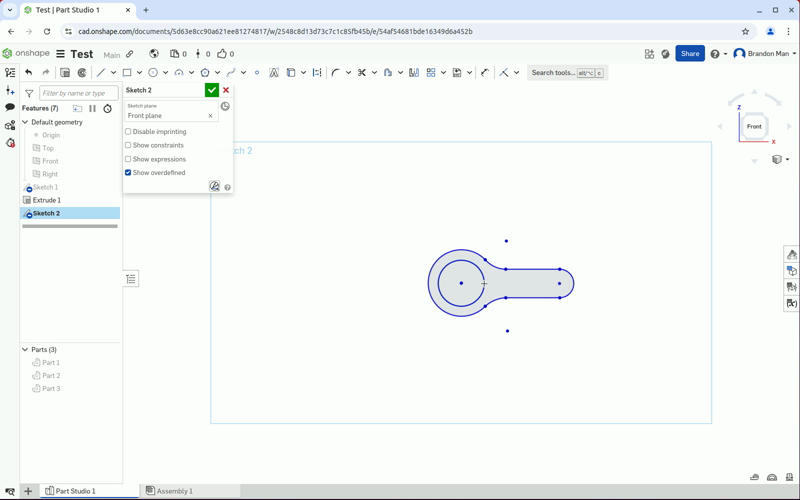
mouse_move(507, 290)
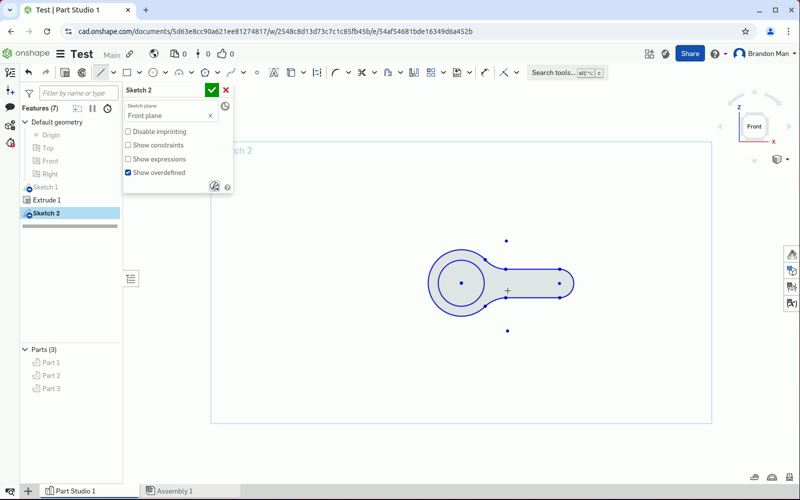
click(507, 290)
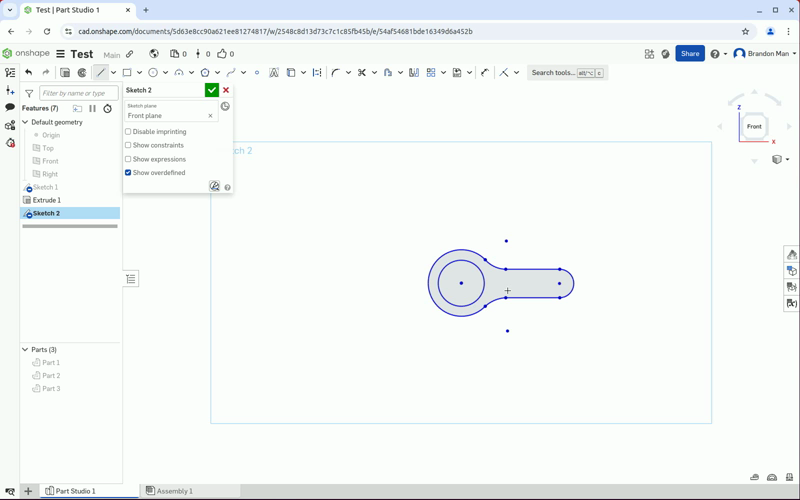
key_up(shift)
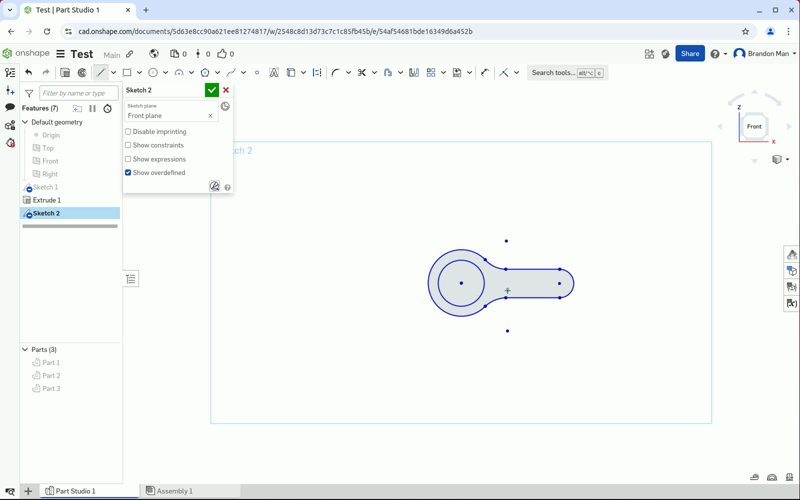
key_down(shift)
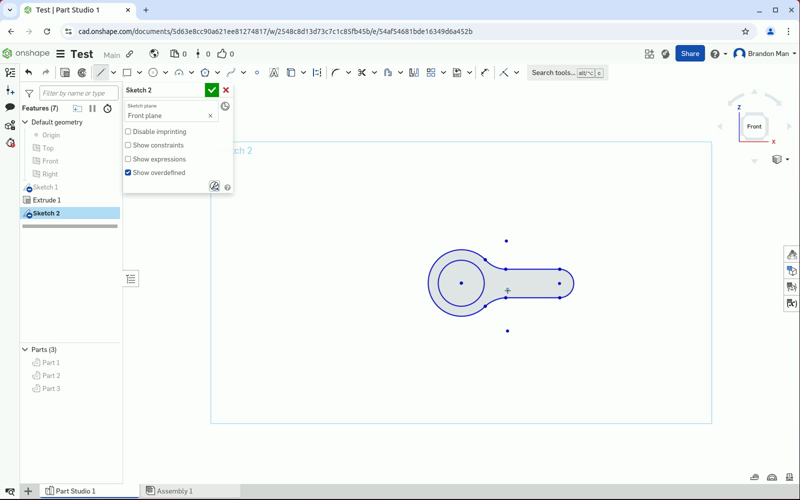
mouse_move(537, 290)
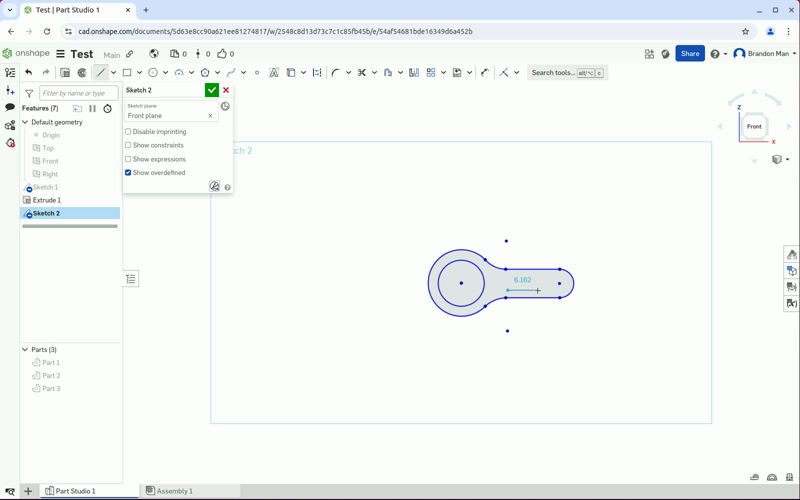
mouse_move(559, 290)
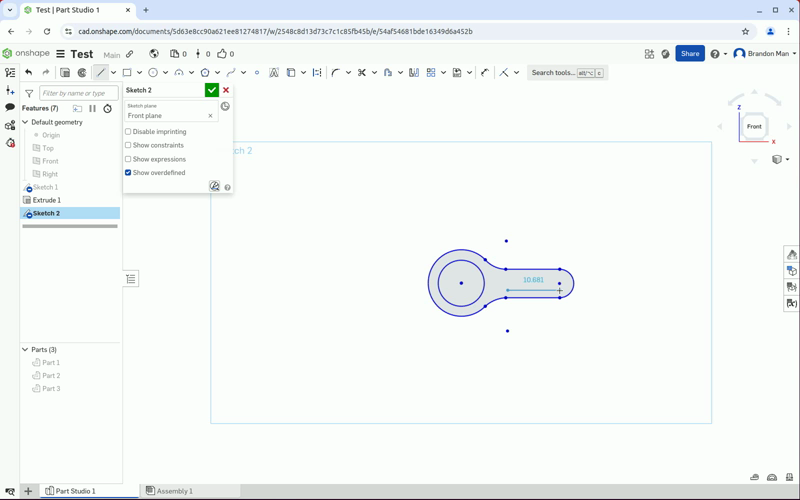
click(559, 290)
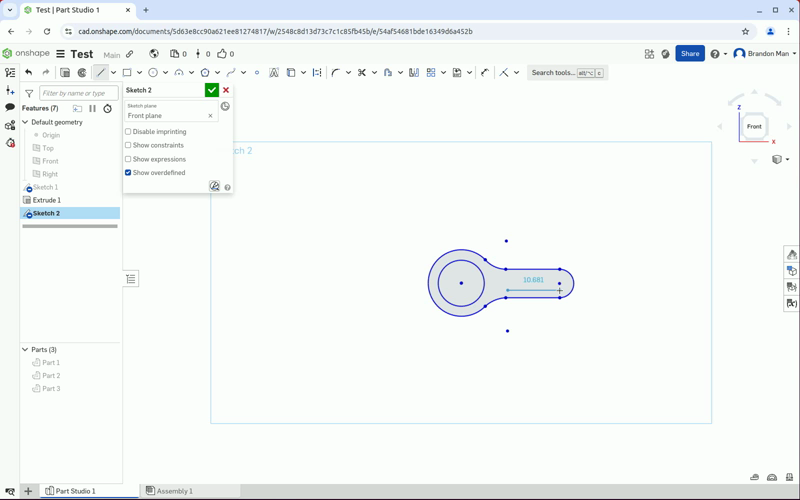
key_up(shift)
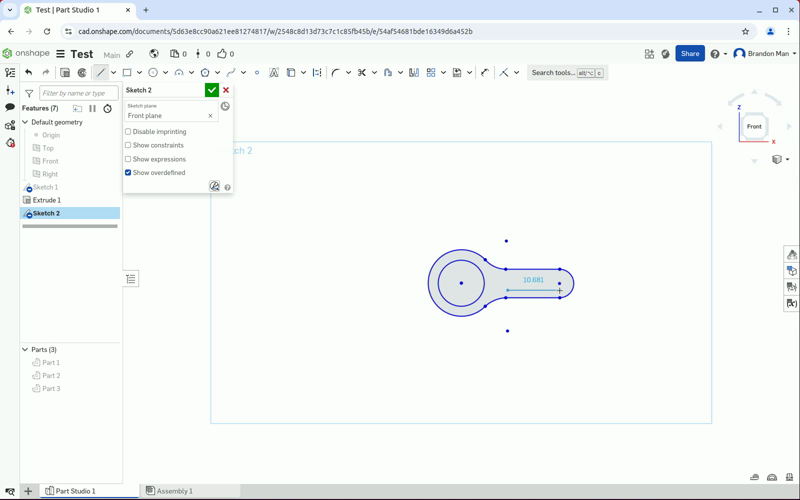
key(esc)
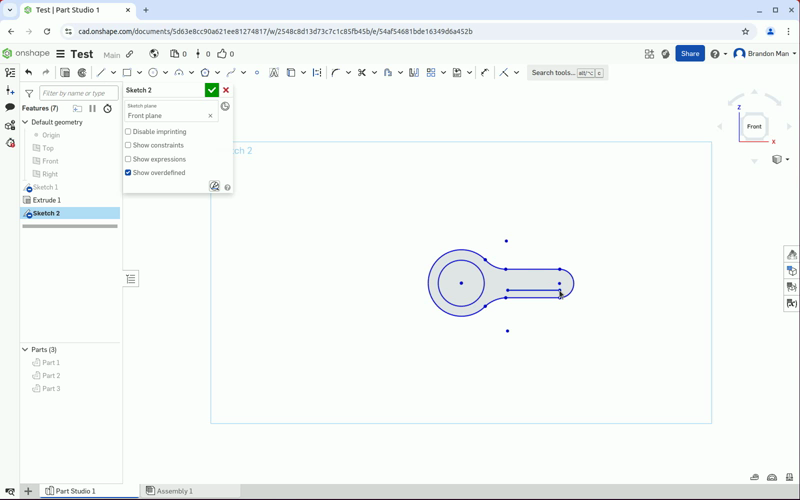
key(a)
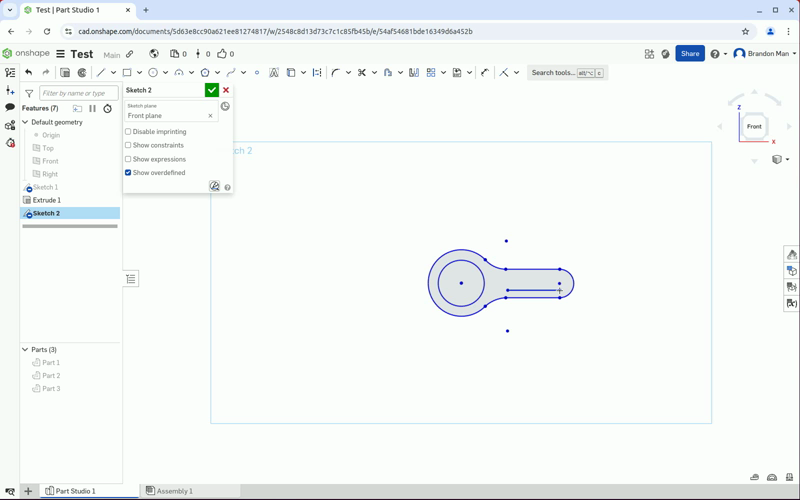
mouse_move(559, 290)
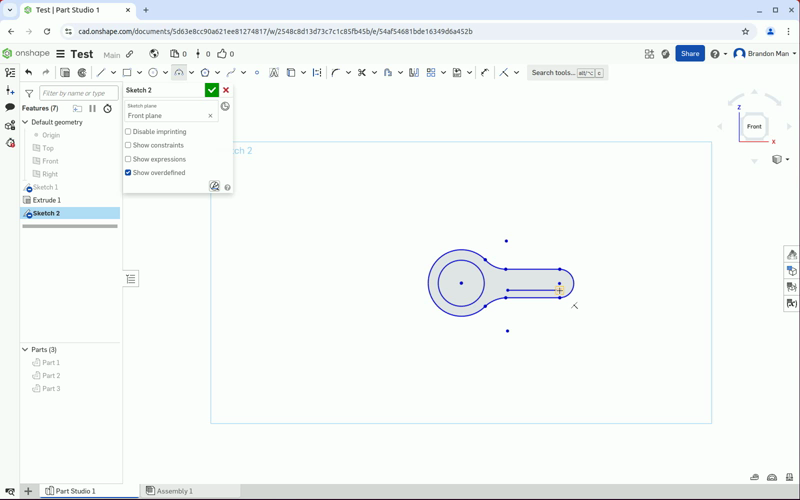
click(559, 290)
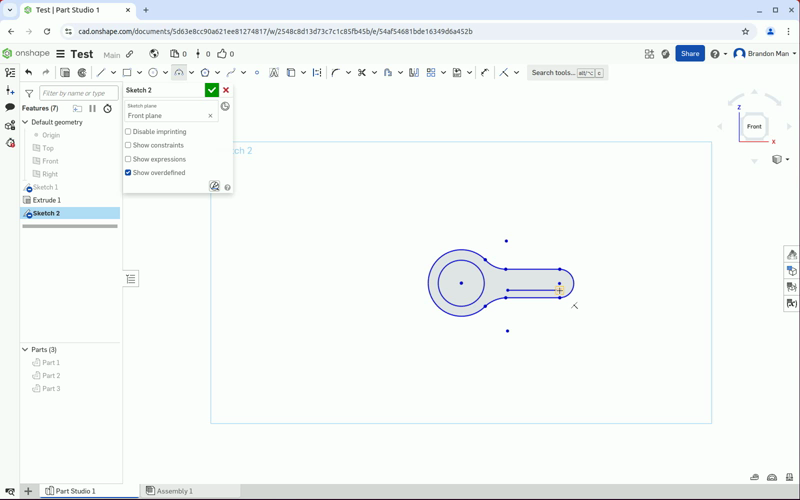
key_down(shift)
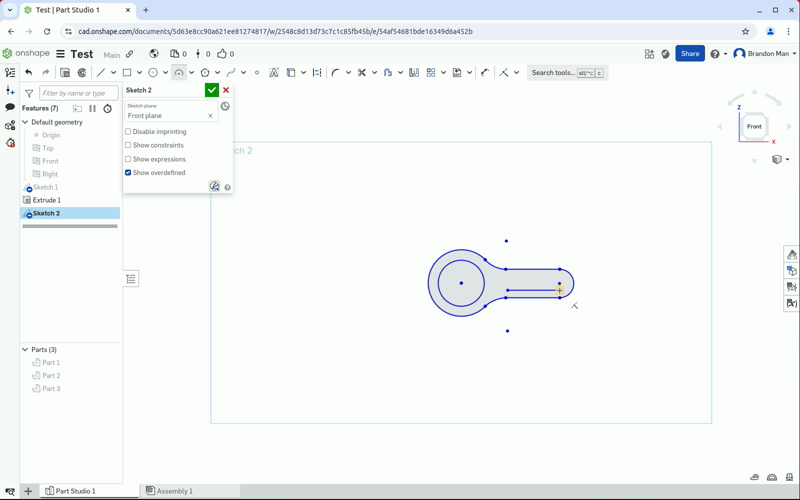
mouse_move(559, 275)
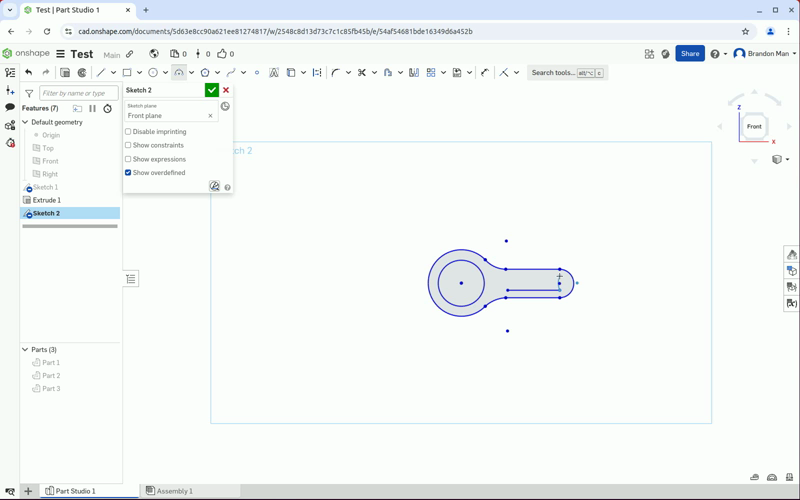
click(559, 275)
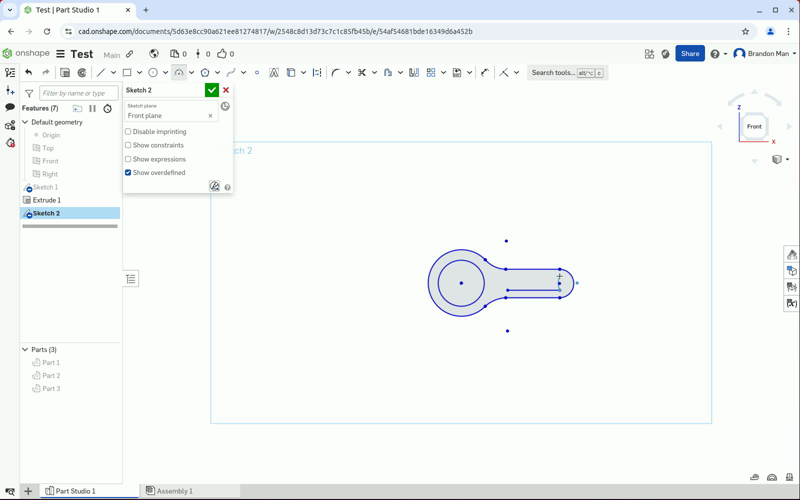
mouse_move(567, 283)
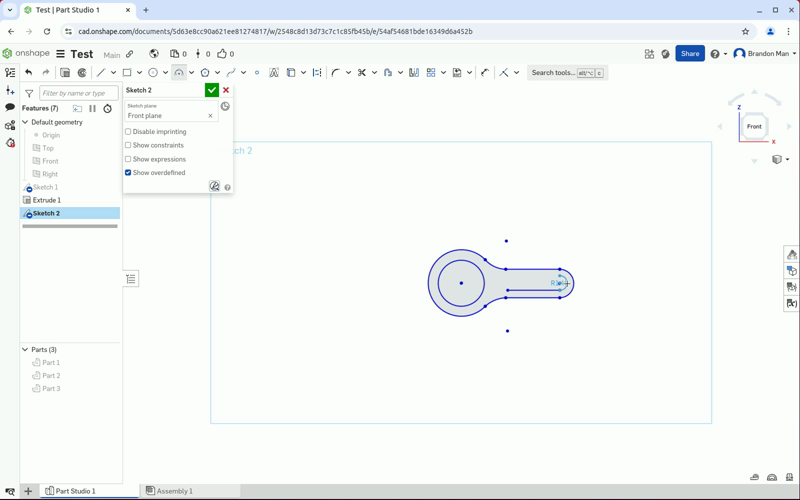
click(567, 283)
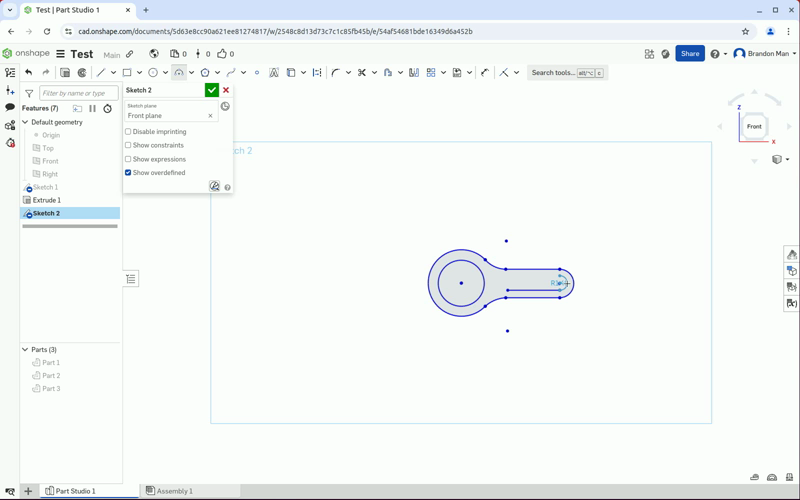
key_up(shift)
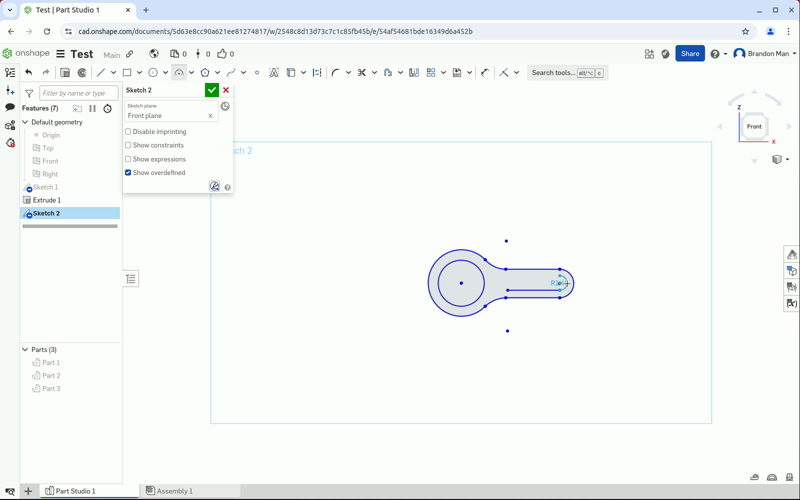
key(esc)
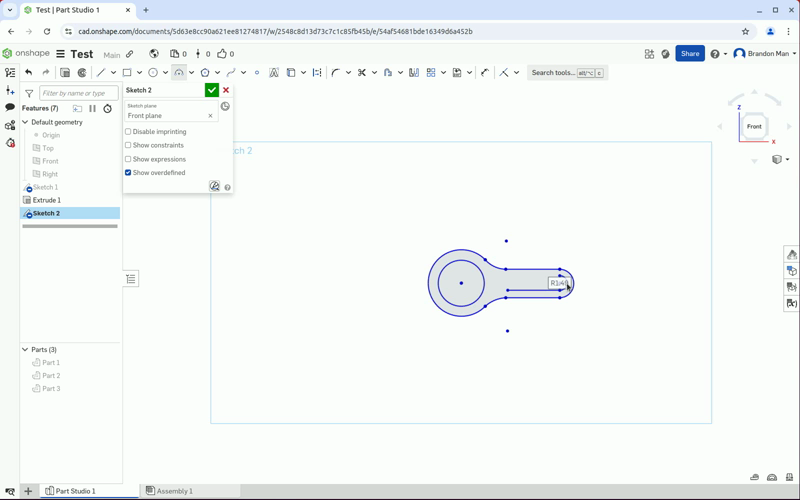
key(l)
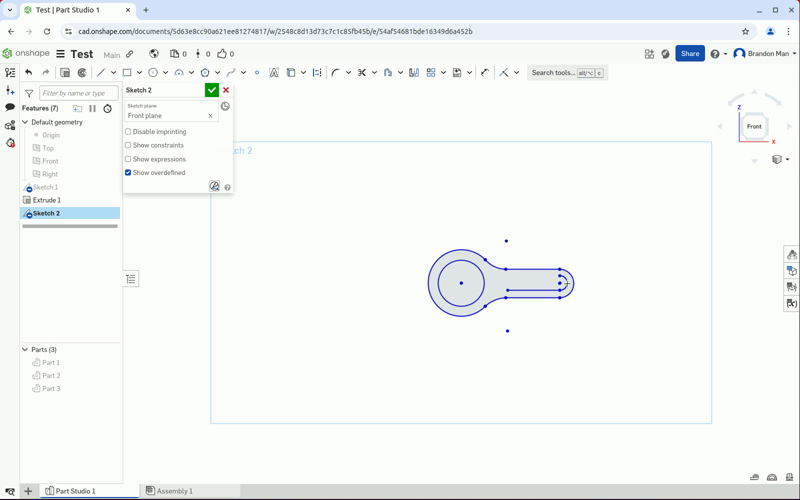
mouse_move(559, 275)
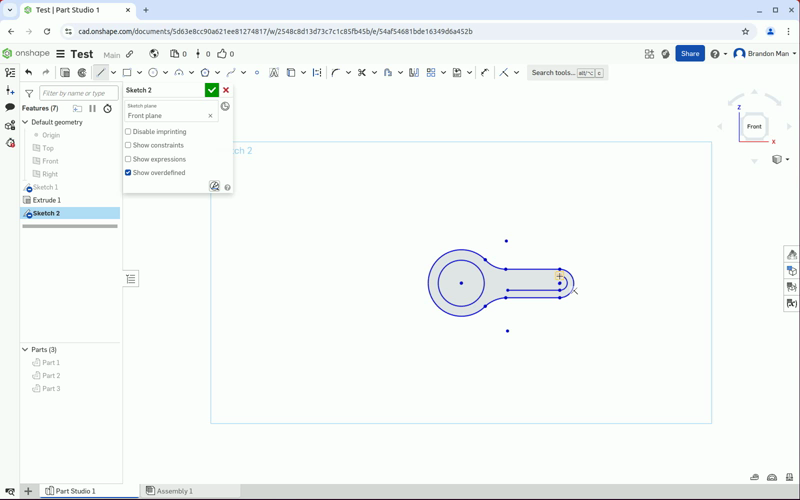
click(559, 275)
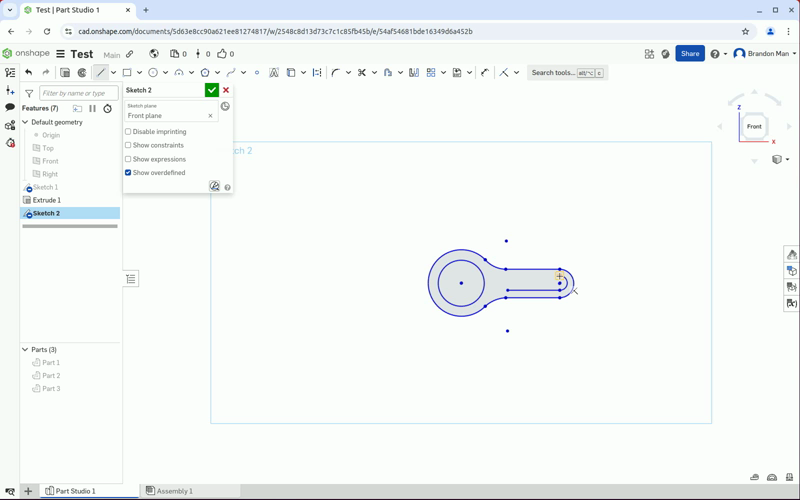
key_down(shift)
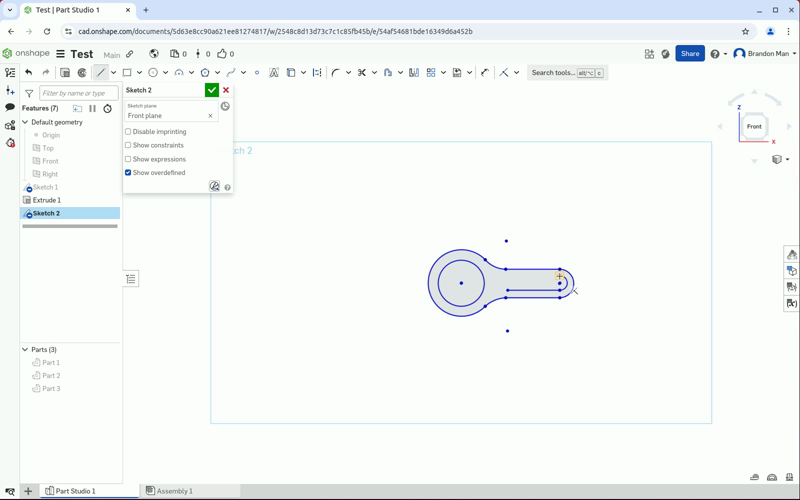
mouse_move(589, 275)
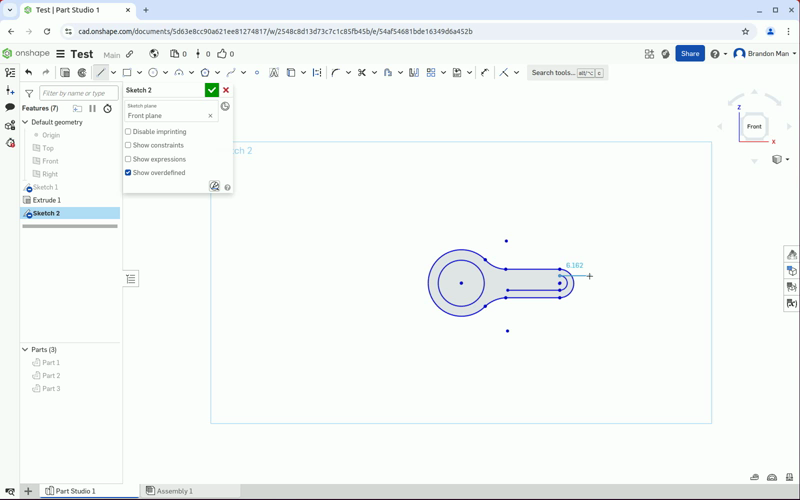
mouse_move(507, 275)
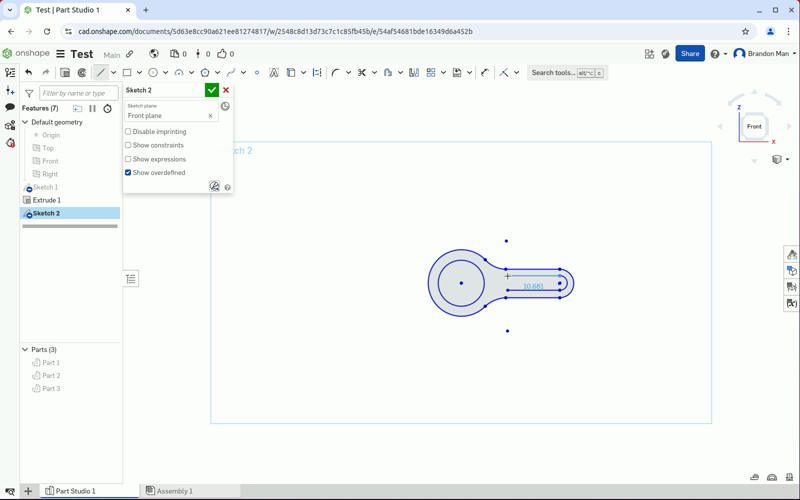
click(507, 275)
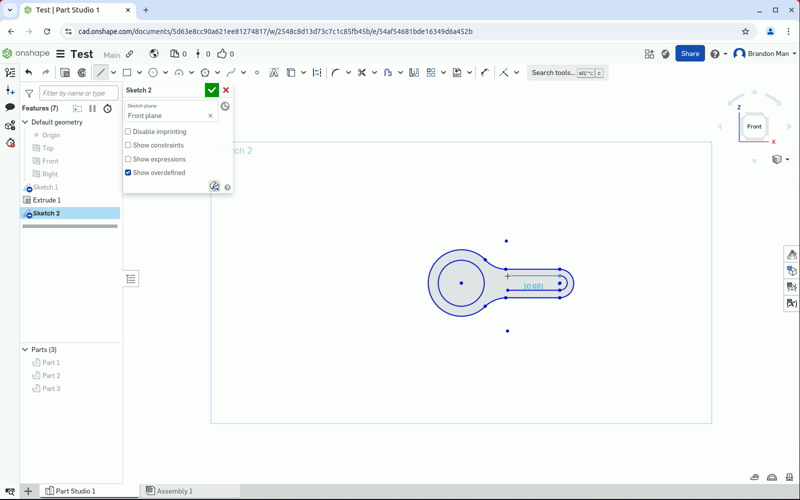
key_up(shift)
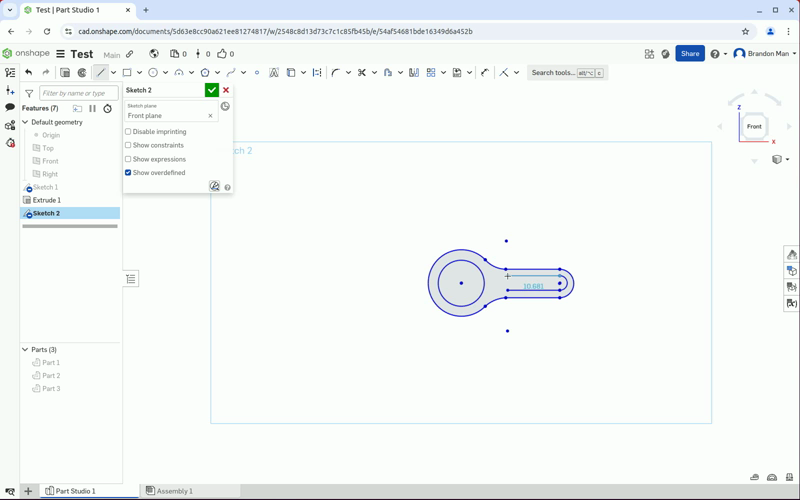
key(esc)
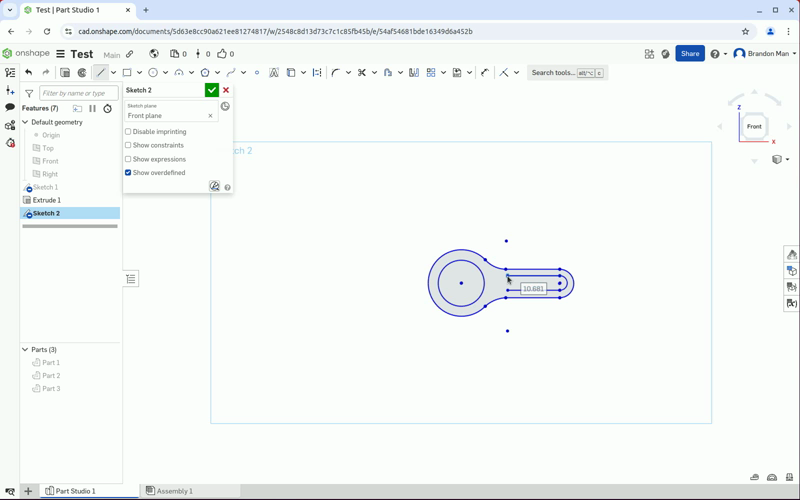
key(a)
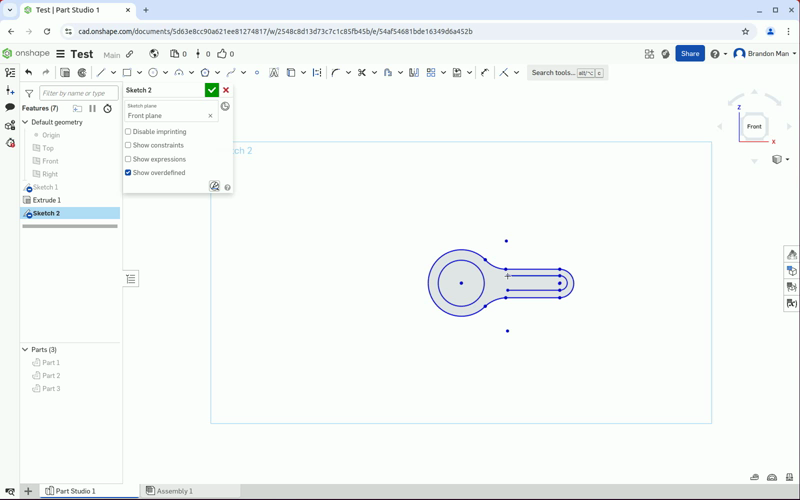
mouse_move(507, 275)
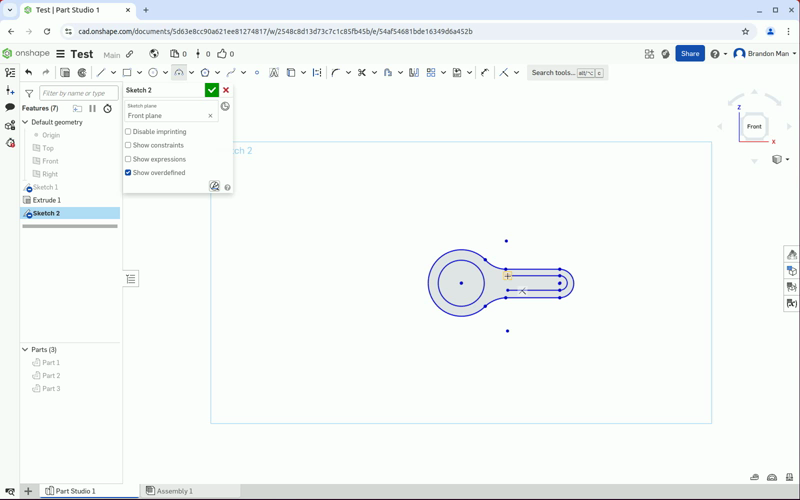
click(507, 275)
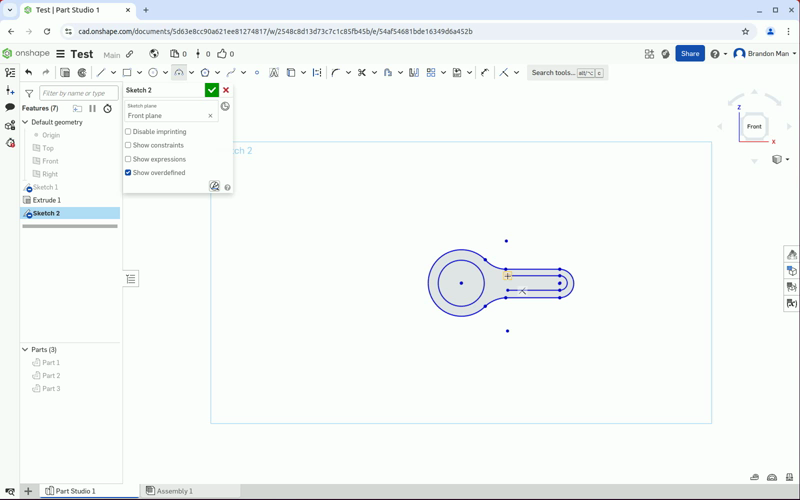
mouse_move(507, 290)
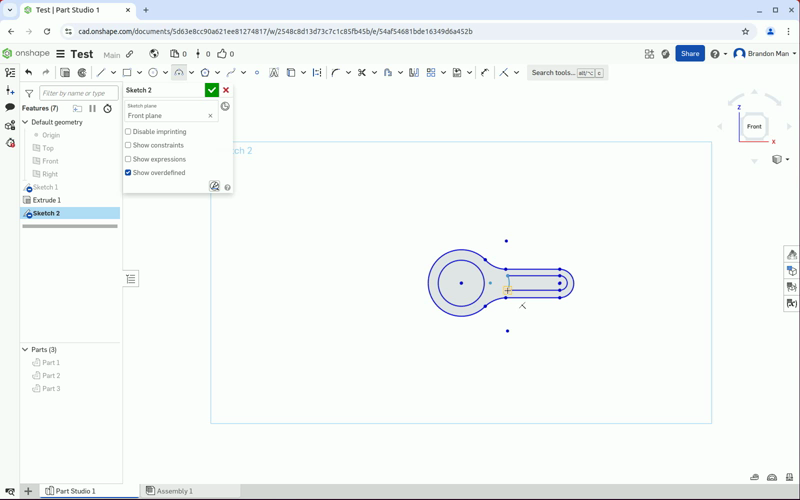
click(507, 290)
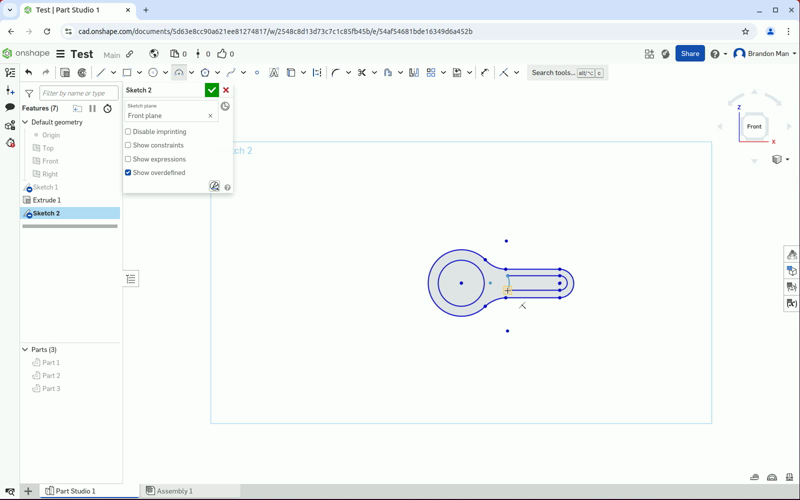
key_down(shift)
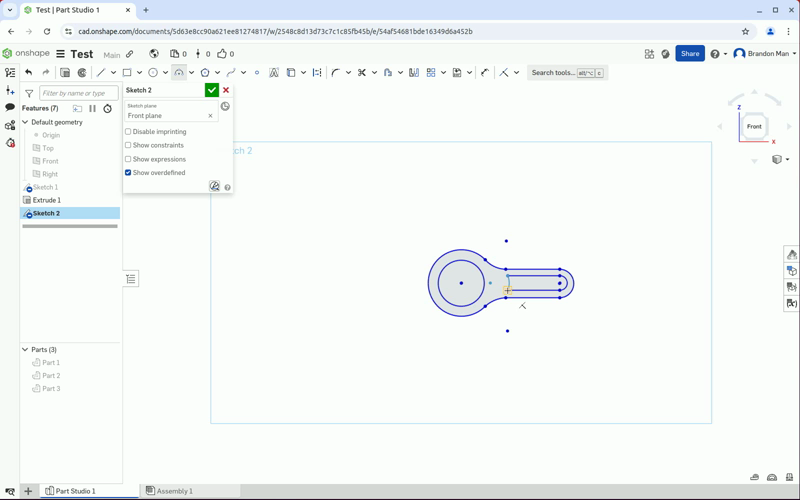
mouse_move(500, 283)
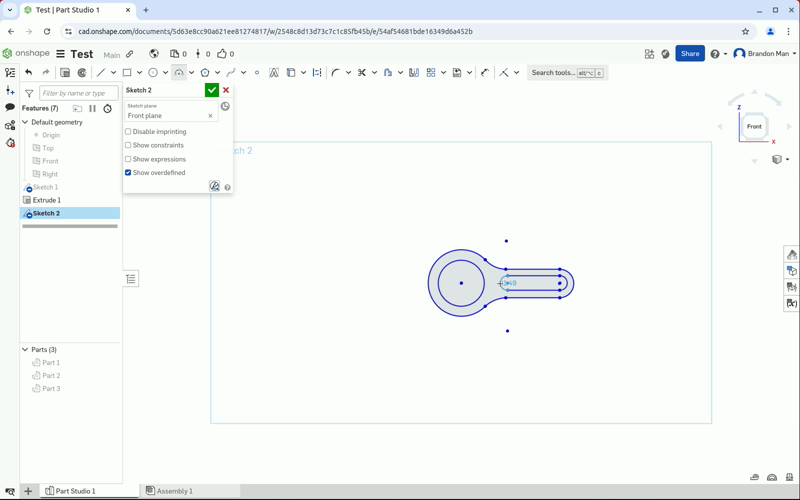
click(500, 283)
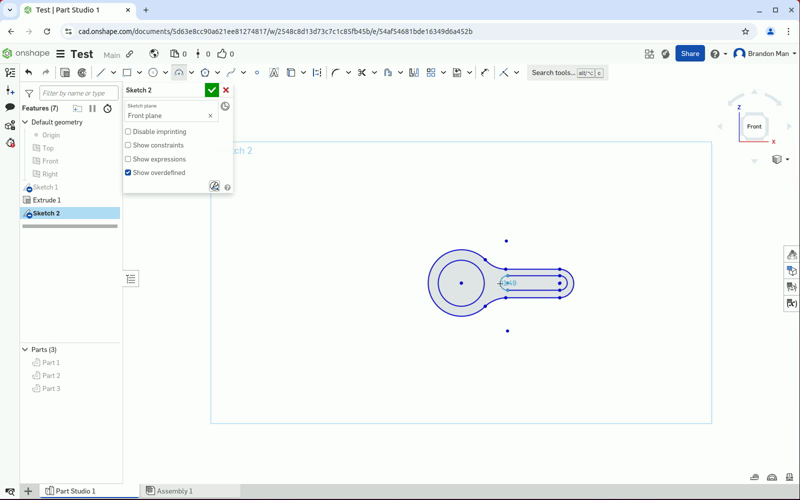
key_up(shift)
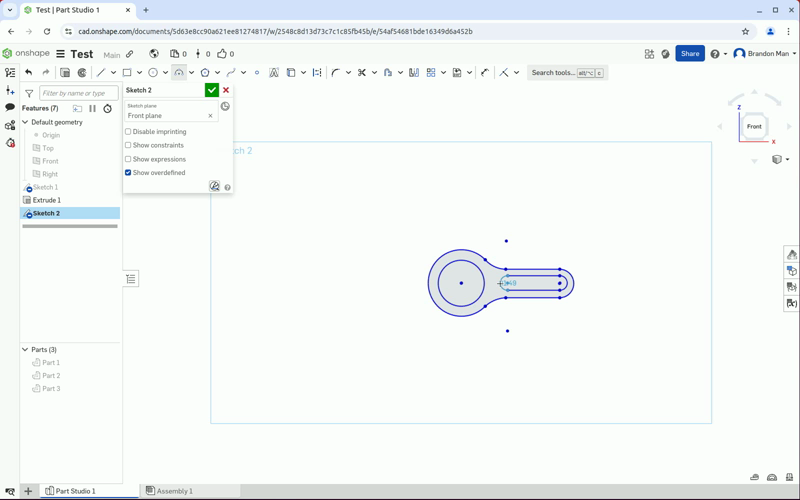
key(esc)
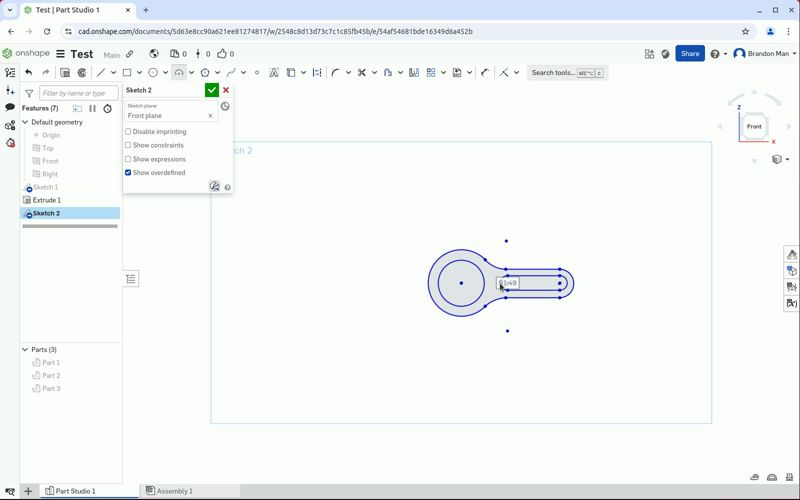
mouse_move(436, 288)
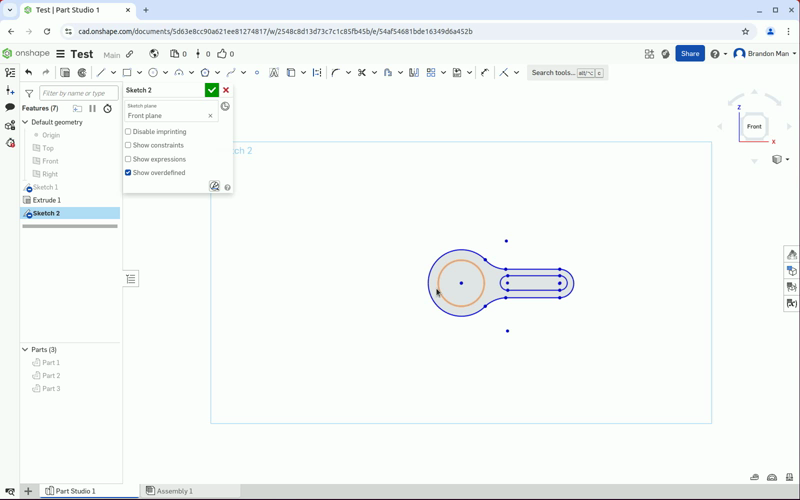
click(436, 288)
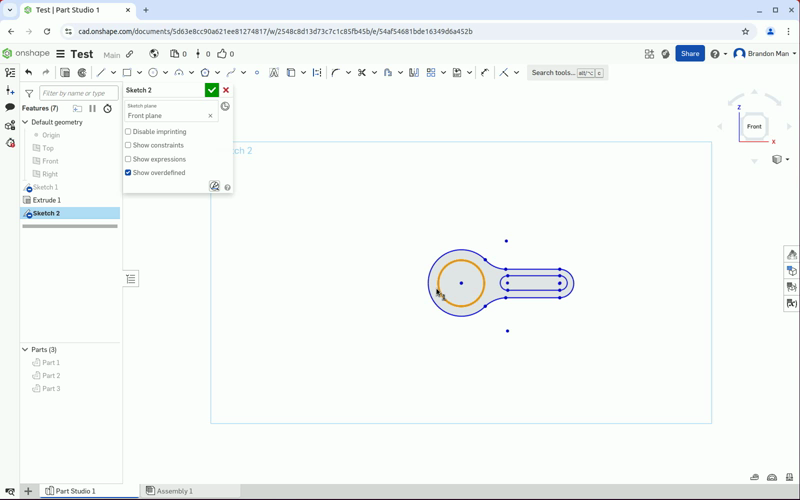
mouse_move(73, 352)
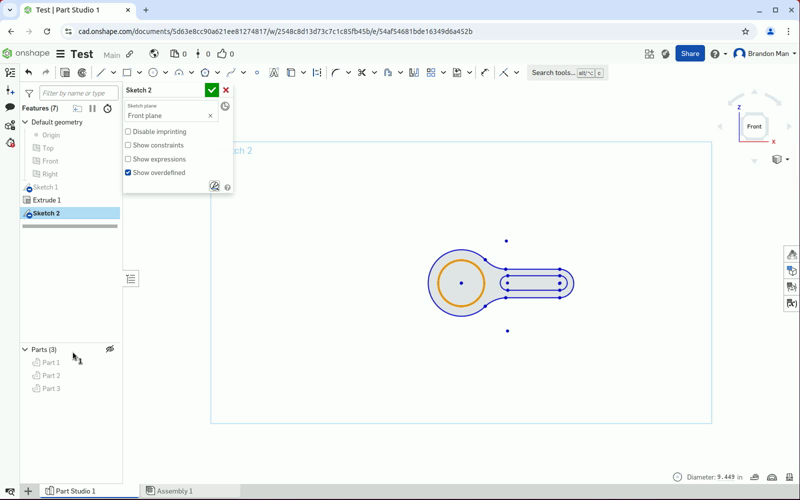
key(shift+y)
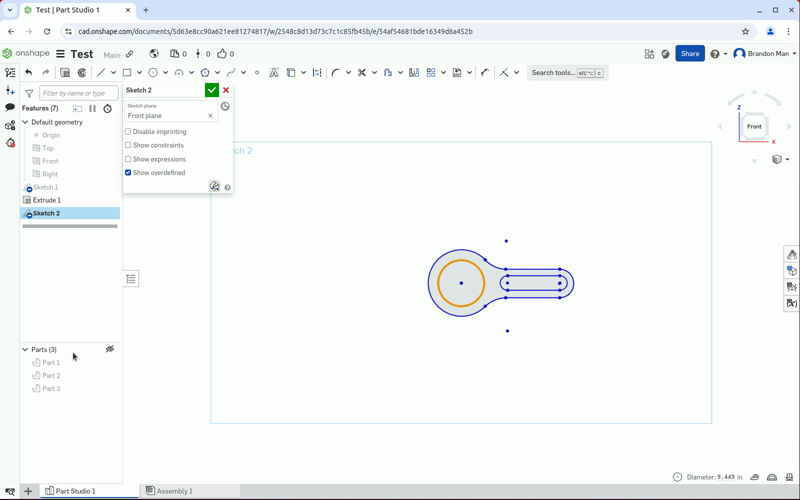
key(shift+e)
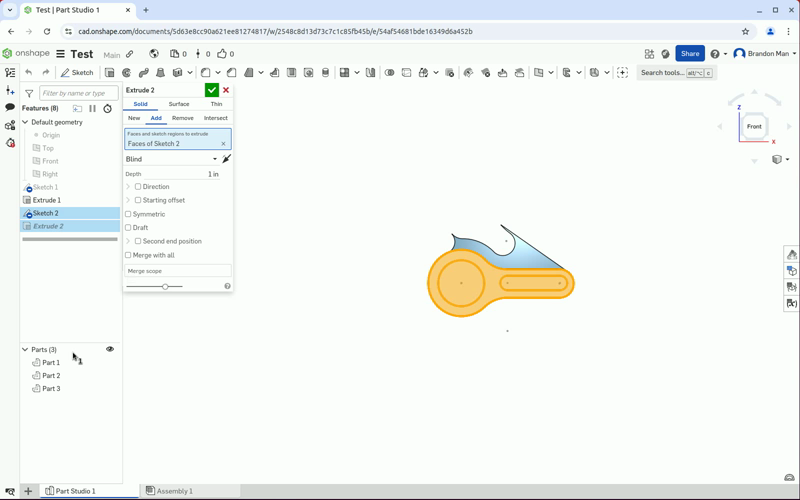
mouse_move(143, 106)
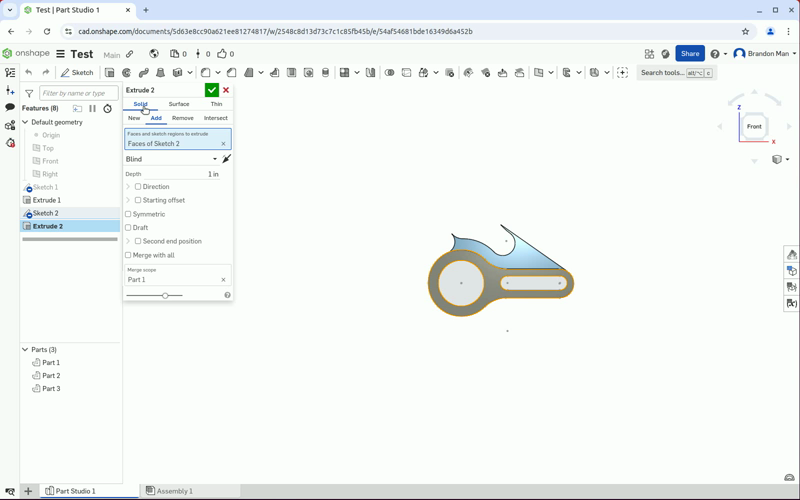
click(143, 106)
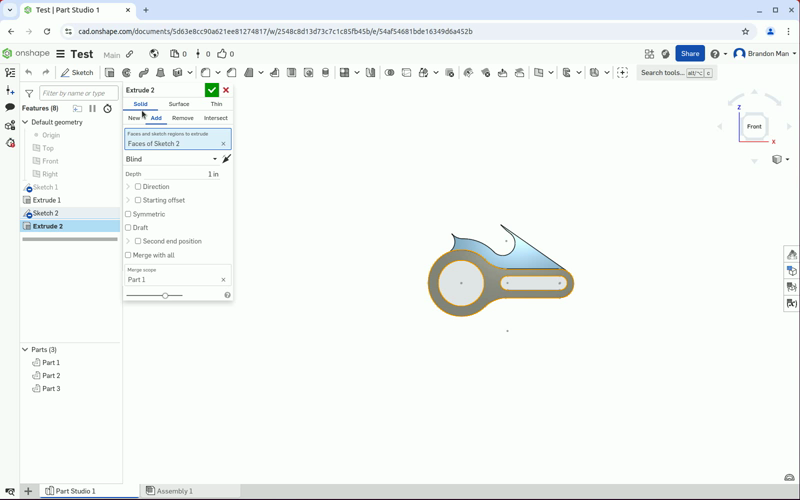
mouse_move(137, 120)
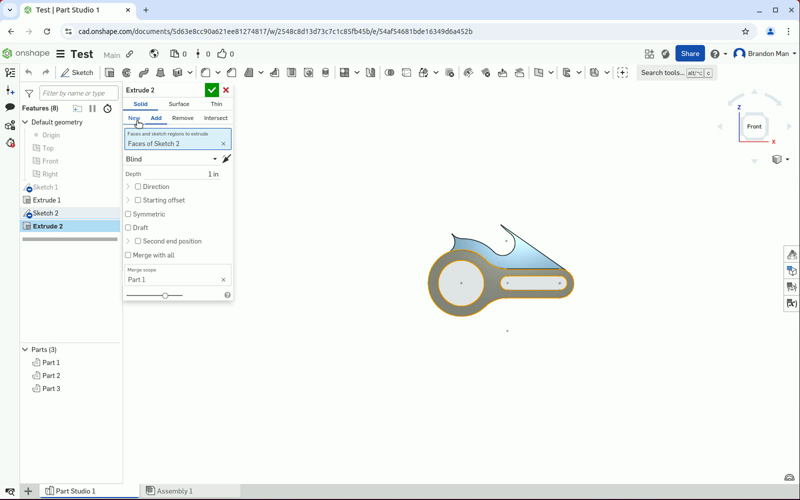
click(137, 120)
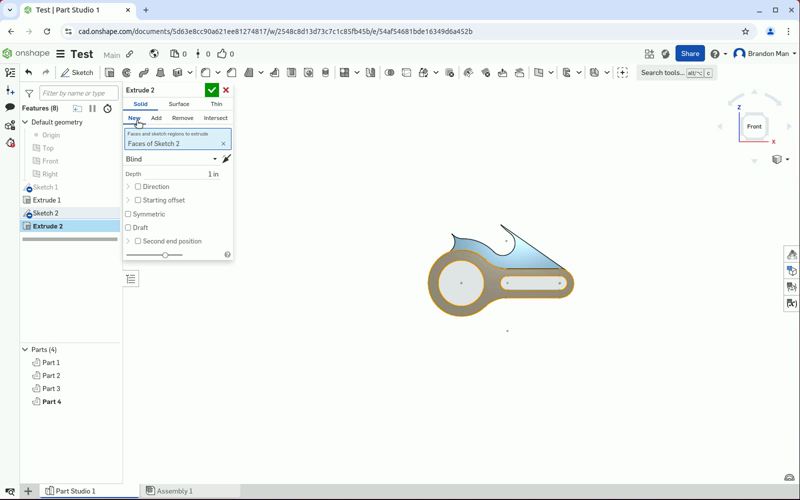
key(tab, 4)
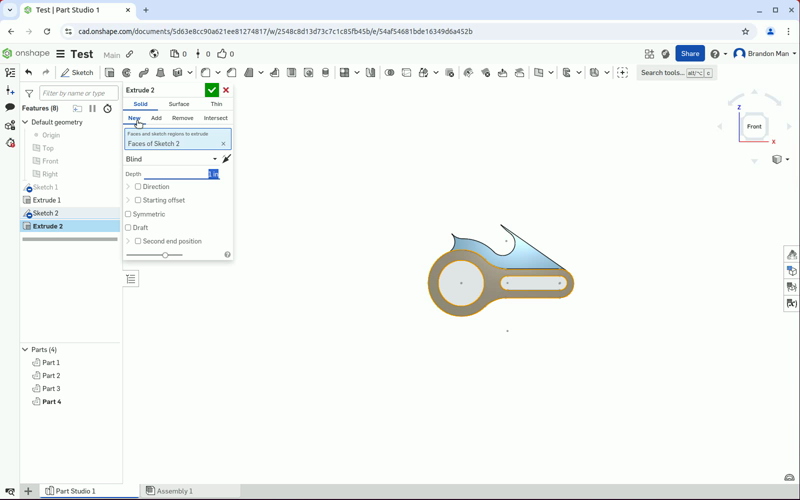
text(7.222)
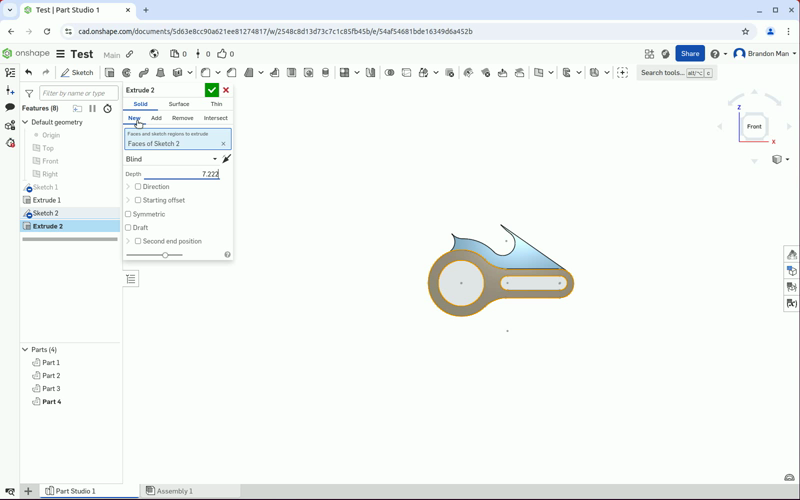
key(tab, 3)
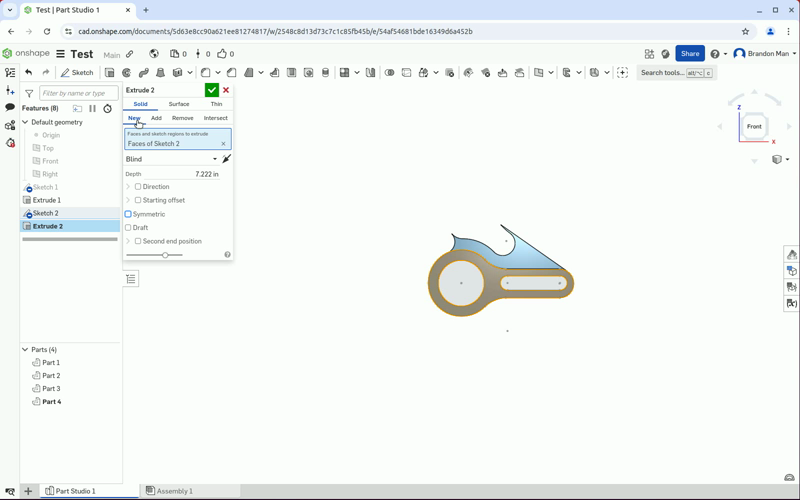
key(space)
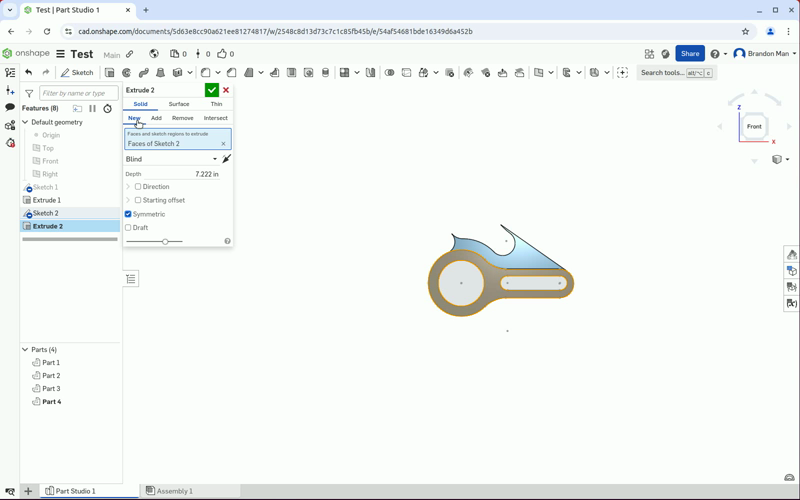
key(enter)
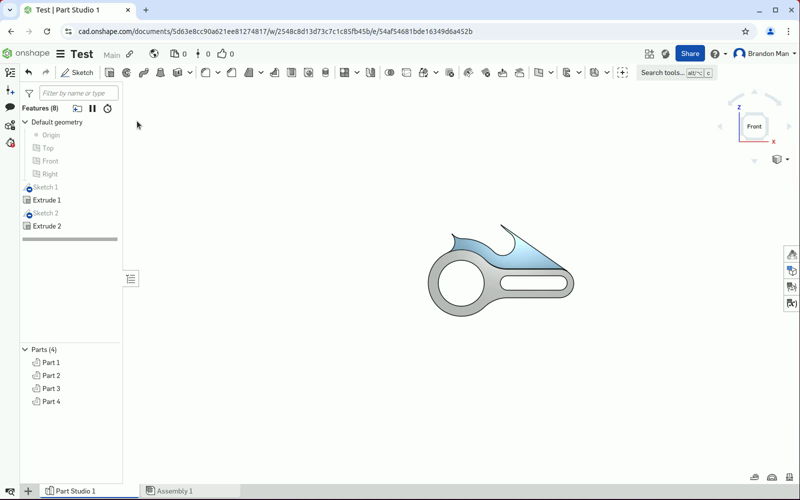
key(shift+h)
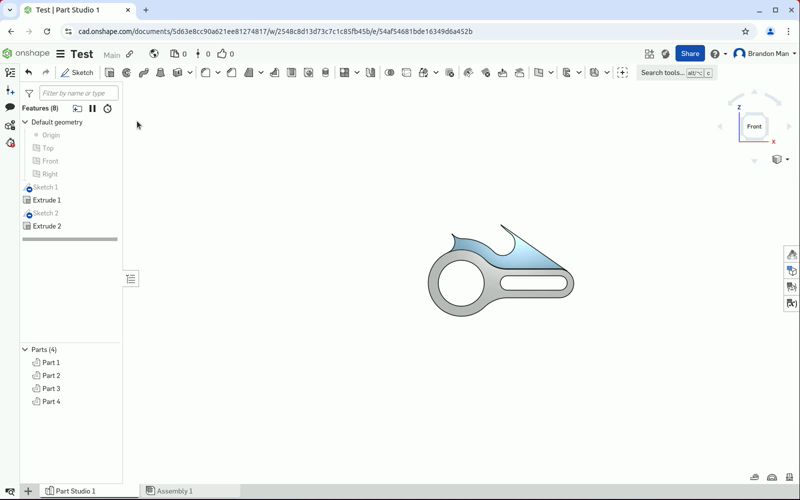
key(shift+h)
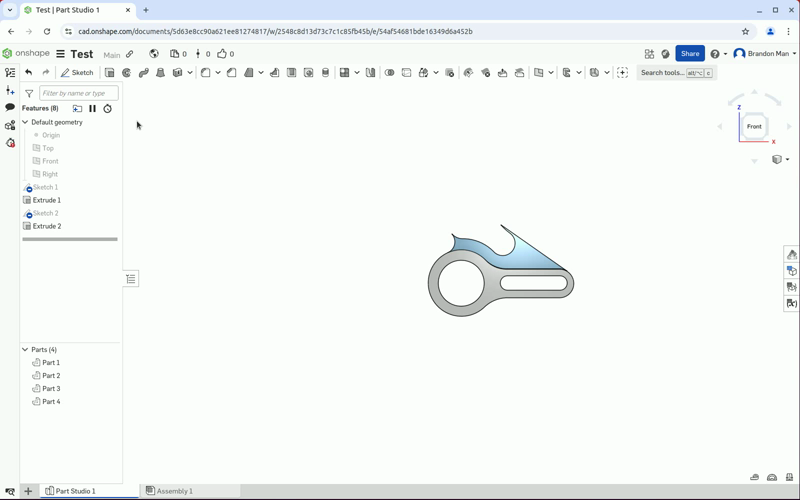
mouse_move(73, 189)
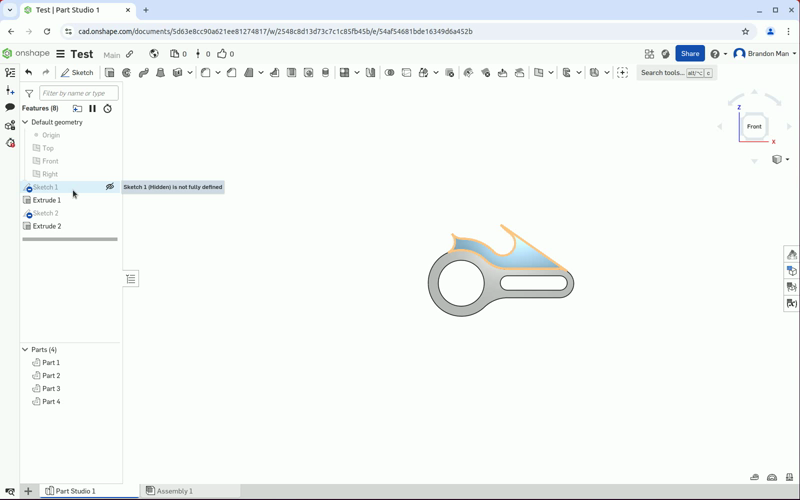
click(73, 189)
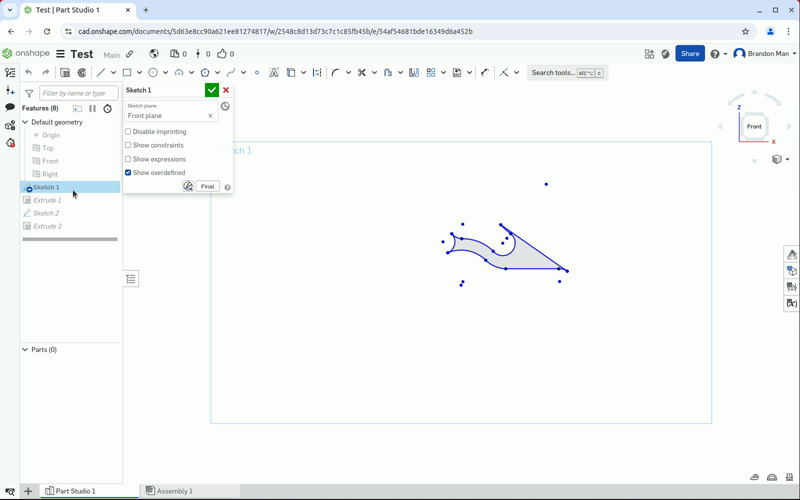
mouse_move(229, 92)
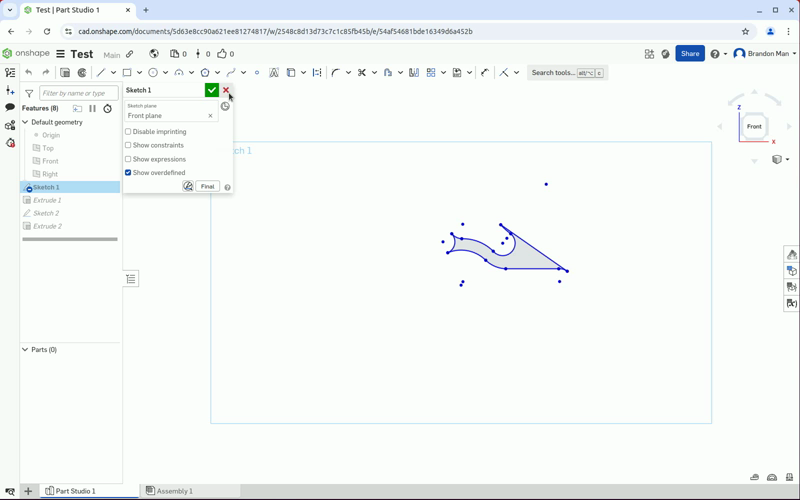
click(229, 92)
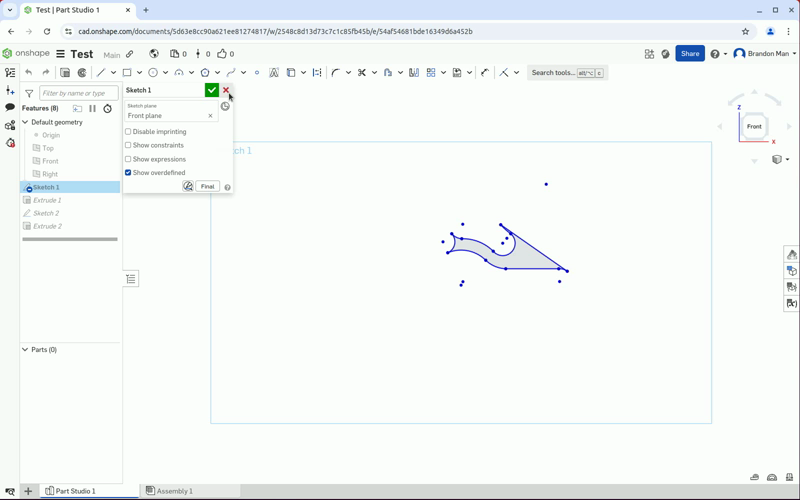
key(shift+s)
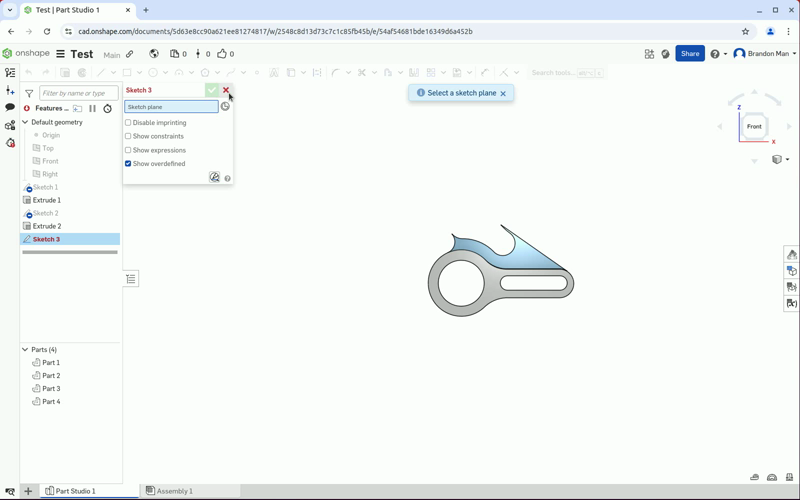
mouse_move(73, 163)
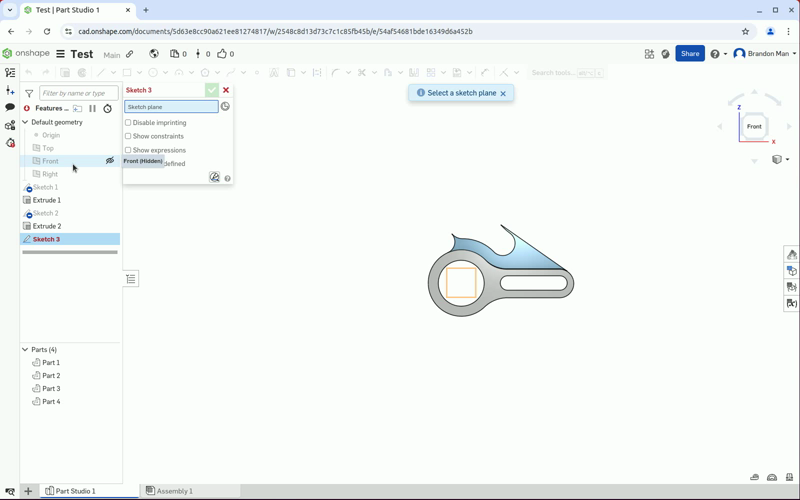
click(73, 163)
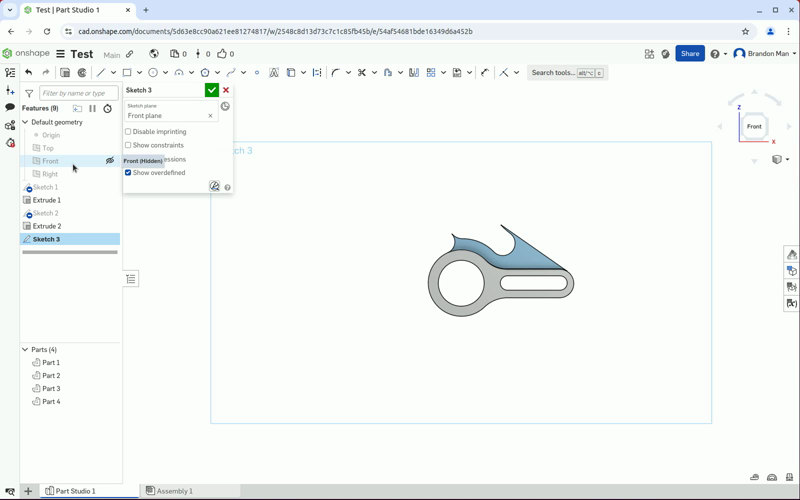
mouse_move(73, 352)
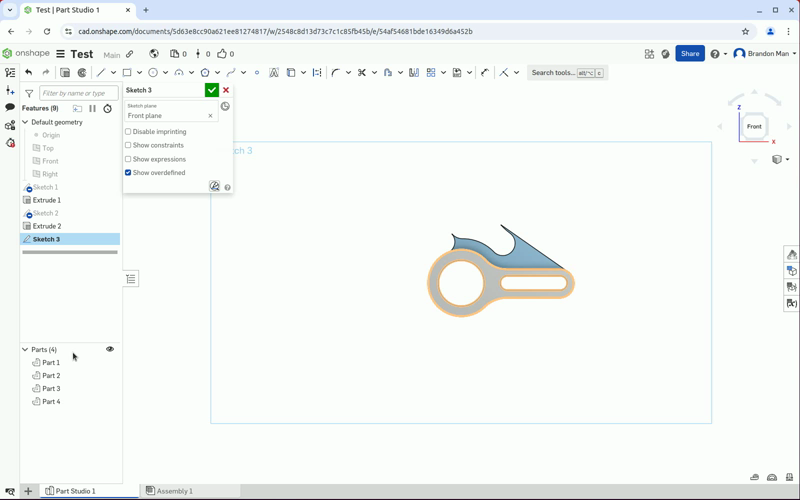
key(y)
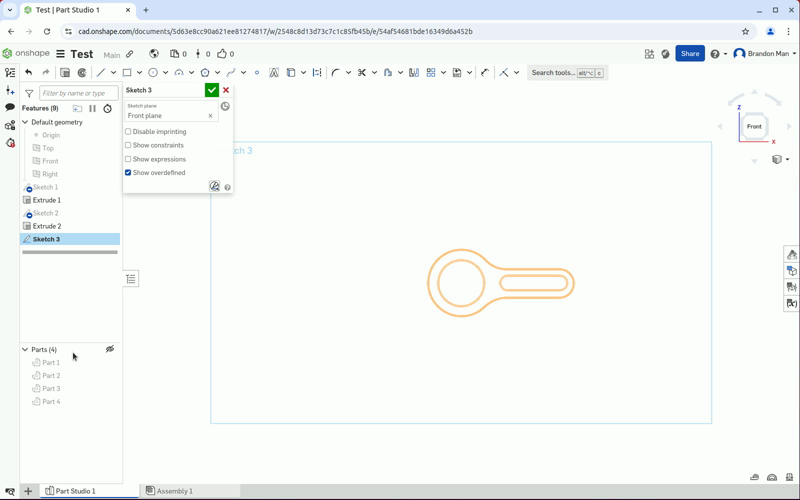
key(a)
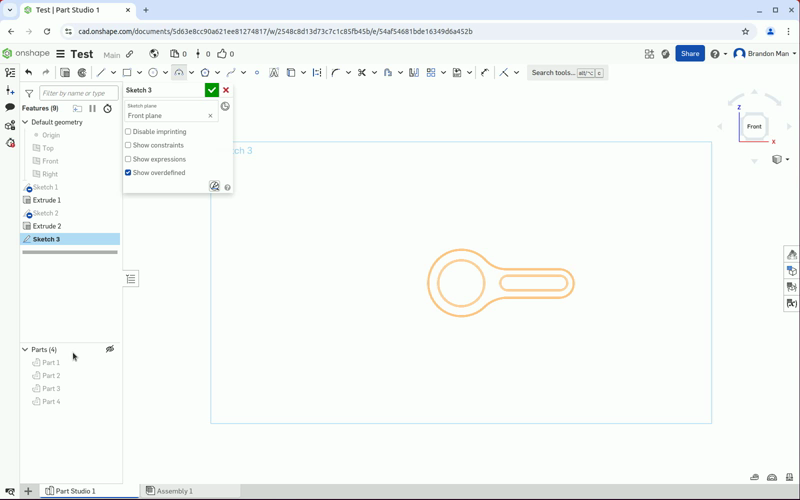
key_down(shift)
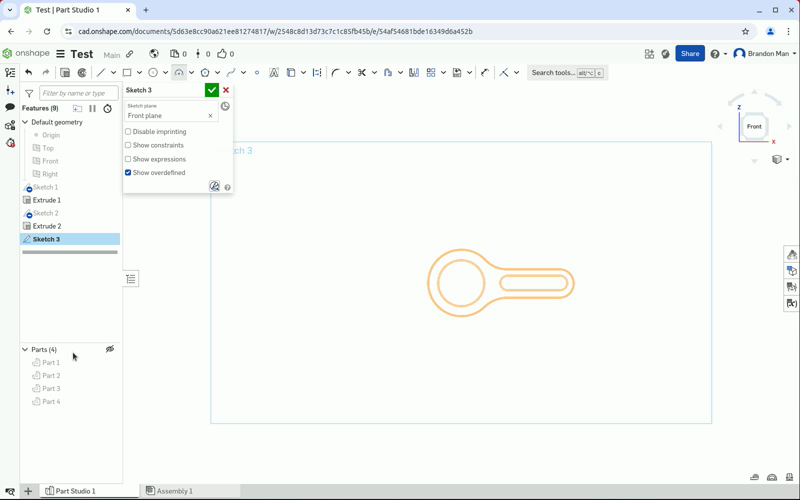
mouse_move(460, 238)
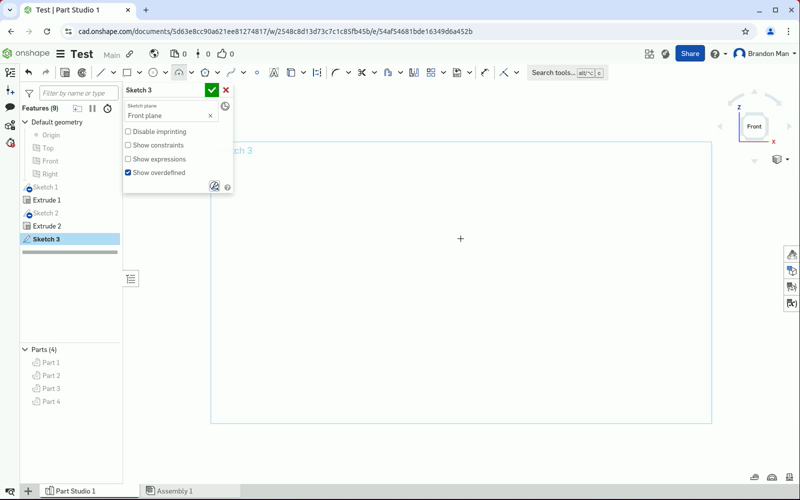
click(460, 238)
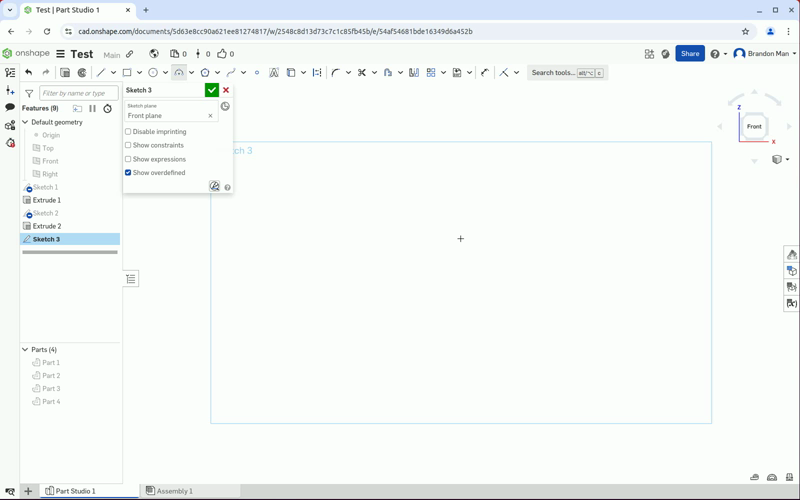
key_up(shift)
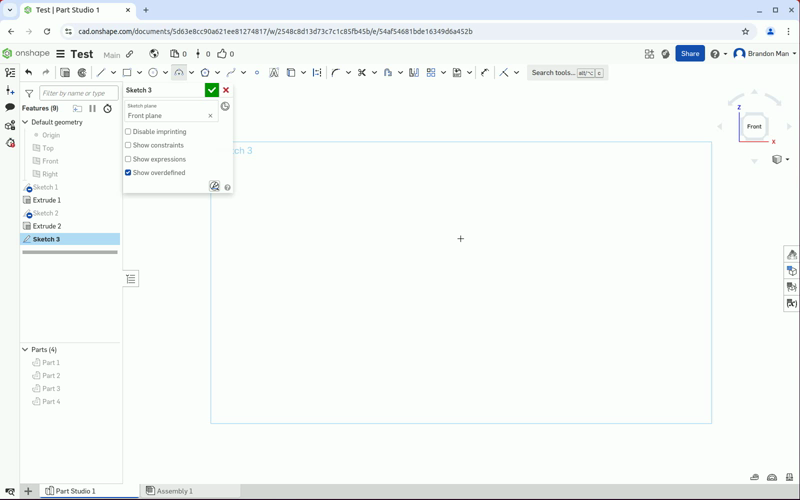
key_down(shift)
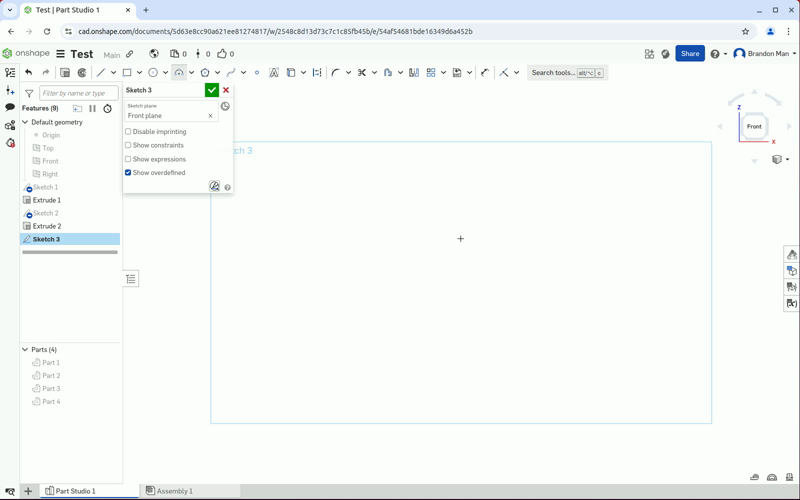
mouse_move(493, 251)
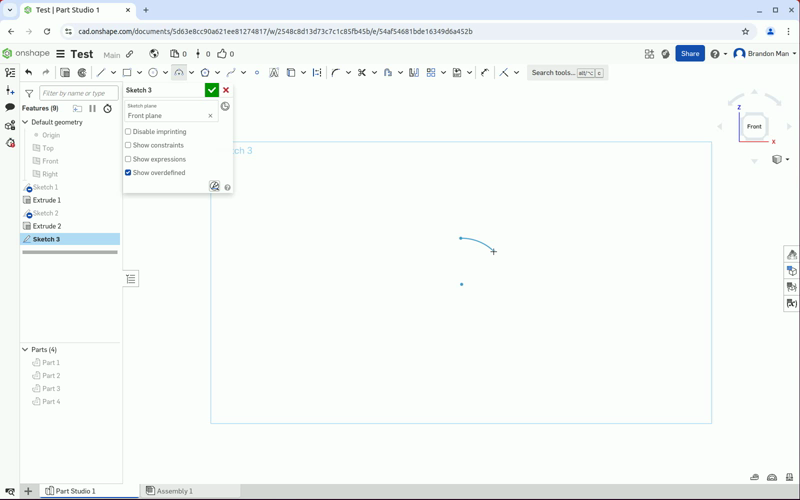
click(493, 251)
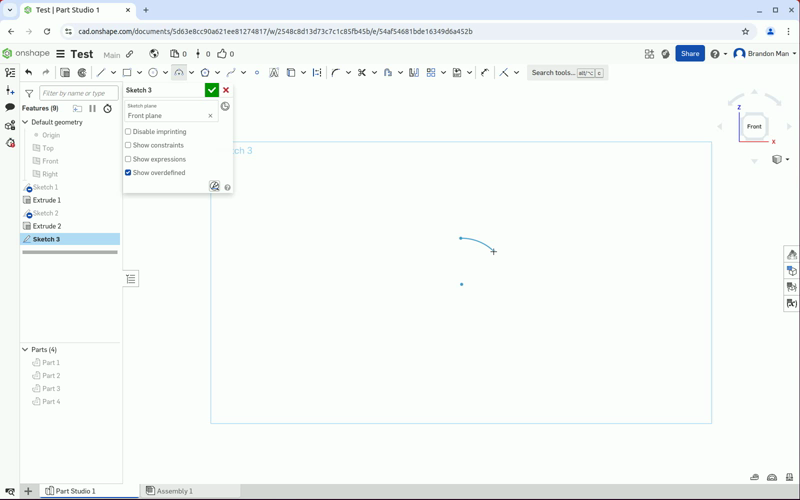
mouse_move(478, 241)
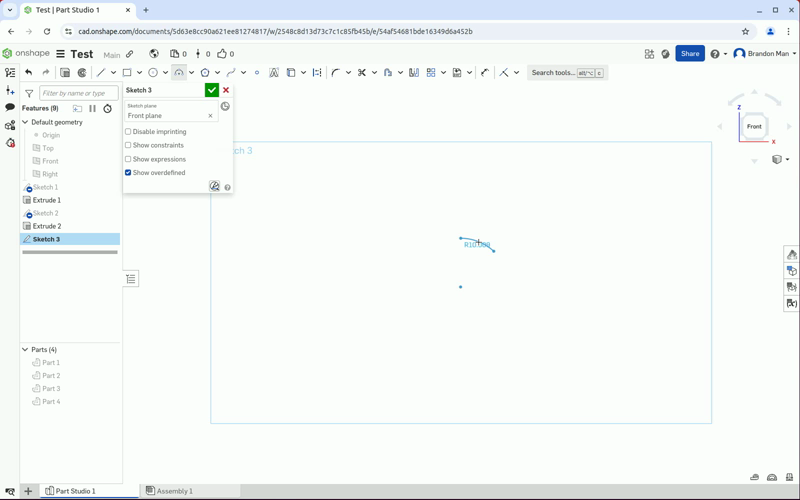
click(478, 241)
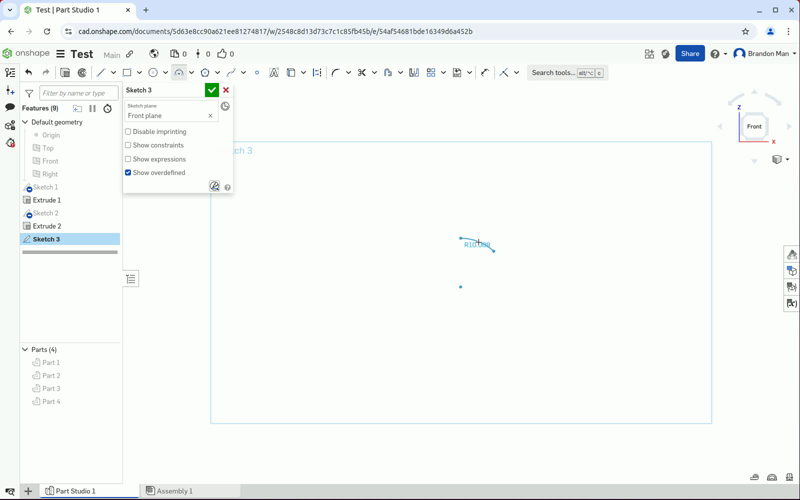
key_up(shift)
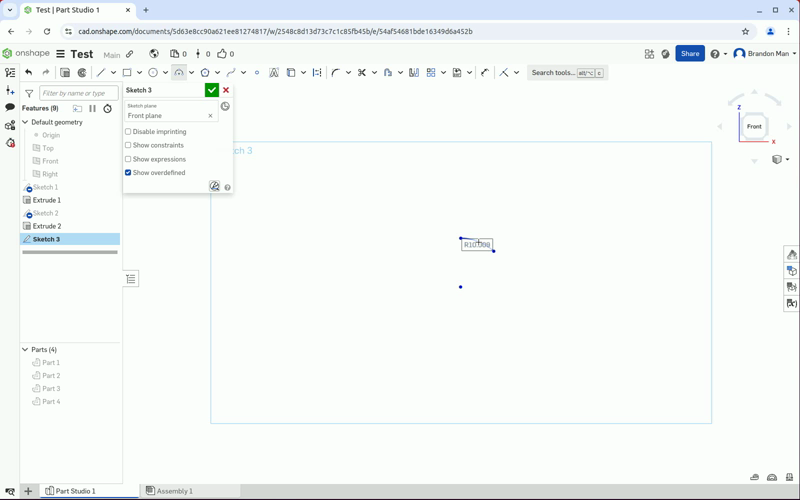
mouse_move(493, 251)
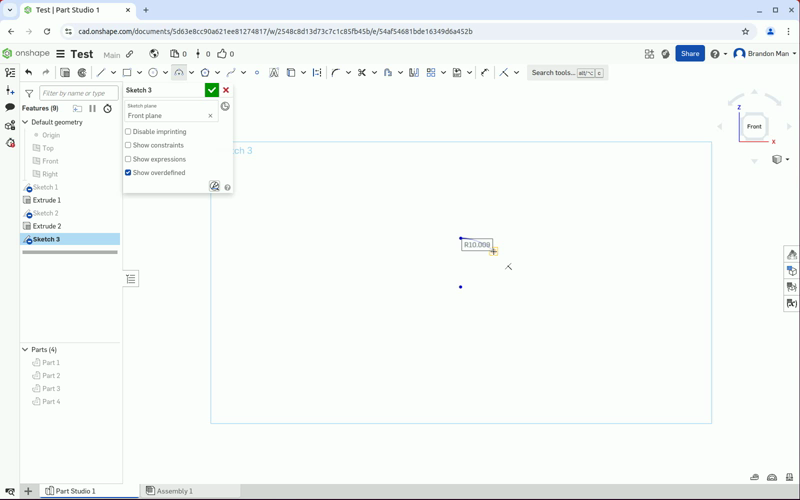
click(493, 251)
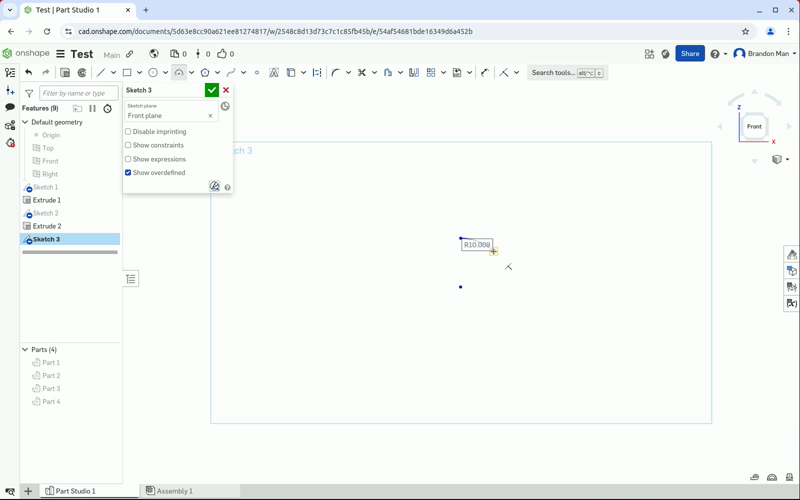
key_down(shift)
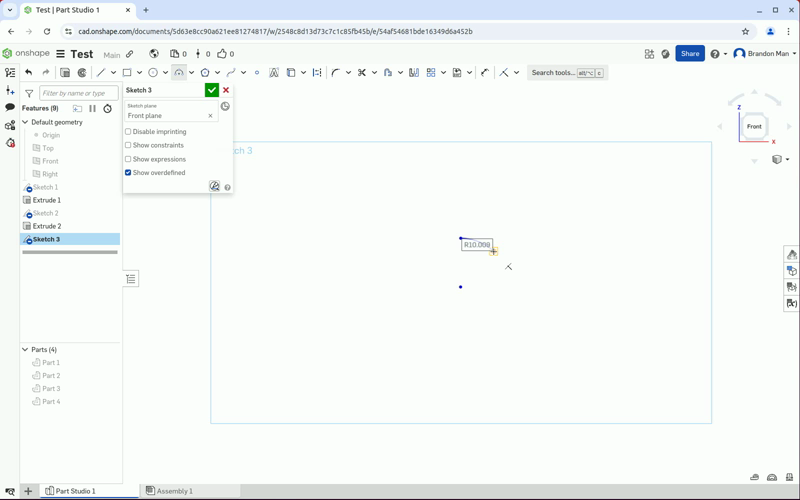
mouse_move(511, 233)
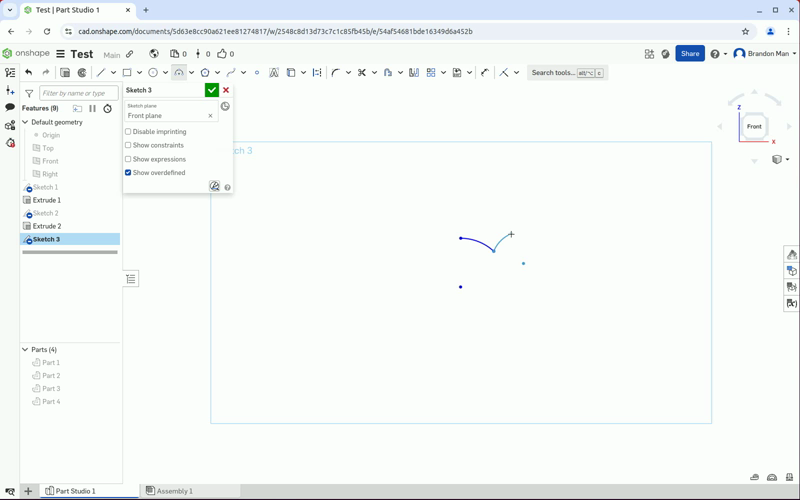
click(511, 233)
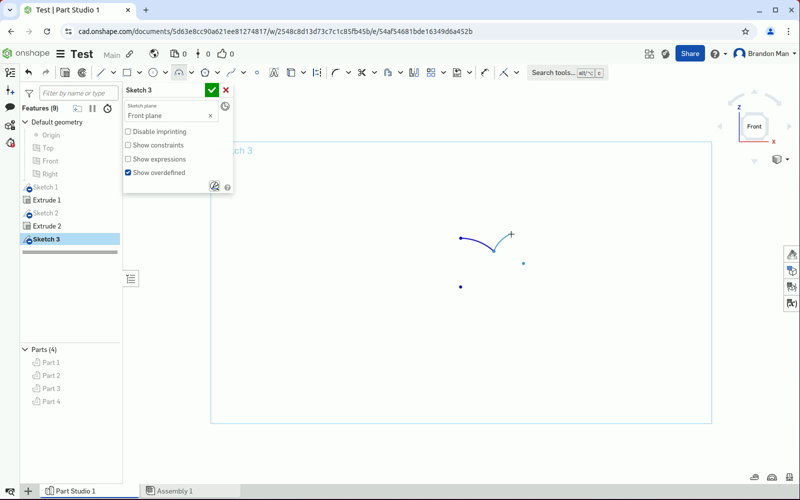
mouse_move(511, 252)
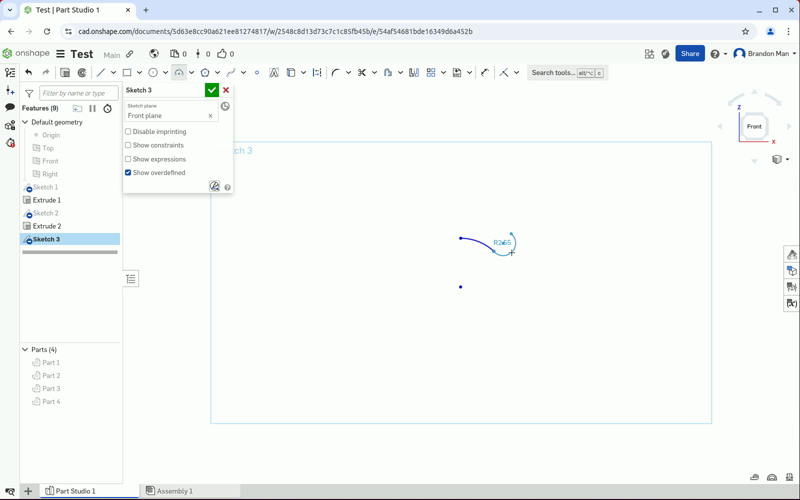
click(511, 252)
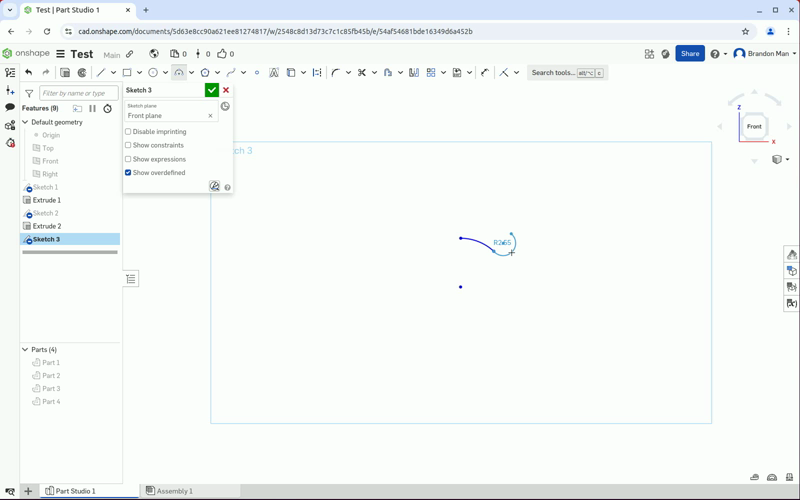
key_up(shift)
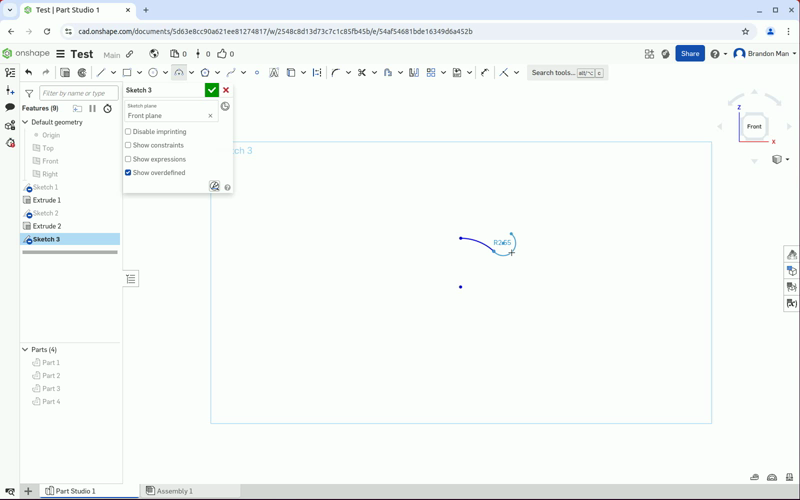
mouse_move(511, 233)
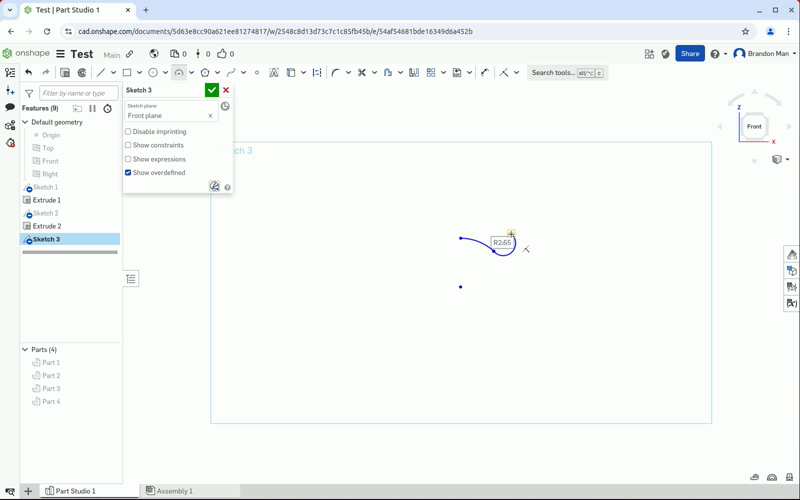
click(511, 233)
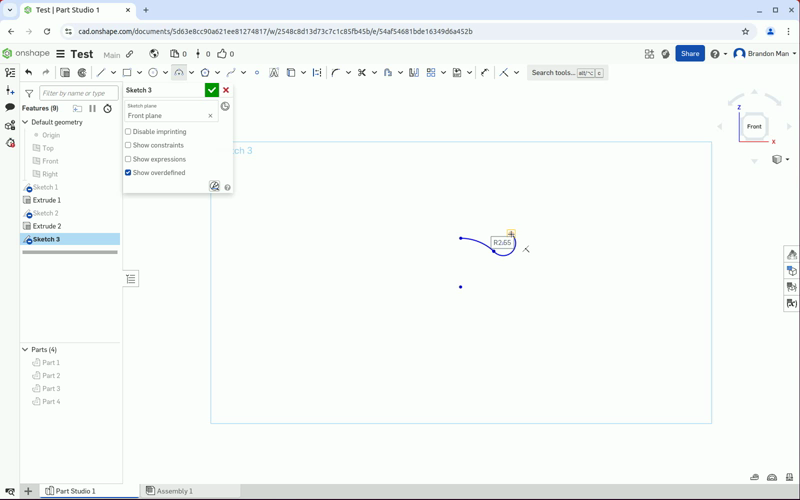
key_down(shift)
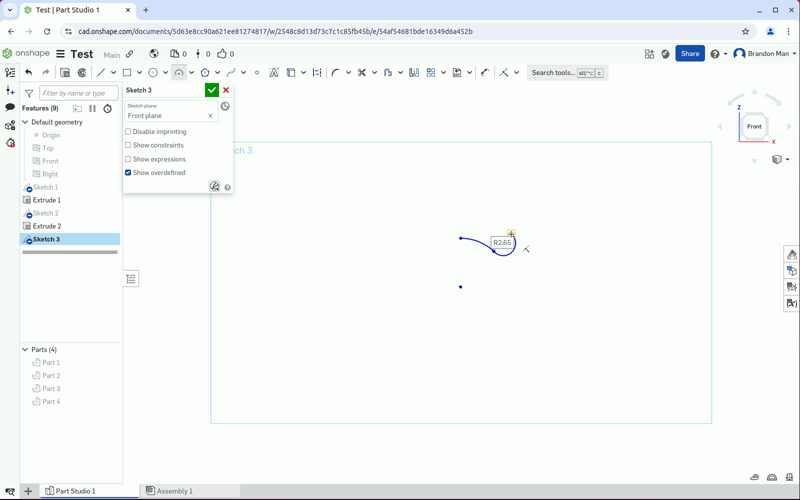
mouse_move(460, 212)
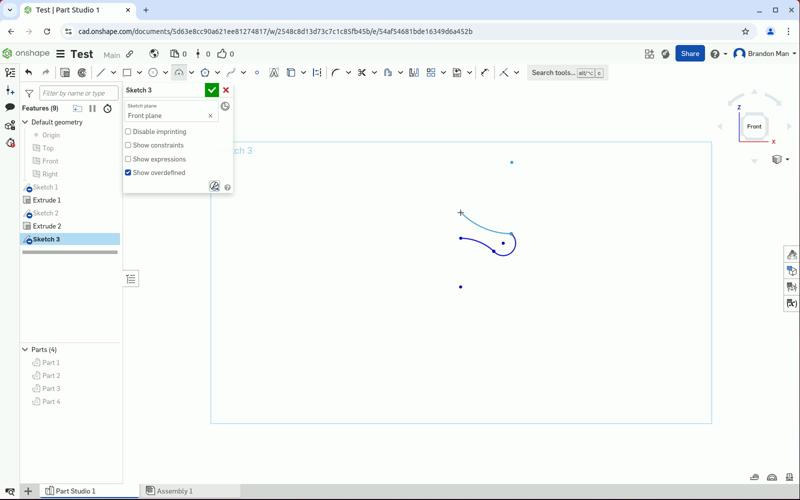
click(460, 212)
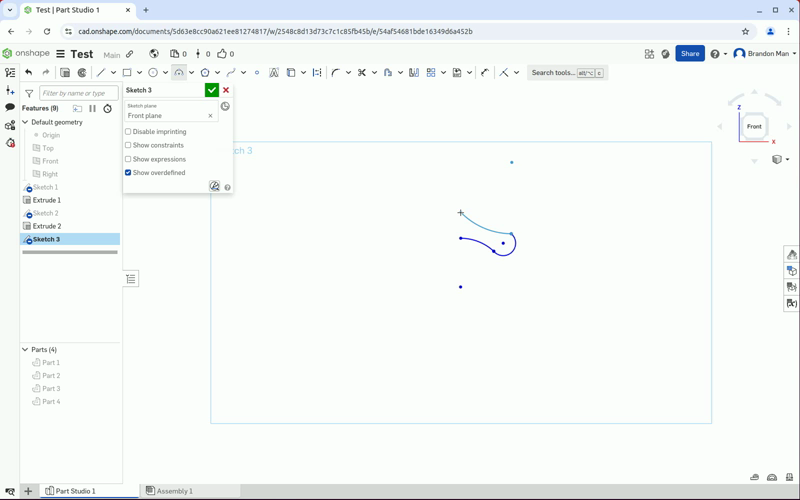
mouse_move(488, 218)
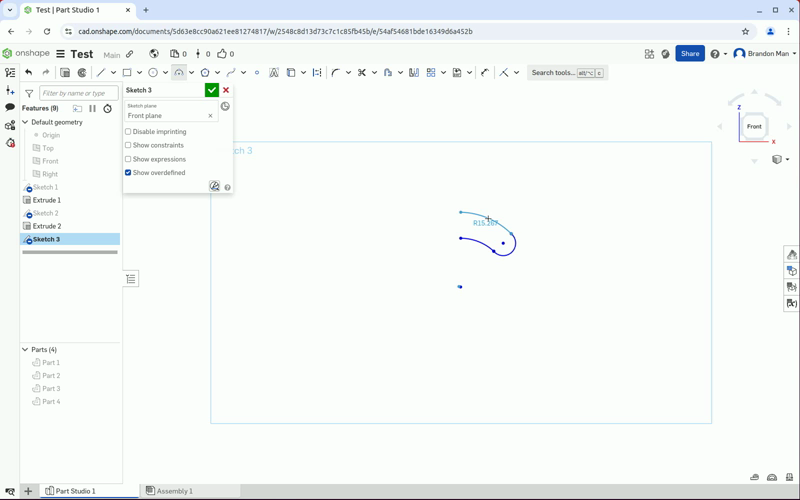
click(488, 218)
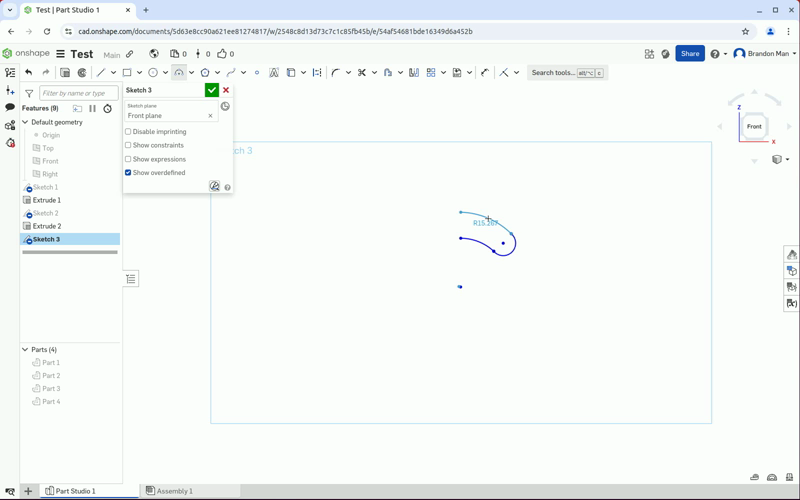
key_up(shift)
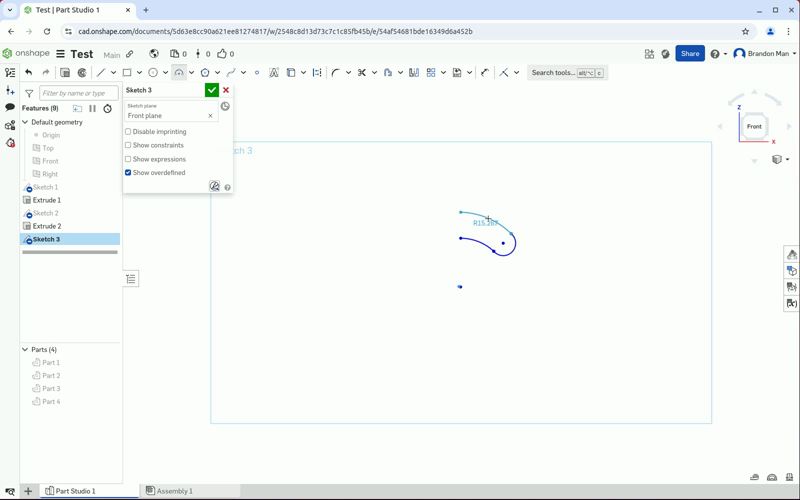
mouse_move(460, 212)
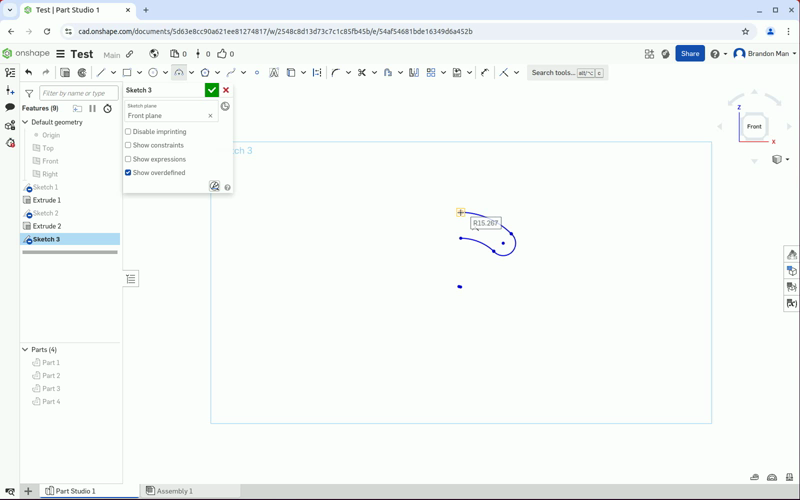
click(460, 212)
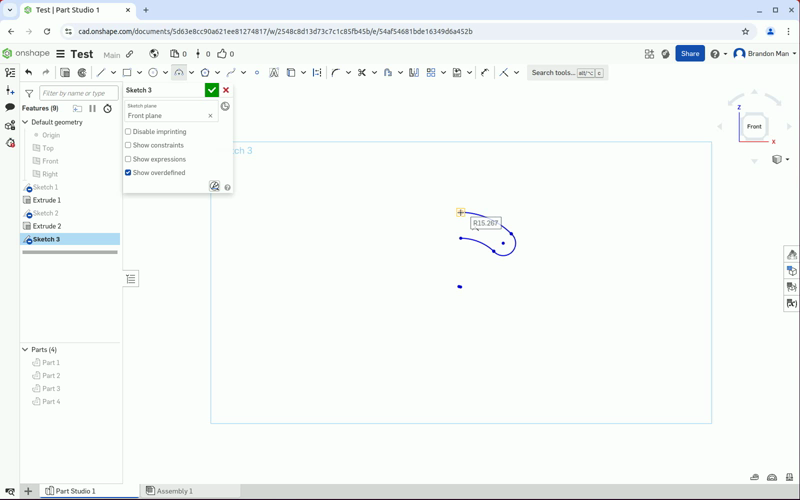
mouse_move(460, 238)
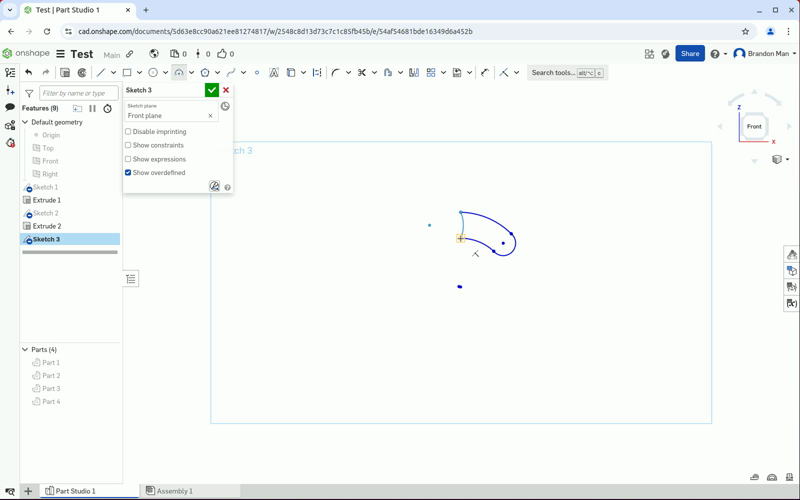
click(460, 238)
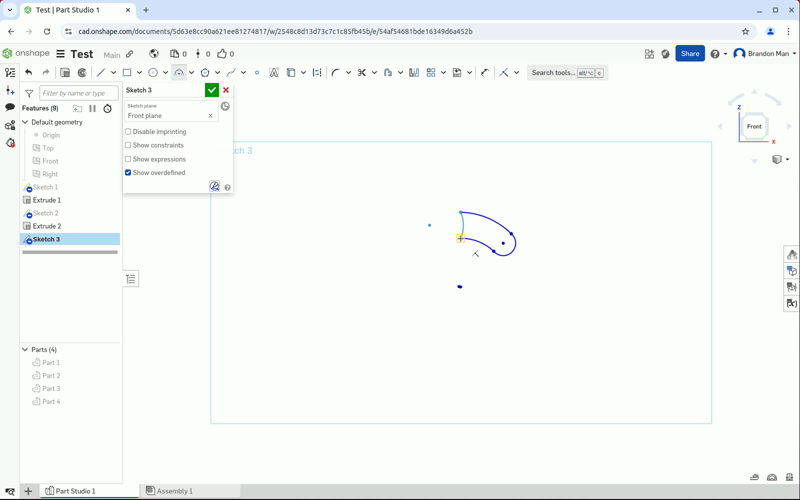
key_down(shift)
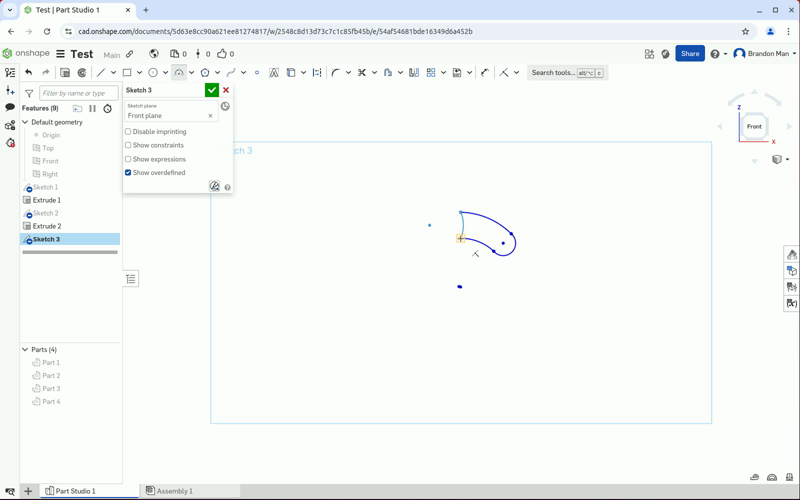
mouse_move(447, 225)
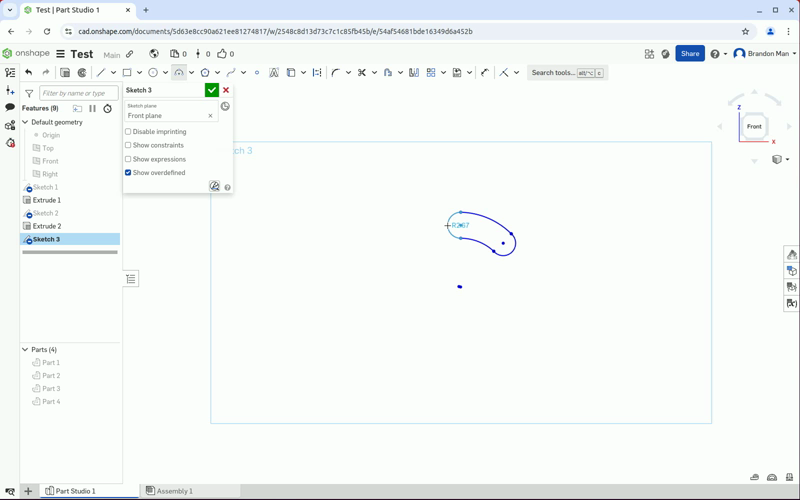
click(447, 225)
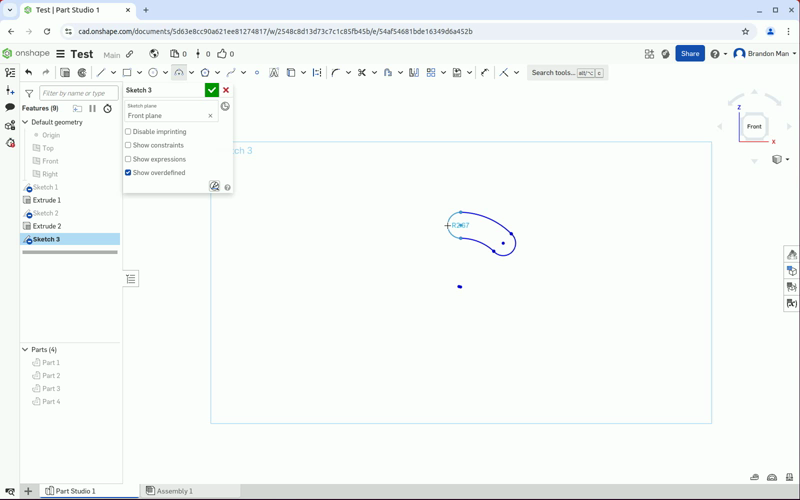
key_up(shift)
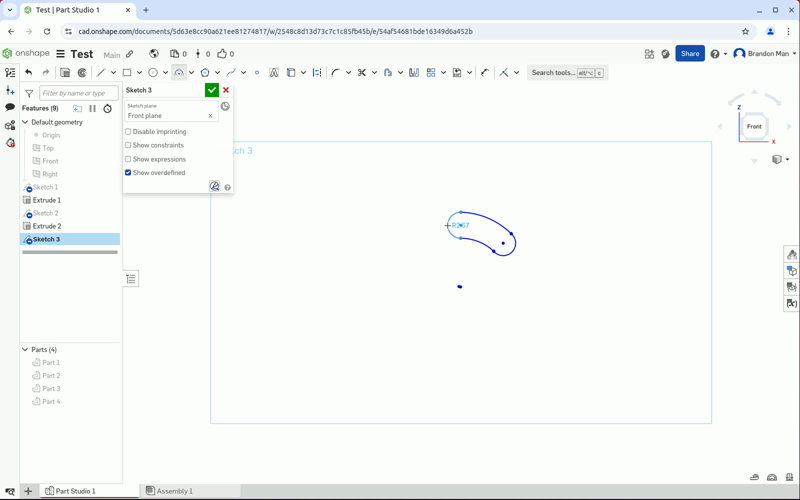
key(esc)
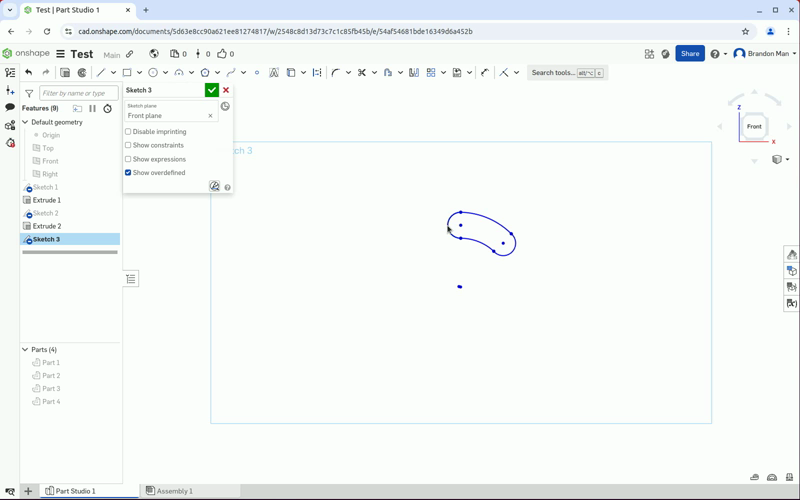
key(a)
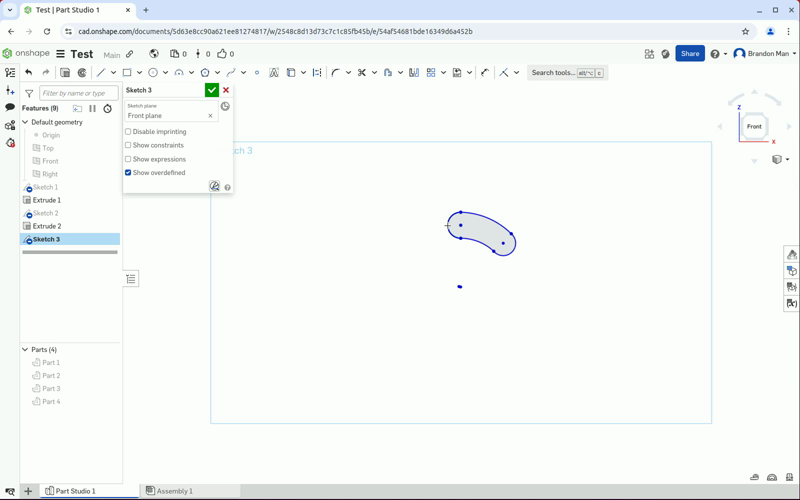
key_down(shift)
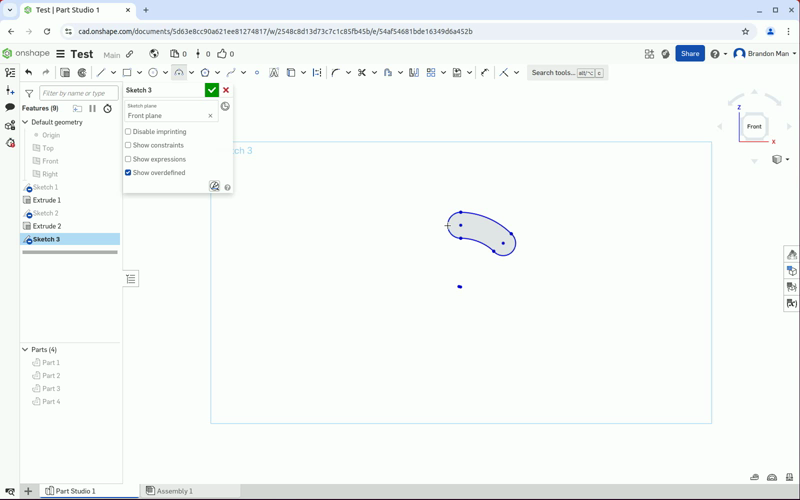
mouse_move(460, 231)
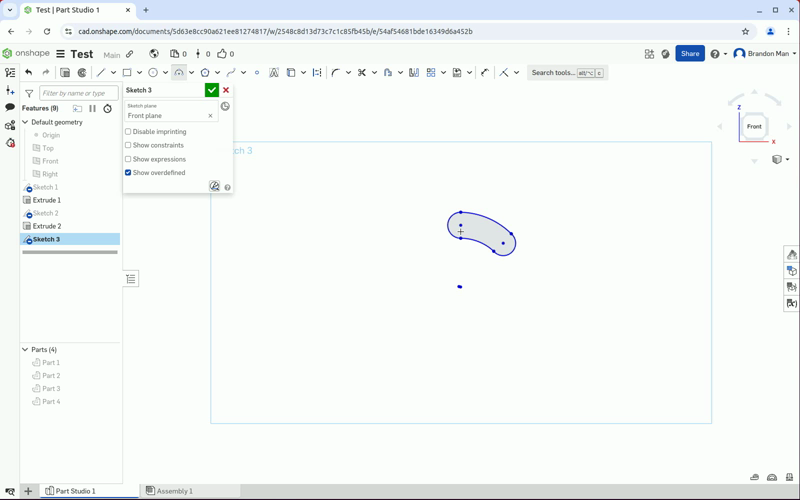
click(460, 231)
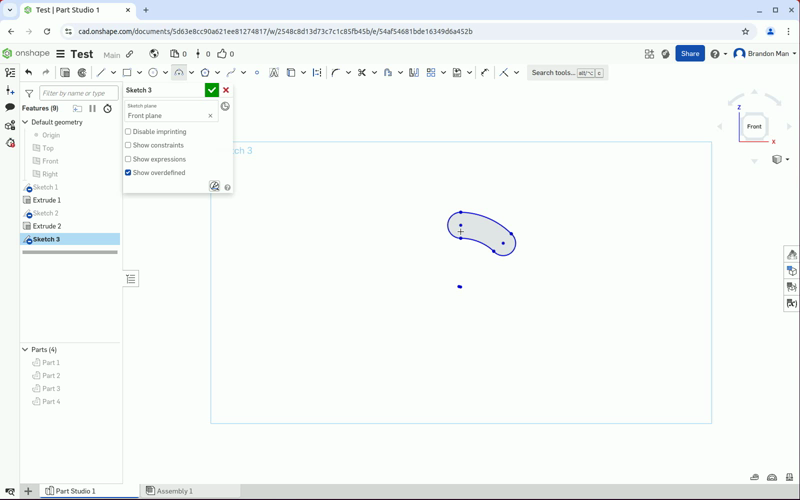
key_up(shift)
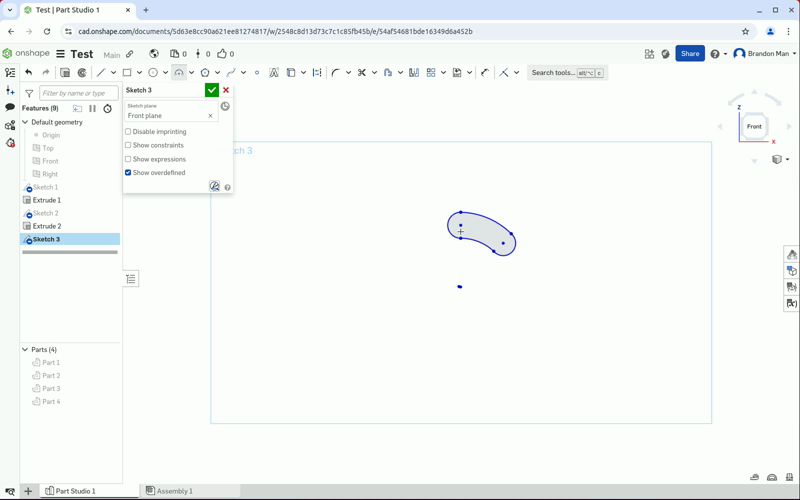
key_down(shift)
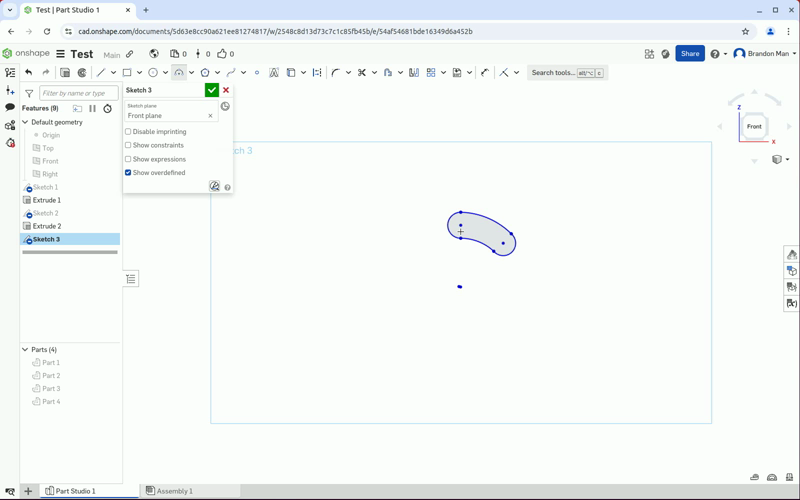
mouse_move(498, 246)
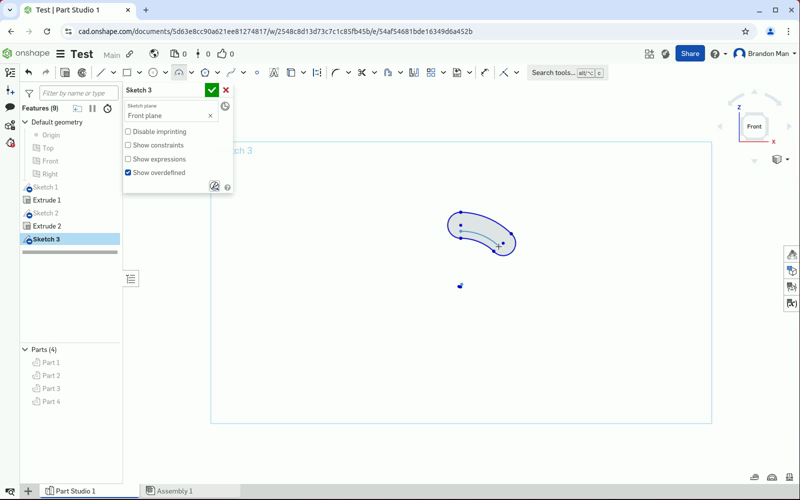
click(498, 246)
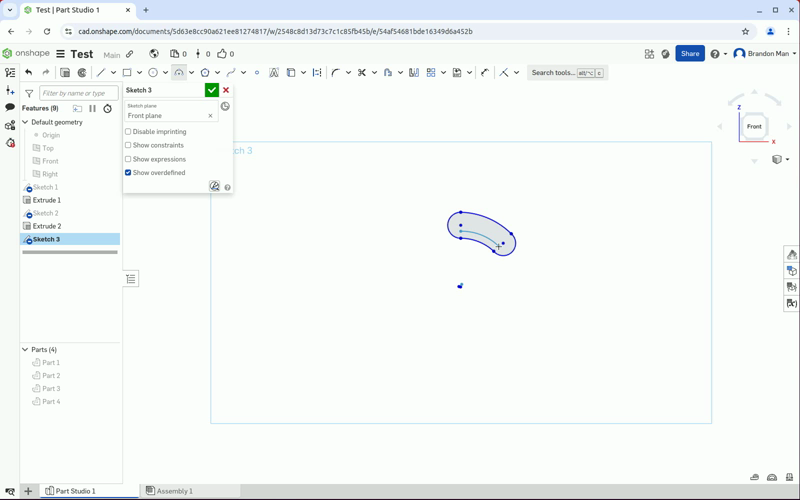
mouse_move(481, 234)
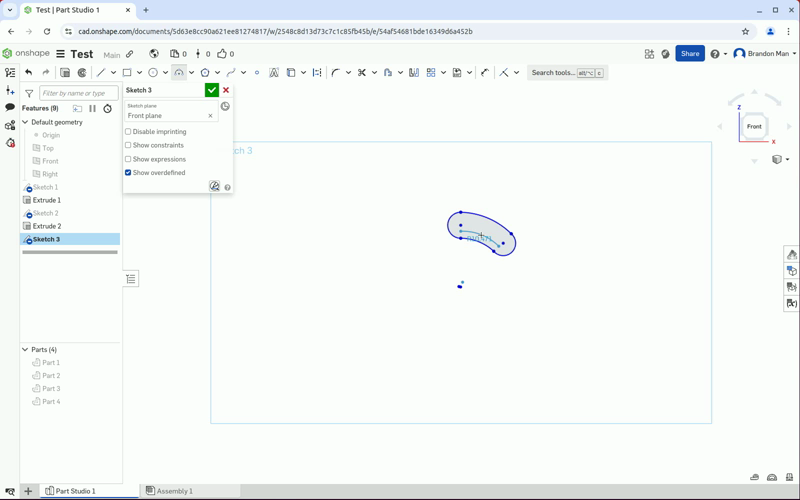
click(481, 234)
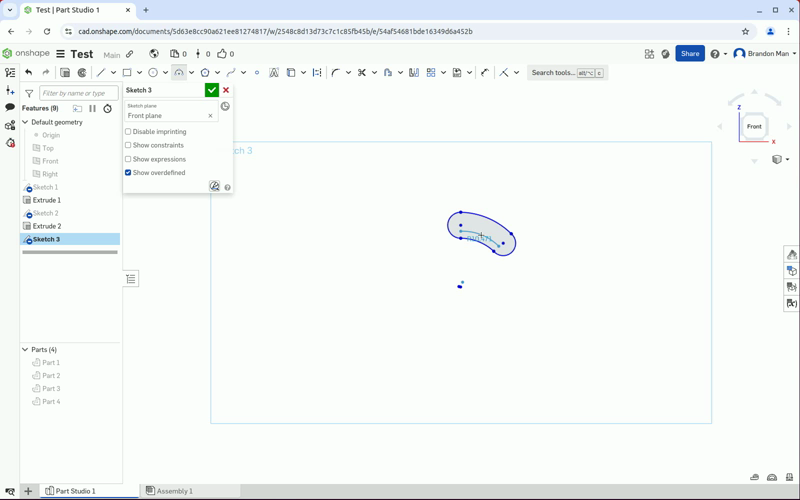
key_up(shift)
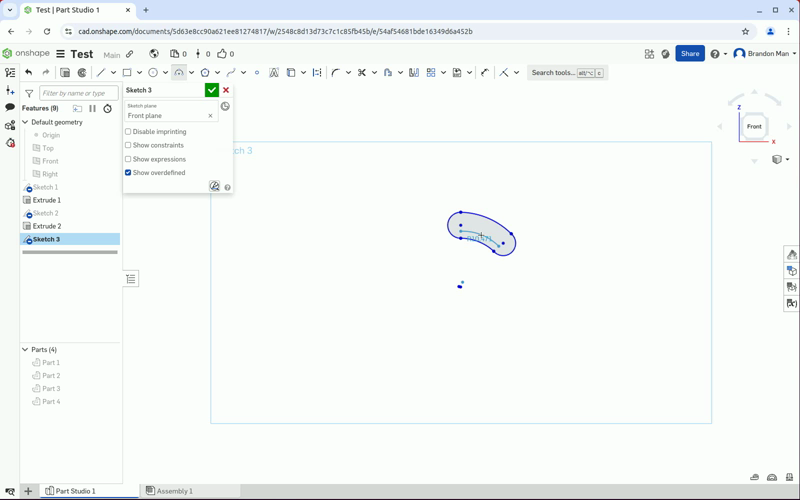
mouse_move(498, 246)
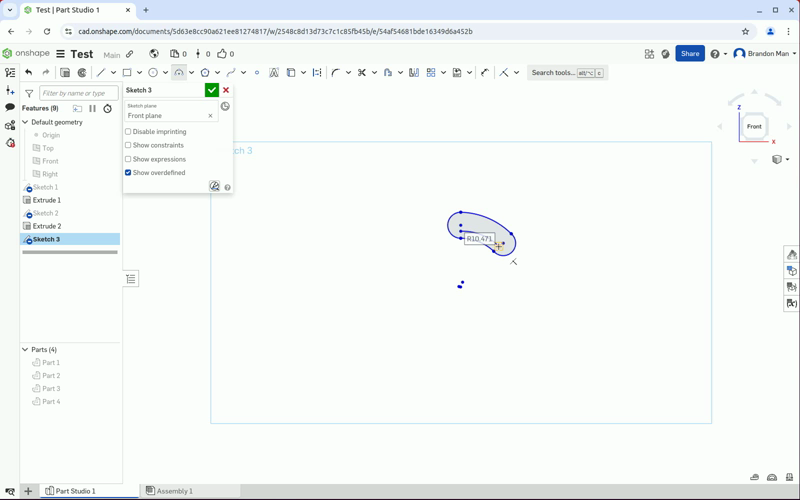
click(498, 246)
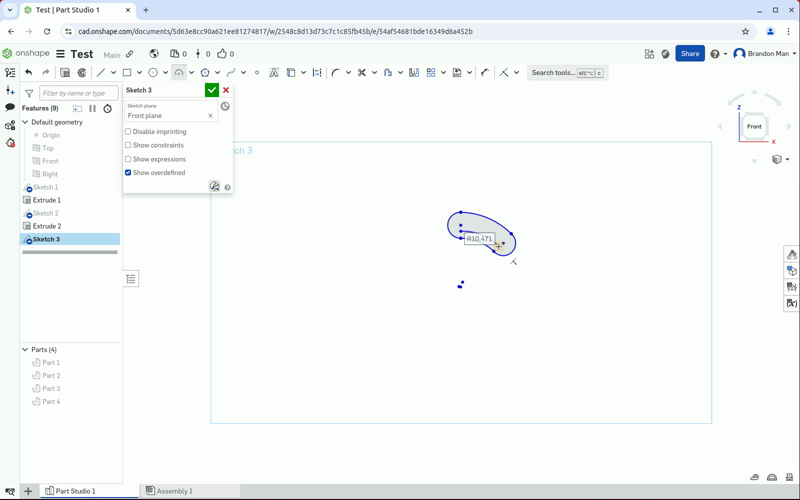
key_down(shift)
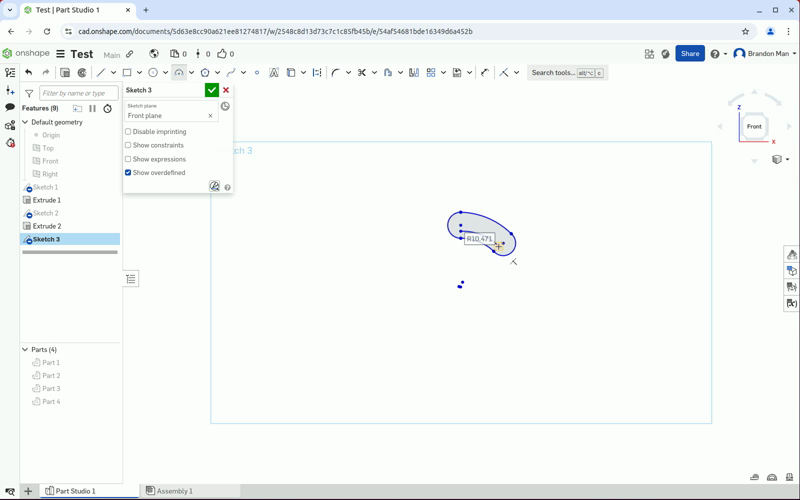
mouse_move(506, 238)
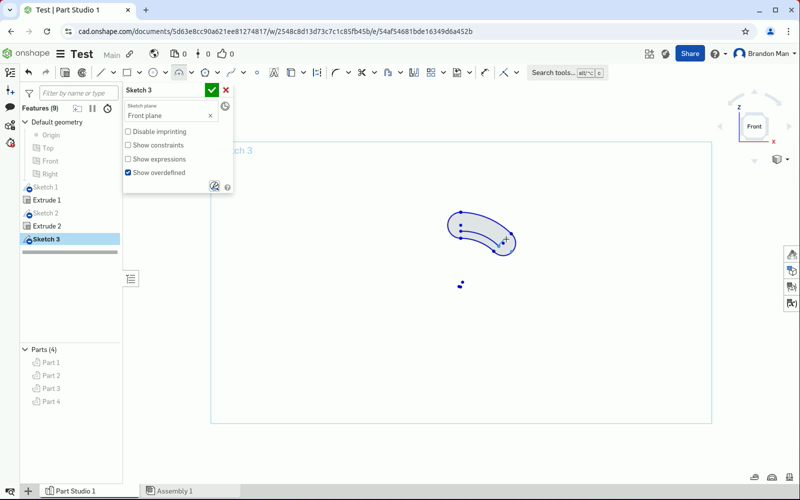
click(506, 238)
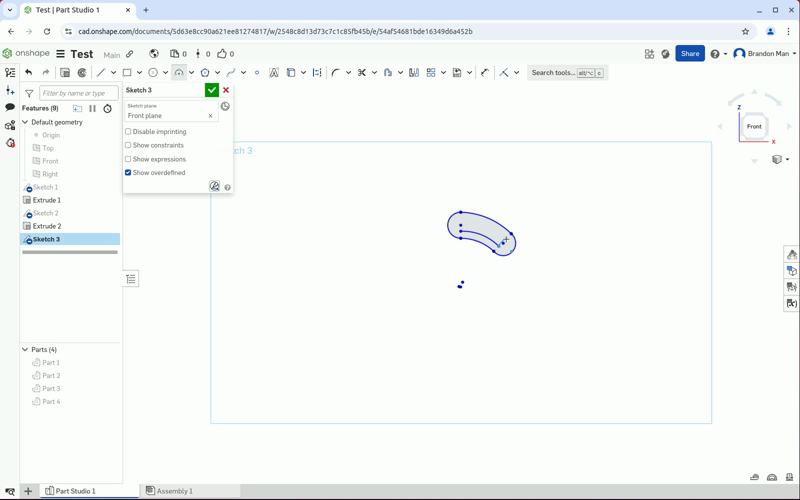
mouse_move(506, 246)
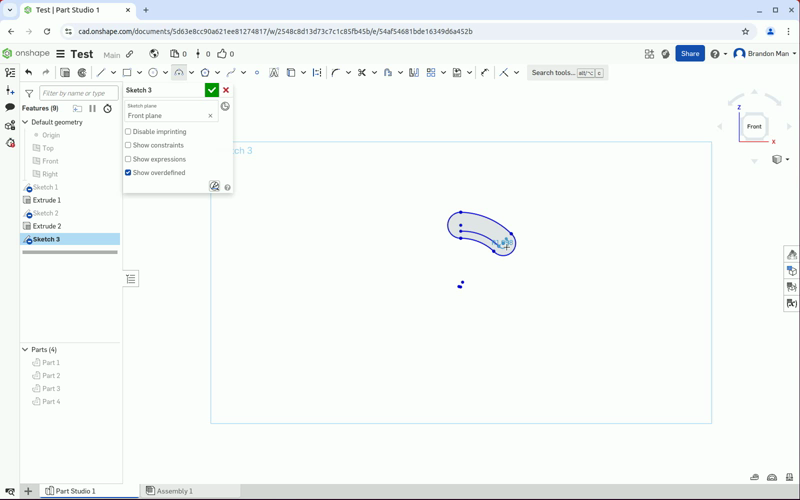
click(506, 246)
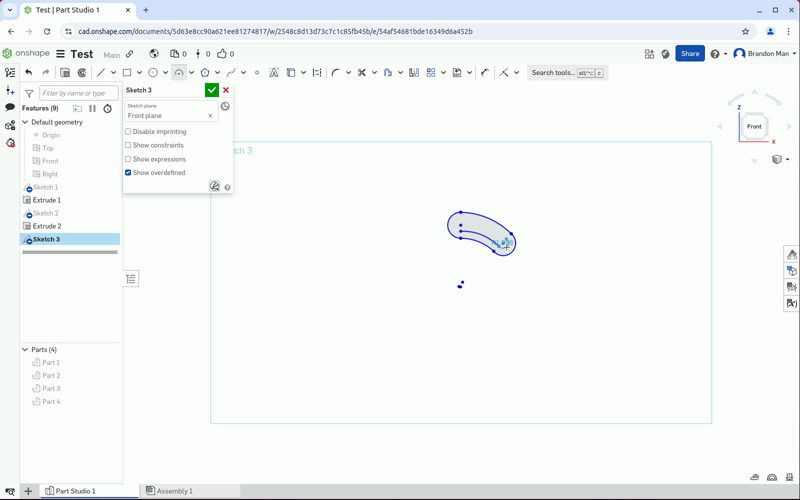
key_up(shift)
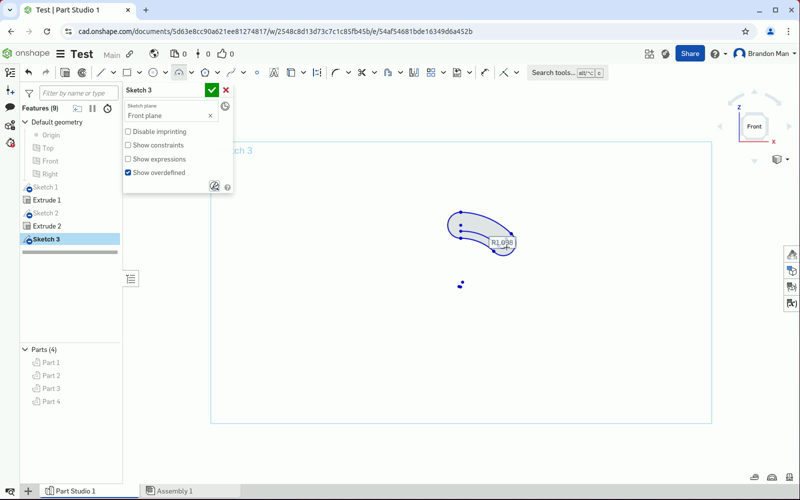
mouse_move(506, 238)
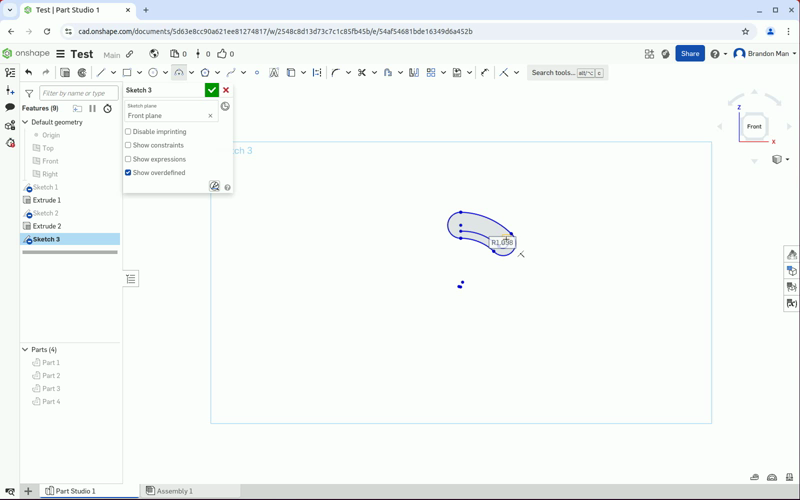
click(506, 238)
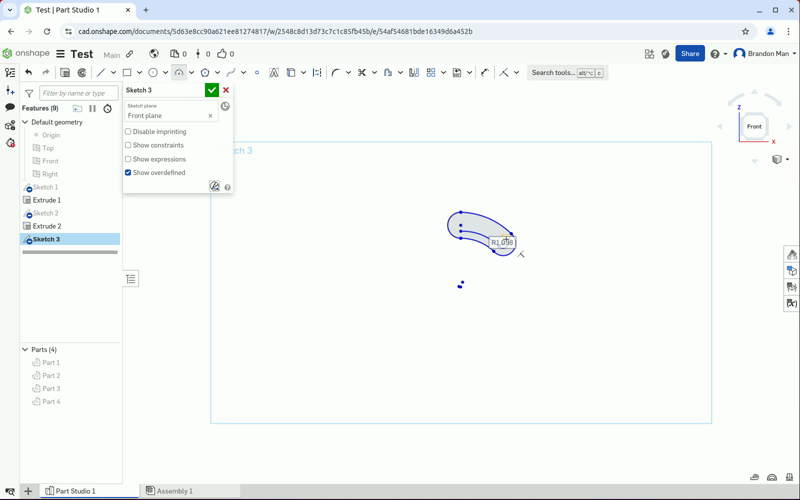
key_down(shift)
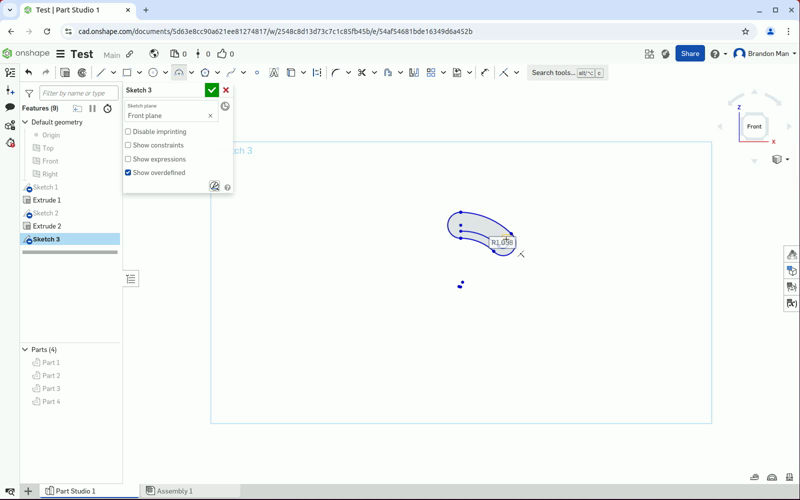
mouse_move(460, 219)
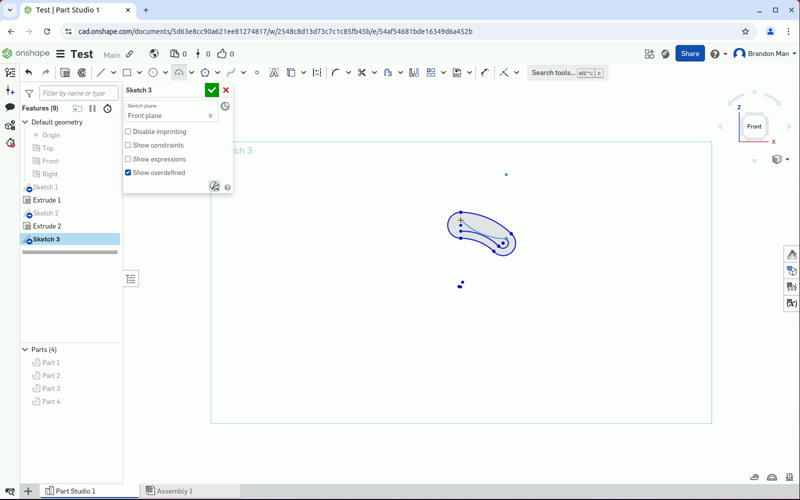
click(460, 219)
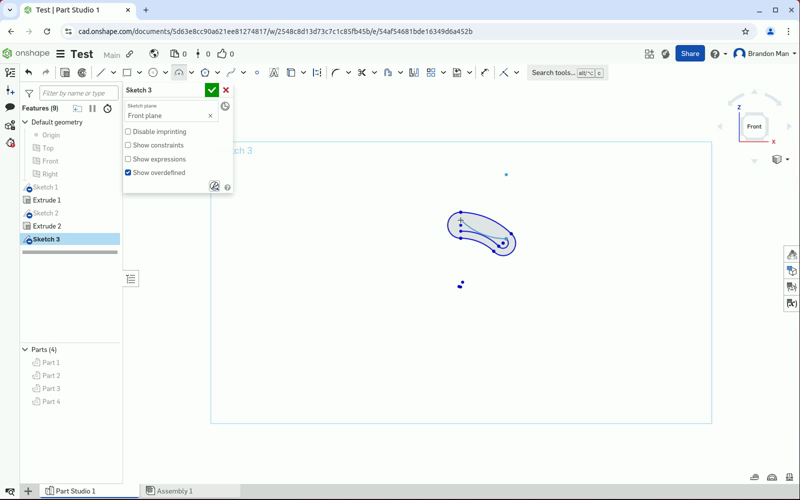
mouse_move(485, 225)
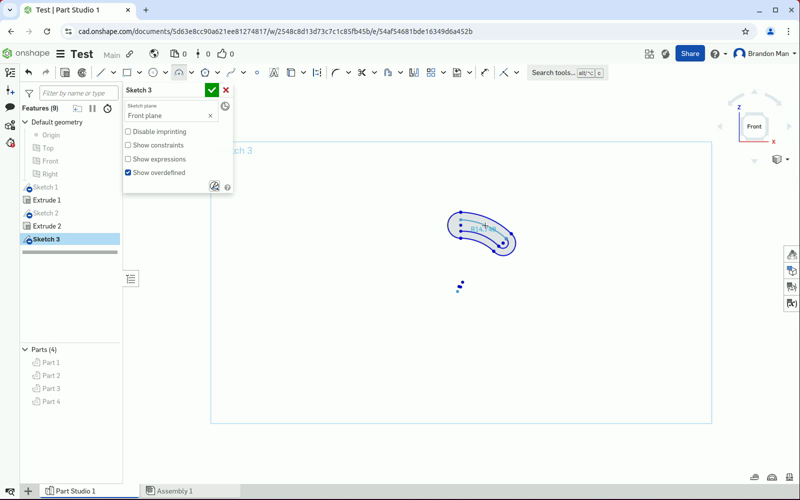
click(485, 225)
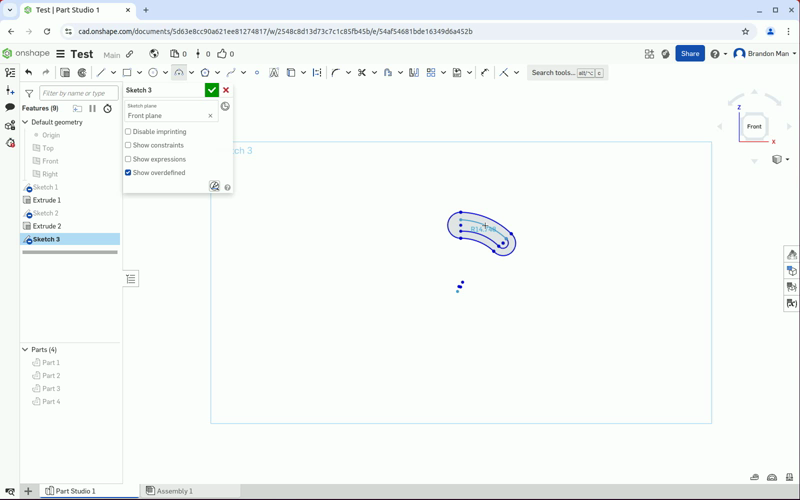
key_up(shift)
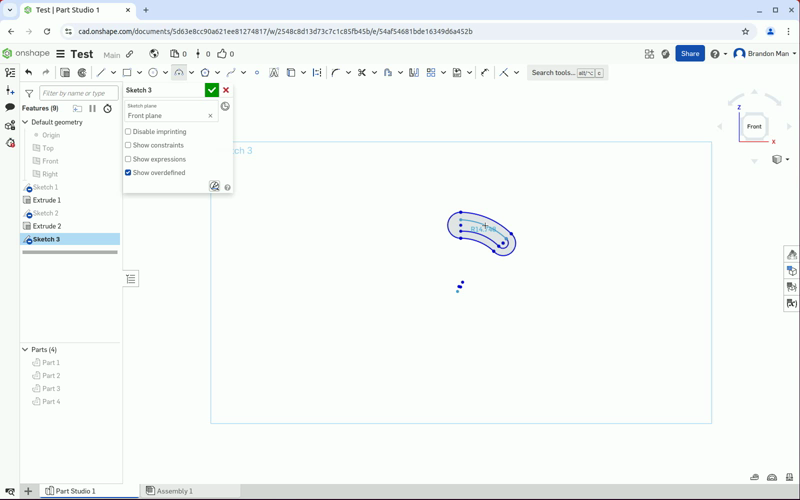
mouse_move(460, 219)
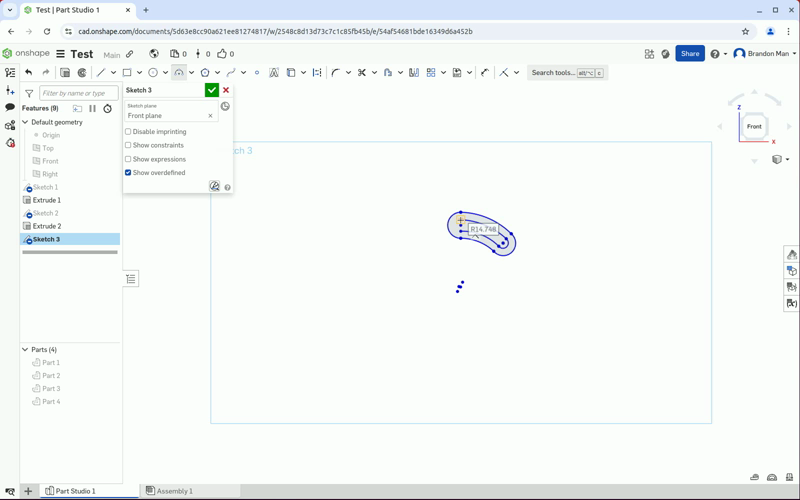
click(460, 219)
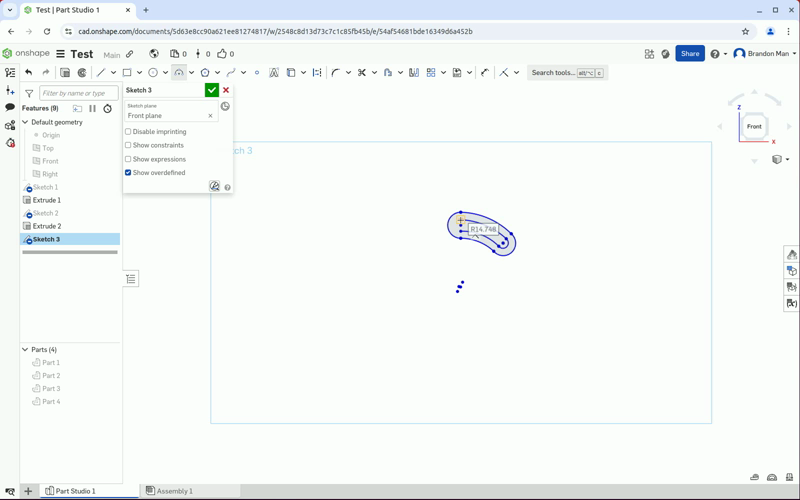
mouse_move(460, 231)
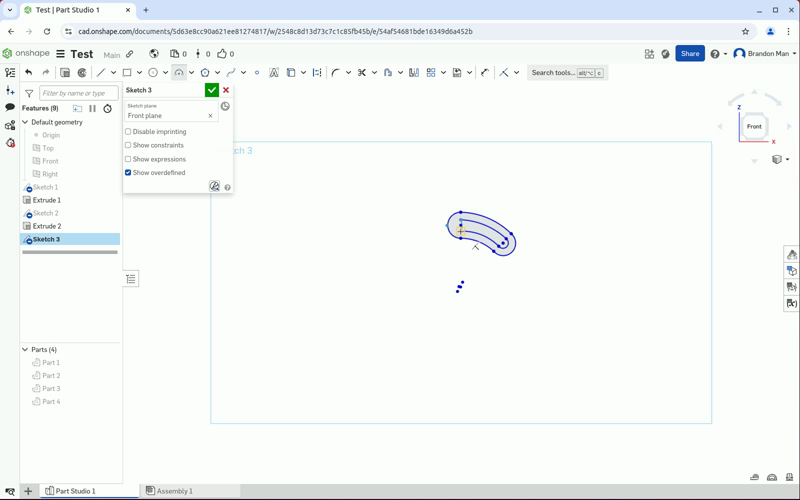
click(460, 231)
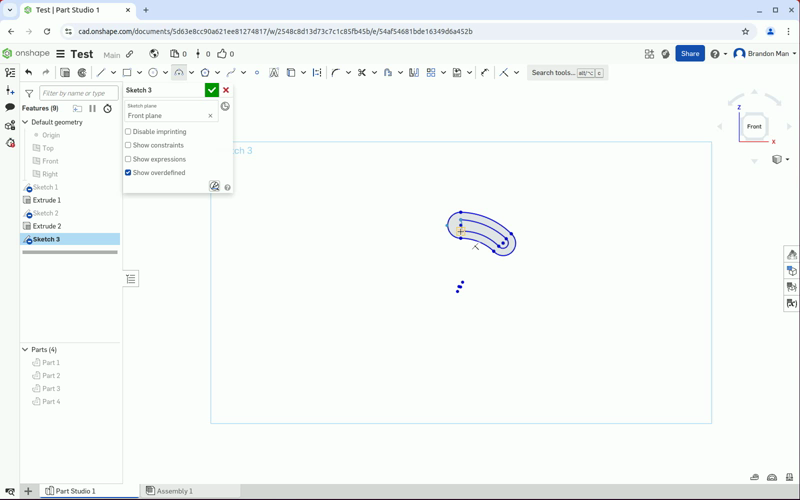
key_down(shift)
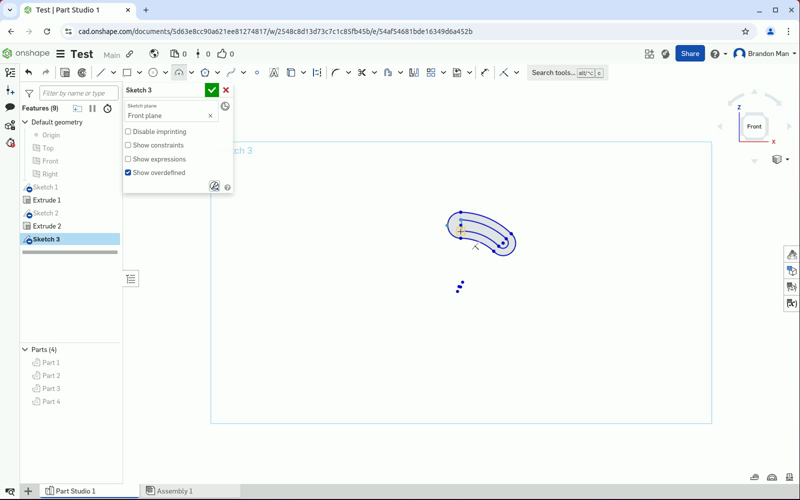
mouse_move(455, 225)
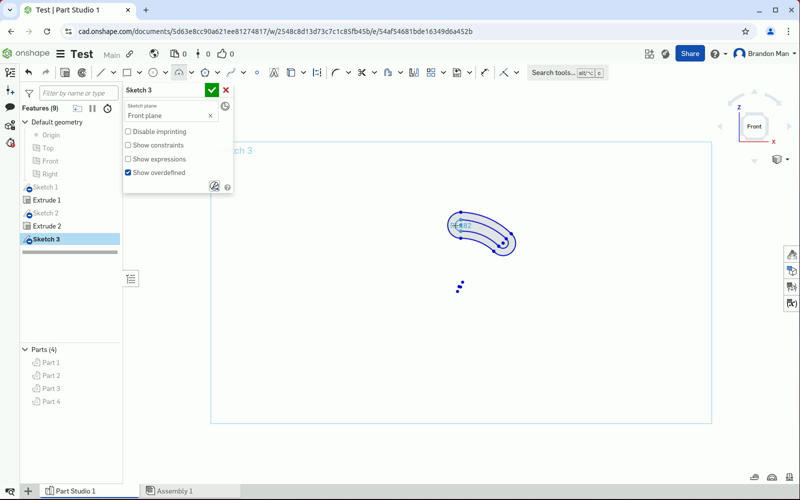
click(455, 225)
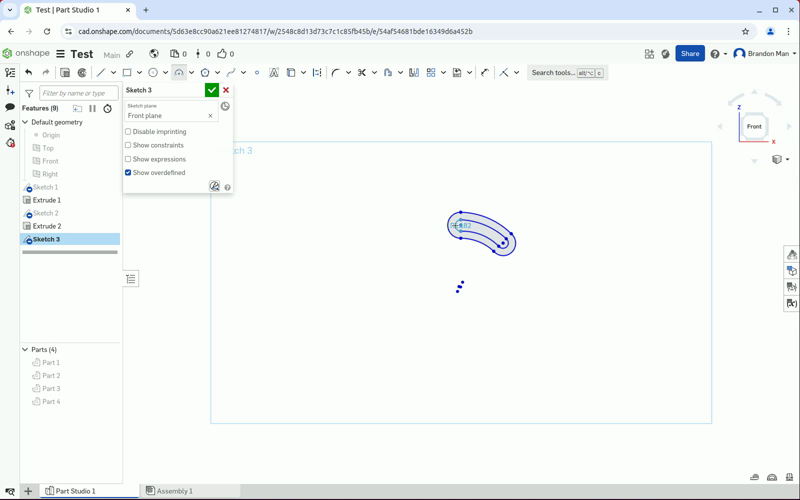
key_up(shift)
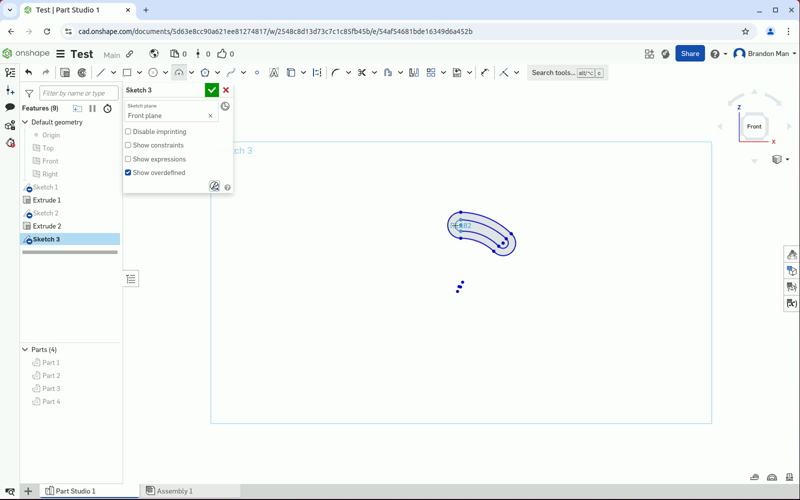
key(esc)
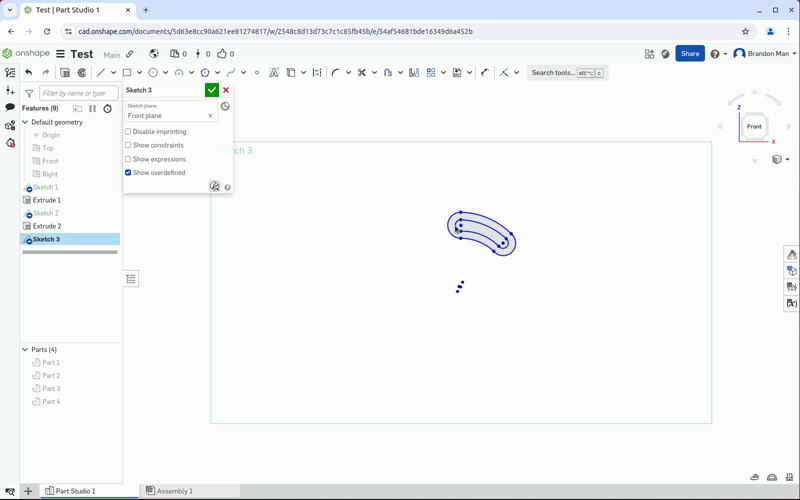
mouse_move(507, 235)
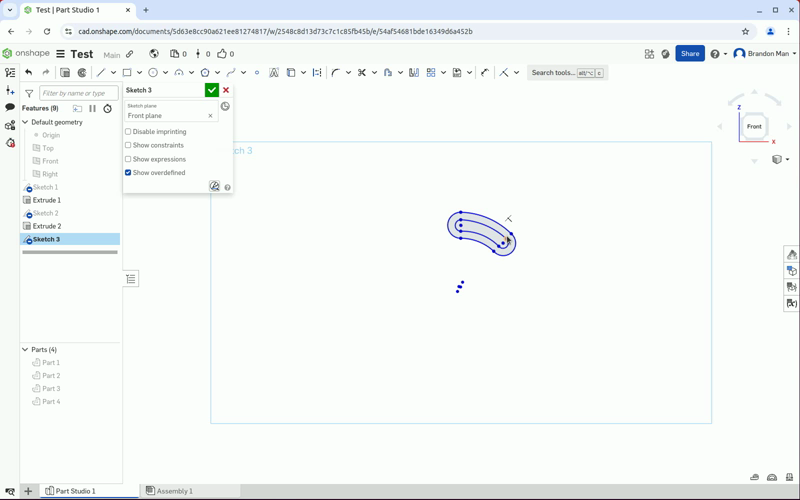
scroll(6)
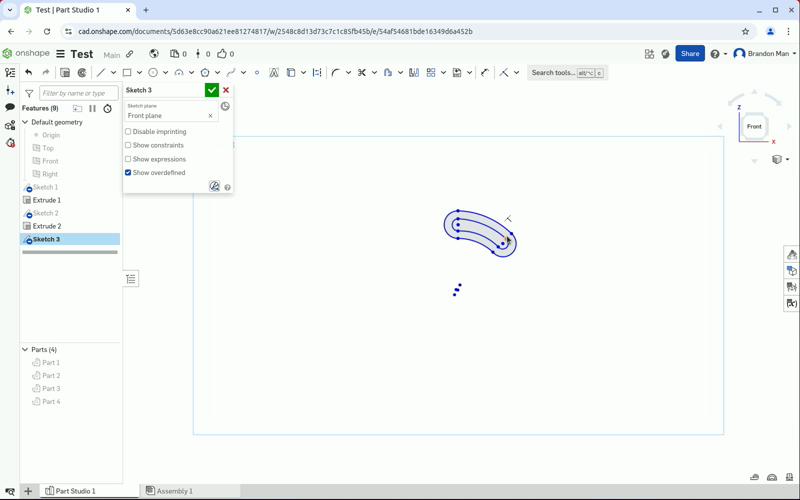
scroll(6)
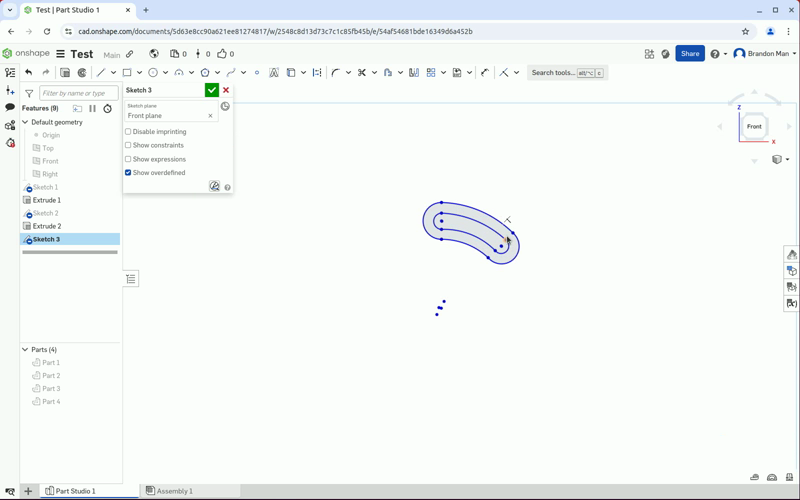
scroll(6)
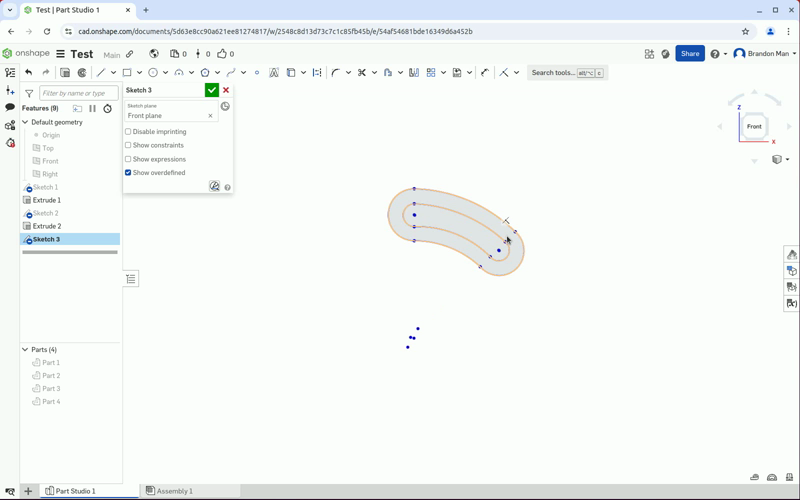
scroll(6)
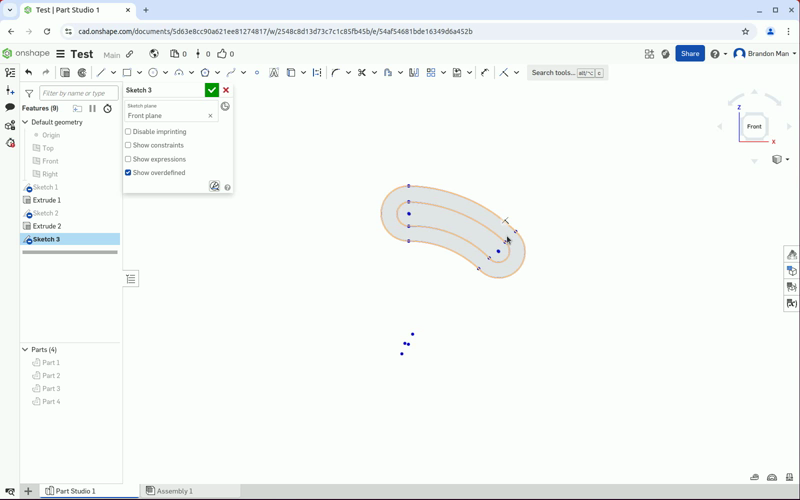
scroll(6)
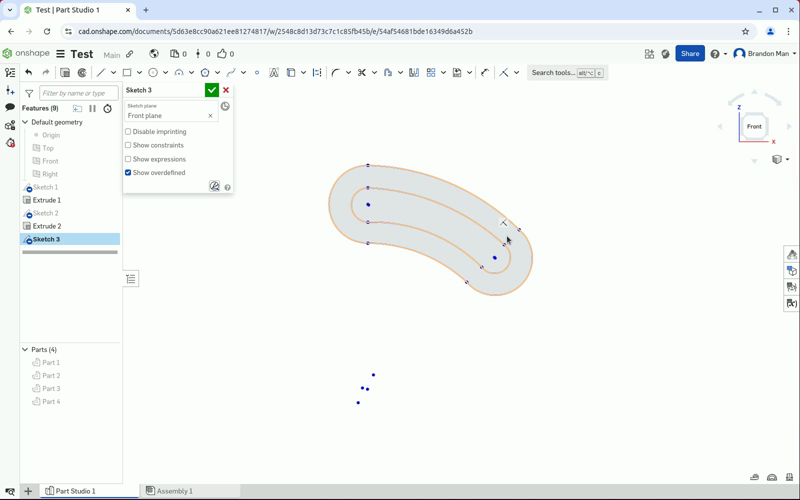
scroll(6)
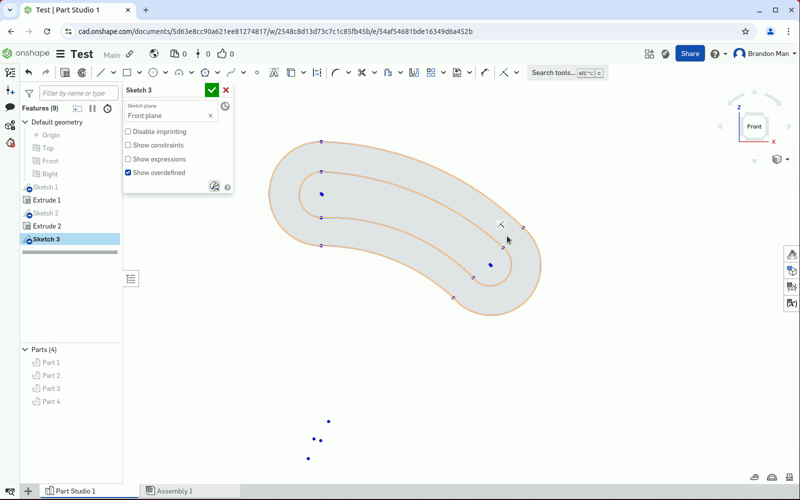
scroll(6)
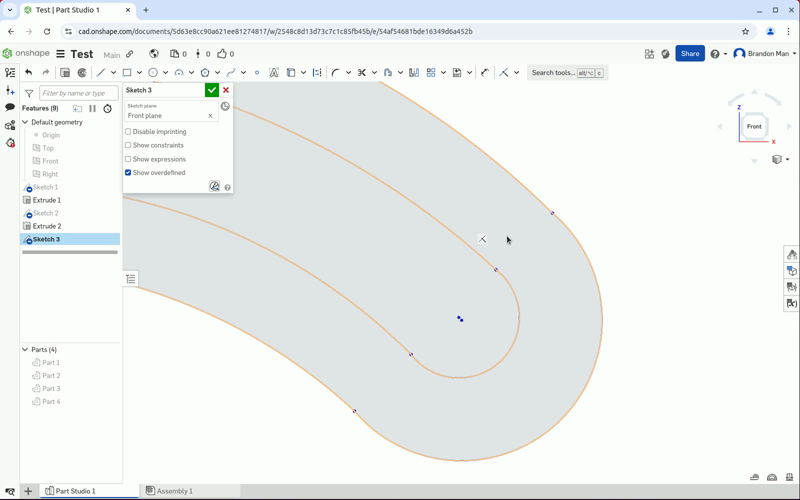
click(507, 235)
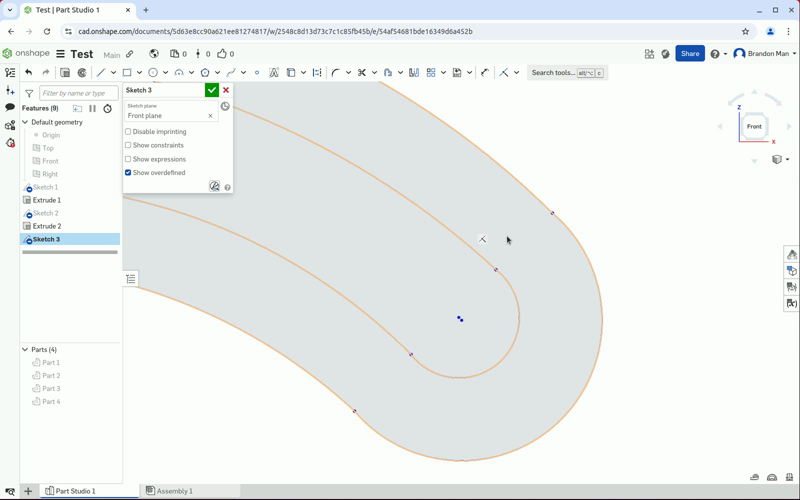
scroll(-6)
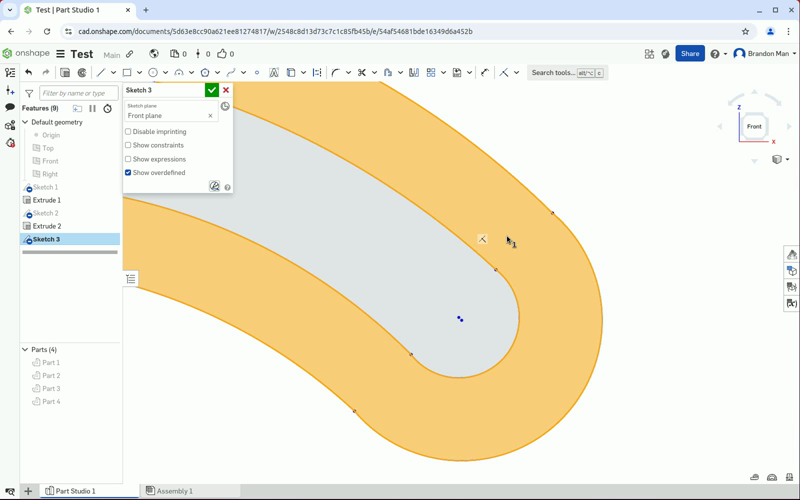
scroll(-6)
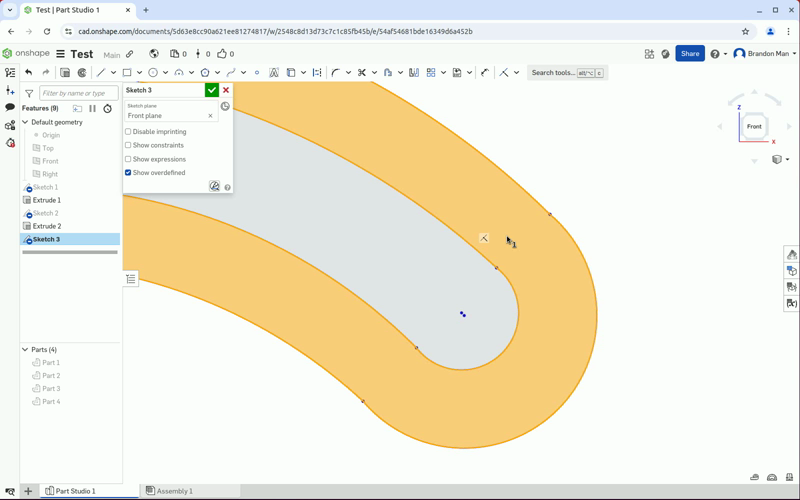
scroll(-6)
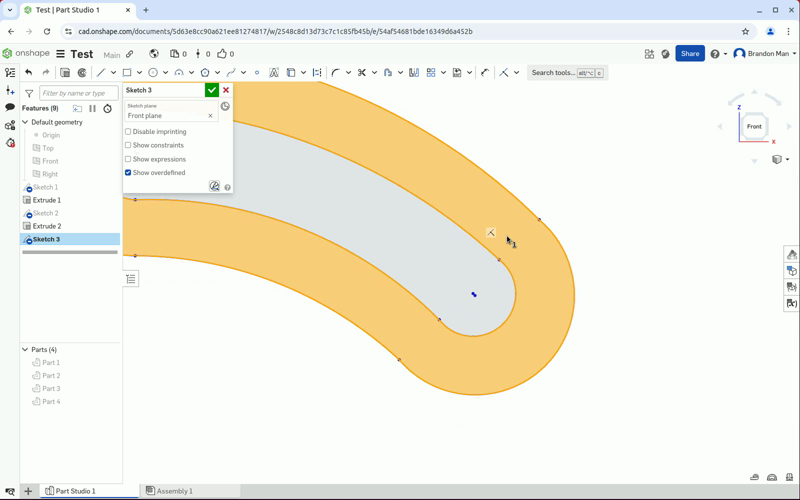
scroll(-6)
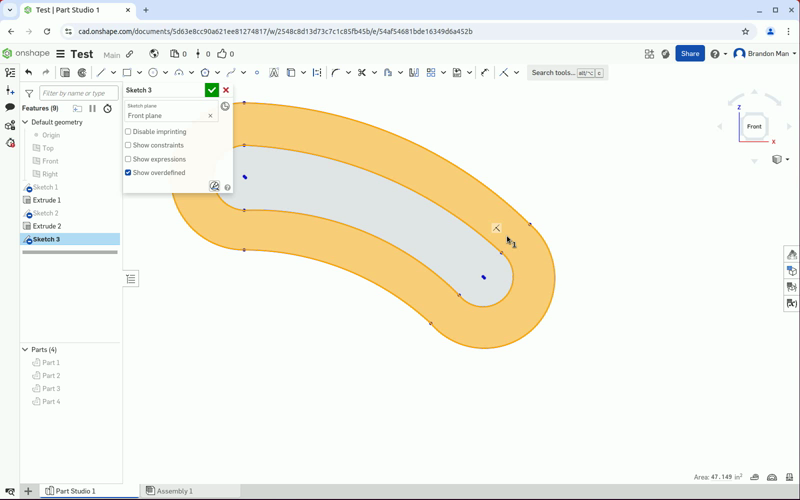
scroll(-6)
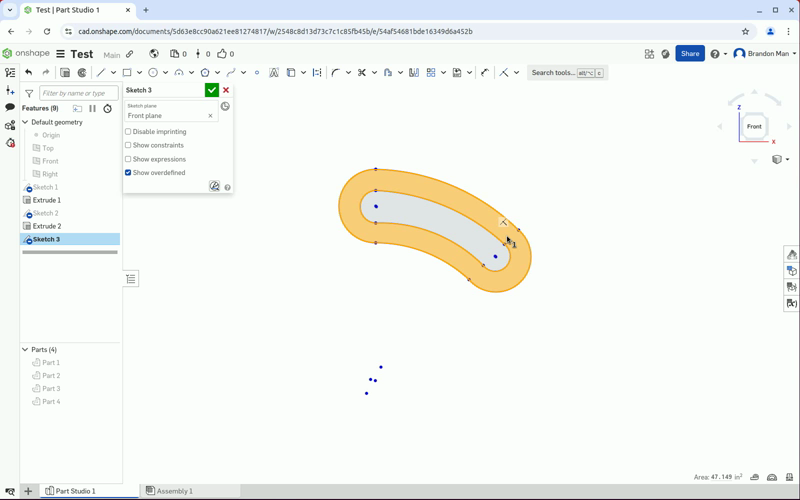
scroll(-6)
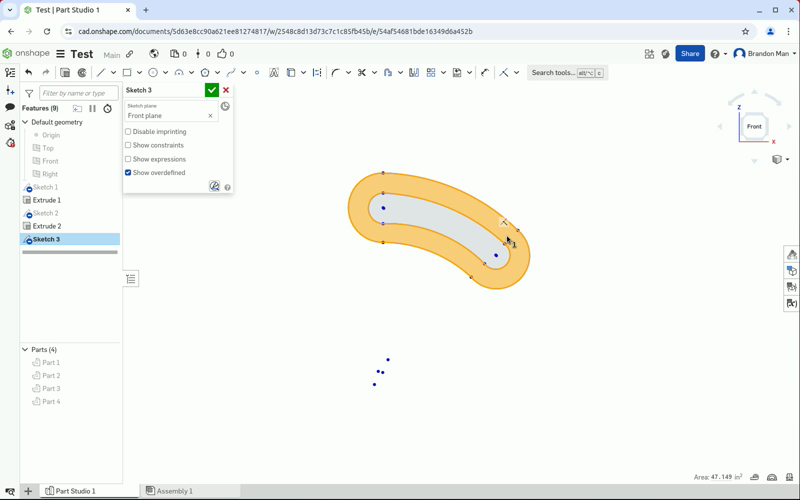
scroll(-6)
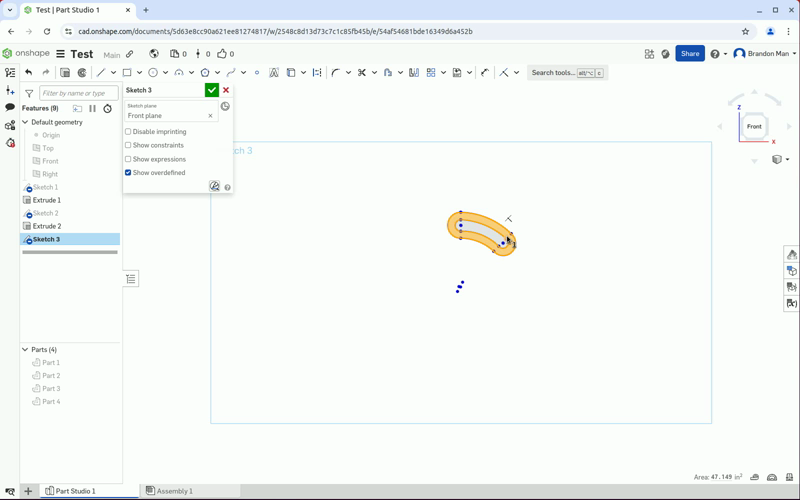
mouse_move(73, 352)
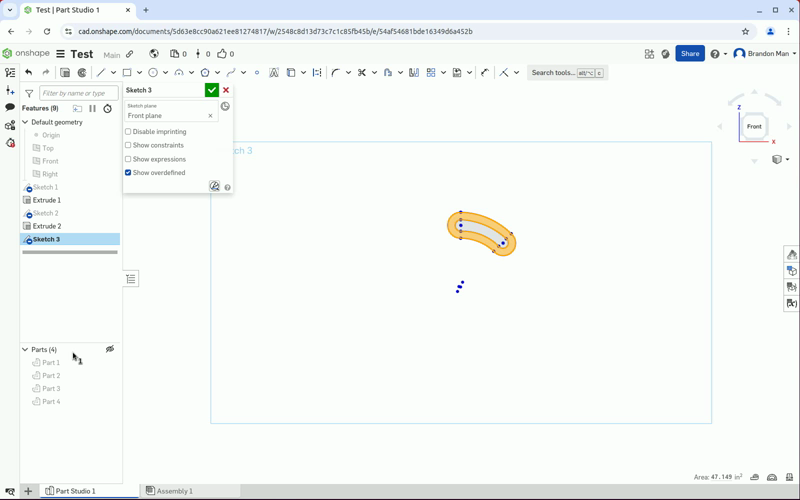
key(shift+y)
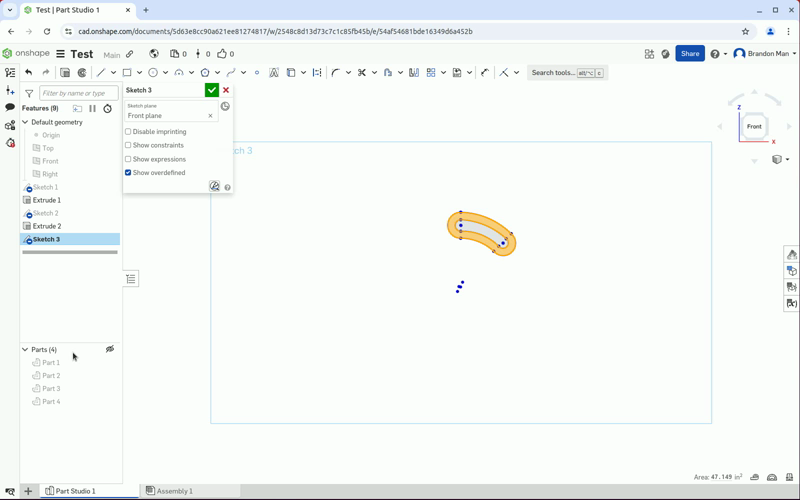
key(shift+e)
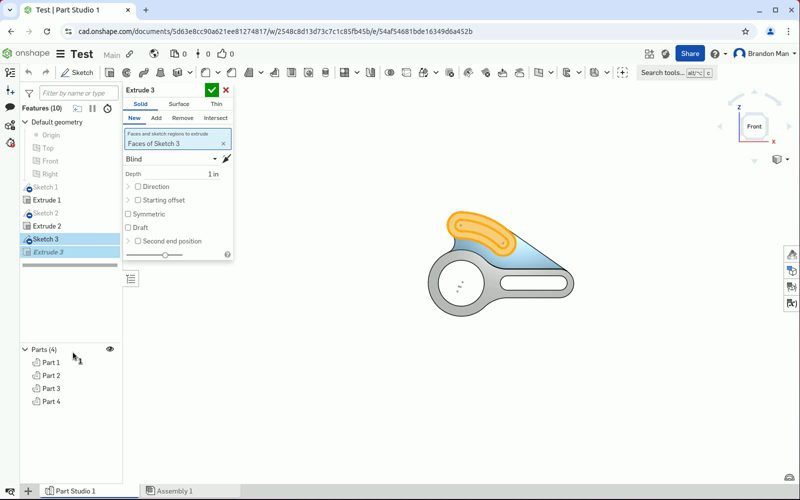
mouse_move(143, 106)
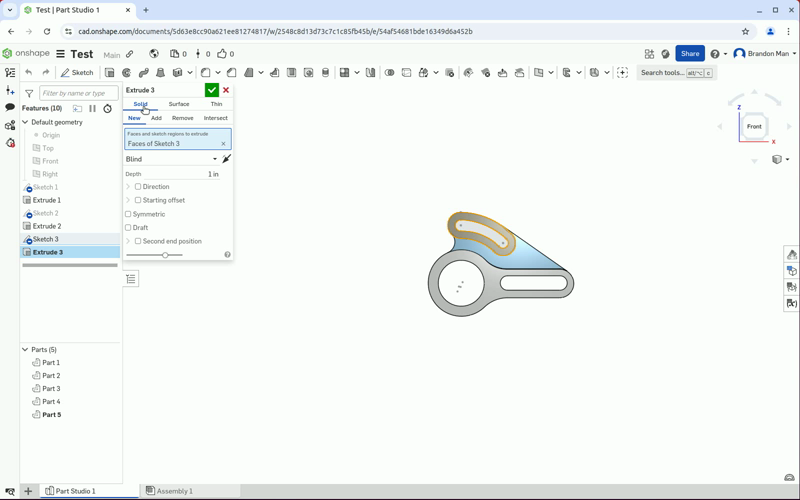
click(143, 106)
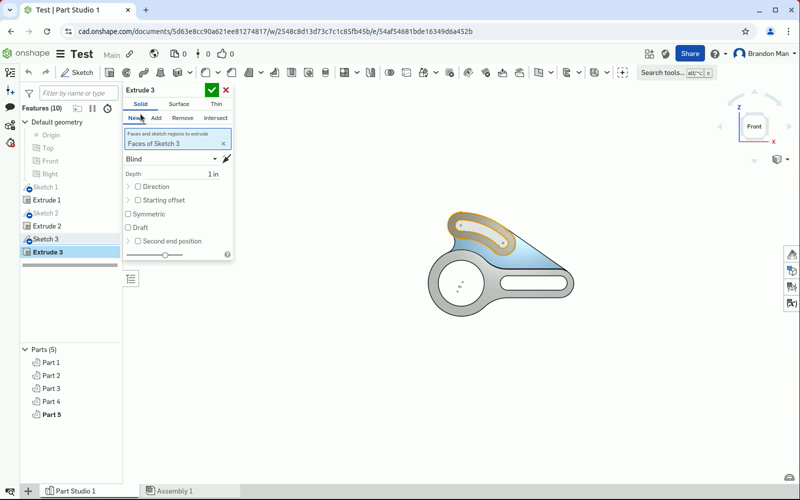
mouse_move(137, 120)
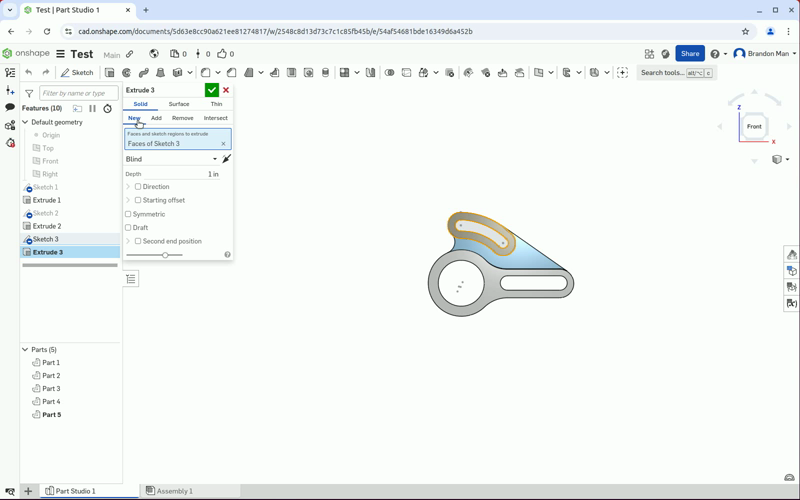
click(137, 120)
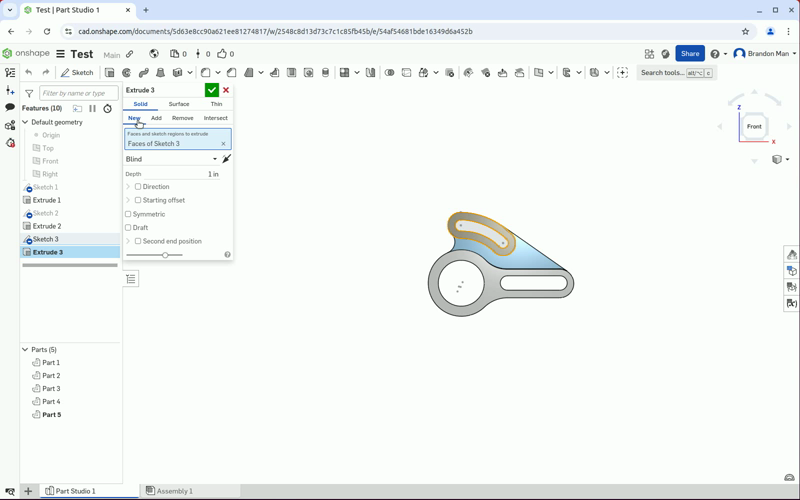
key(tab, 4)
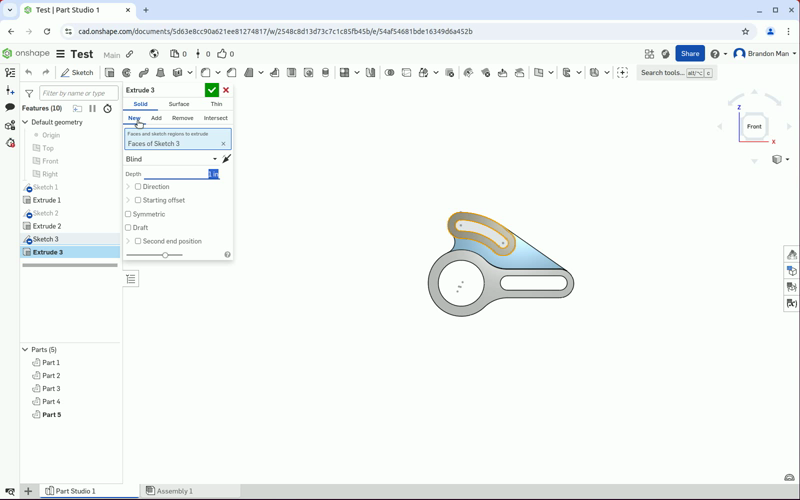
text(5.778)
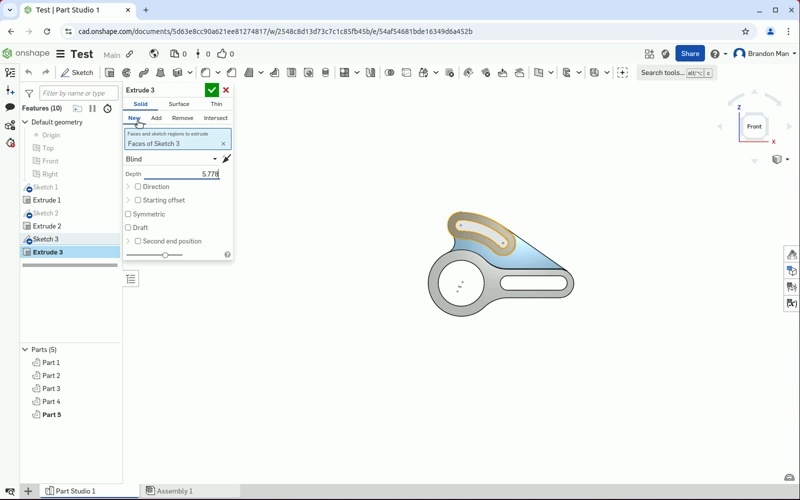
key(tab, 3)
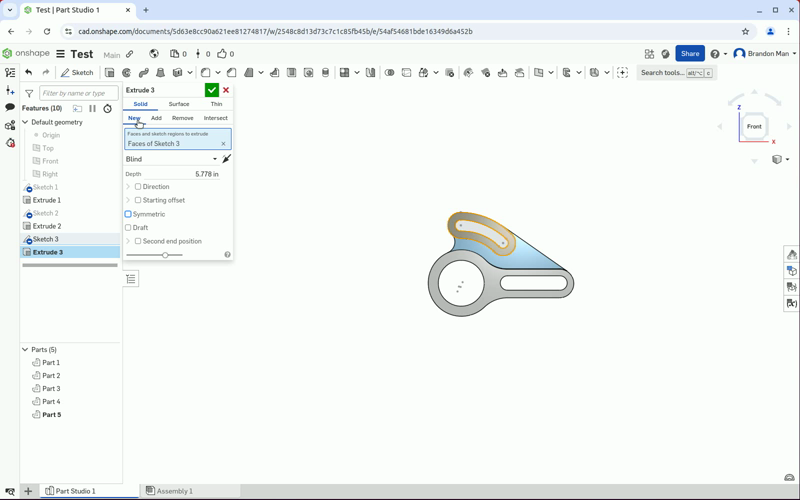
key(space)
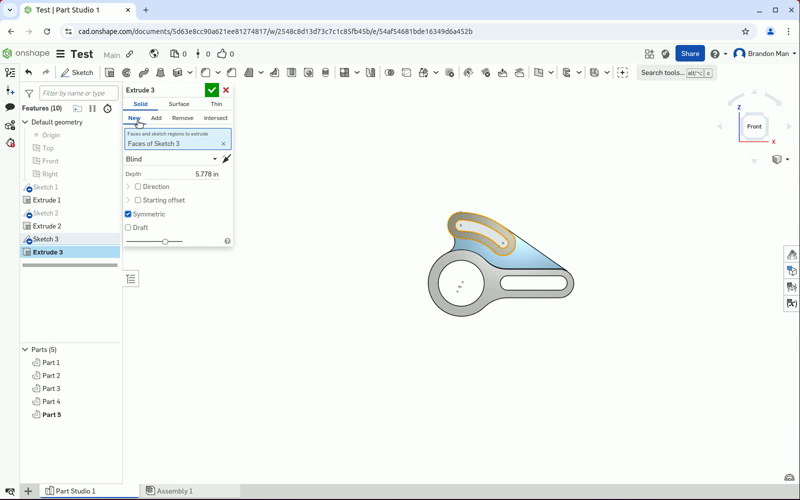
key(enter)
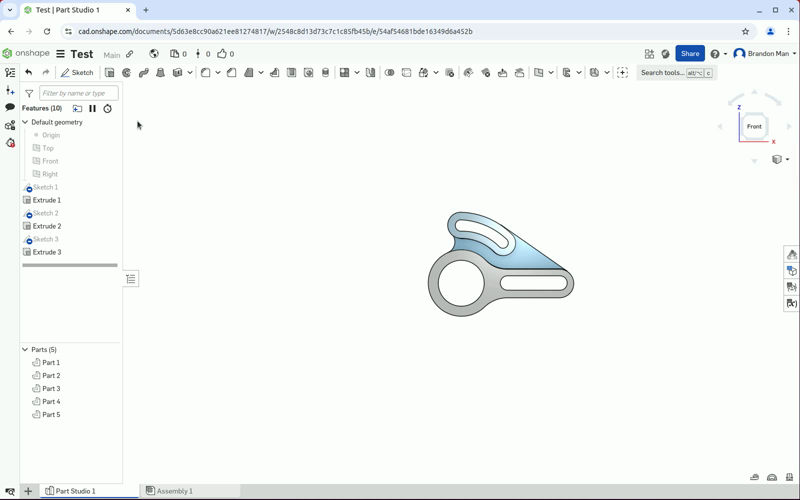
key(shift+h)
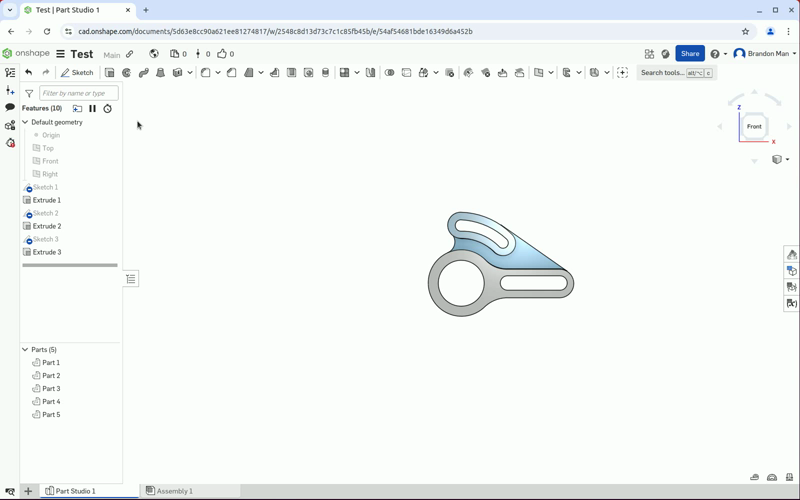
key(shift+h)
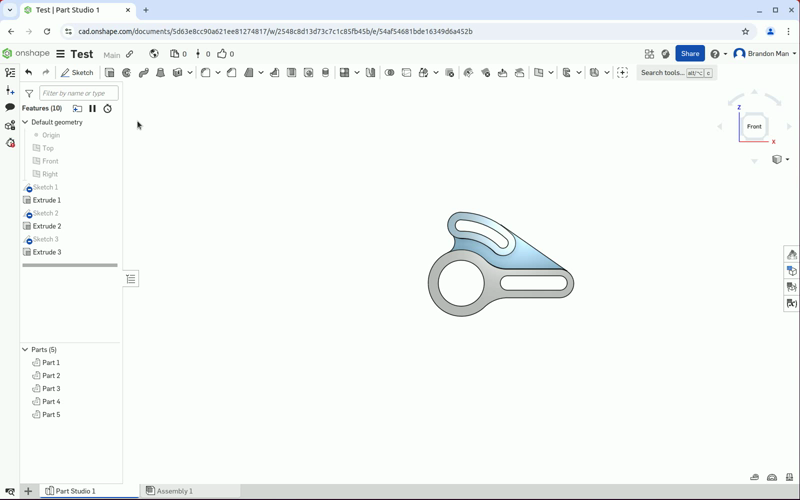
mouse_move(73, 189)
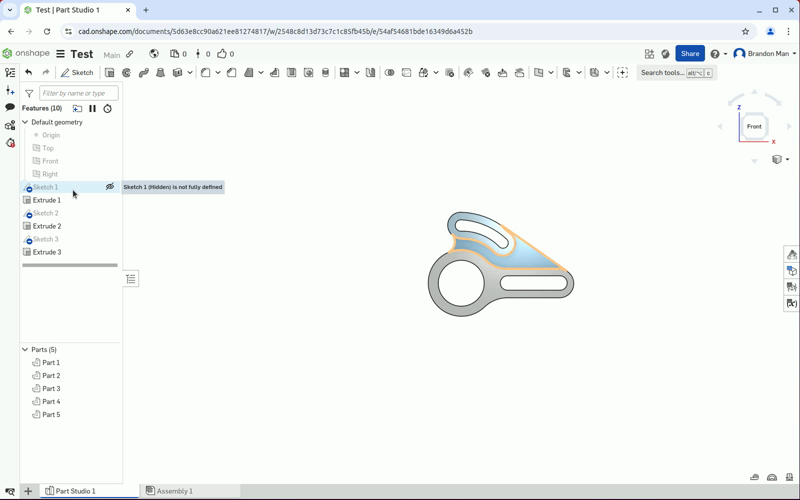
click(73, 189)
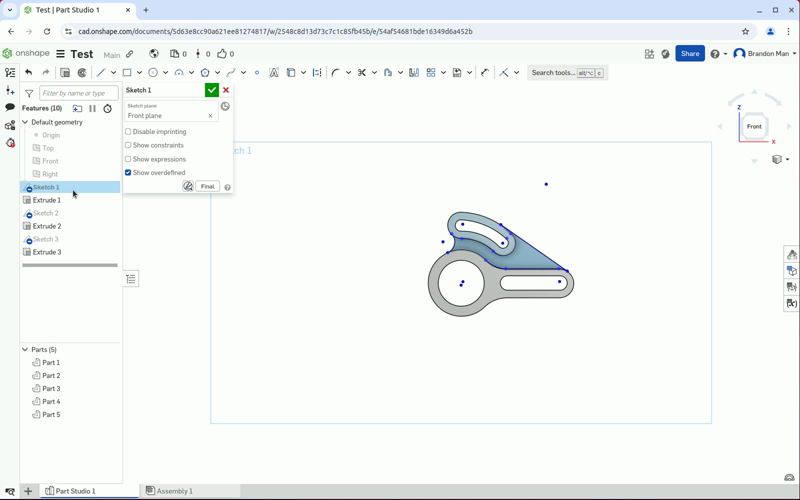
mouse_move(229, 92)
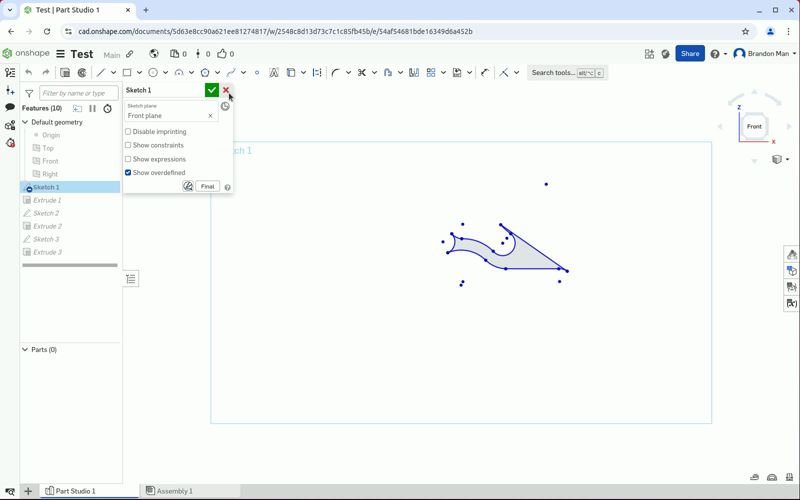
click(229, 92)
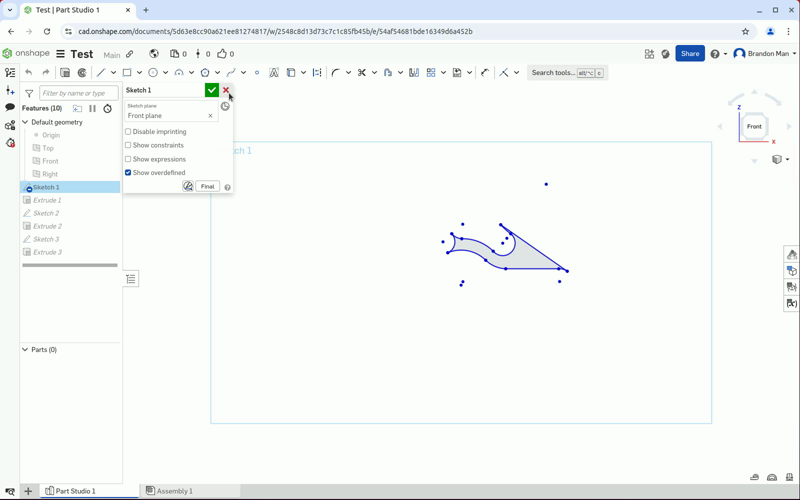
key(shift+s)
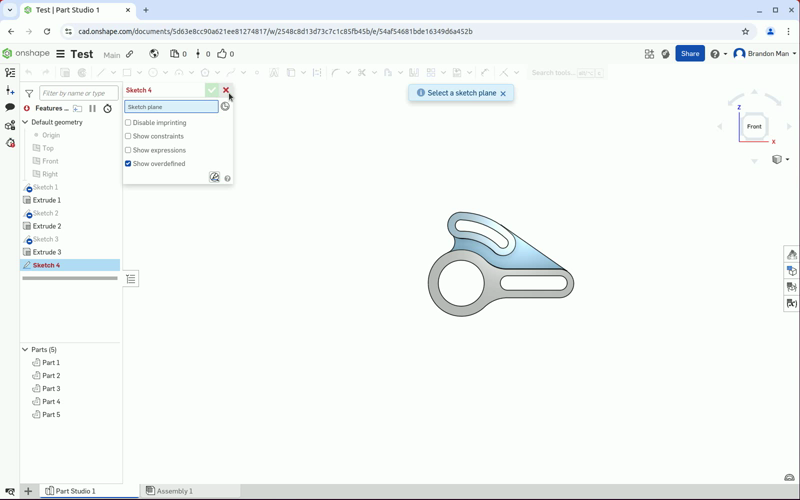
mouse_move(73, 163)
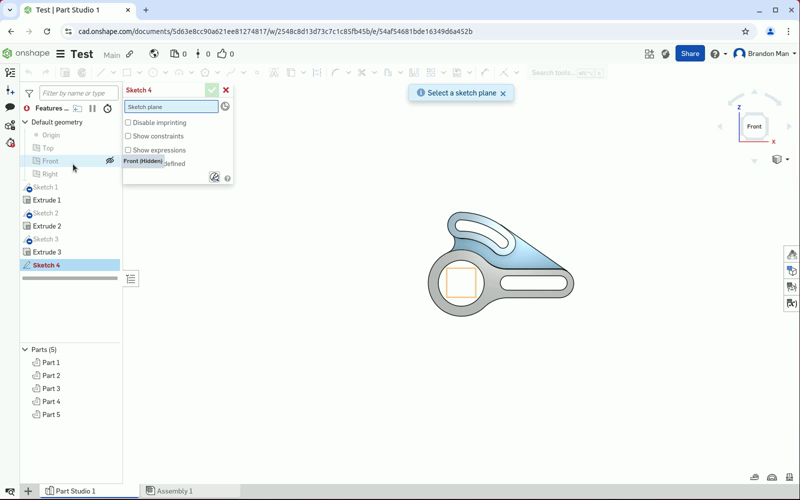
click(73, 163)
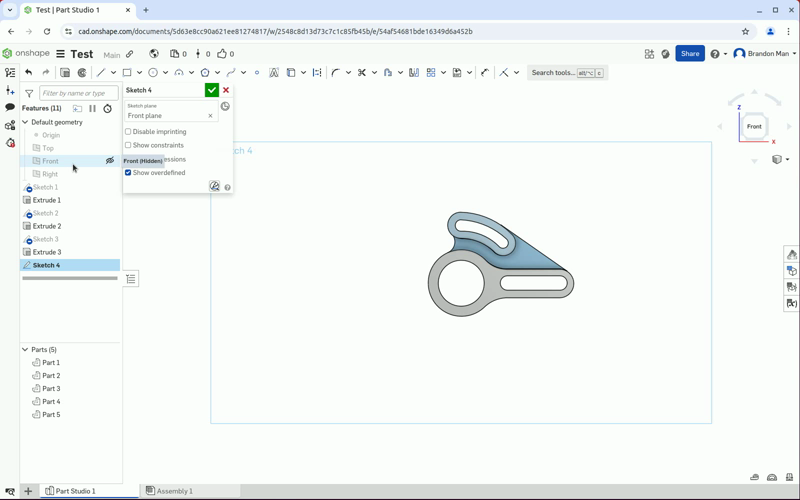
mouse_move(73, 352)
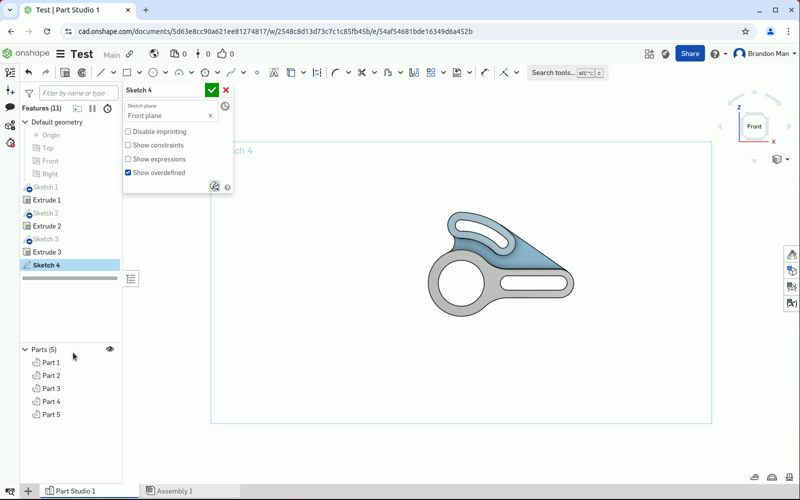
key(y)
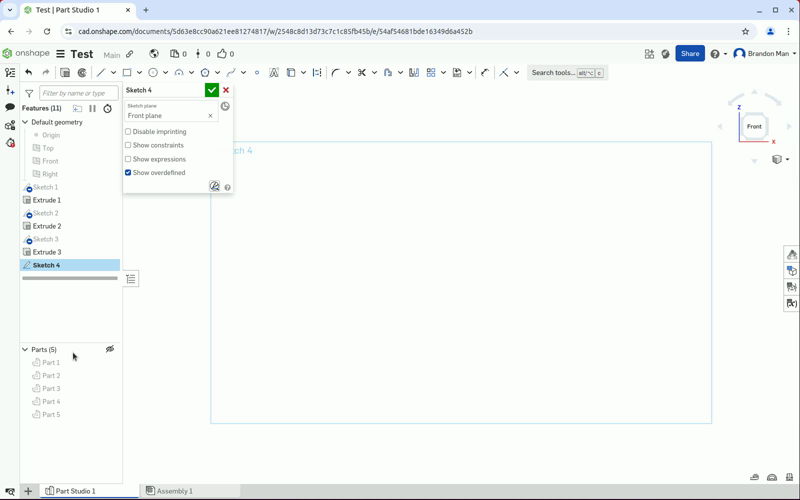
key(a)
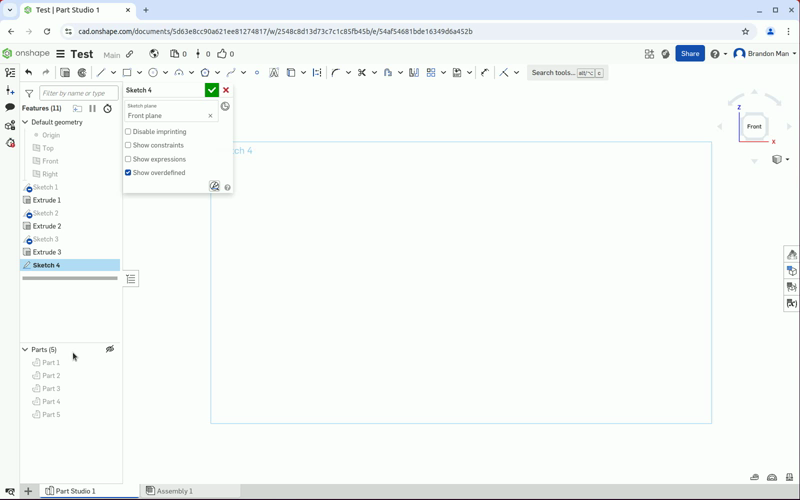
key_down(shift)
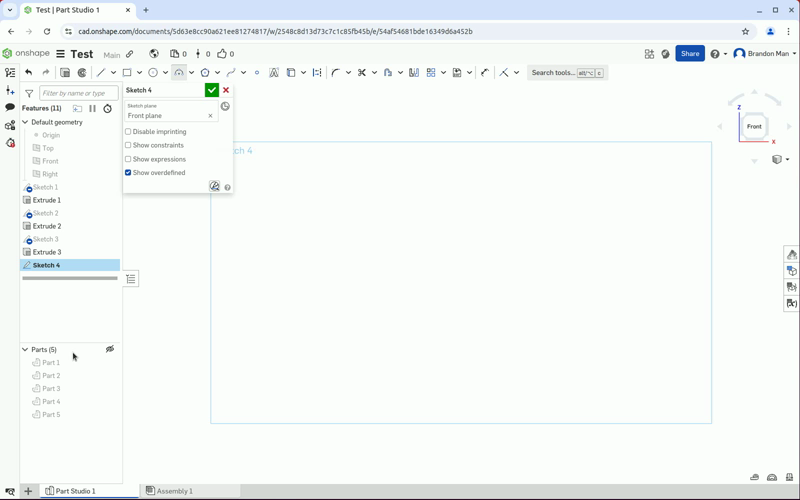
mouse_move(460, 238)
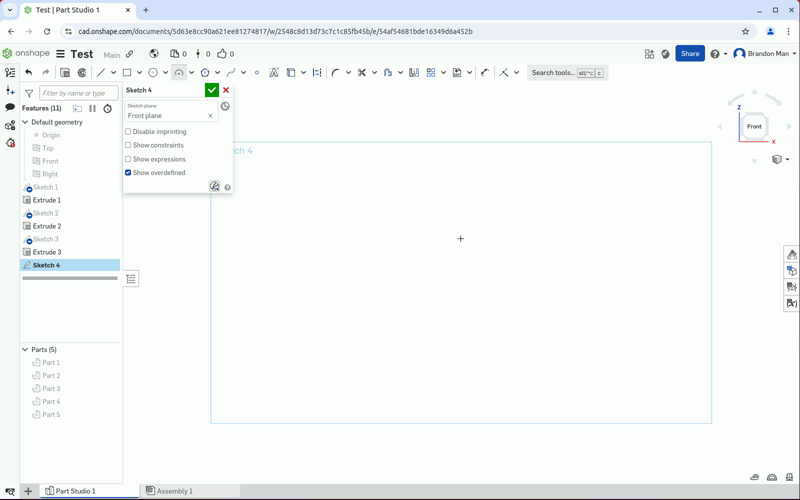
click(460, 238)
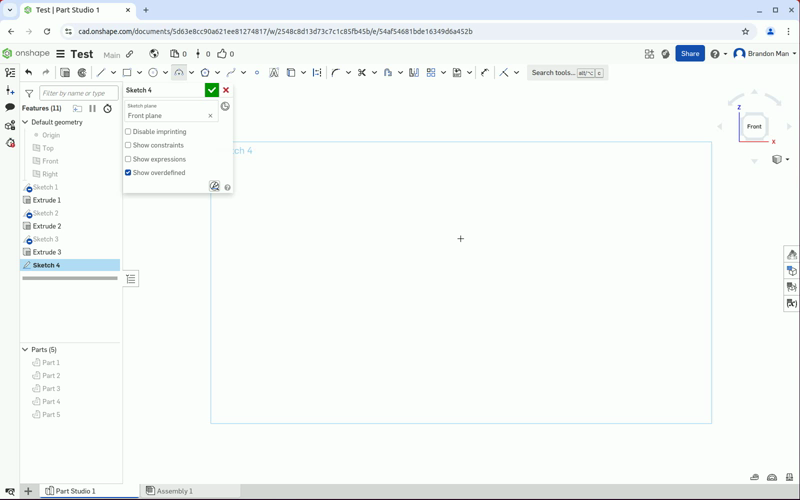
key_up(shift)
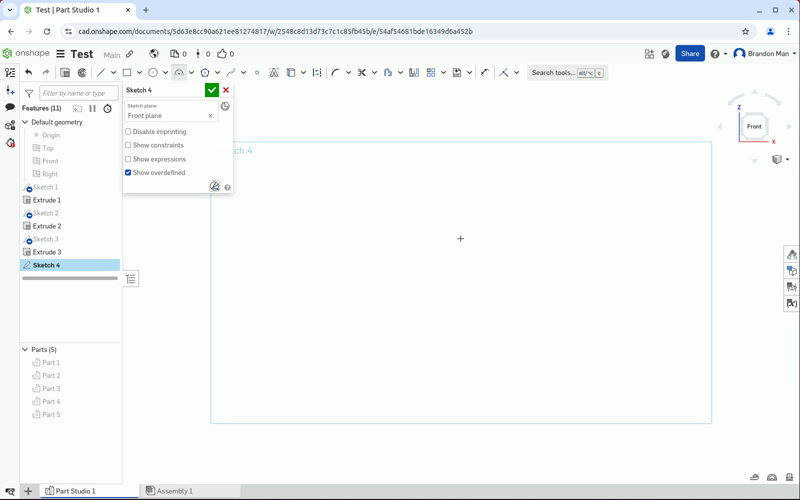
key_down(shift)
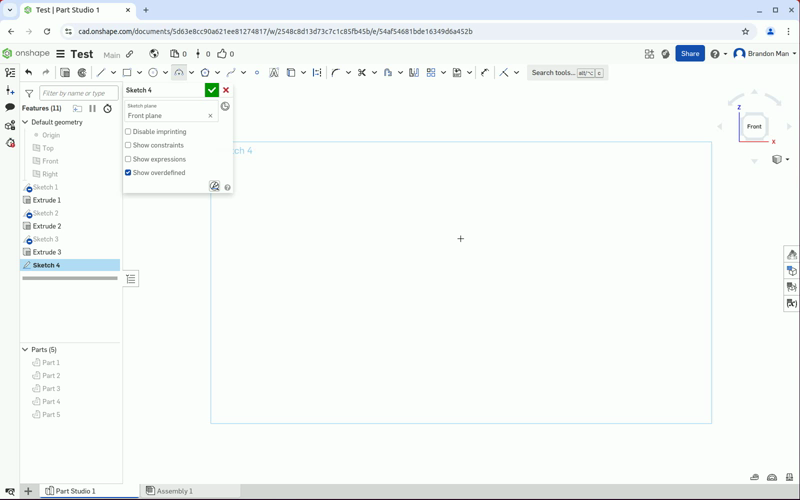
mouse_move(493, 251)
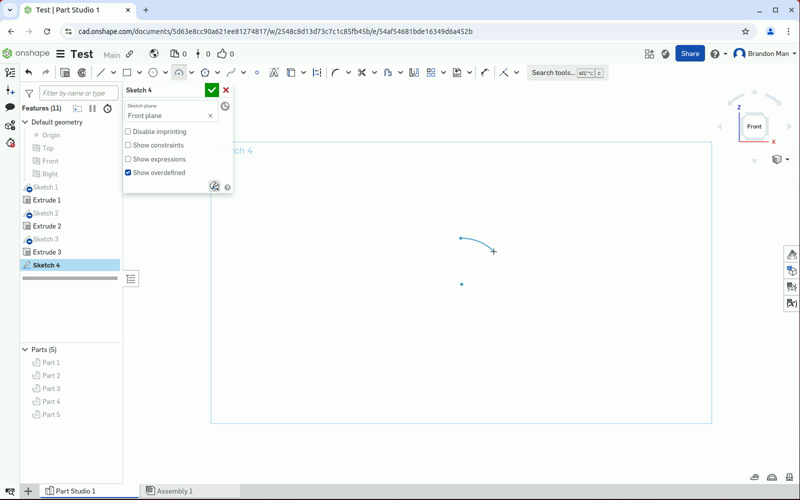
click(493, 251)
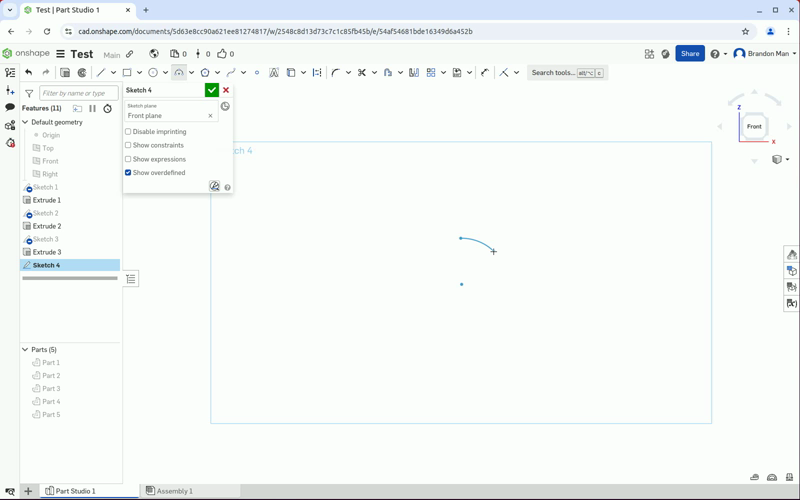
mouse_move(478, 241)
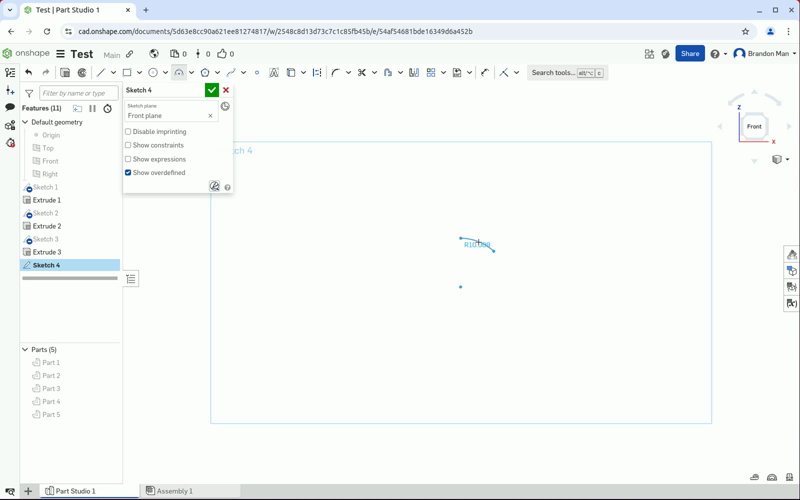
click(478, 241)
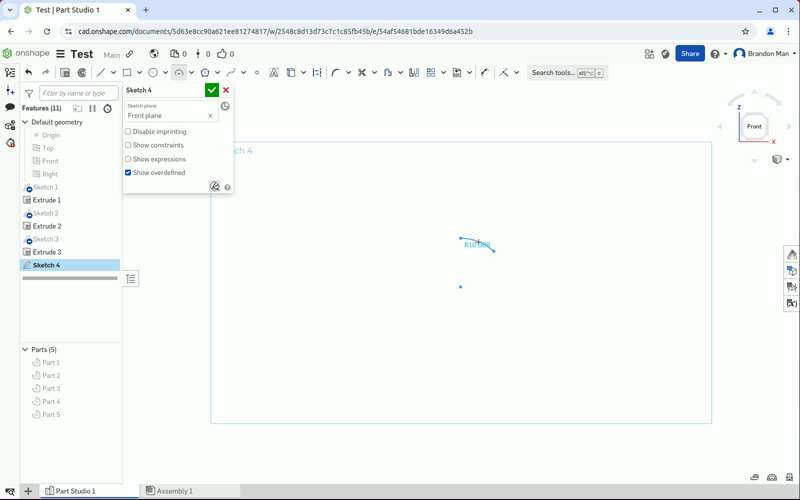
key_up(shift)
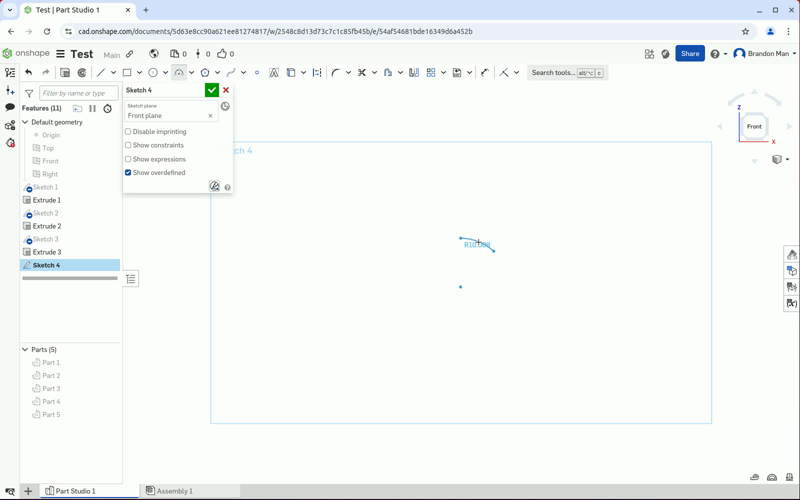
mouse_move(493, 251)
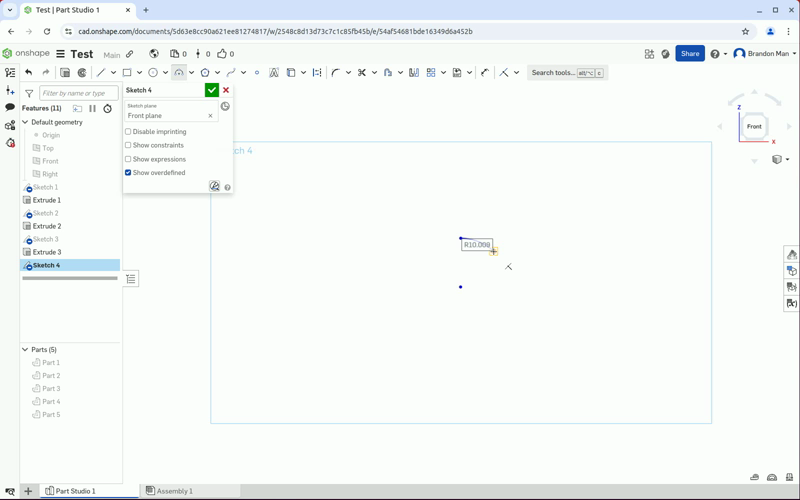
click(493, 251)
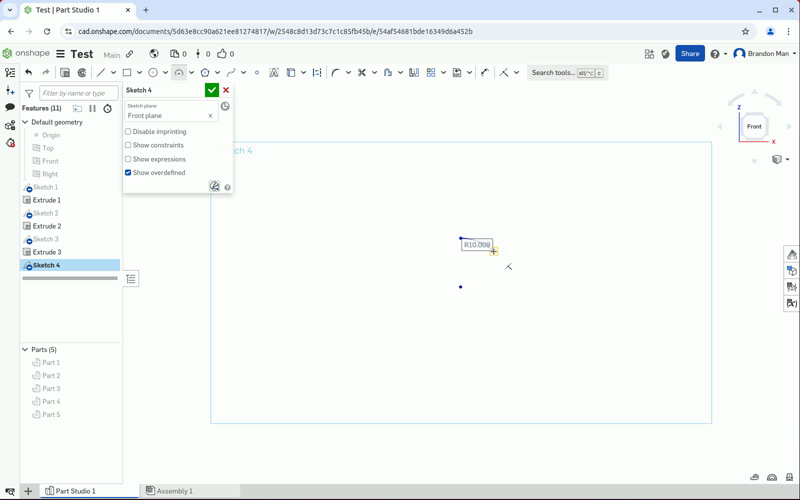
key_down(shift)
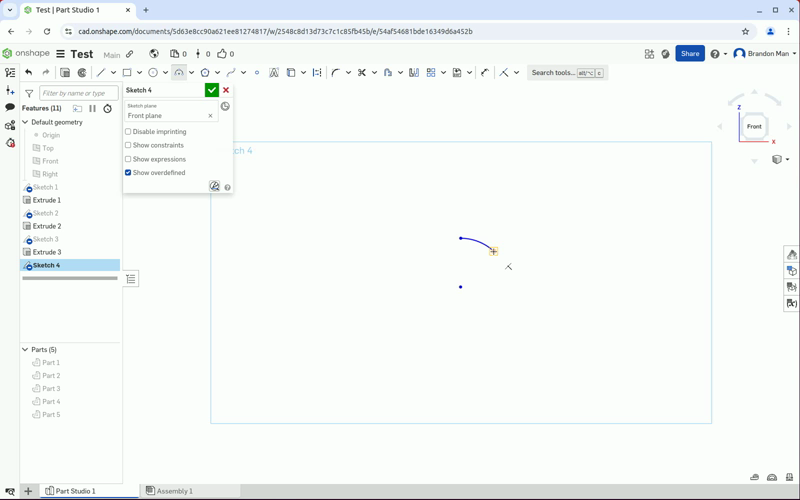
mouse_move(511, 233)
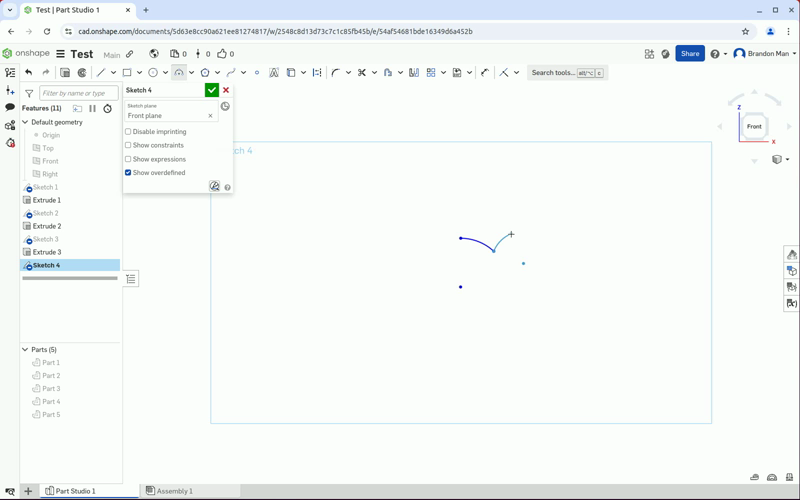
click(511, 233)
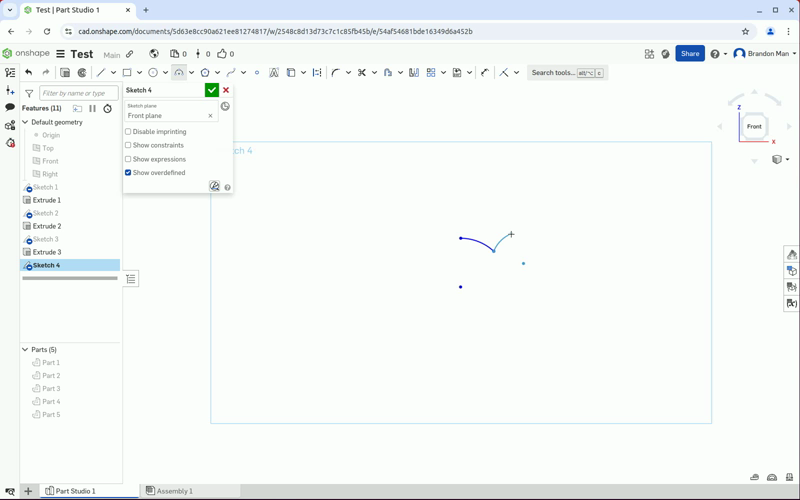
mouse_move(511, 252)
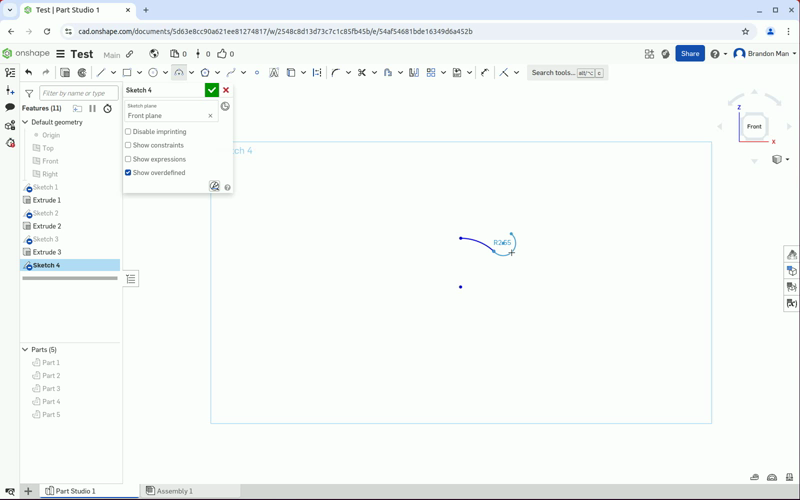
click(511, 252)
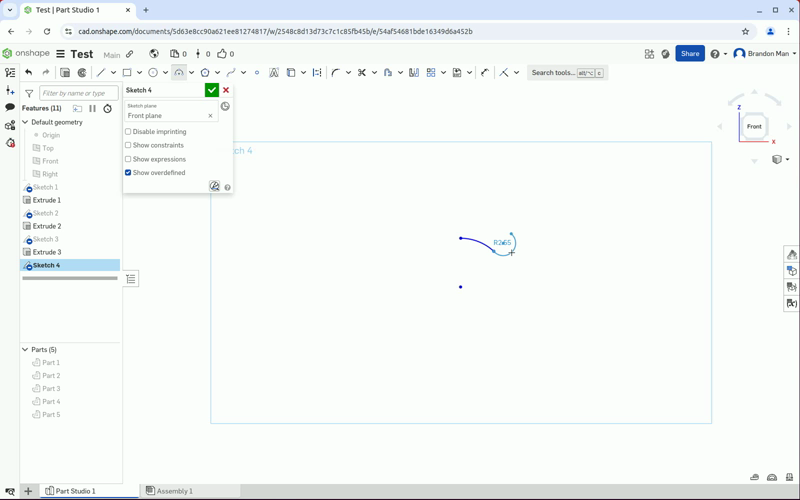
key_up(shift)
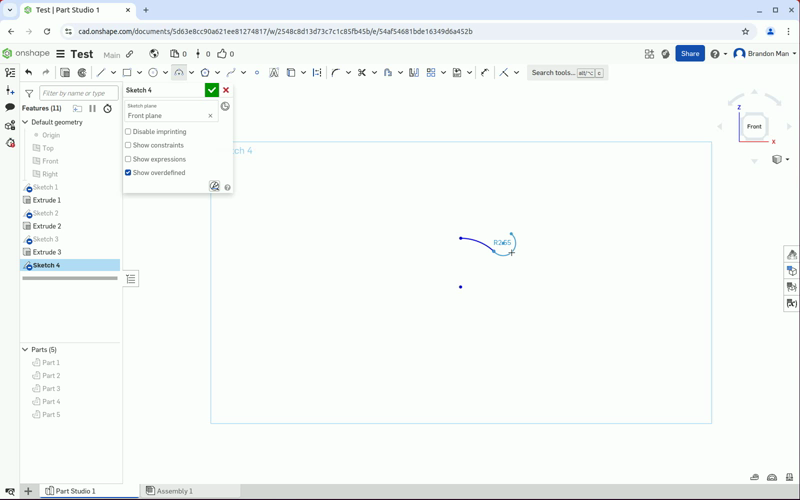
mouse_move(511, 233)
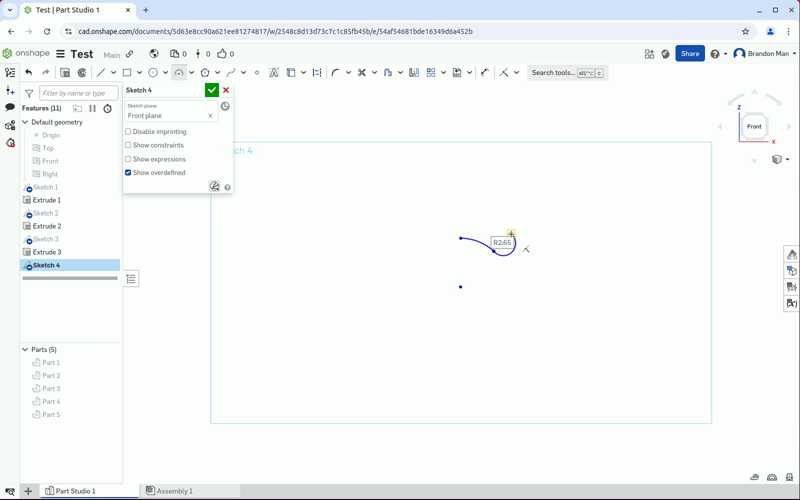
click(511, 233)
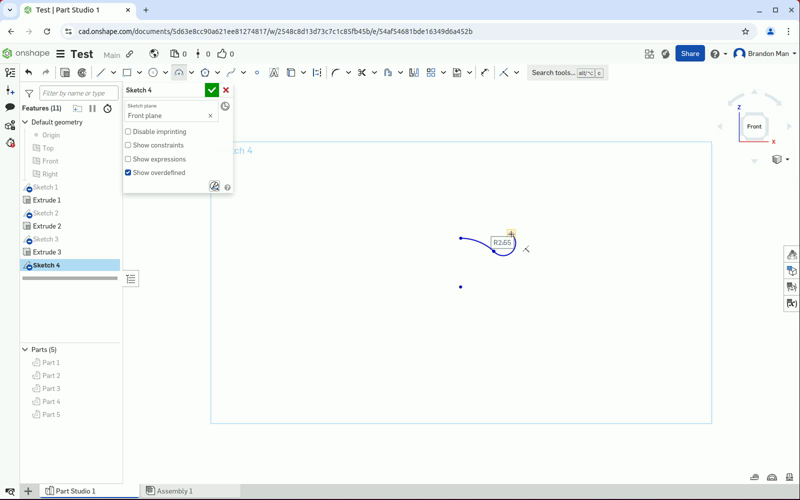
key_down(shift)
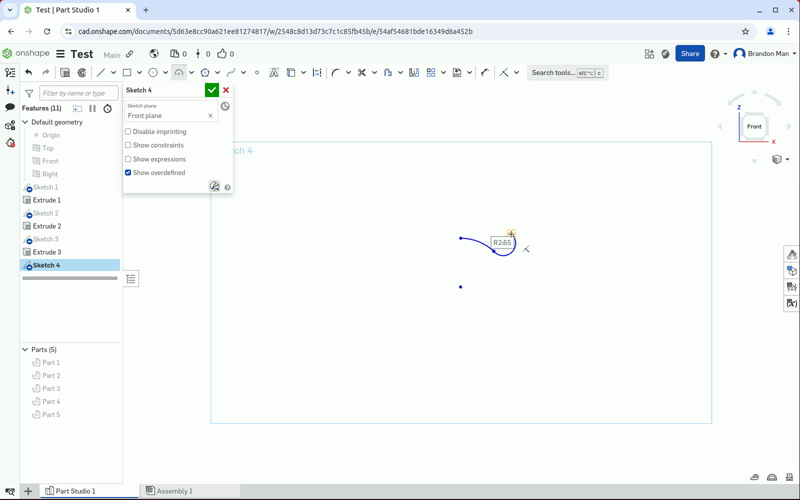
mouse_move(460, 212)
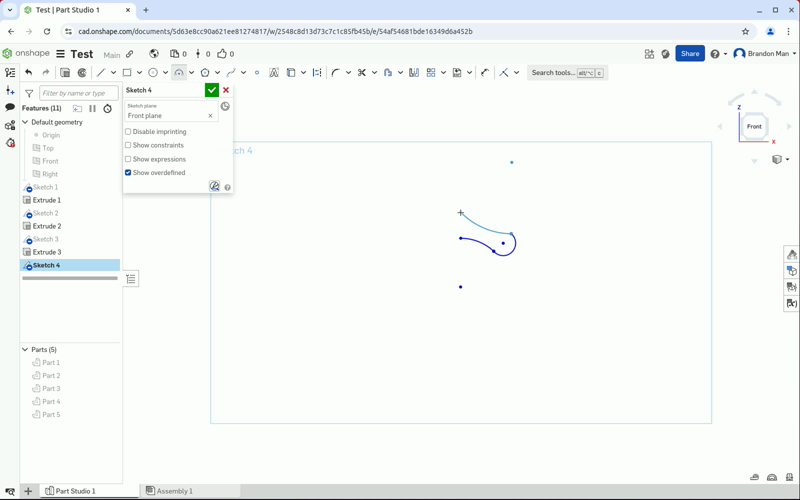
click(460, 212)
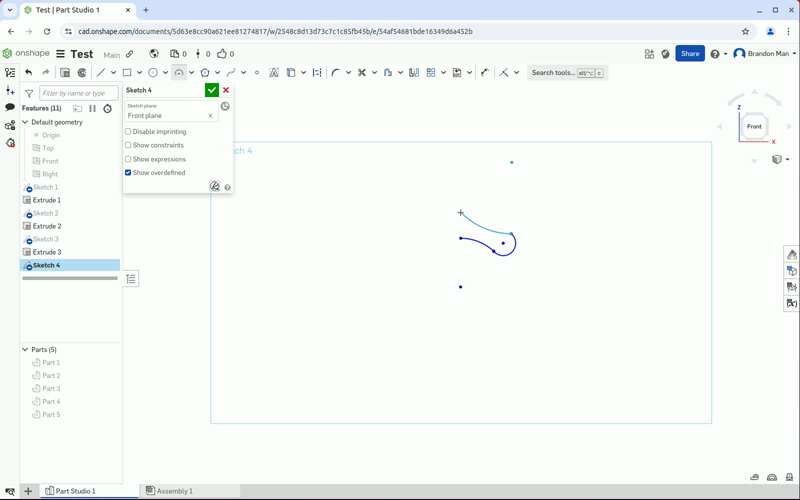
mouse_move(488, 218)
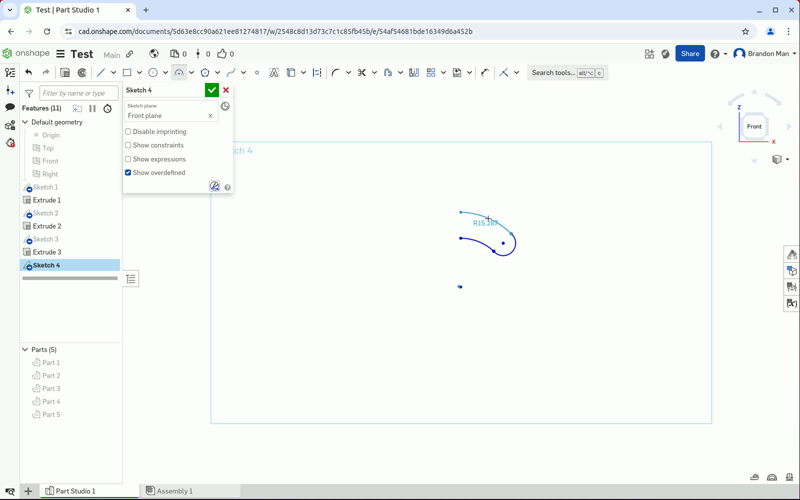
click(488, 218)
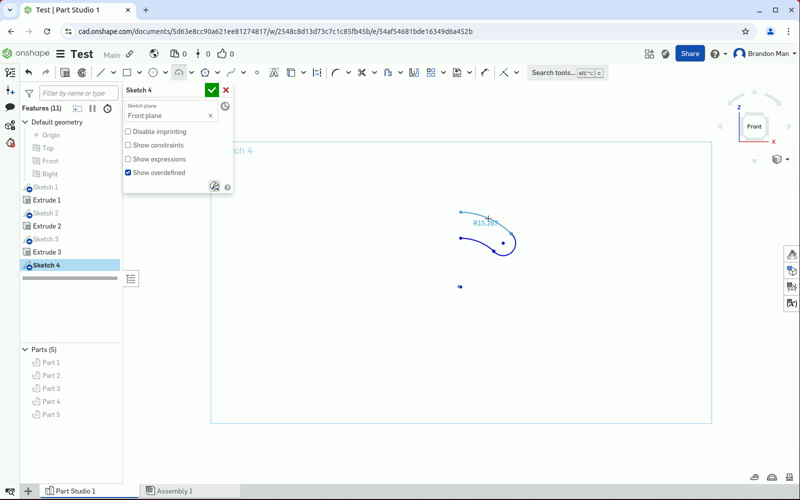
key_up(shift)
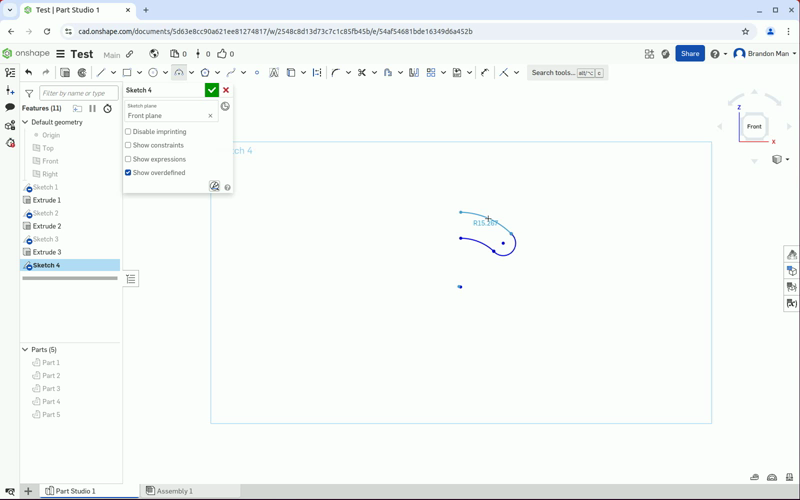
mouse_move(460, 212)
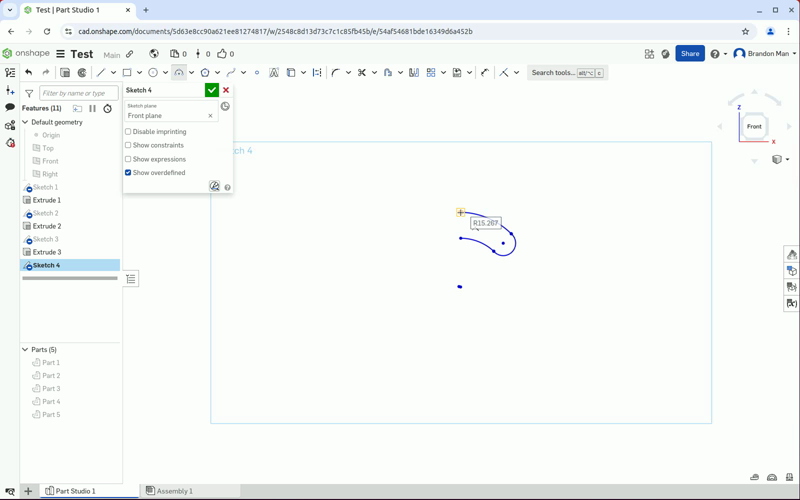
click(460, 212)
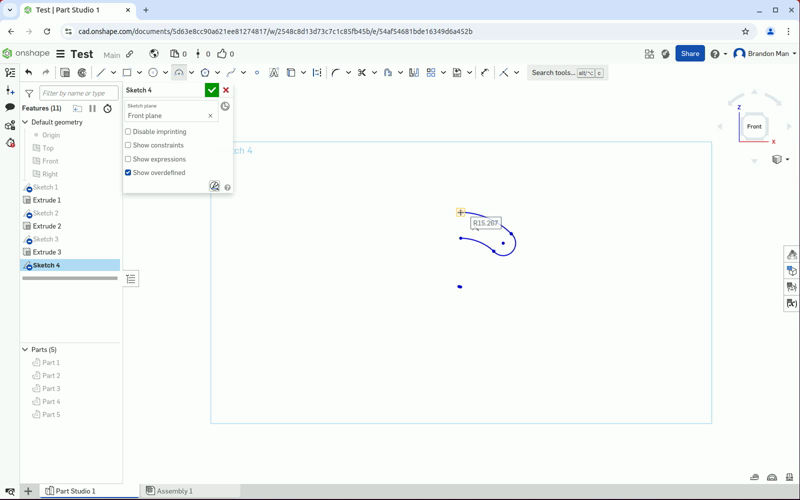
mouse_move(460, 238)
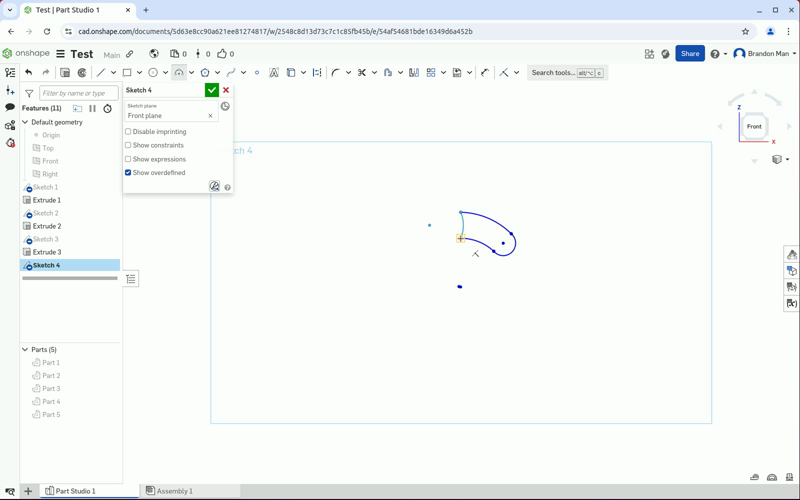
click(460, 238)
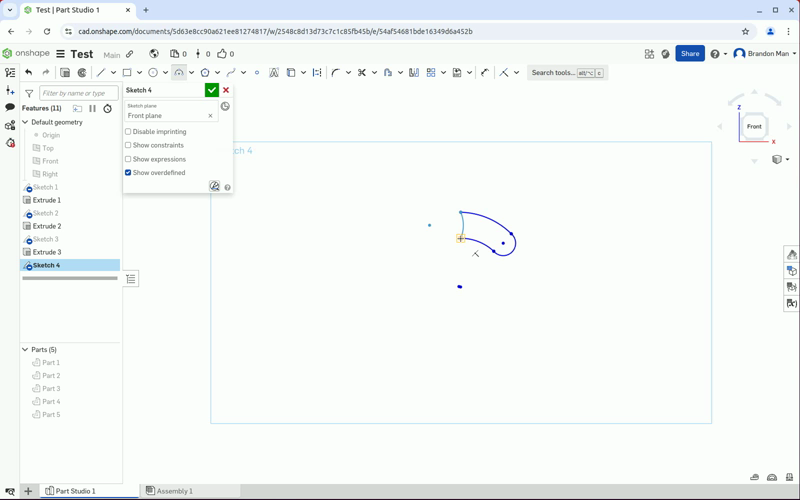
key_down(shift)
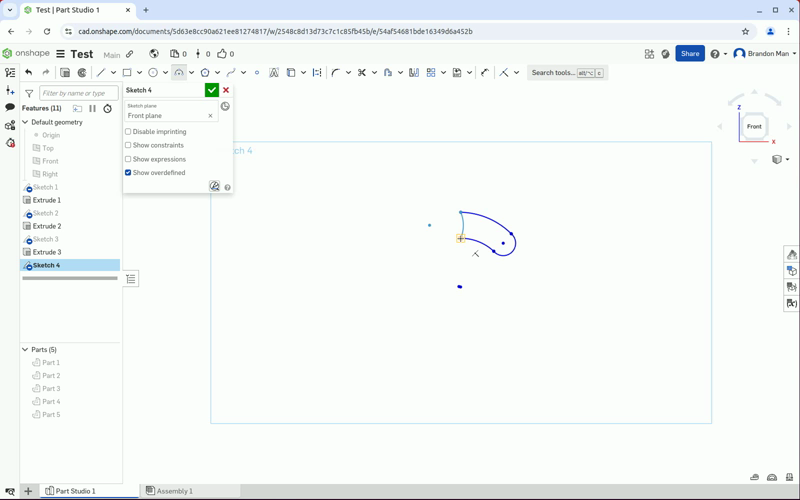
mouse_move(447, 225)
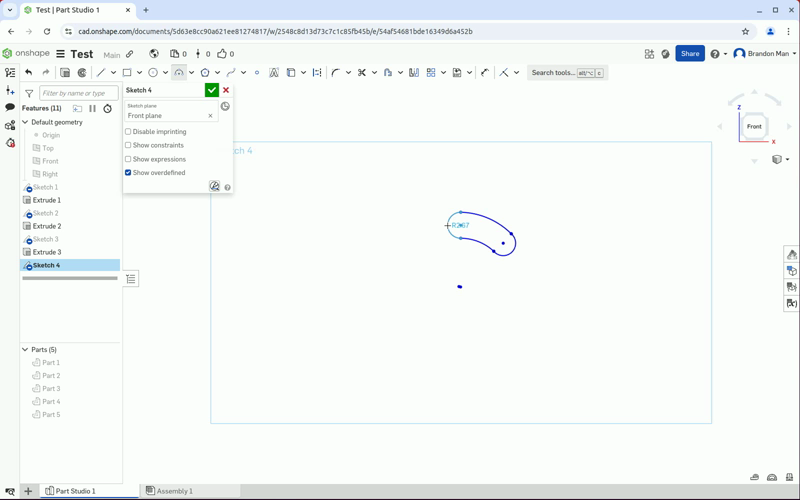
click(447, 225)
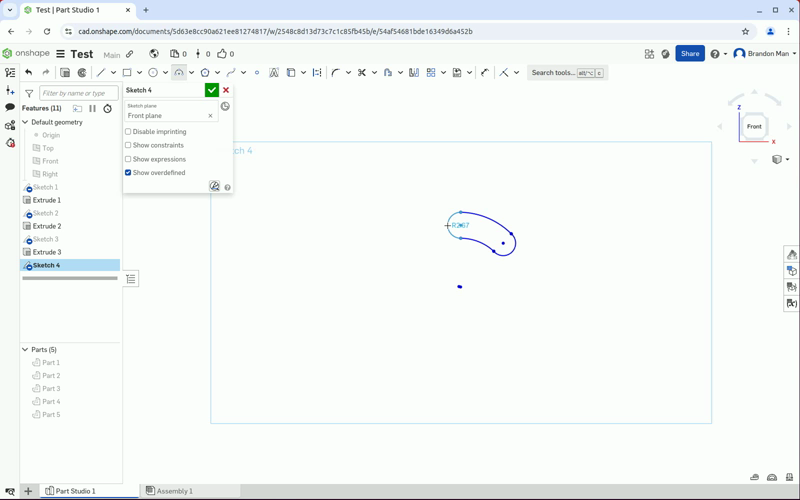
key_up(shift)
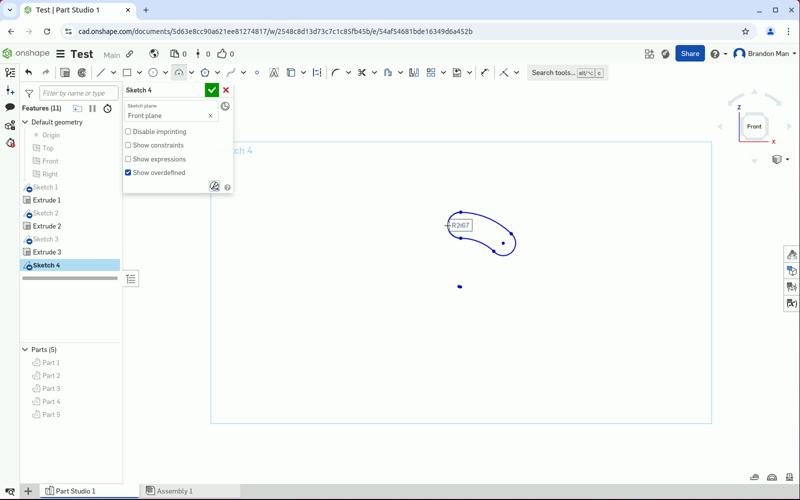
key(esc)
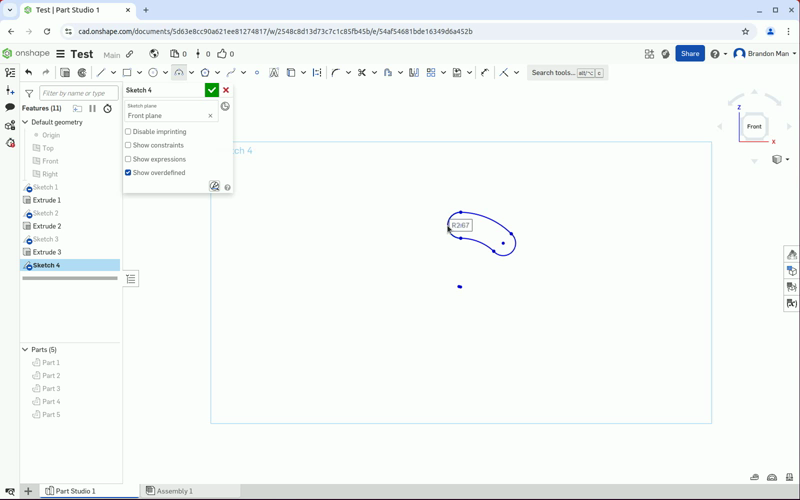
key(a)
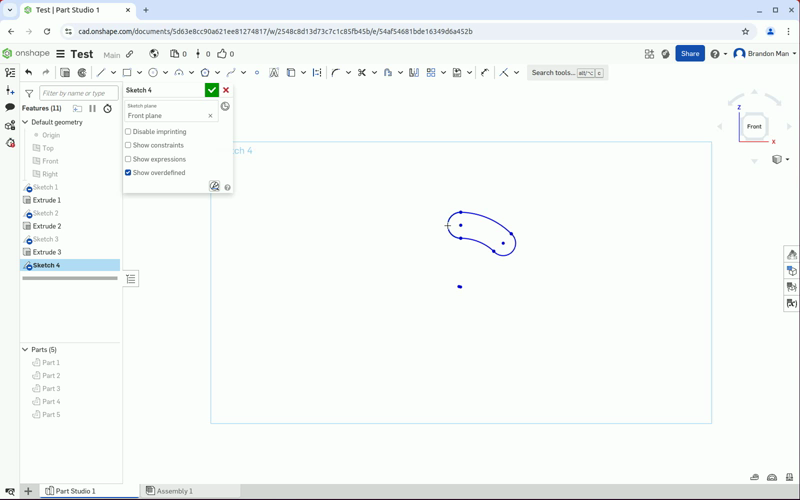
key_down(shift)
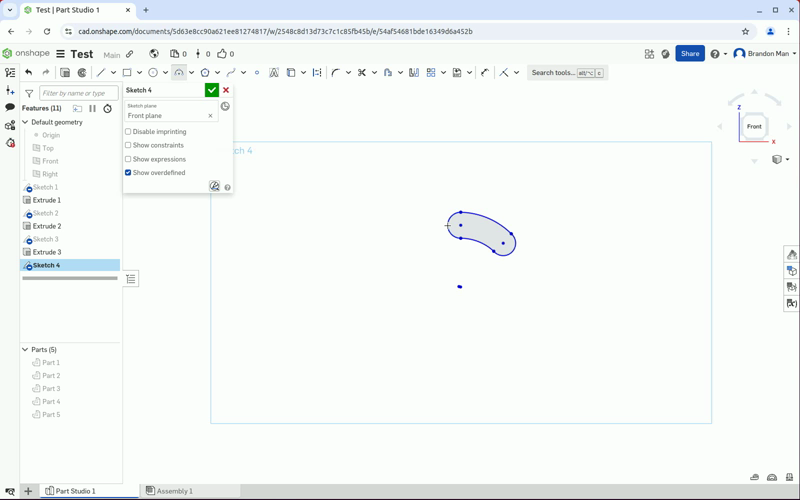
mouse_move(460, 231)
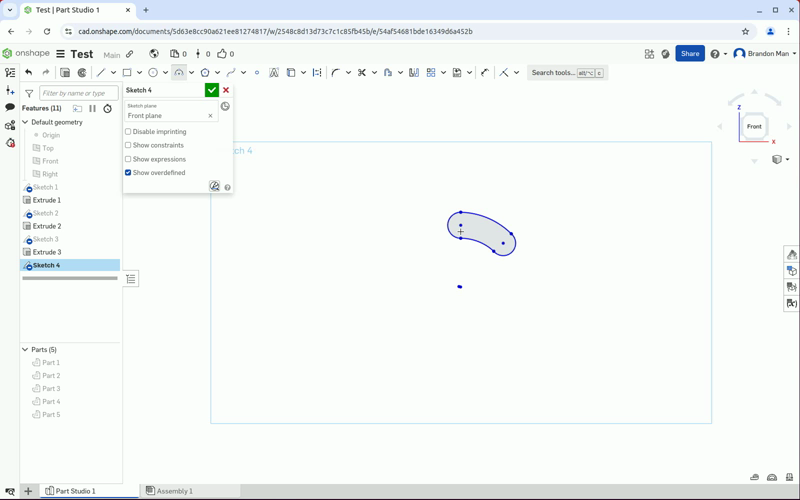
click(460, 231)
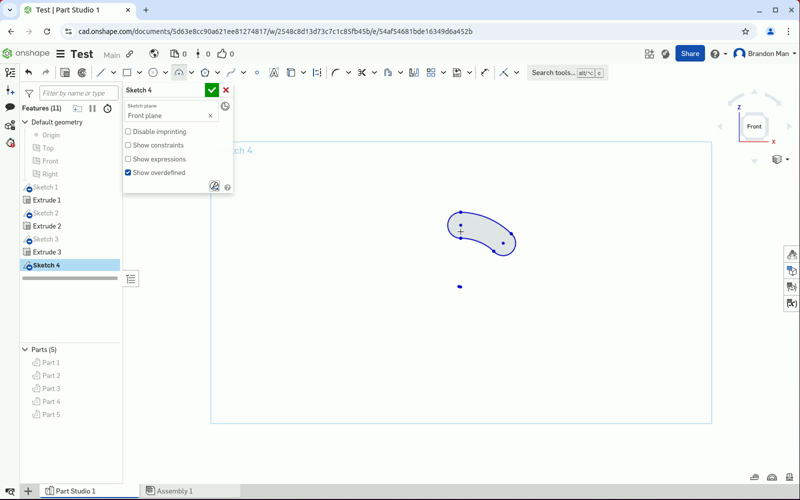
key_up(shift)
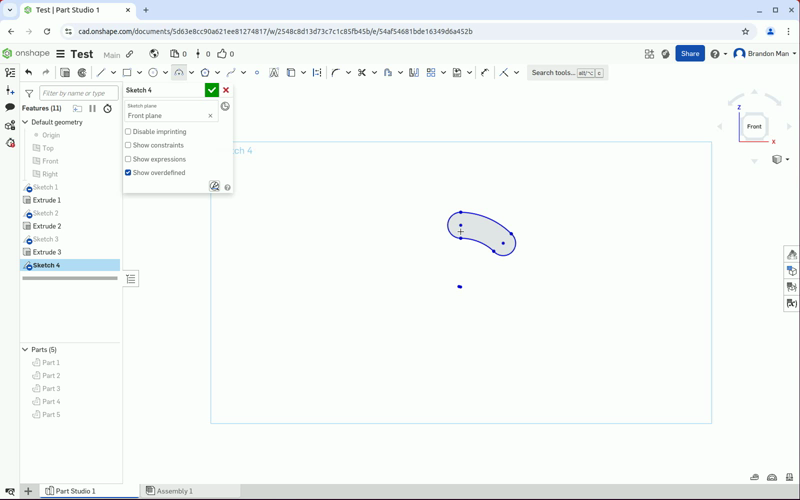
key_down(shift)
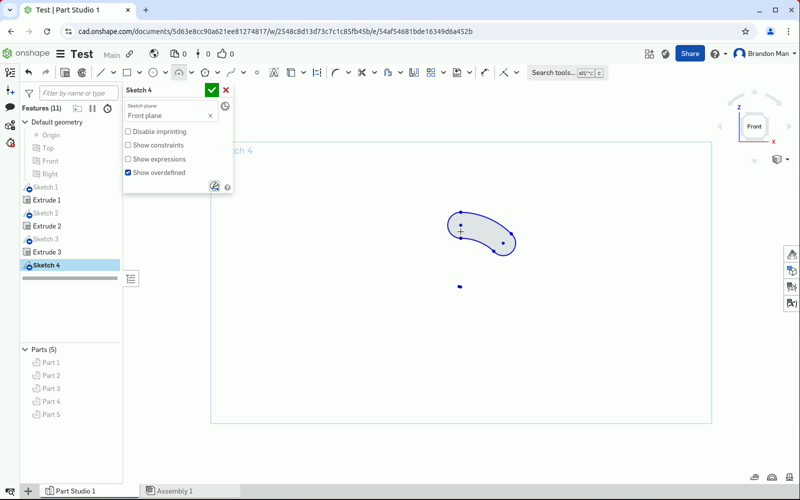
mouse_move(498, 246)
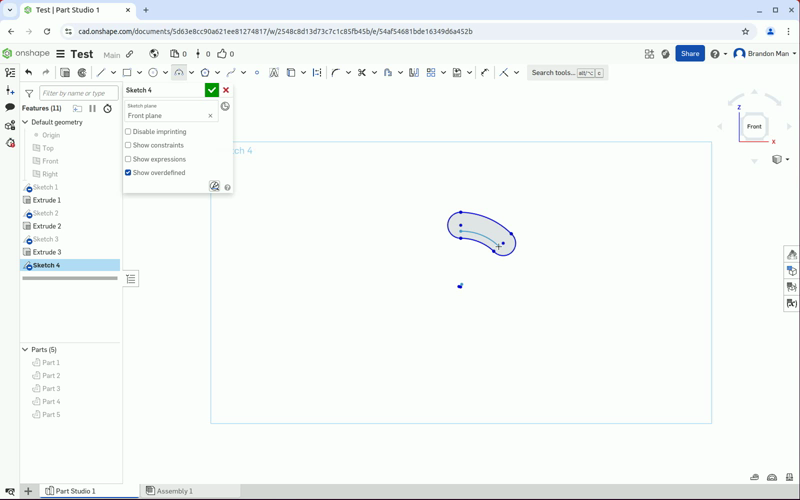
click(498, 246)
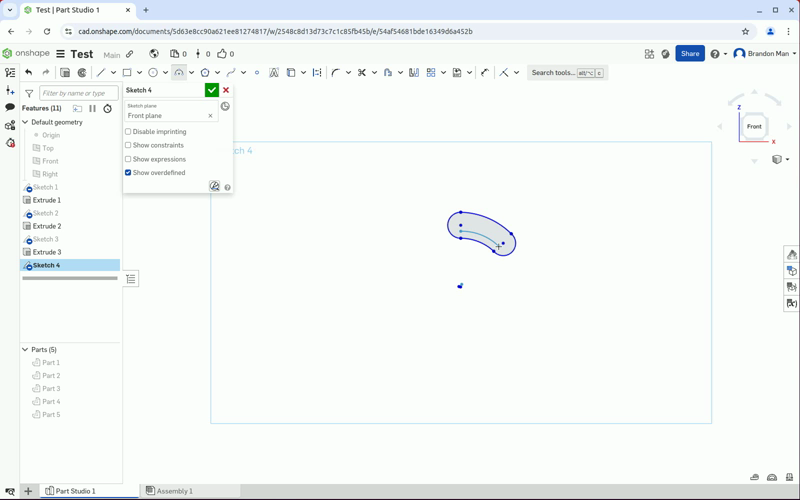
mouse_move(481, 234)
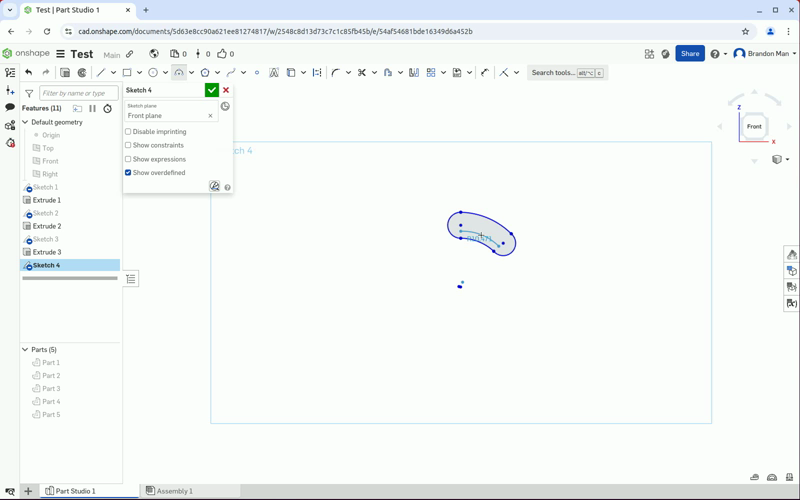
click(481, 234)
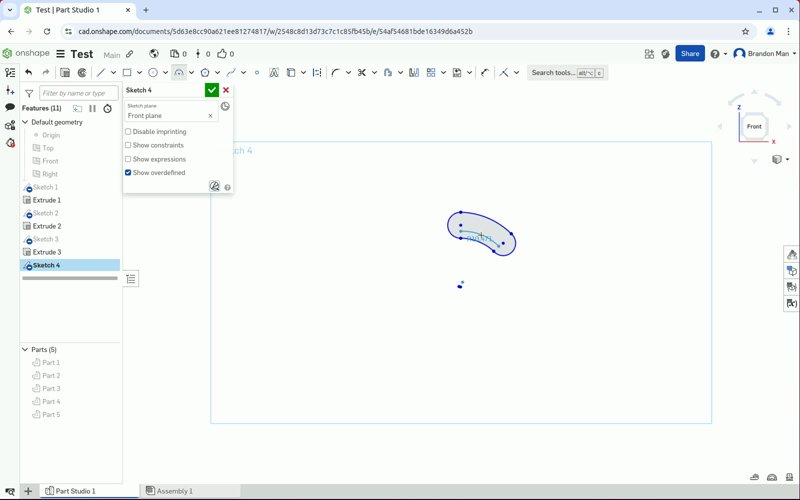
key_up(shift)
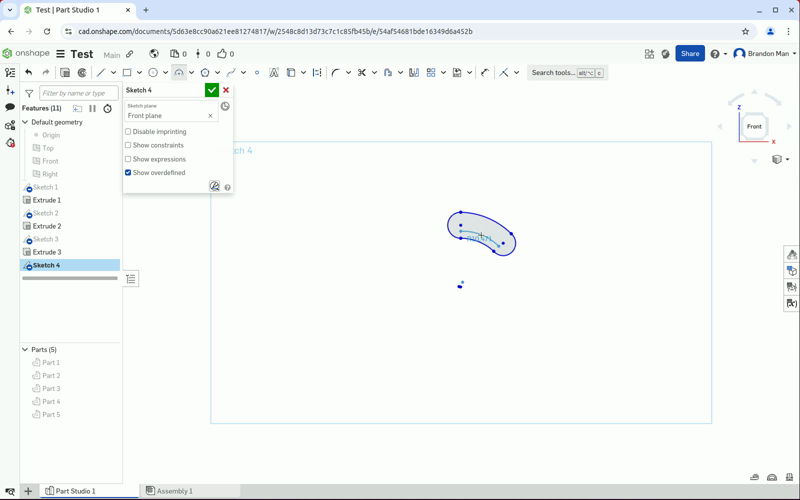
mouse_move(498, 246)
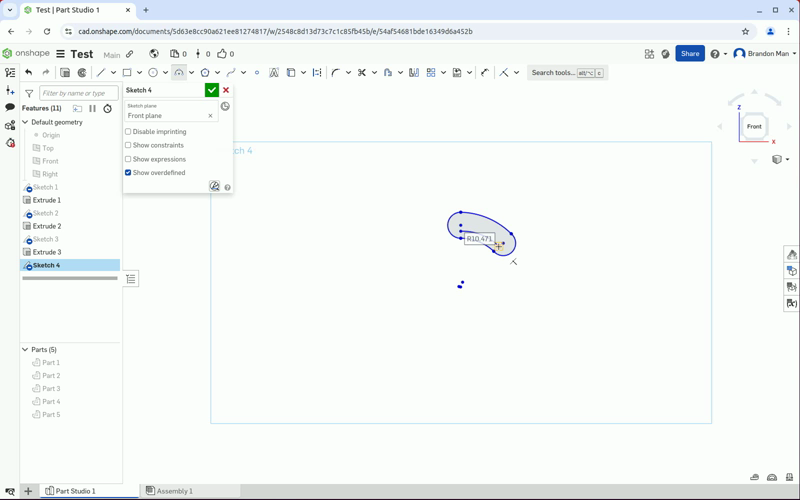
click(498, 246)
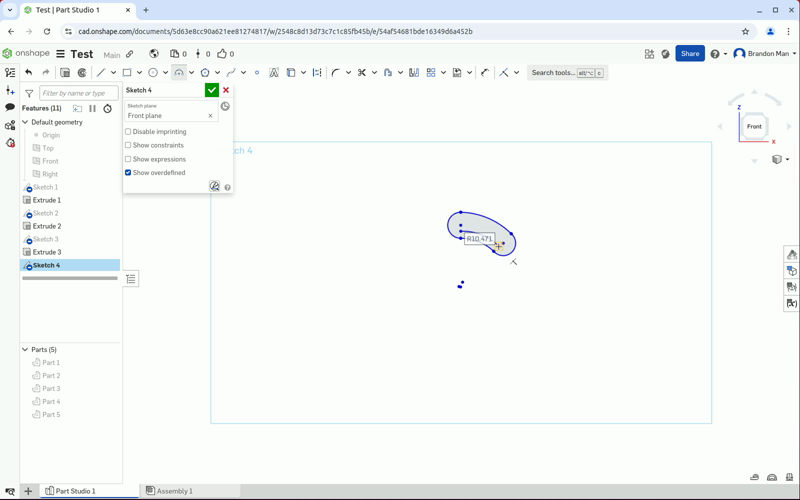
key_down(shift)
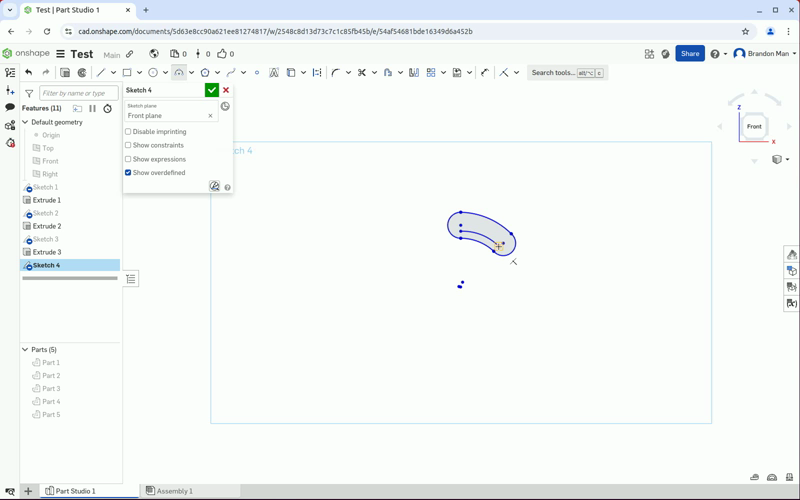
mouse_move(506, 238)
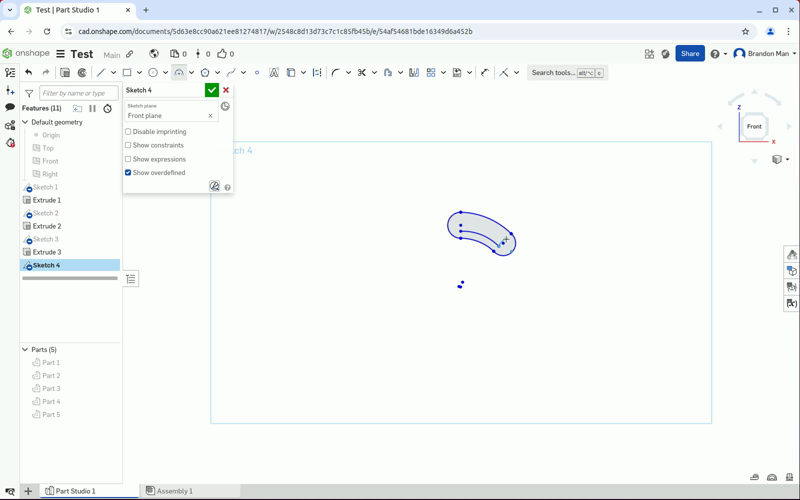
click(506, 238)
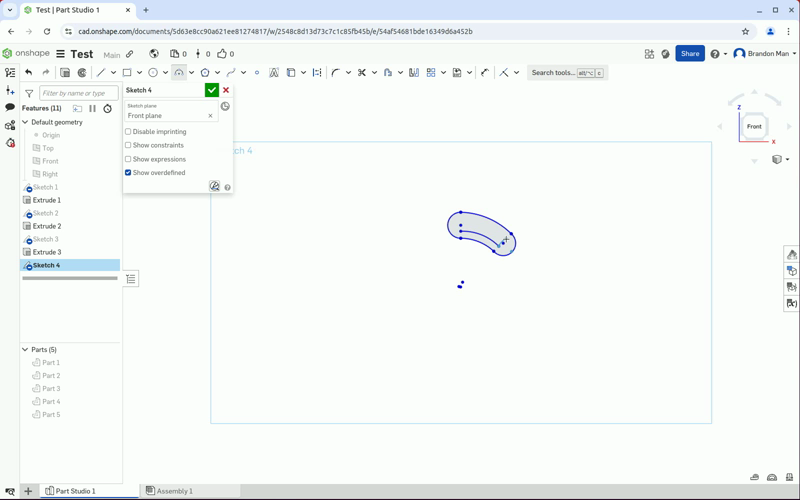
mouse_move(506, 246)
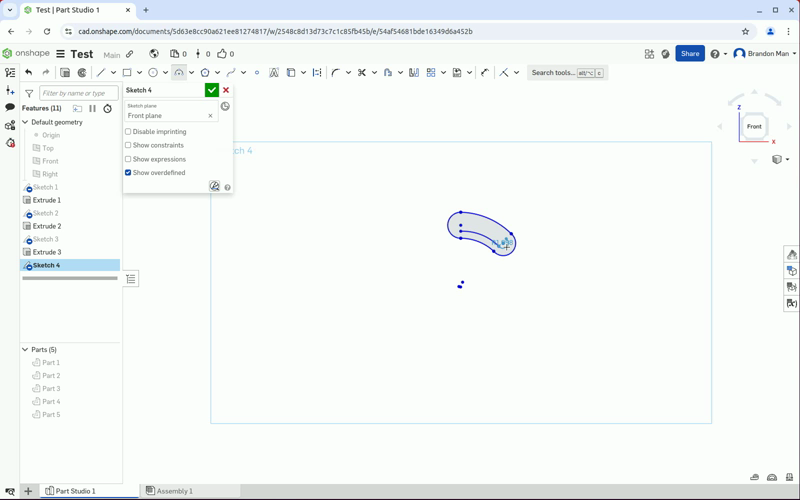
click(506, 246)
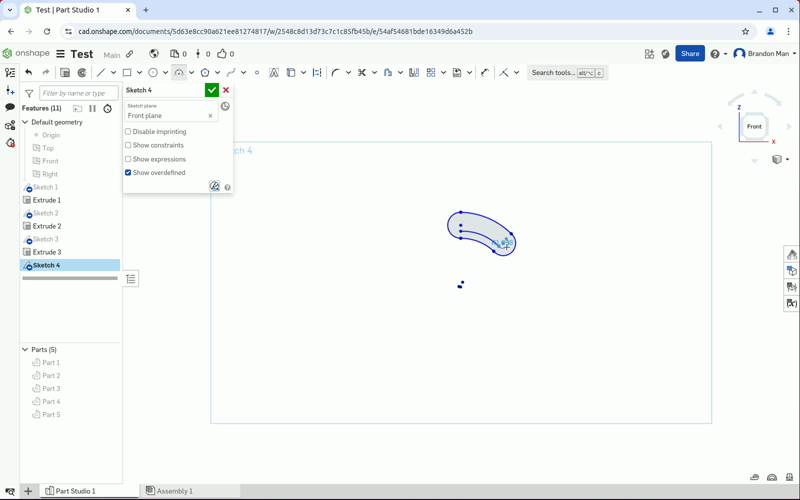
key_up(shift)
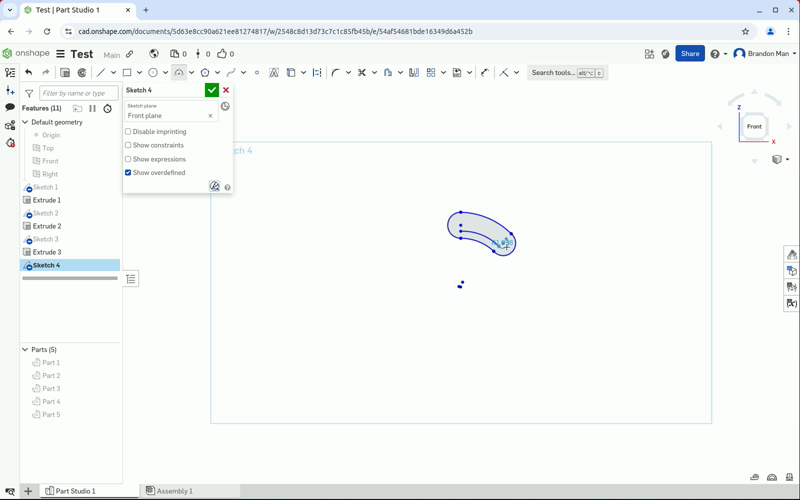
mouse_move(506, 238)
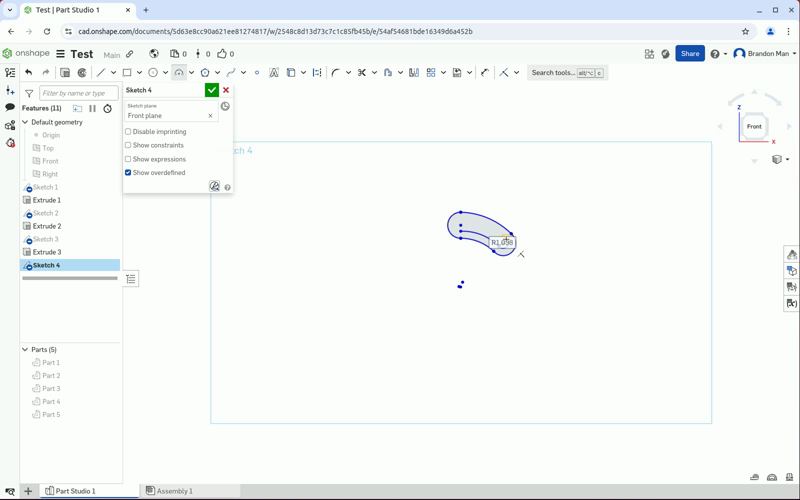
click(506, 238)
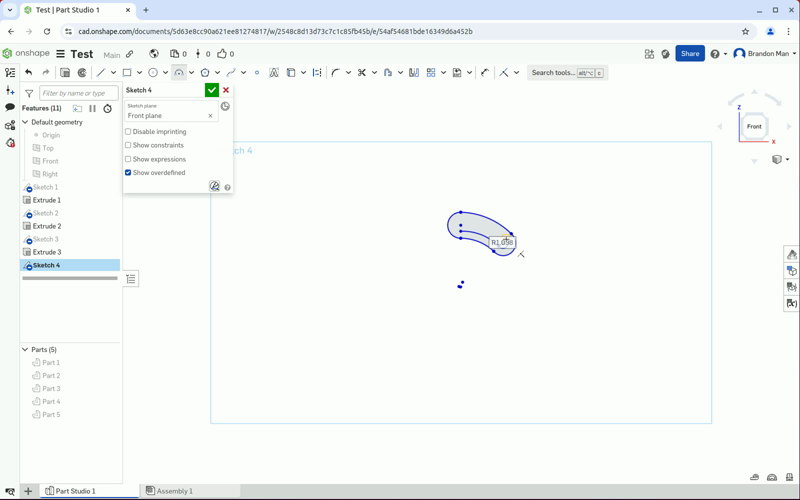
key_down(shift)
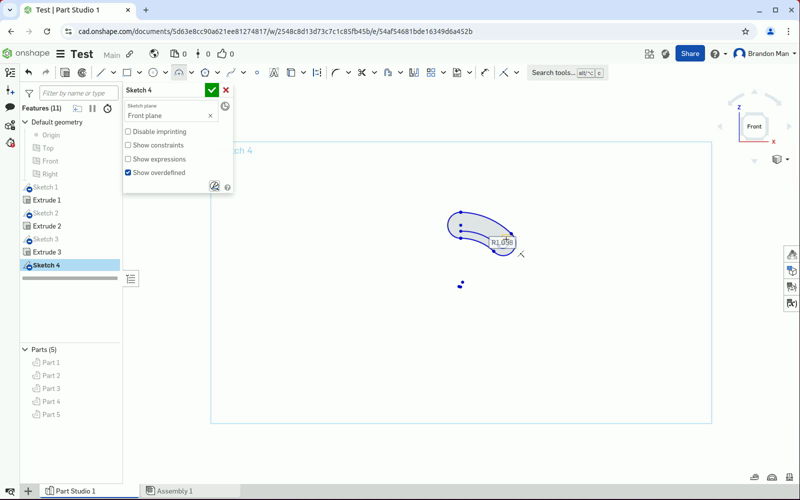
mouse_move(460, 219)
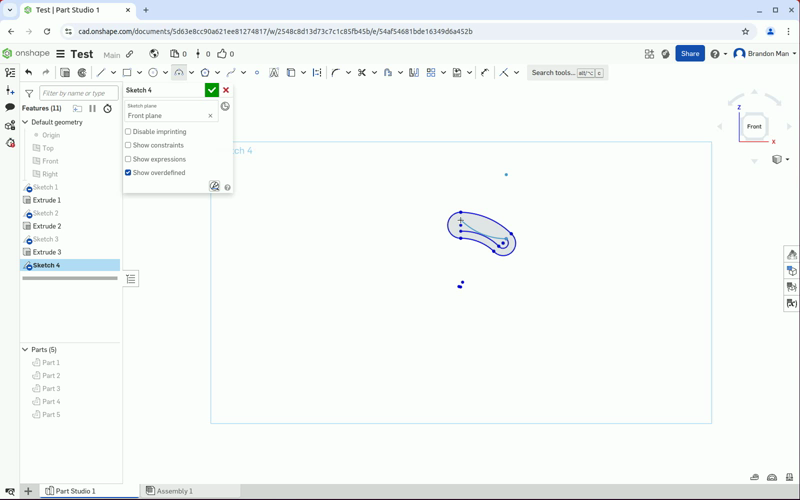
click(460, 219)
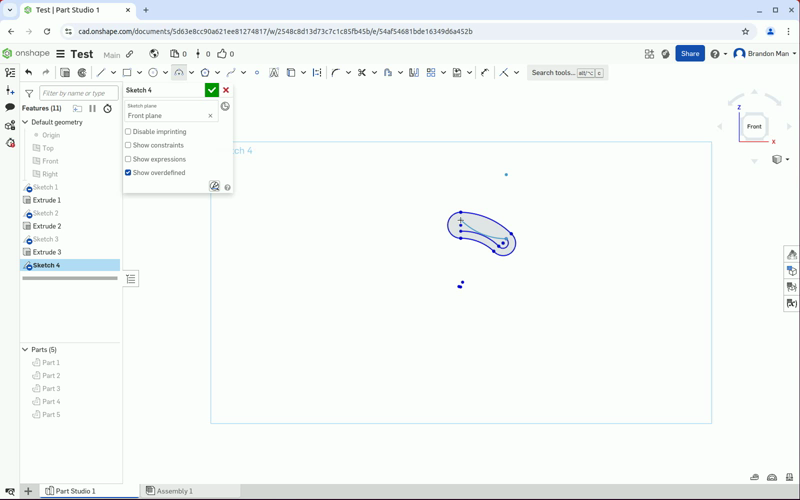
mouse_move(485, 225)
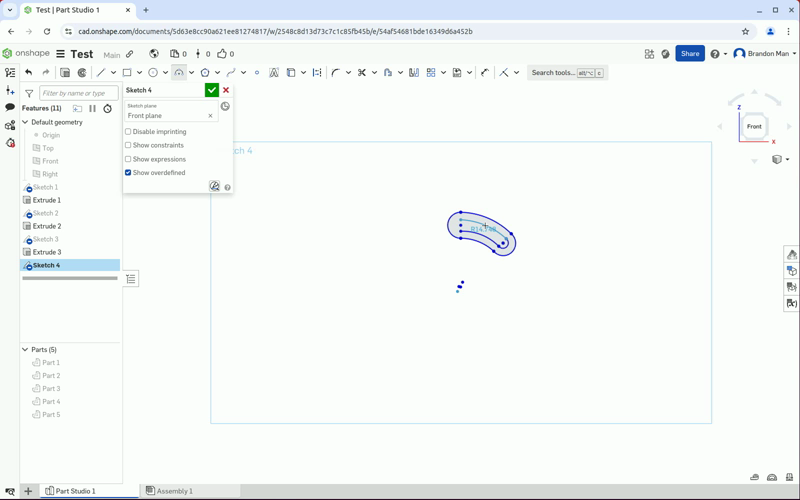
click(485, 225)
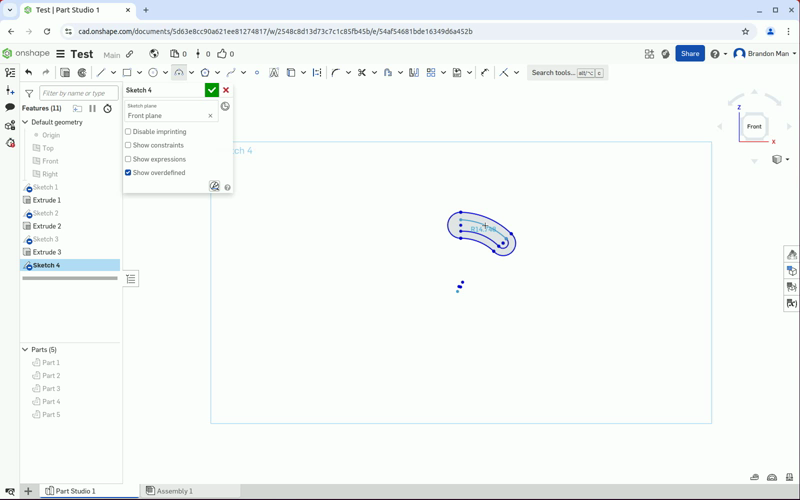
key_up(shift)
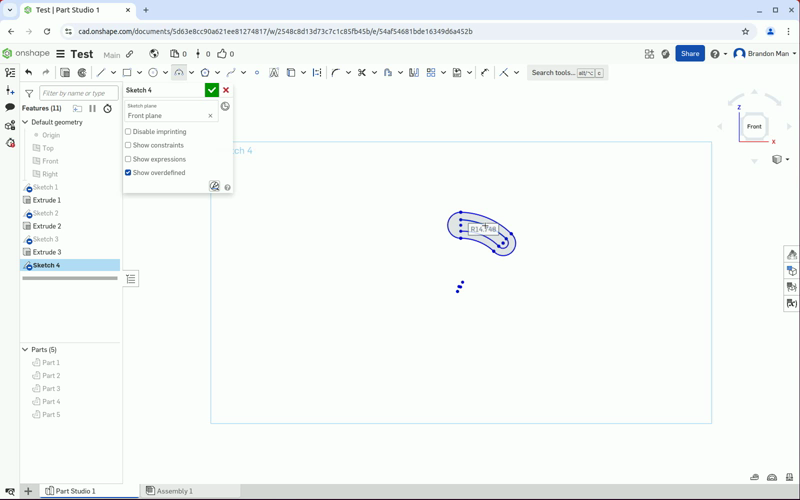
mouse_move(460, 219)
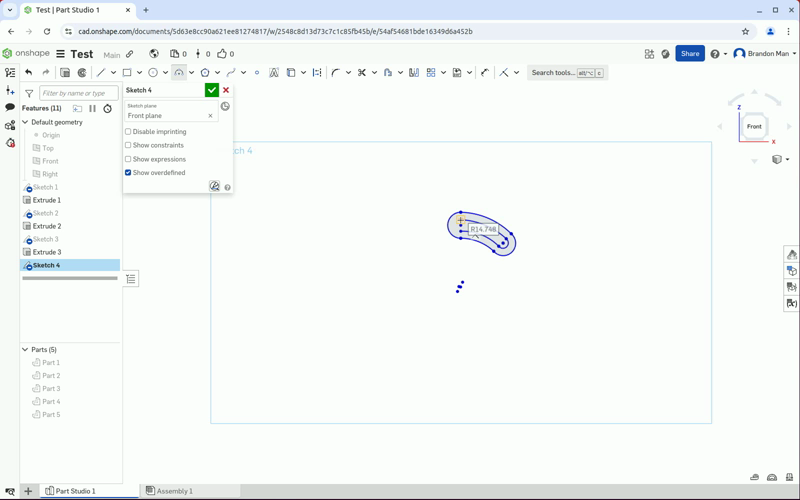
click(460, 219)
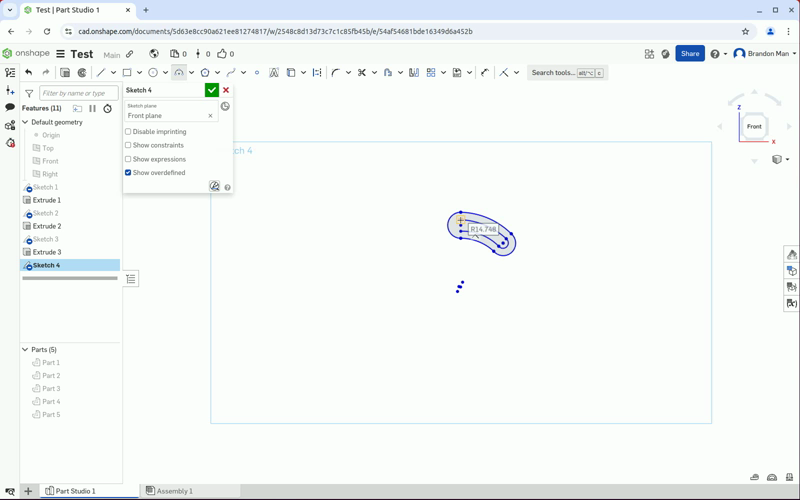
mouse_move(460, 231)
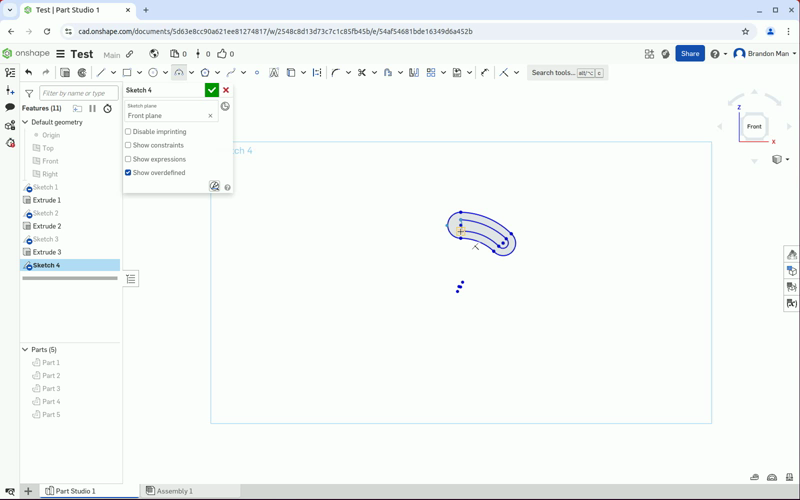
click(460, 231)
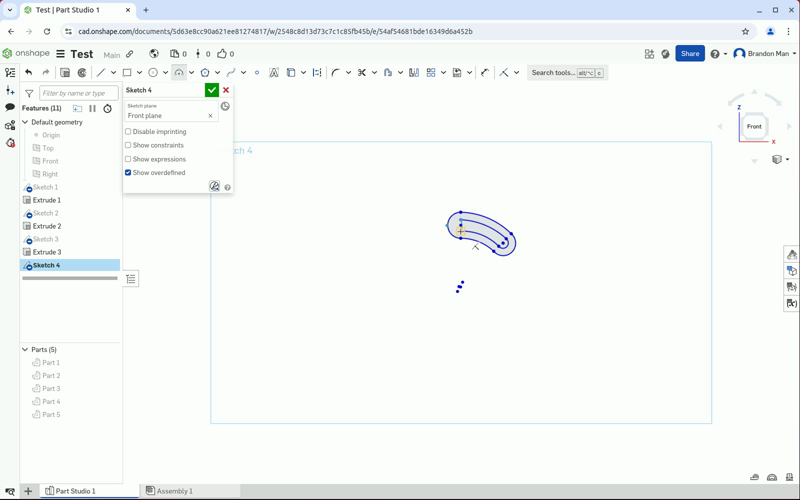
key_down(shift)
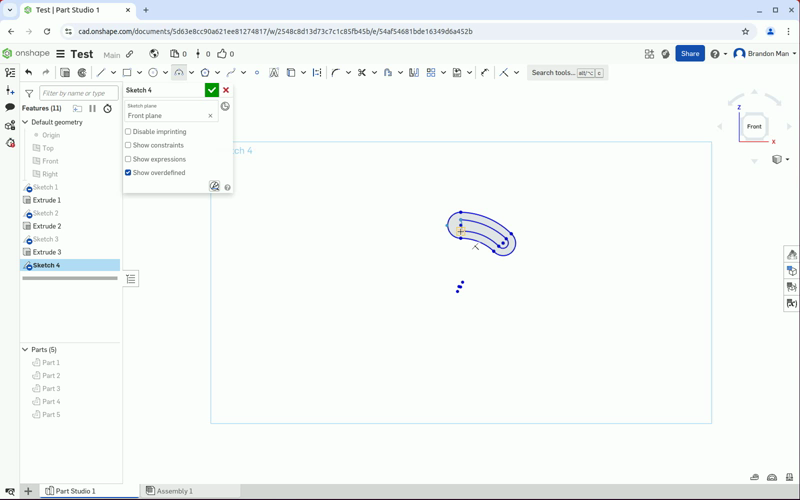
mouse_move(455, 225)
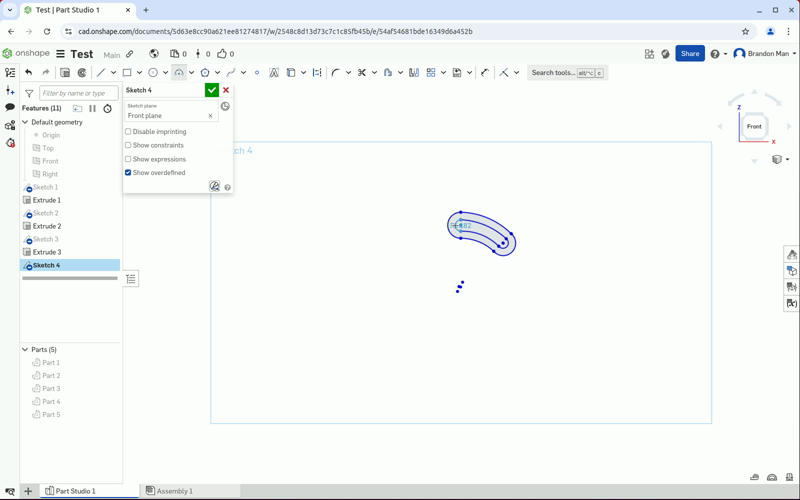
click(455, 225)
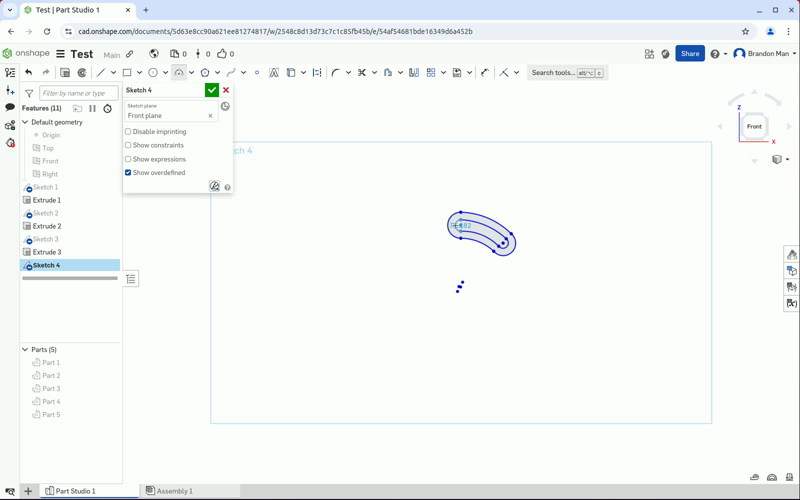
key_up(shift)
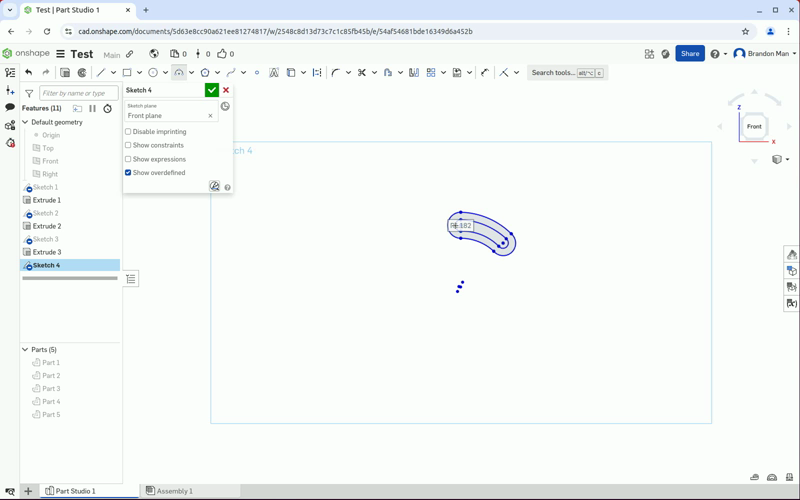
key(esc)
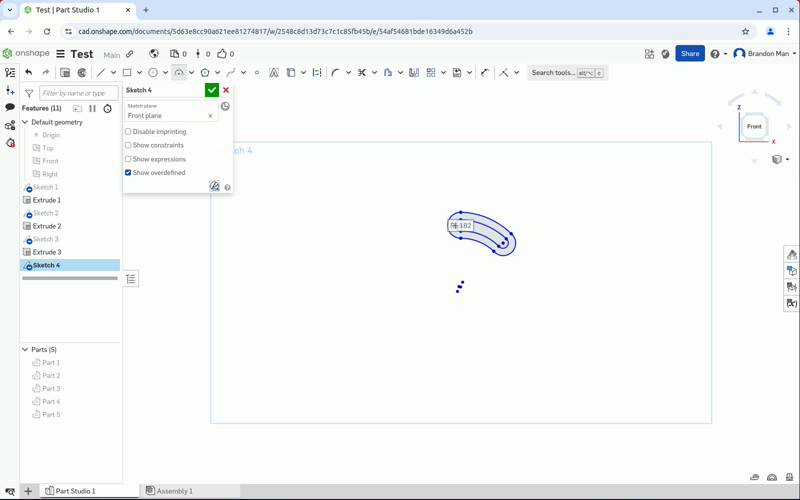
mouse_move(499, 252)
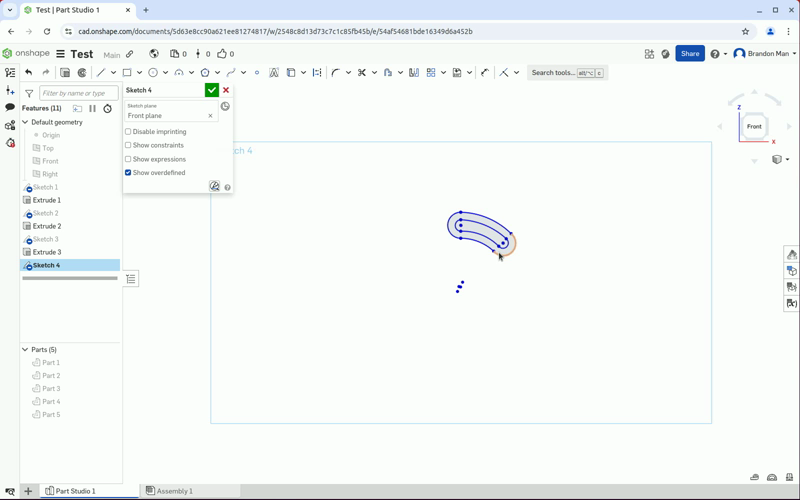
scroll(6)
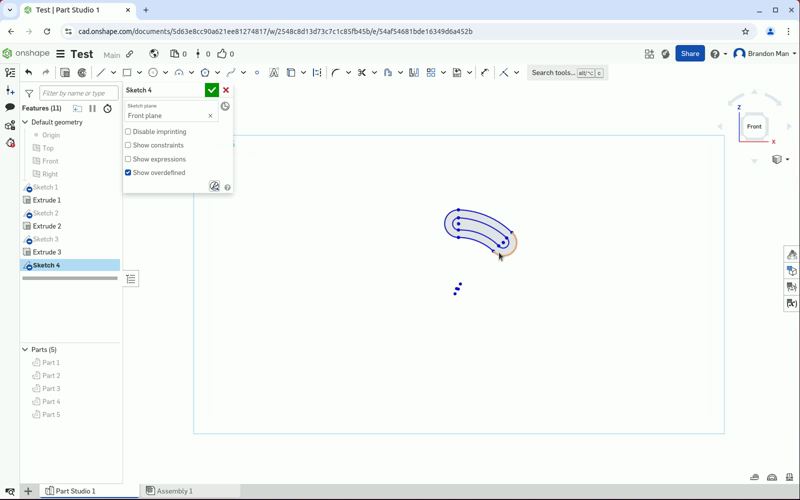
scroll(6)
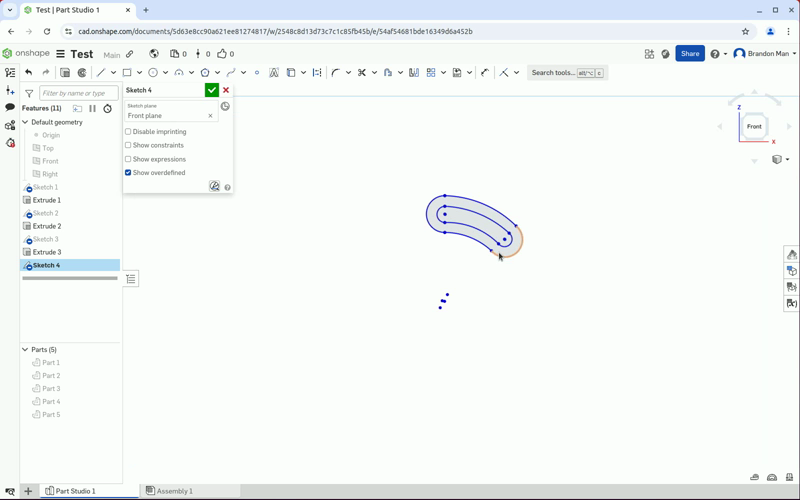
scroll(6)
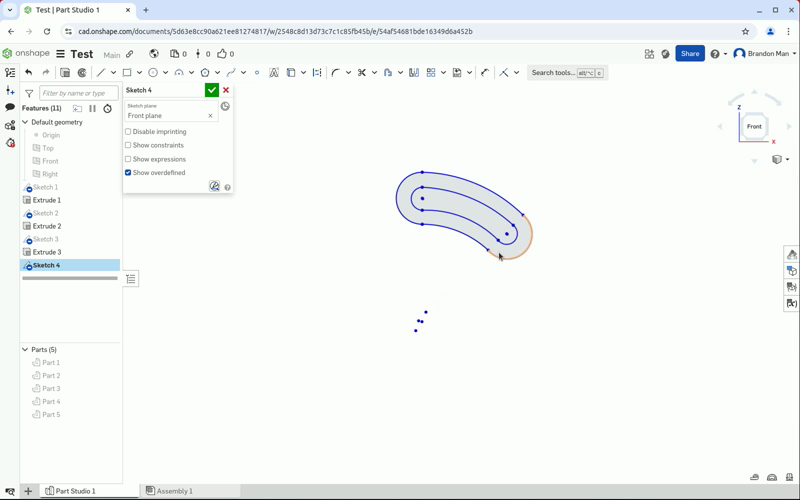
scroll(6)
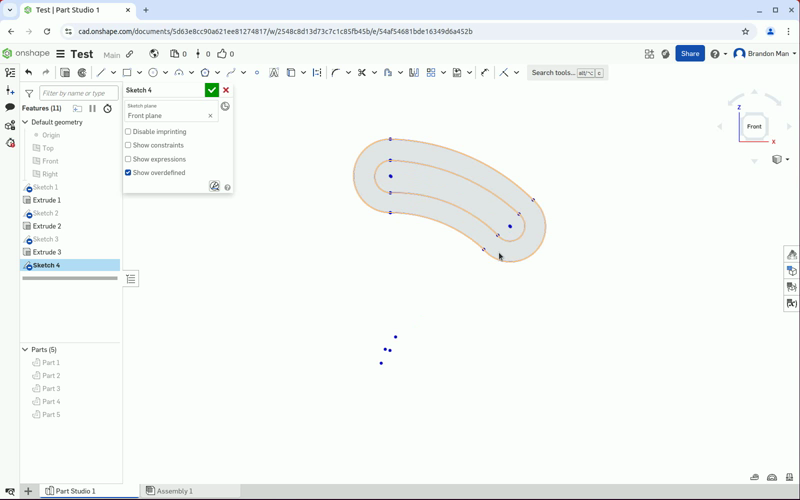
scroll(6)
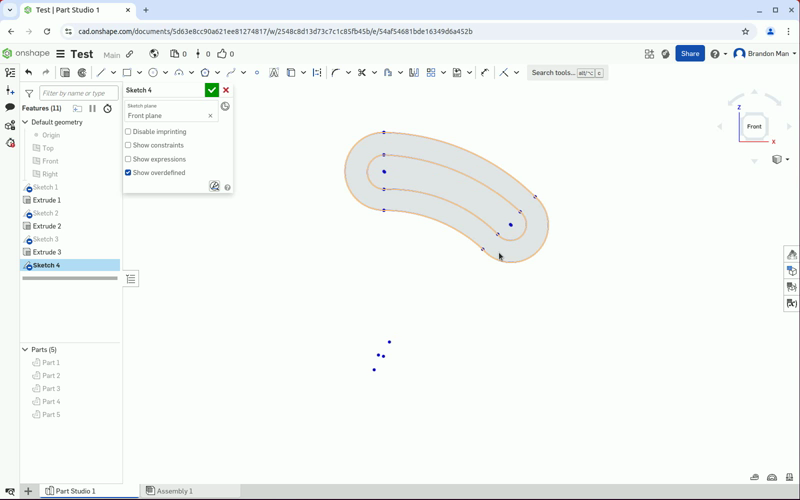
scroll(6)
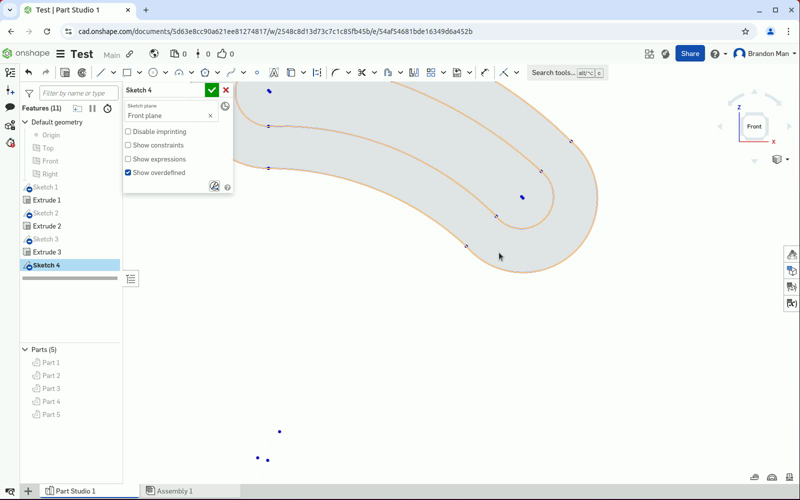
scroll(6)
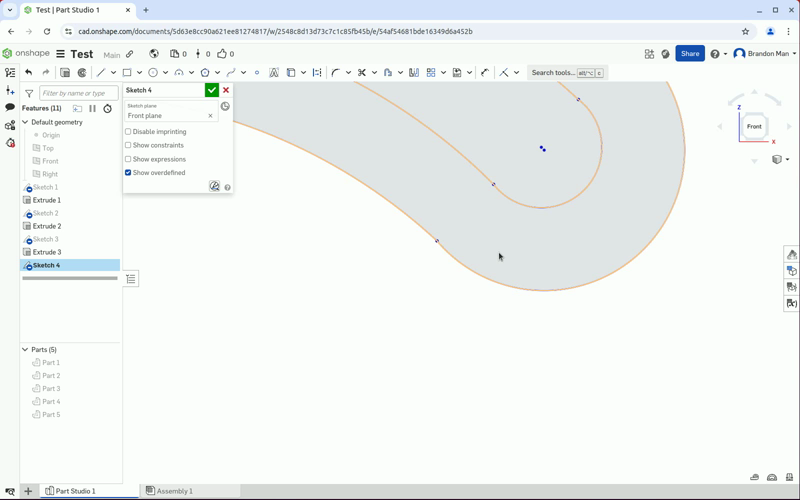
click(499, 252)
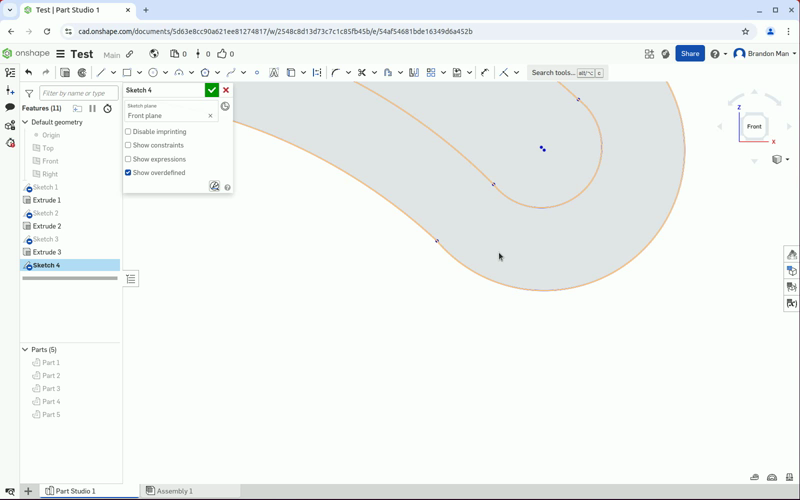
scroll(-6)
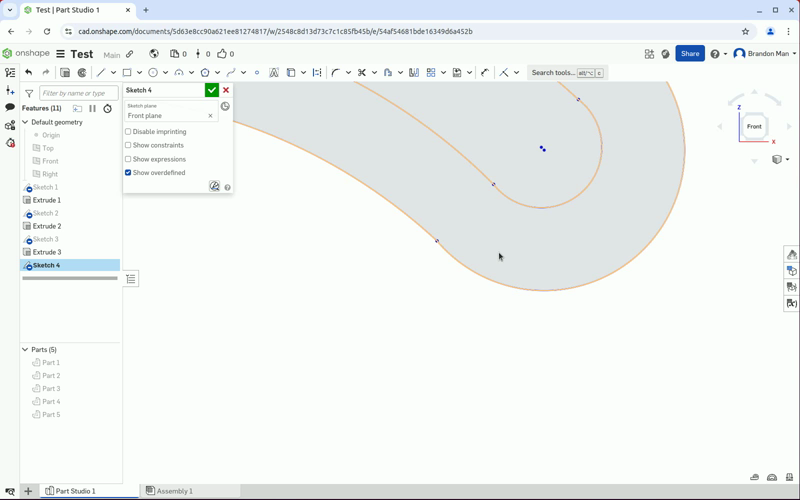
scroll(-6)
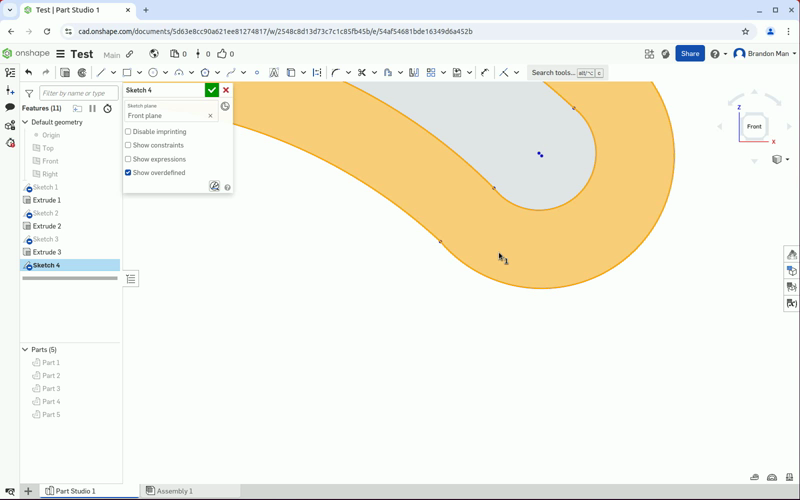
scroll(-6)
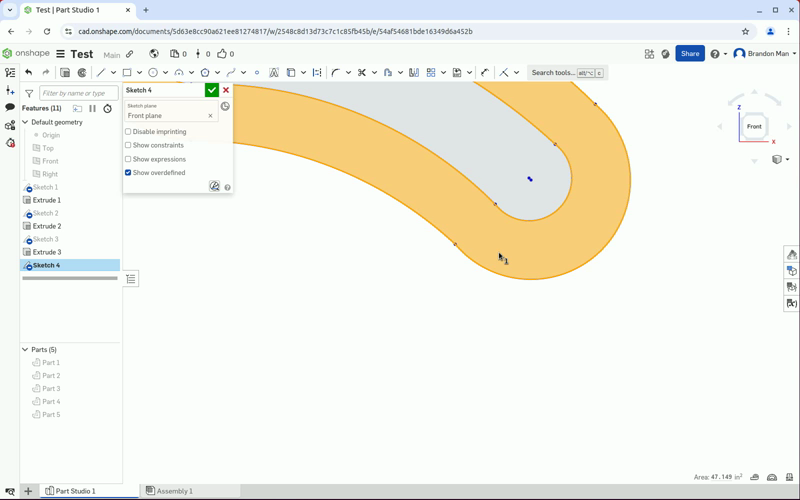
scroll(-6)
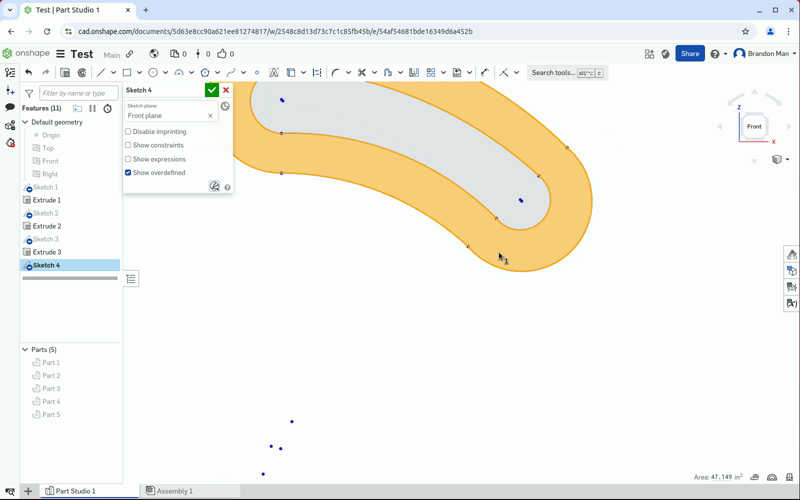
scroll(-6)
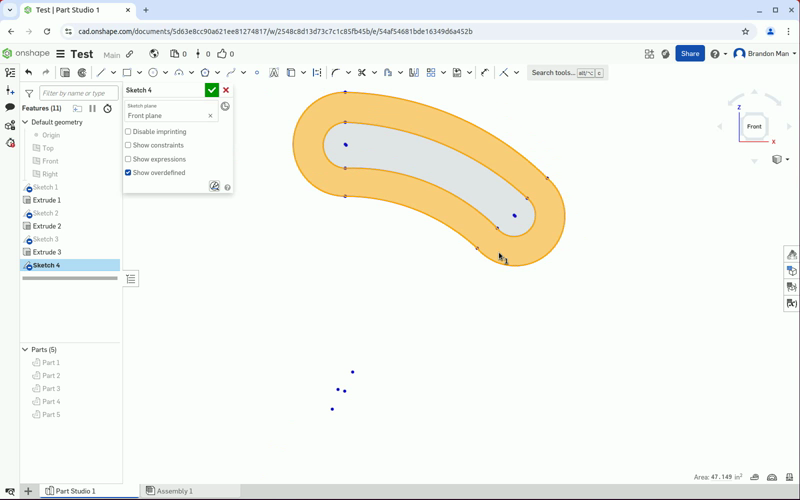
scroll(-6)
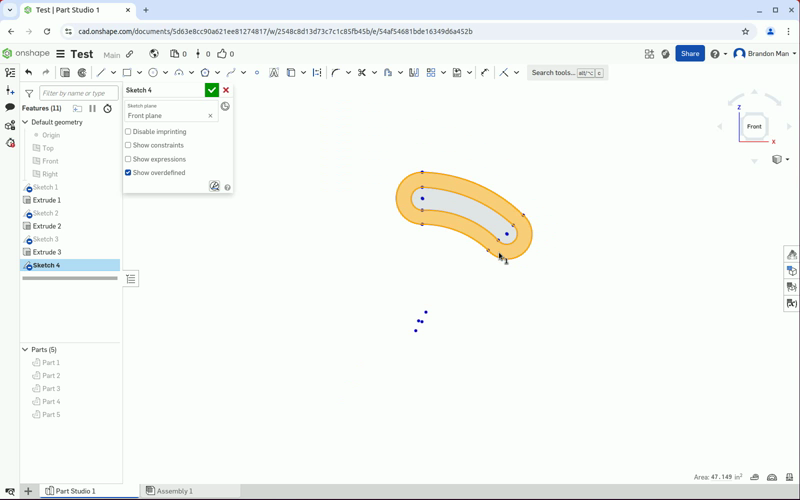
scroll(-6)
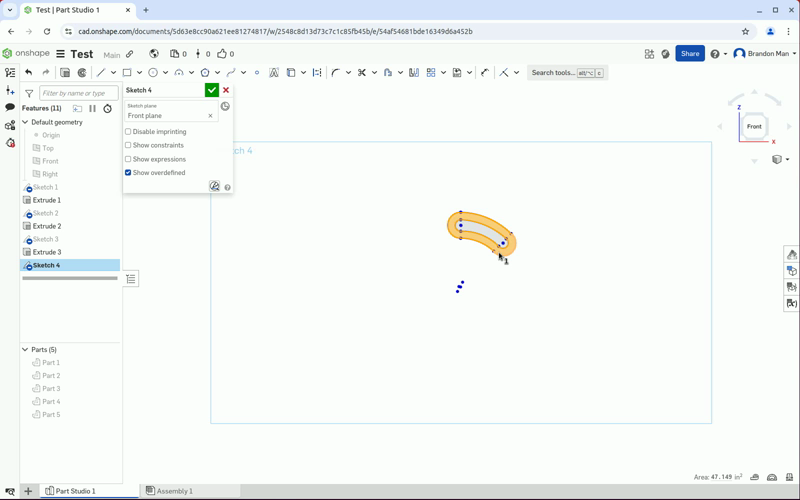
mouse_move(73, 352)
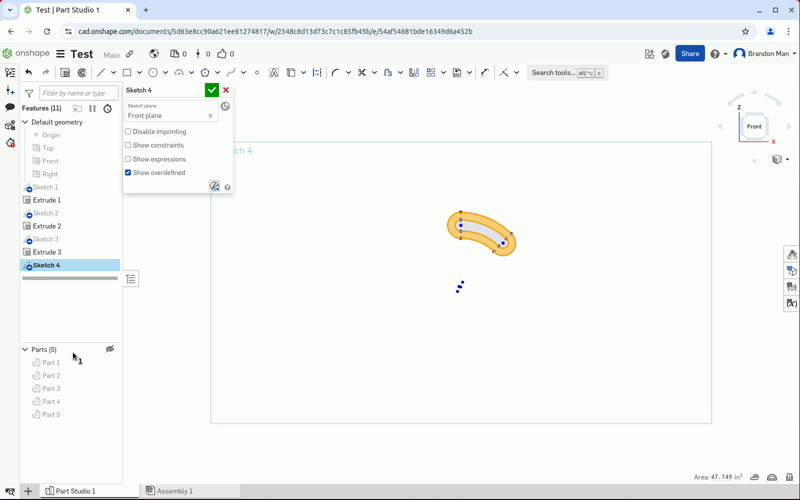
key(shift+y)
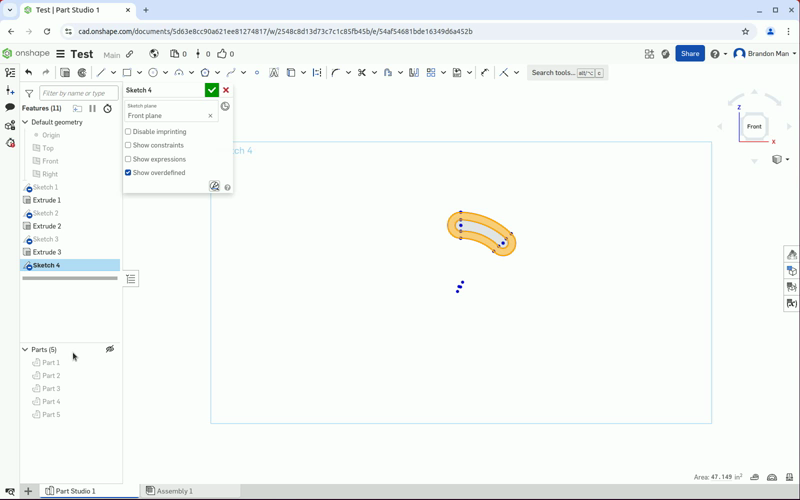
key(shift+e)
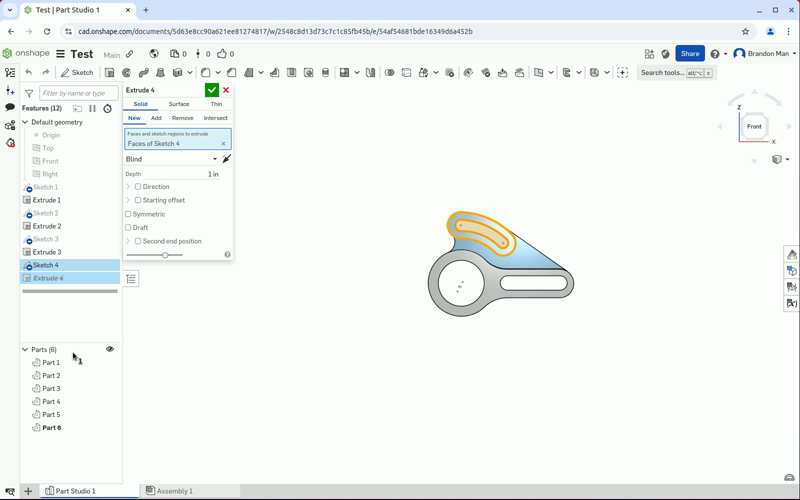
mouse_move(143, 106)
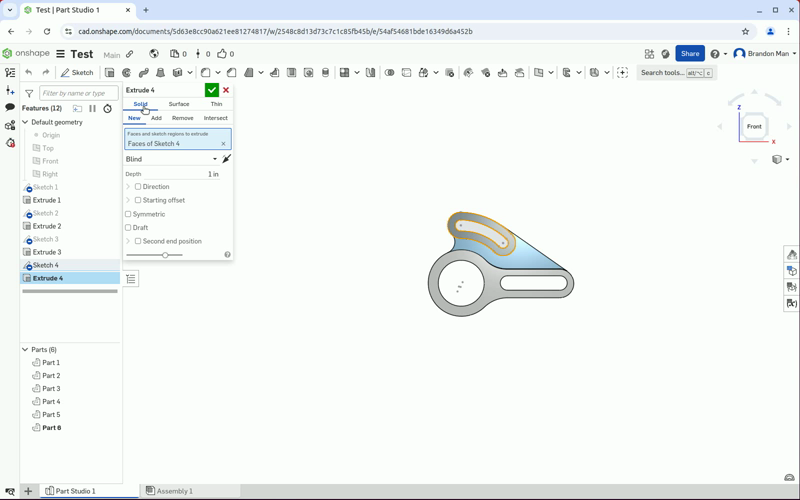
click(143, 106)
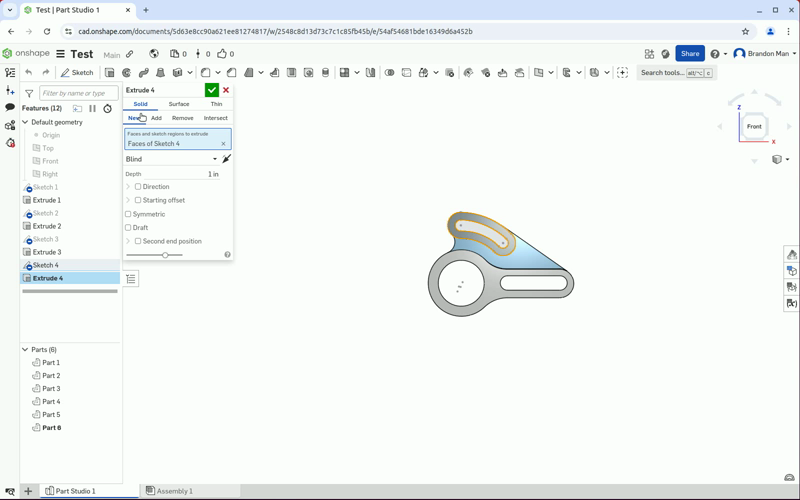
mouse_move(137, 120)
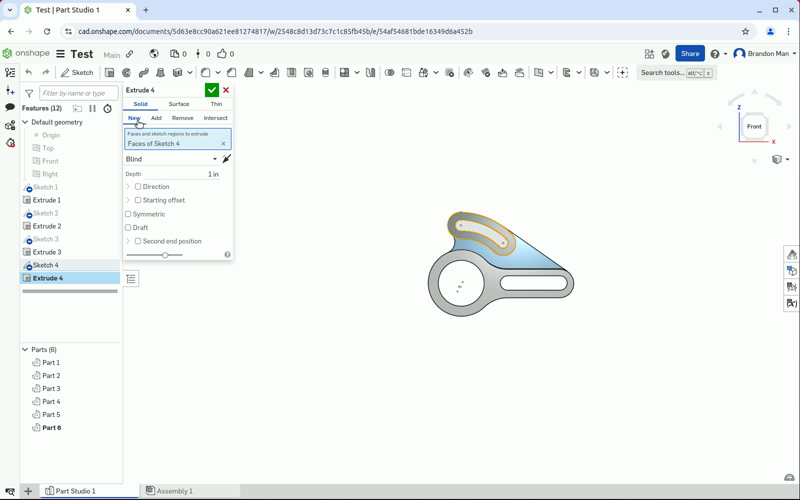
click(137, 120)
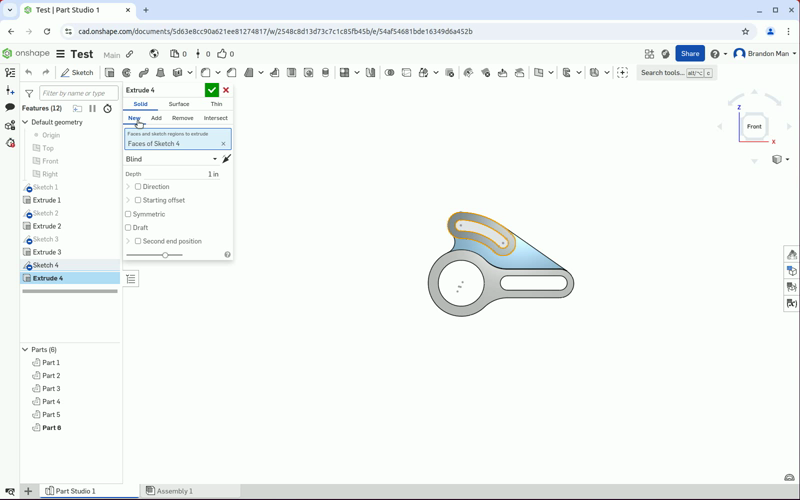
key(tab, 4)
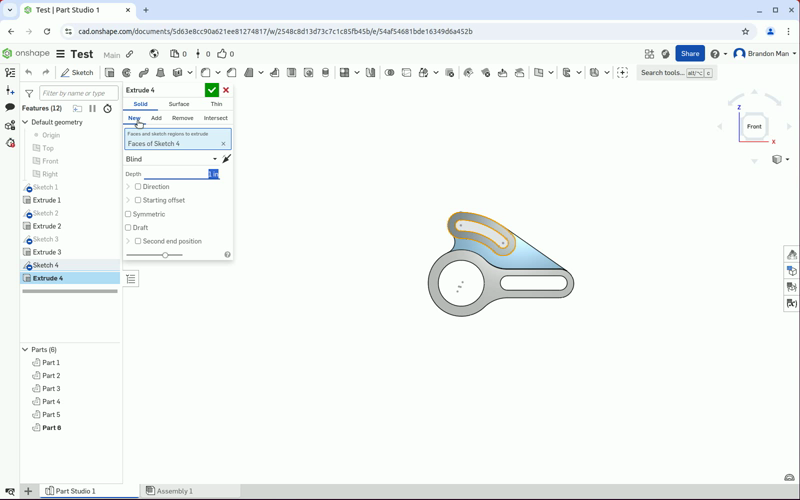
text(5.778)
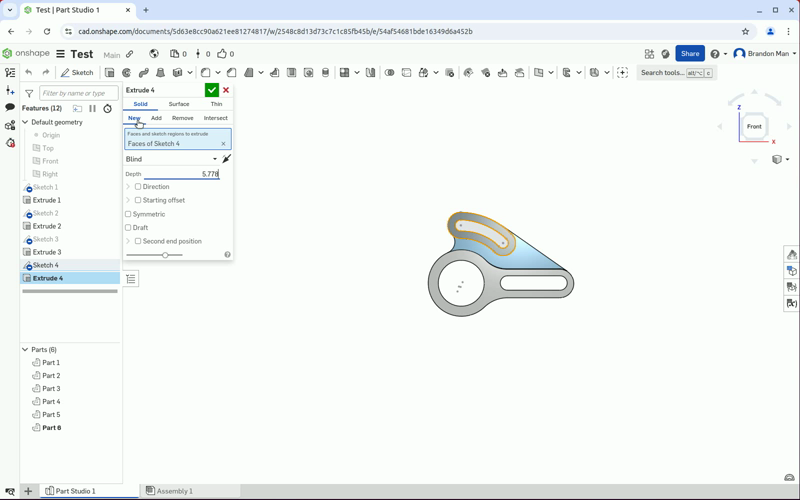
key(tab, 3)
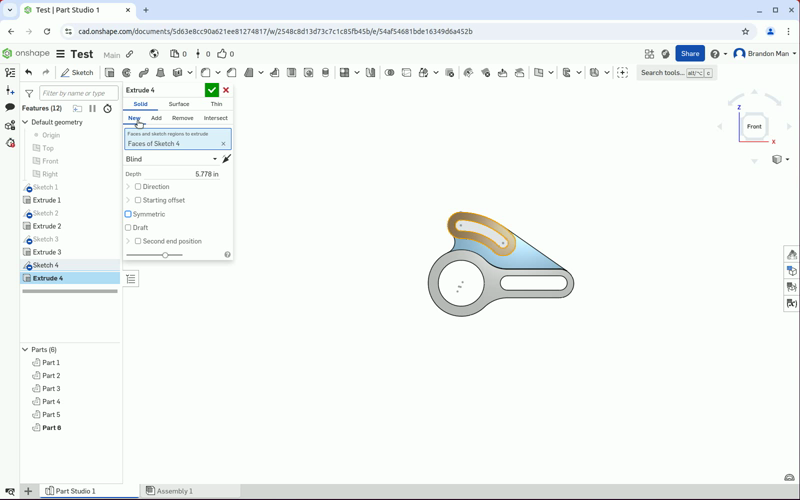
key(space)
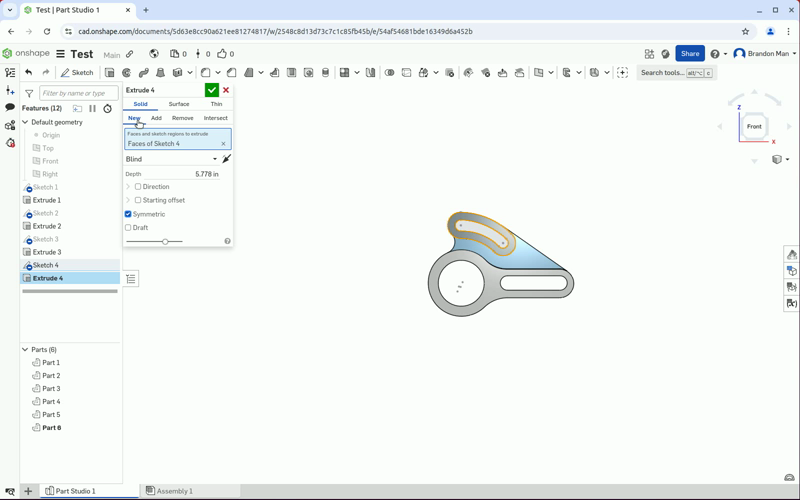
key(enter)
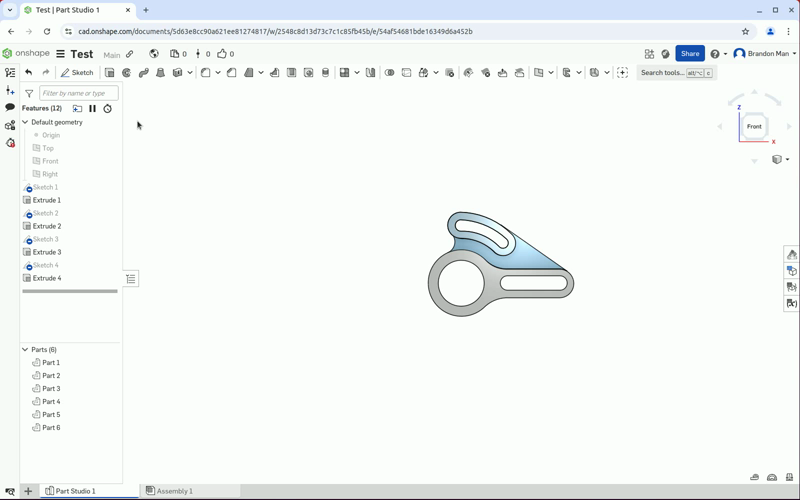
key(shift+h)
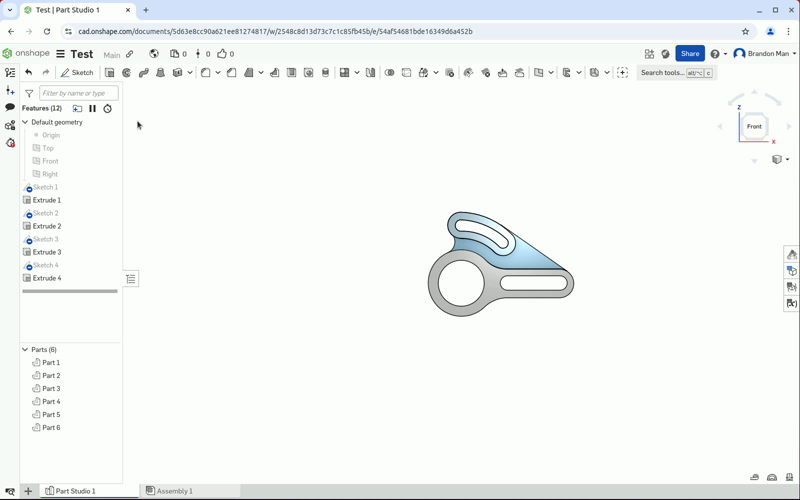
key(shift+h)
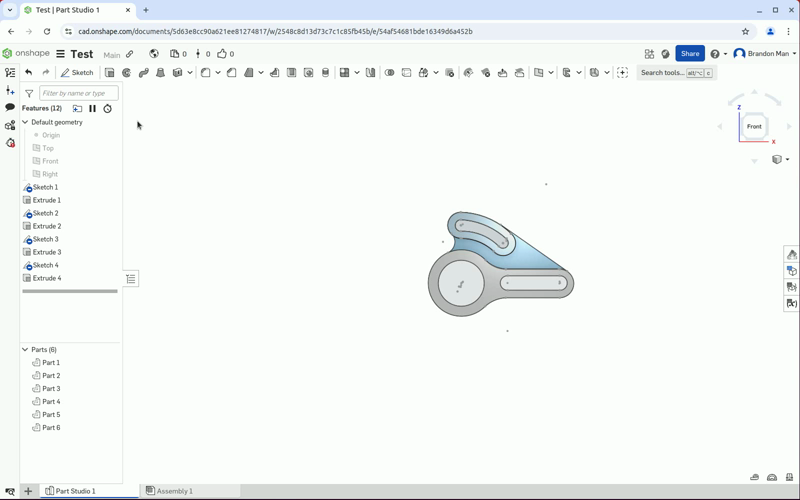
key(shift+7)
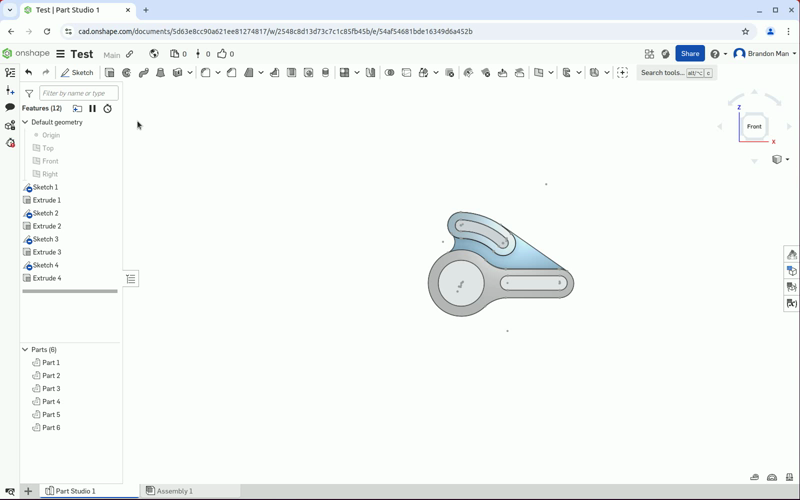
key(left, 2)
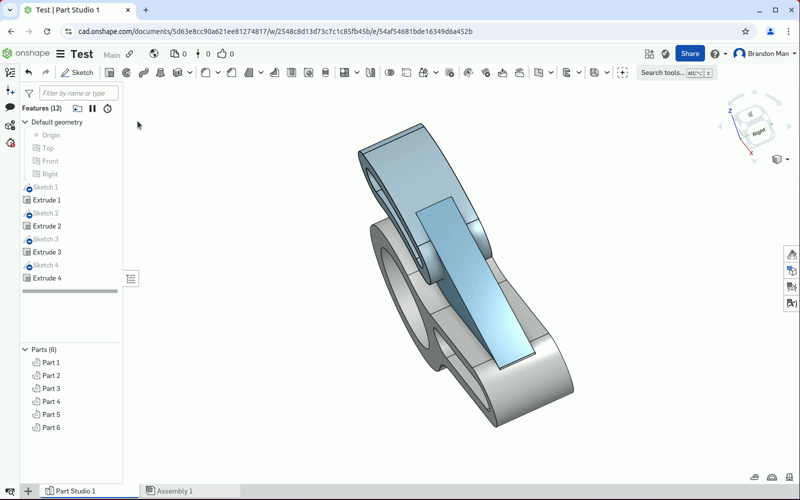
key(down, 2)
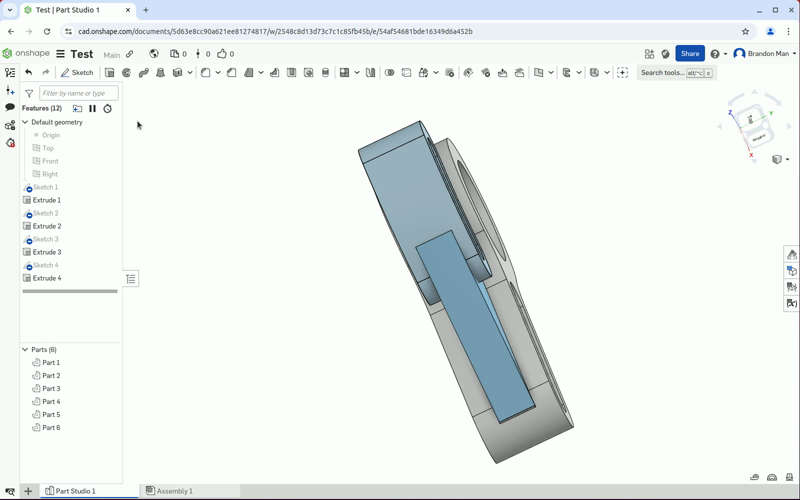
key(up, 2)
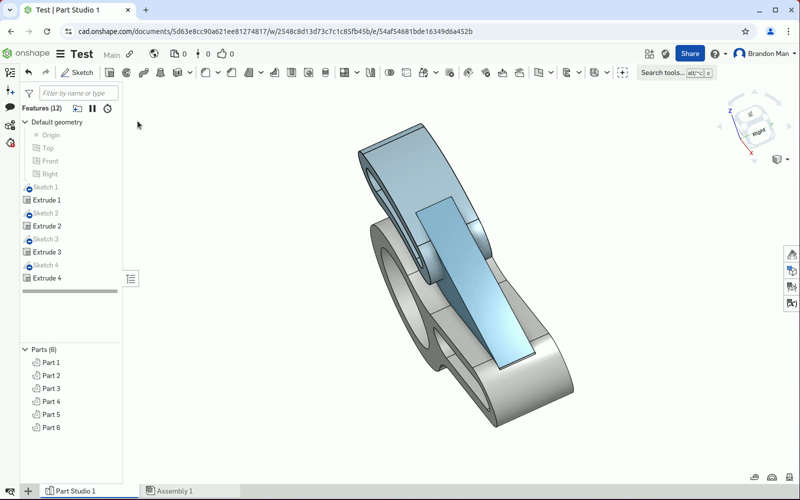
key(right, 2)
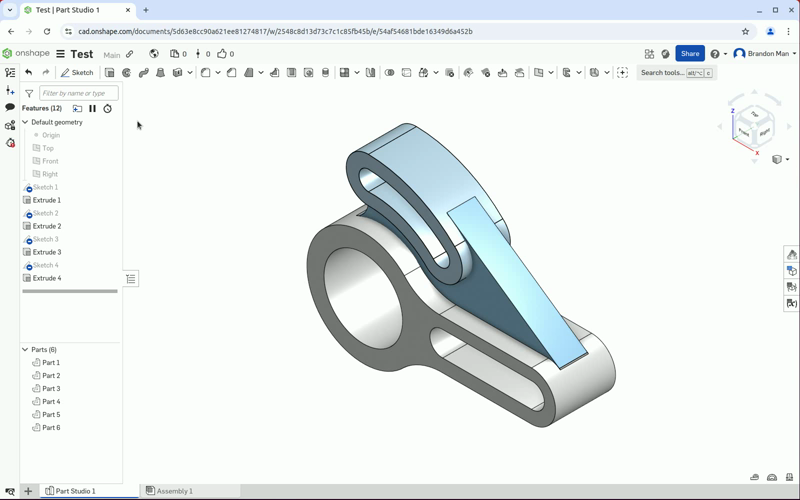
mouse_move(73, 189)
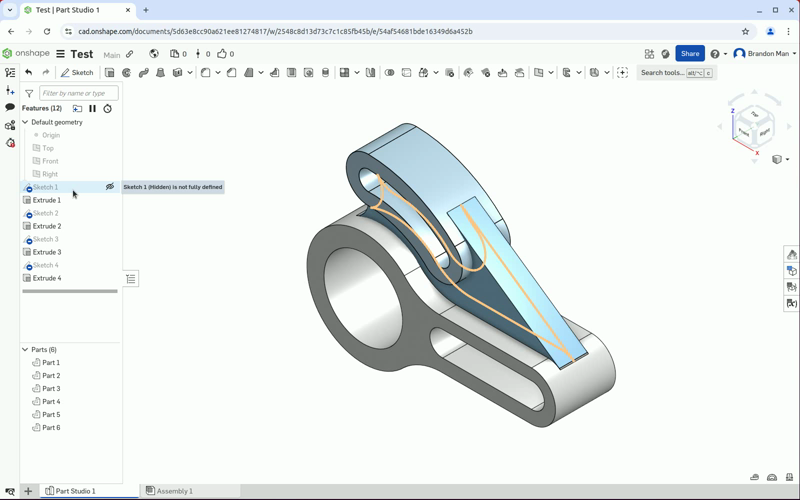
click(73, 189)